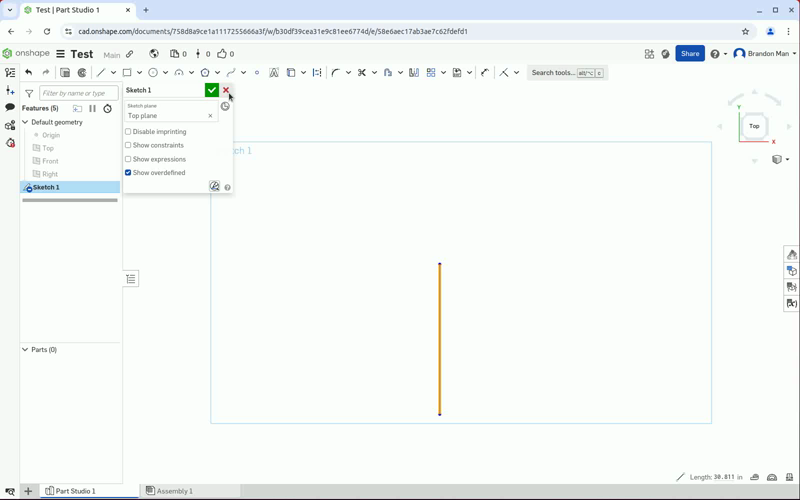
key(shift+h)
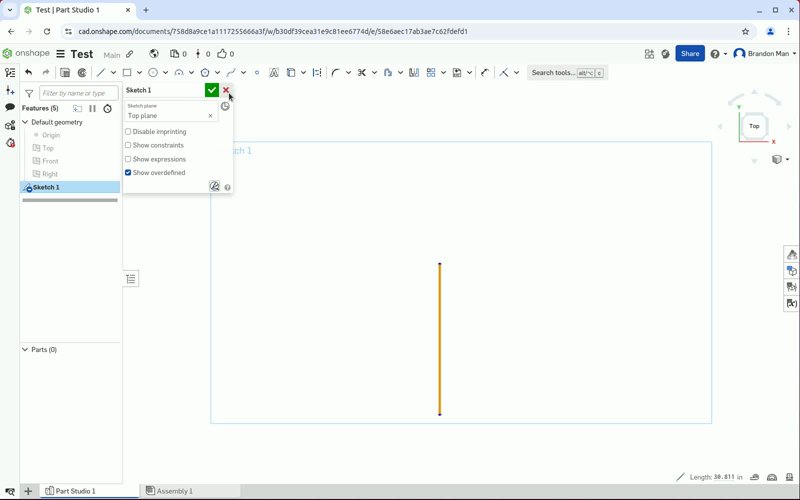
key(shift+s)
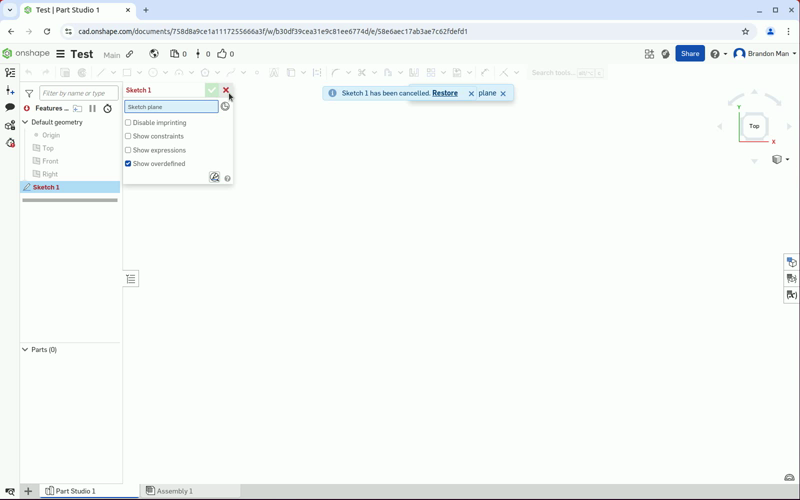
mouse_move(73, 150)
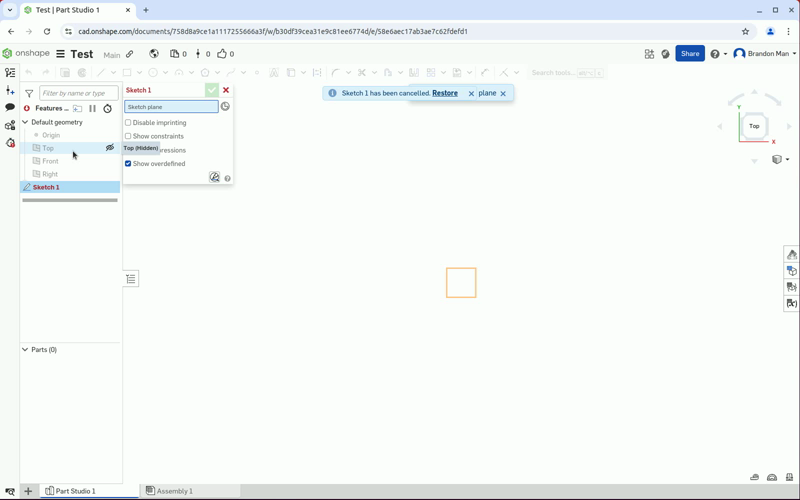
click(73, 150)
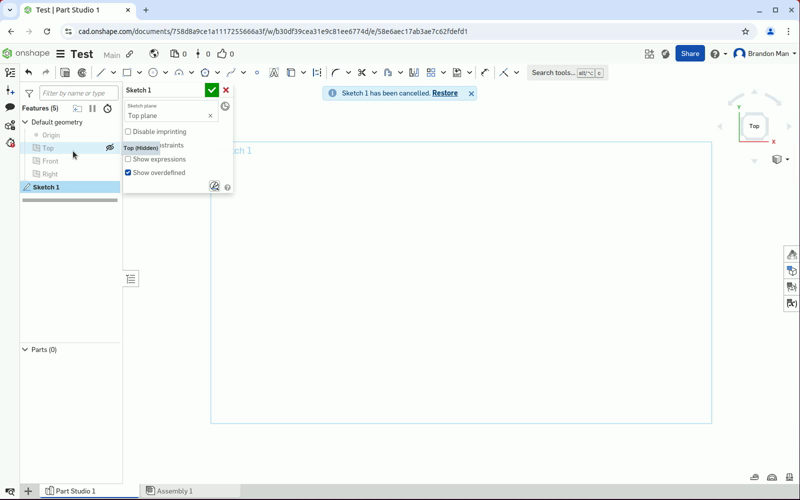
mouse_move(73, 352)
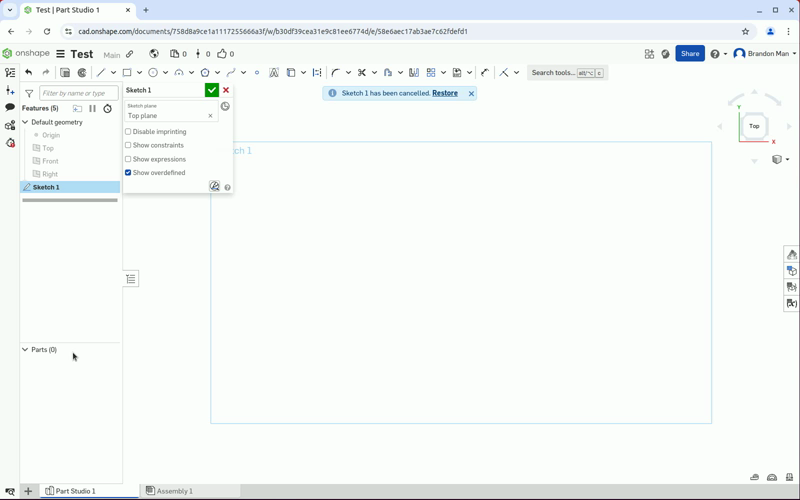
key(y)
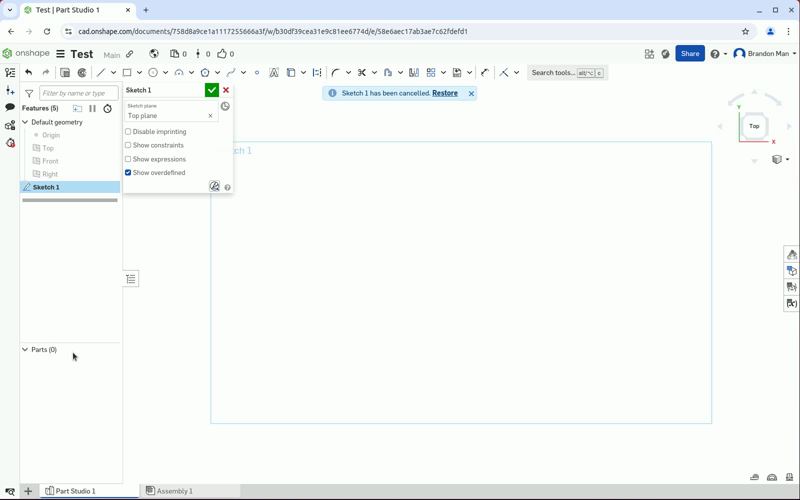
key(a)
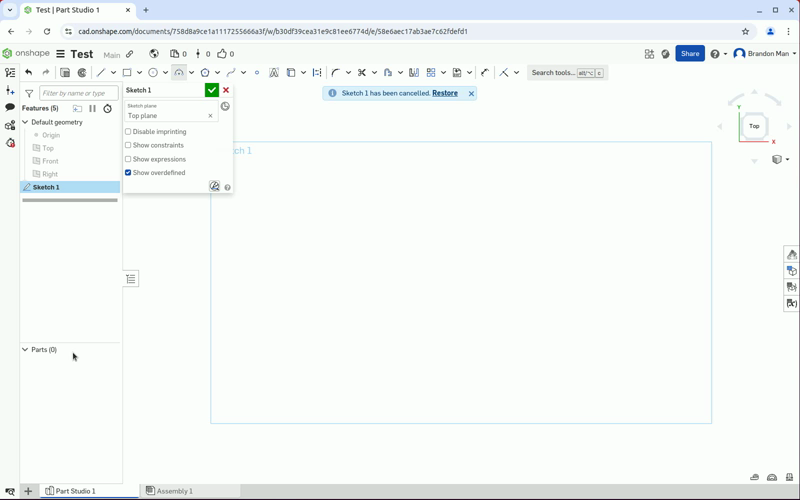
key_down(shift)
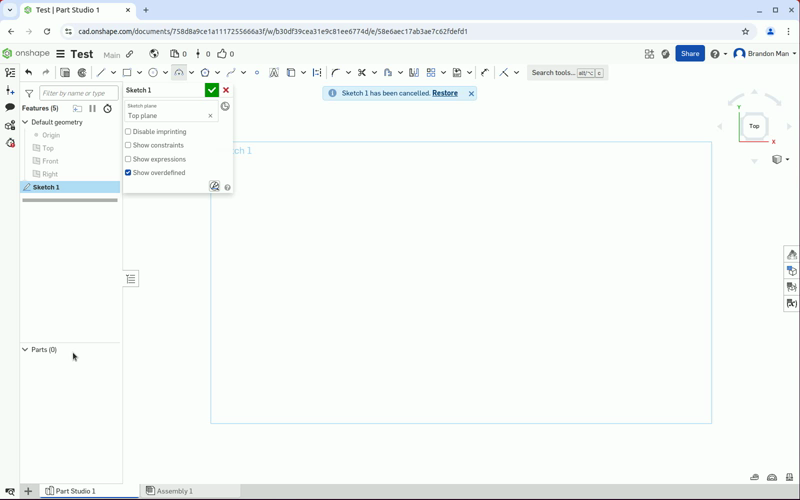
mouse_move(383, 321)
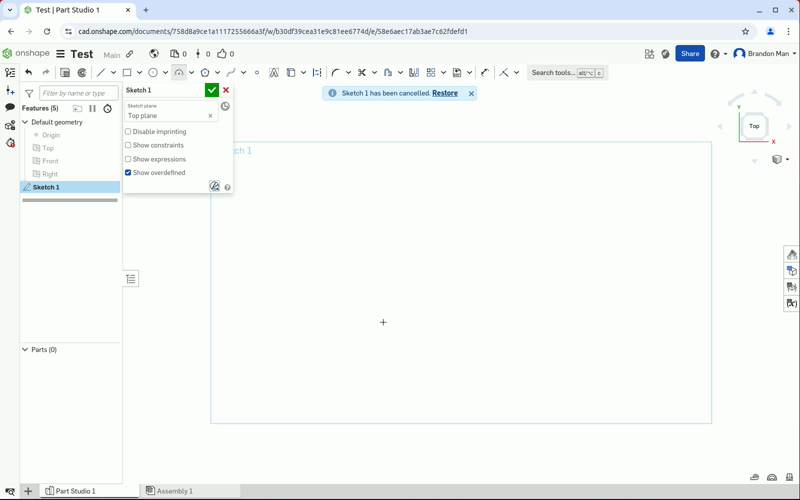
click(383, 321)
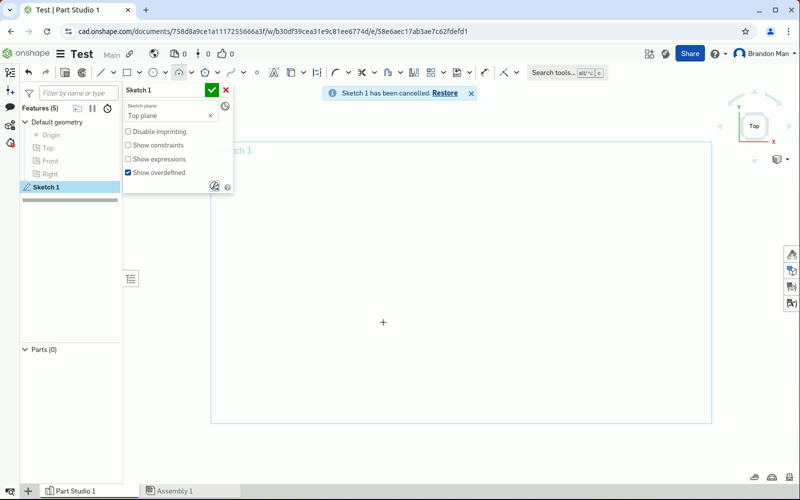
key_up(shift)
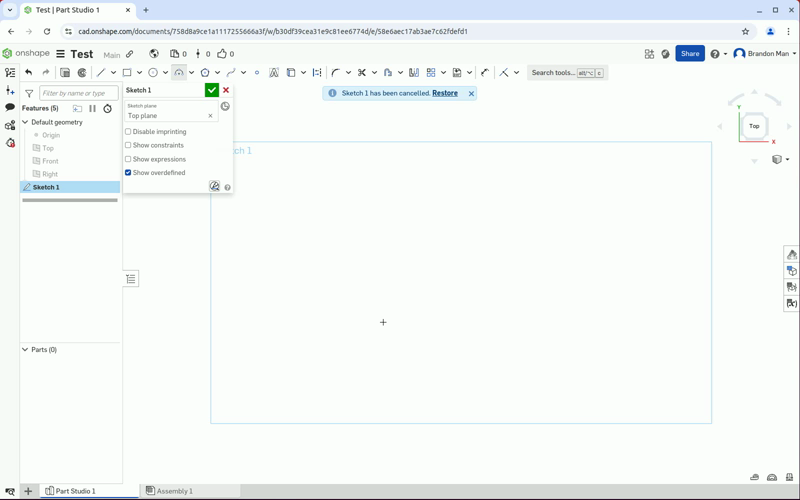
key_down(shift)
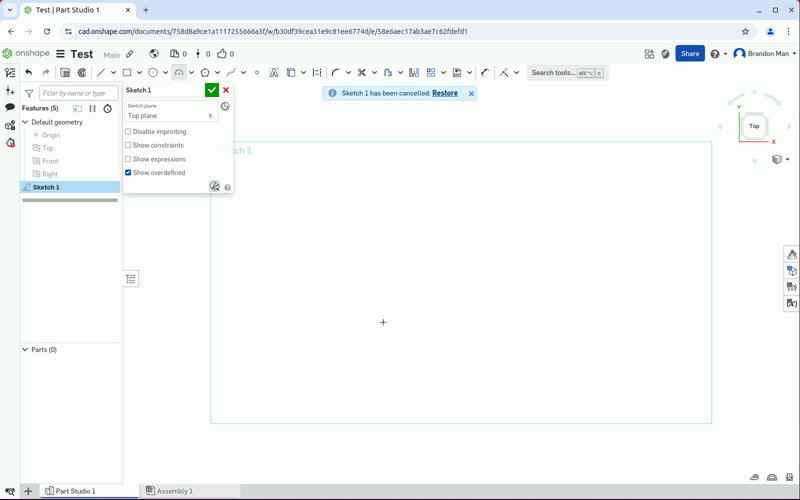
mouse_move(391, 329)
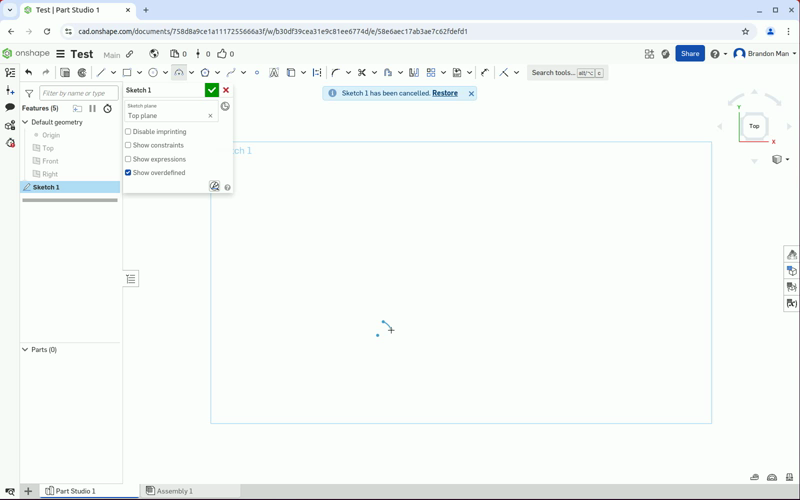
click(391, 329)
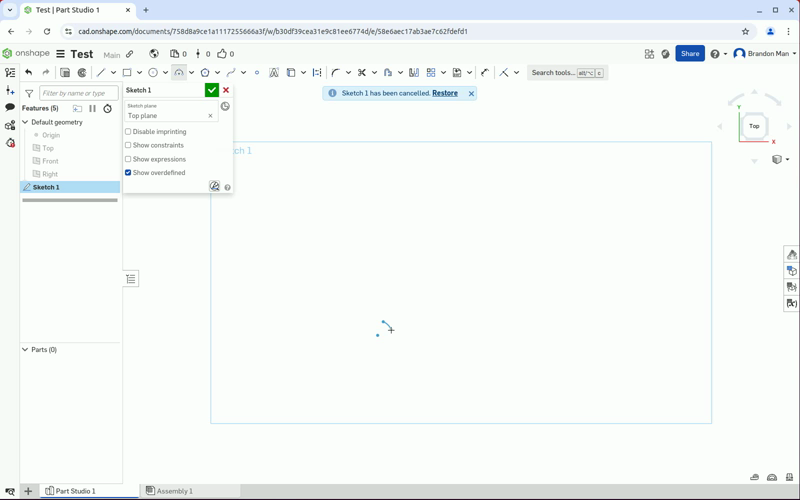
mouse_move(385, 327)
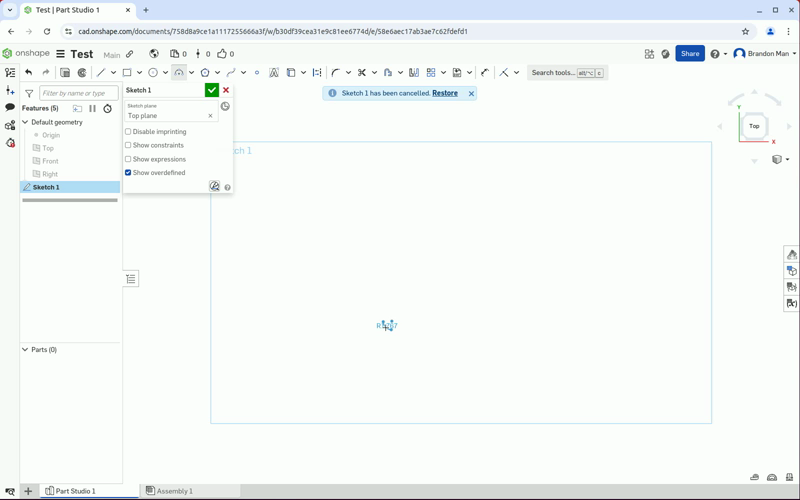
click(385, 327)
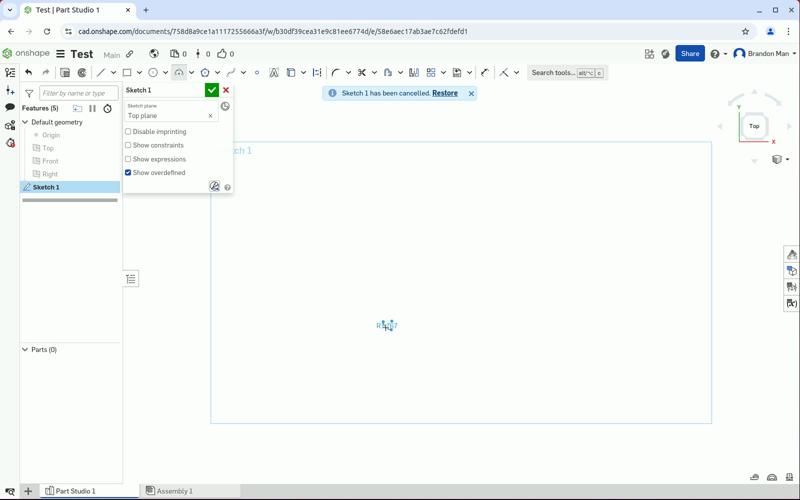
key_up(shift)
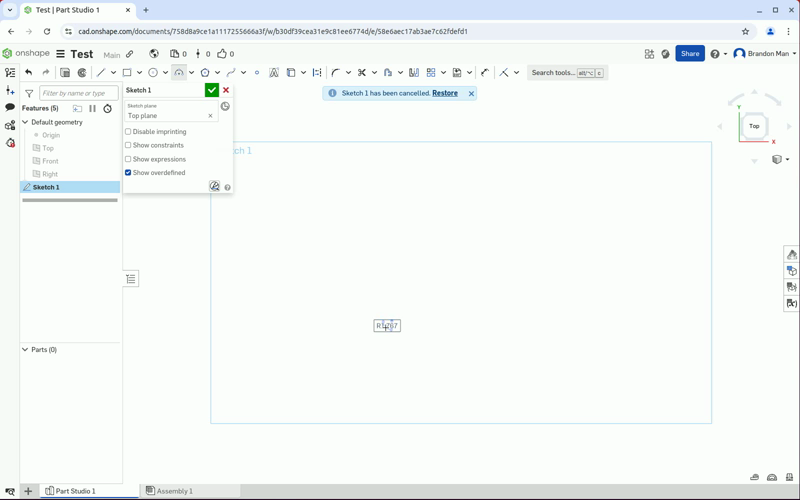
key(esc)
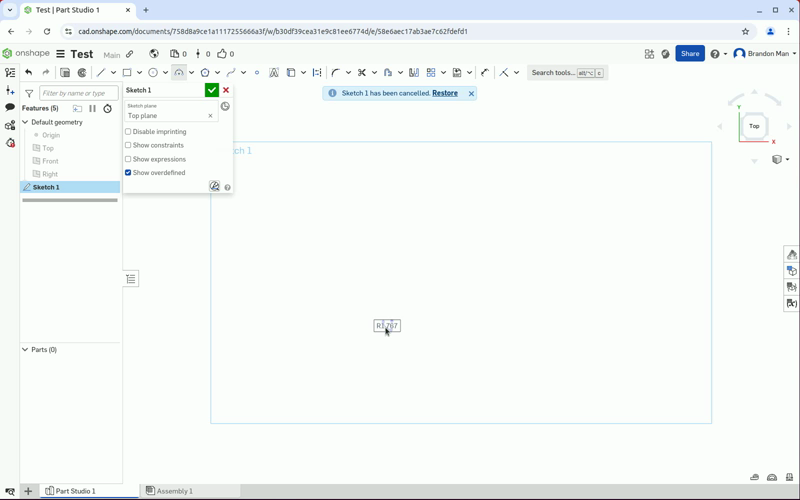
key(l)
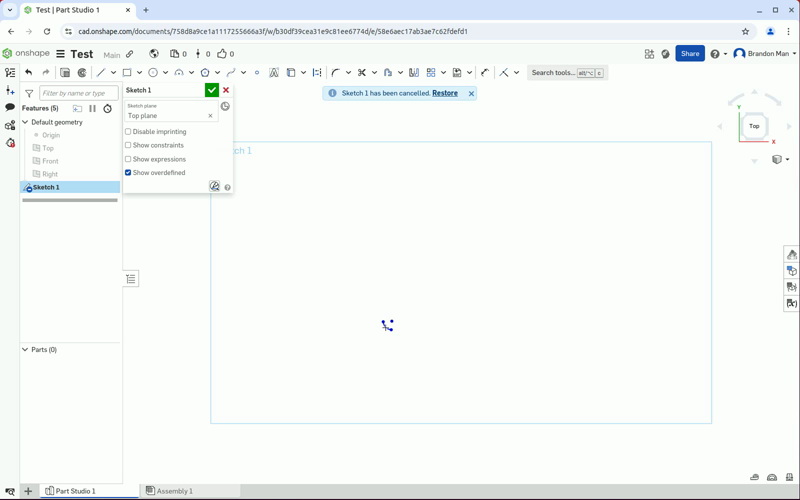
mouse_move(391, 329)
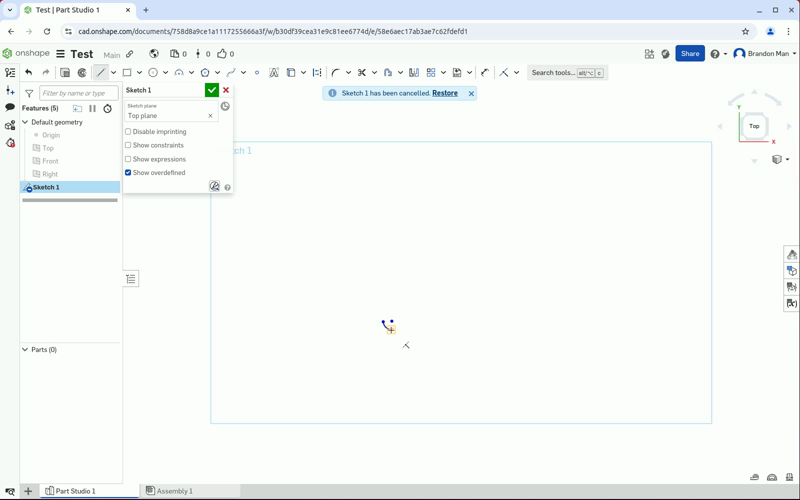
click(391, 329)
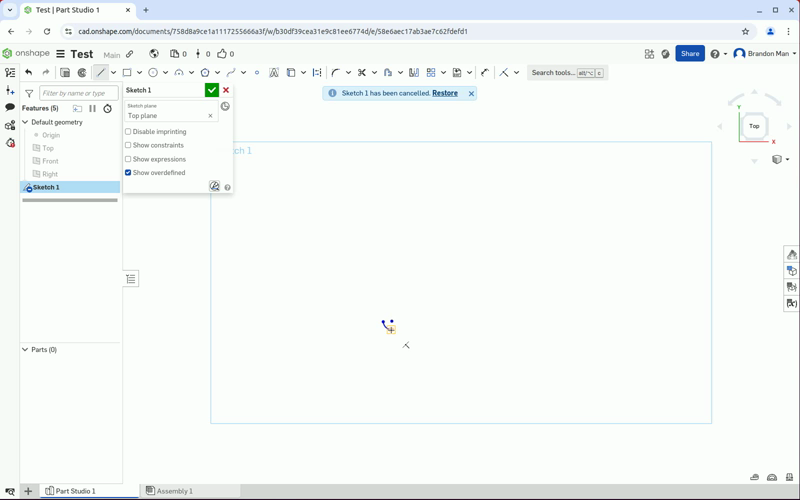
key_down(shift)
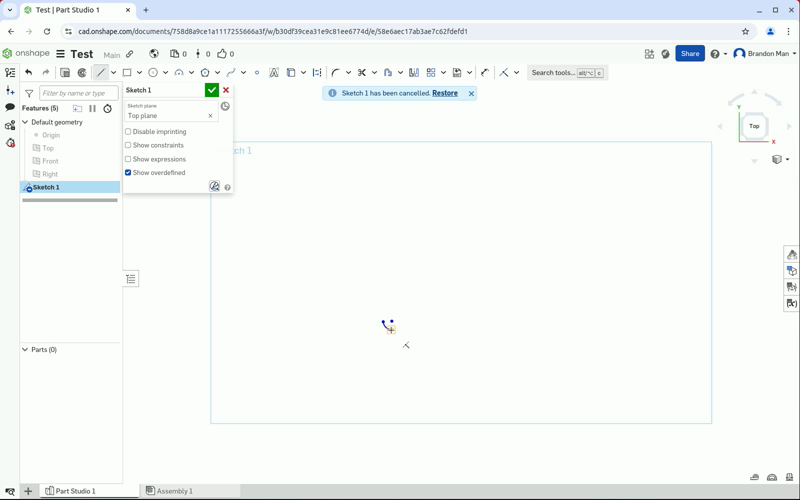
mouse_move(529, 329)
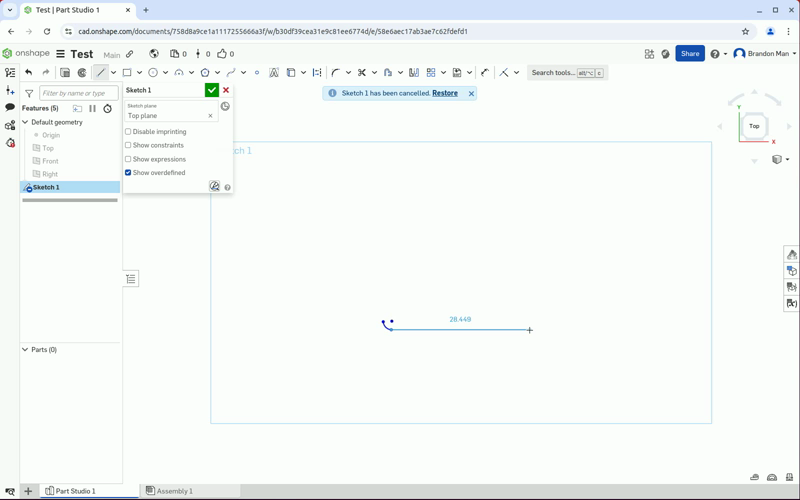
click(529, 329)
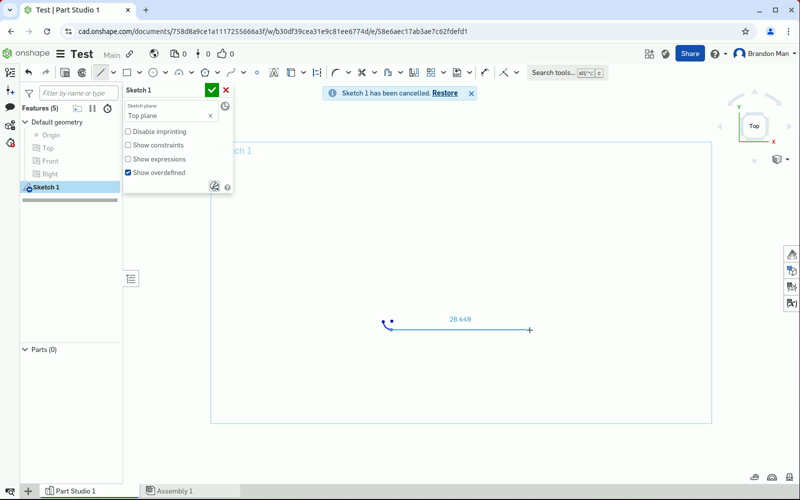
key_up(shift)
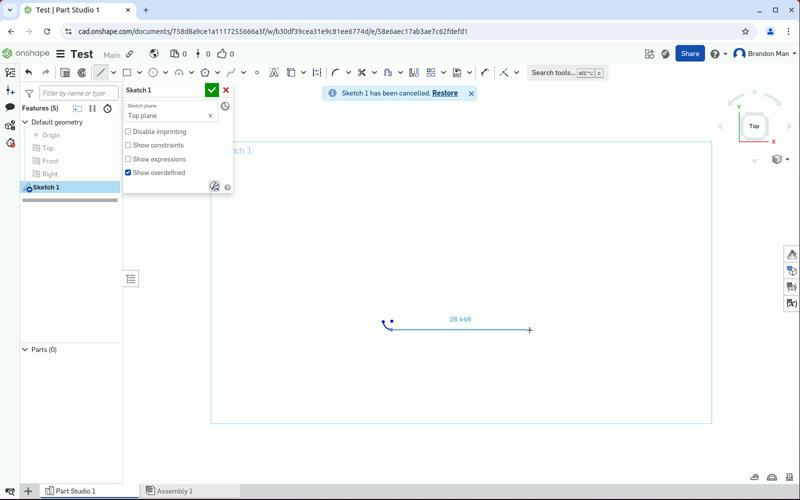
key(esc)
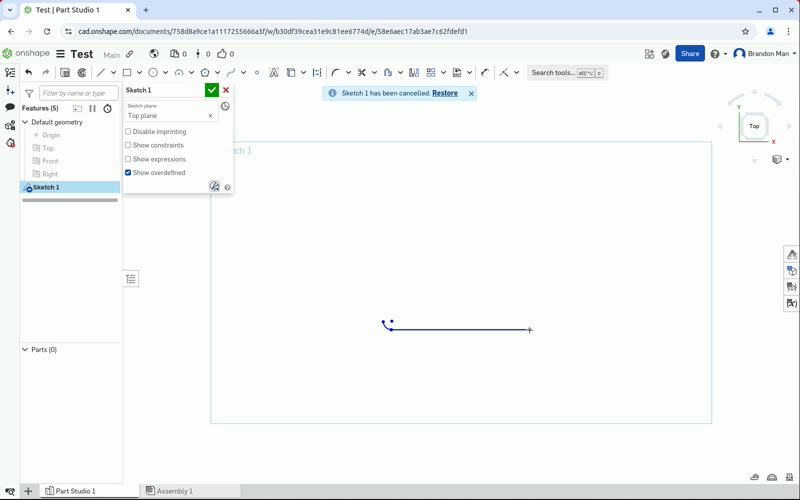
key(a)
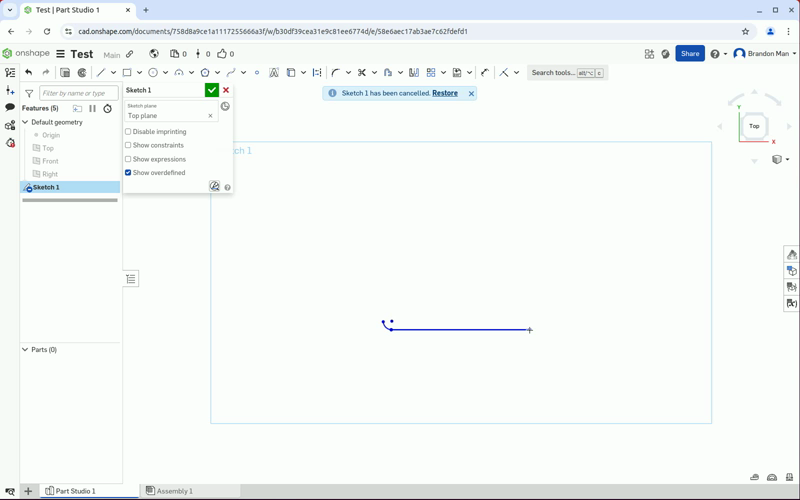
mouse_move(529, 329)
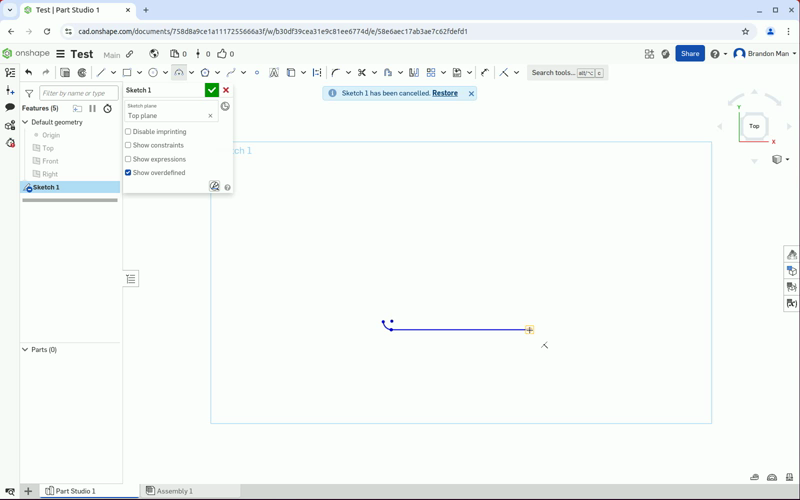
click(529, 329)
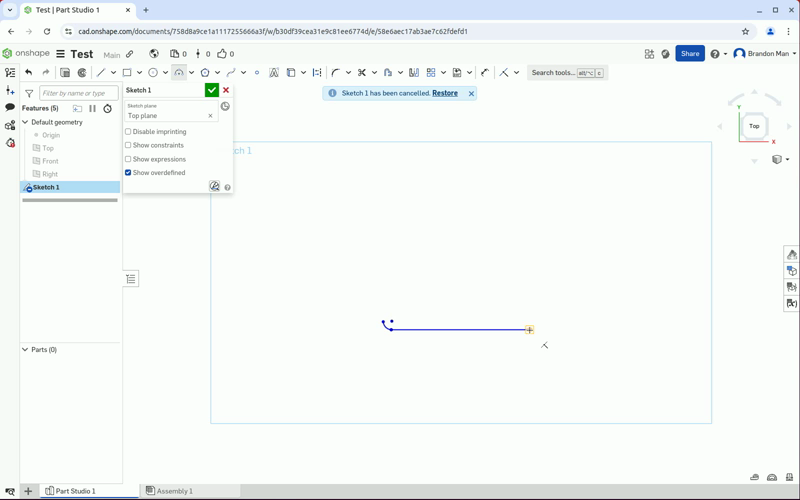
key_down(shift)
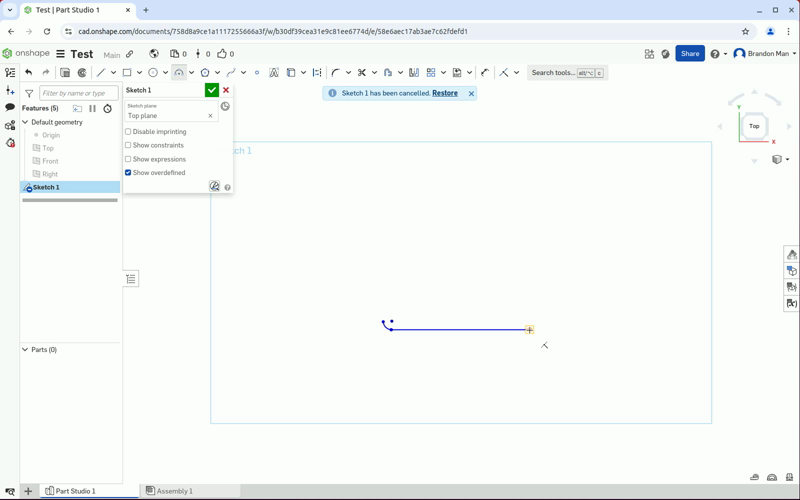
mouse_move(537, 321)
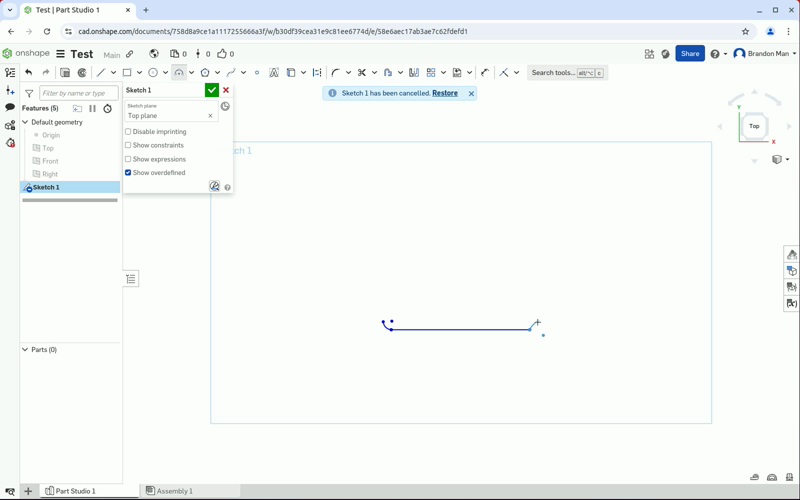
click(537, 321)
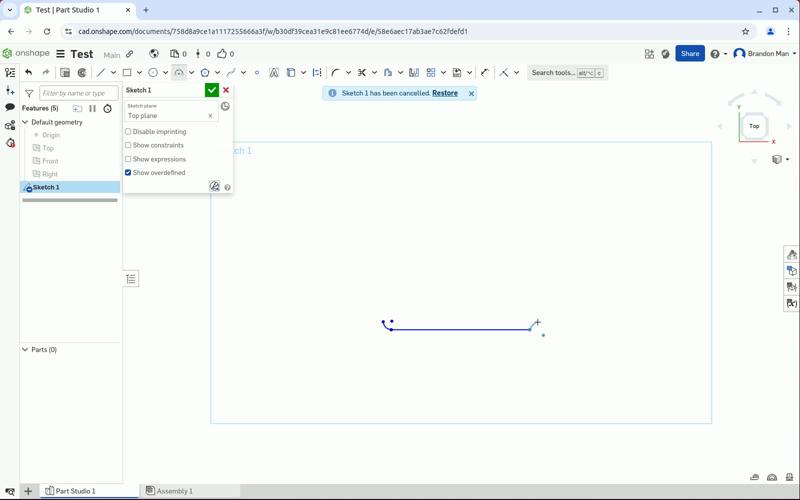
mouse_move(535, 327)
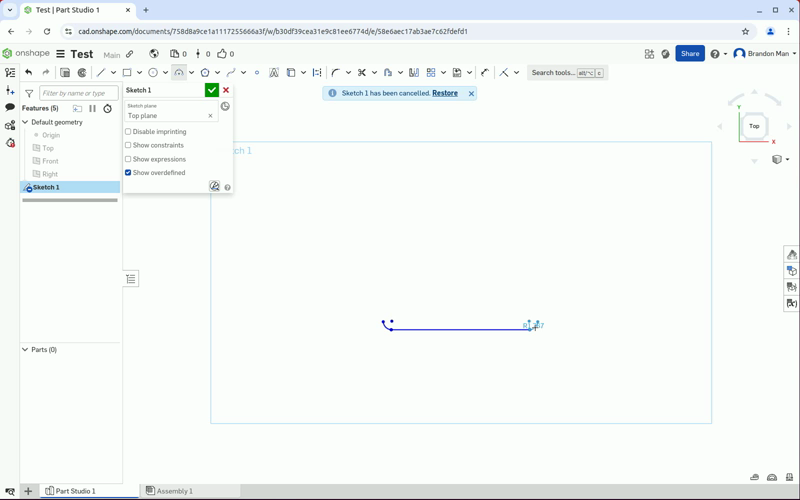
click(535, 327)
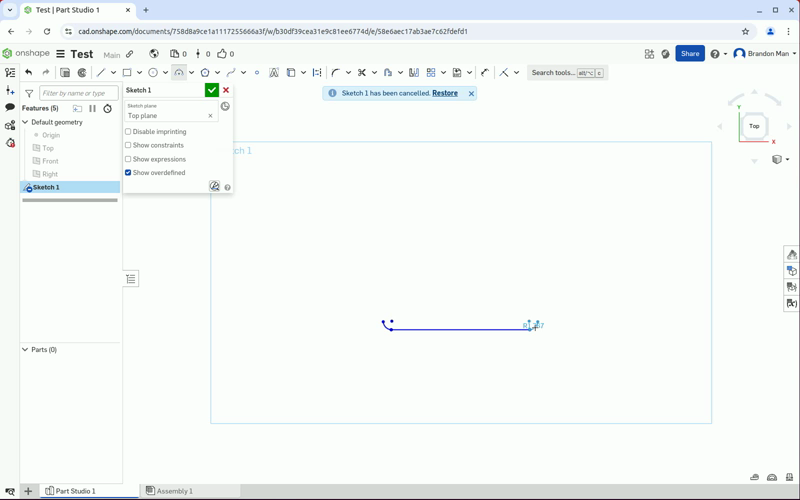
key_up(shift)
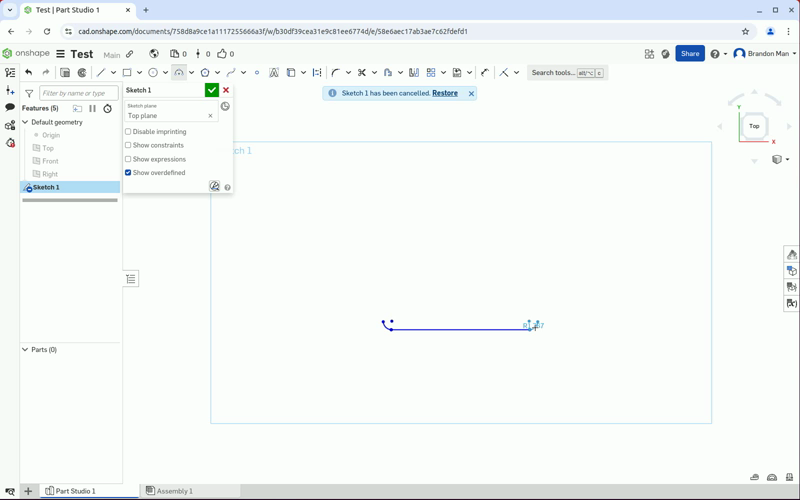
key(esc)
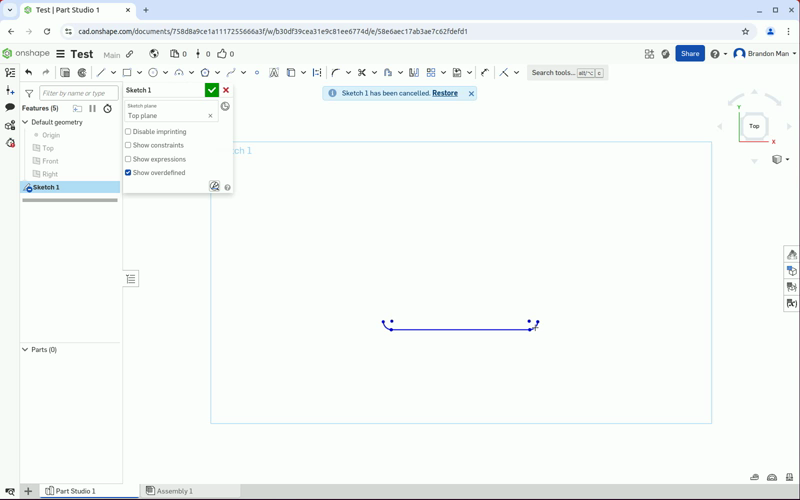
key(l)
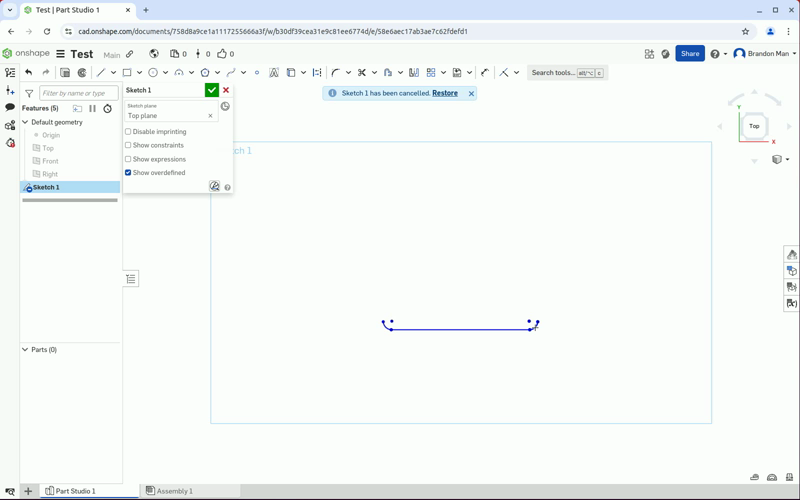
mouse_move(537, 321)
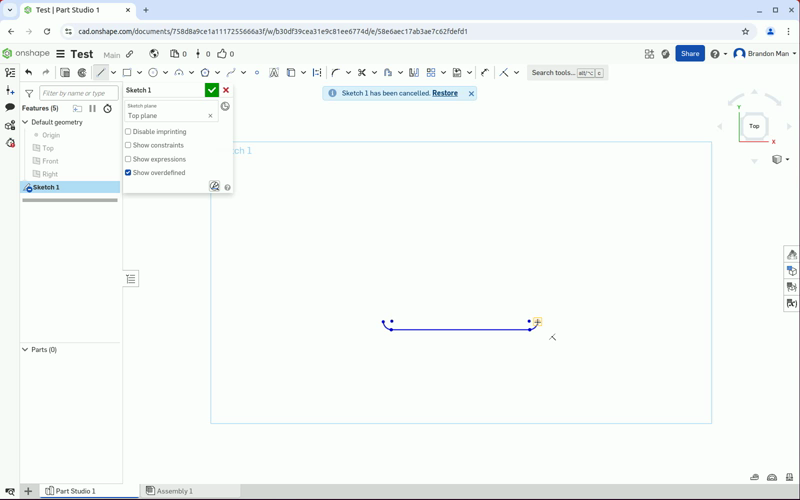
click(537, 321)
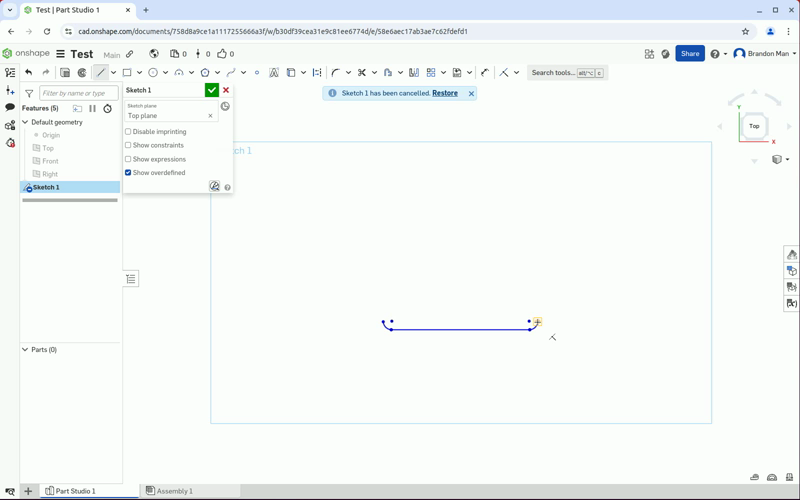
key_down(shift)
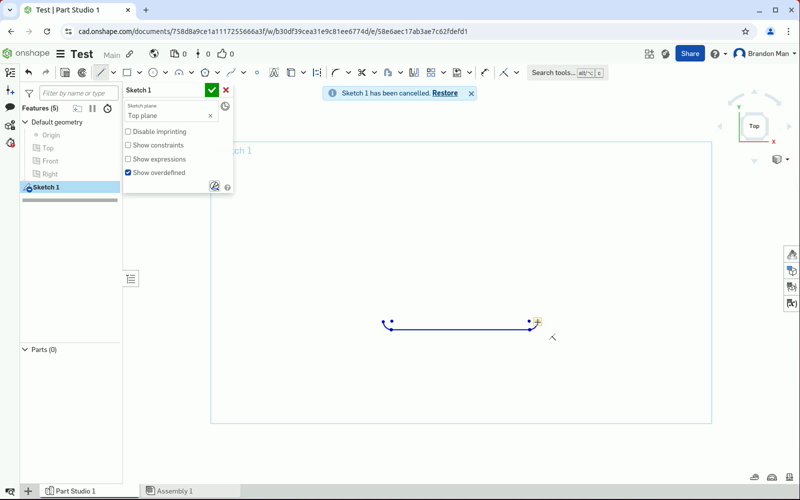
mouse_move(537, 243)
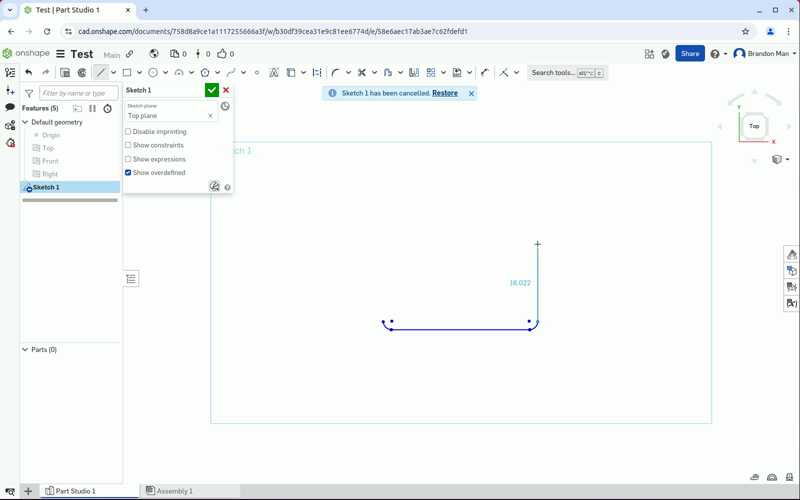
click(537, 243)
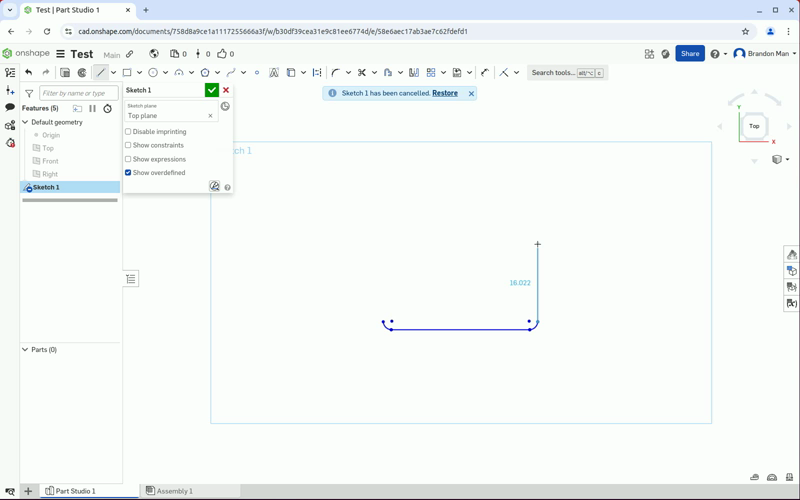
key_up(shift)
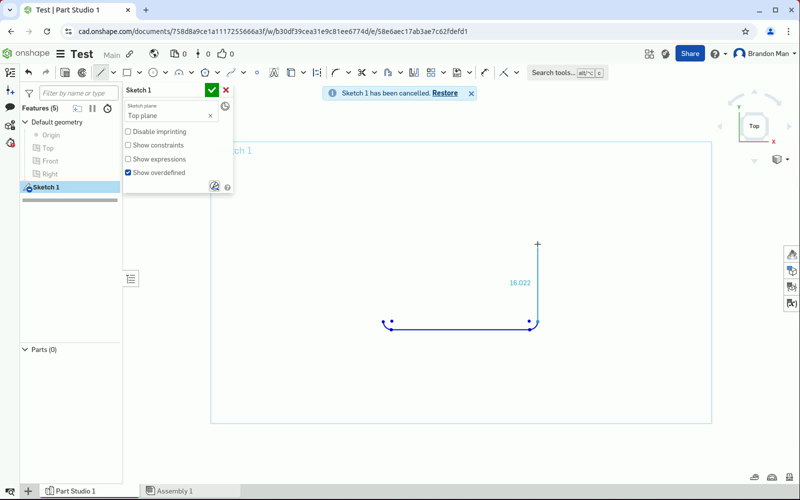
key(esc)
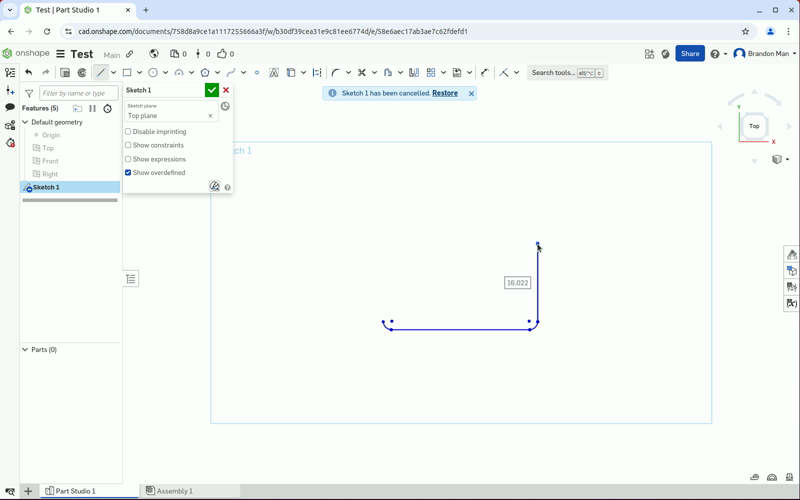
key(a)
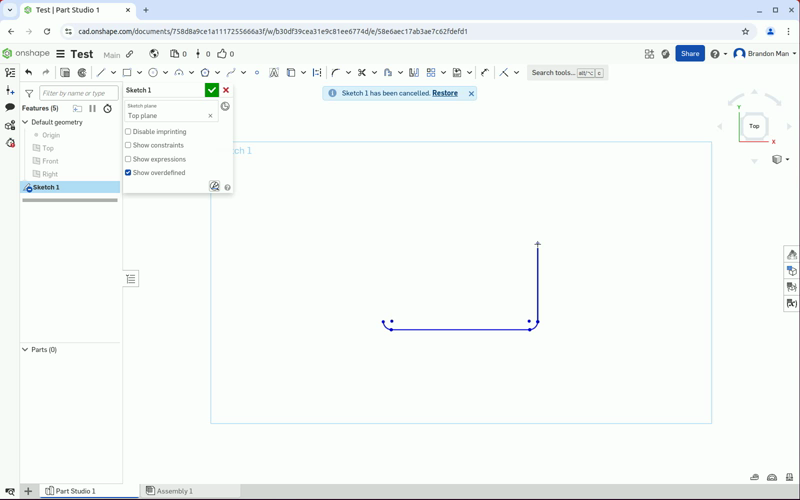
mouse_move(537, 243)
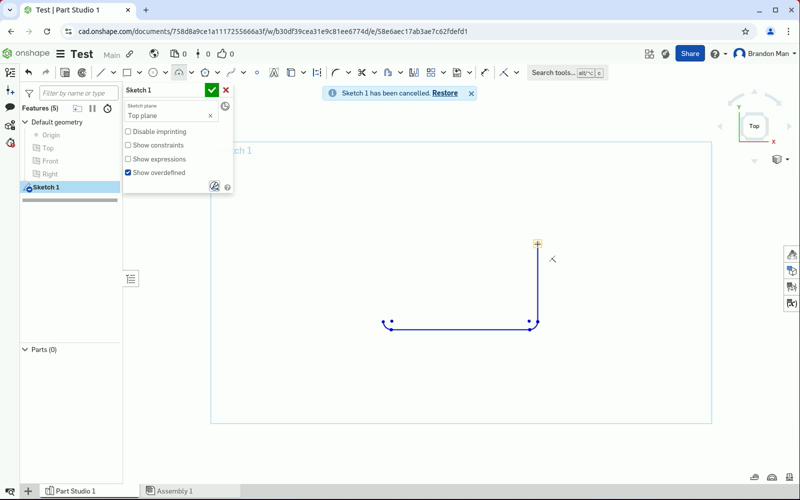
click(537, 243)
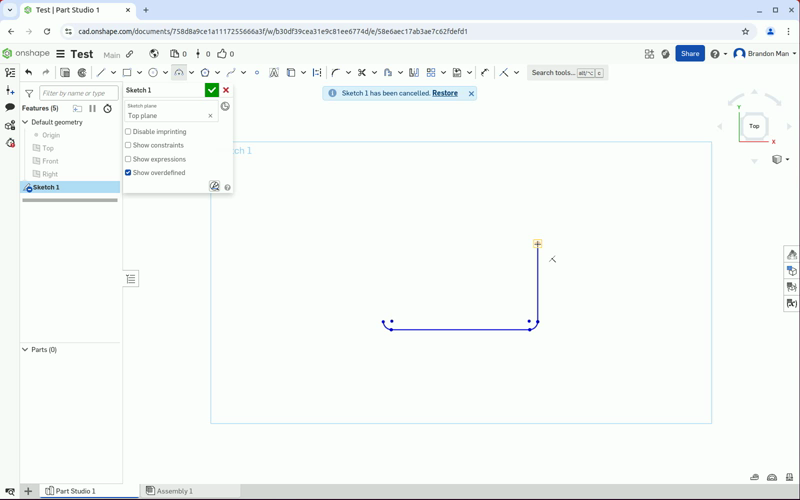
key_down(shift)
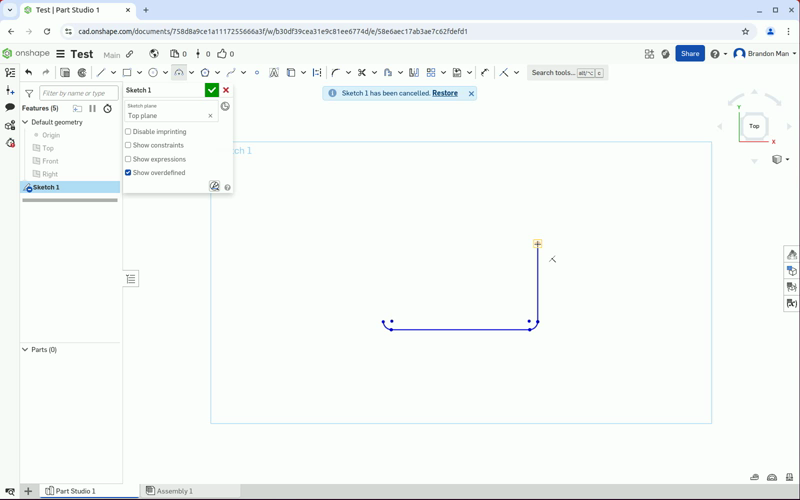
mouse_move(529, 237)
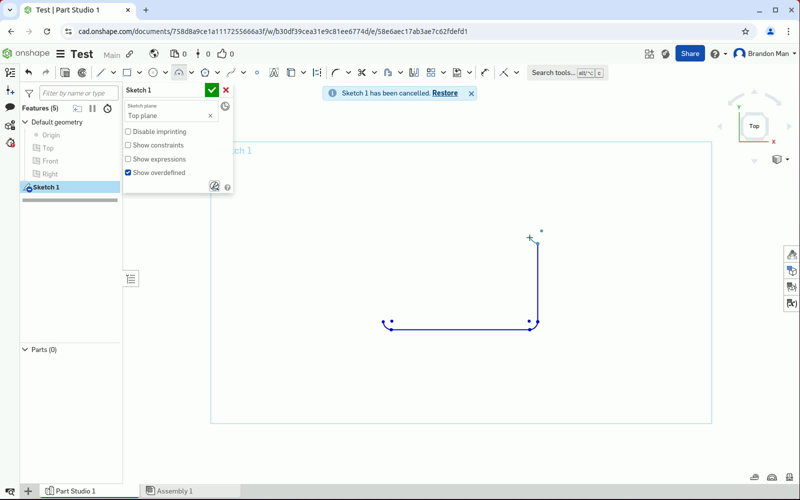
click(529, 237)
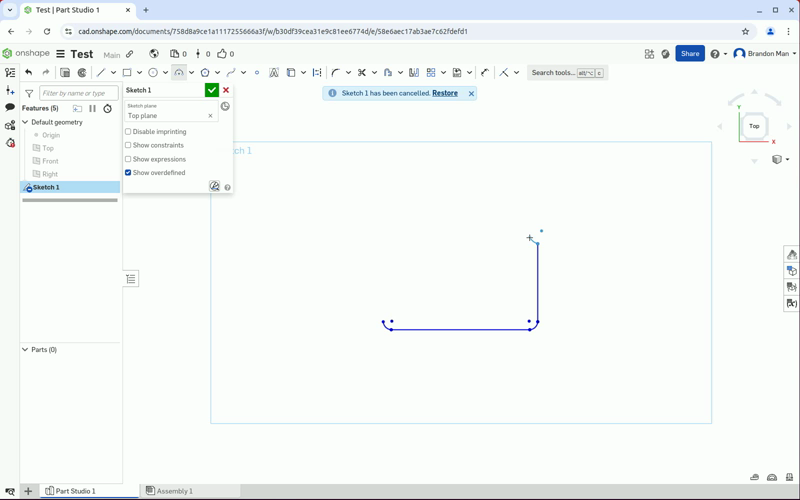
mouse_move(534, 238)
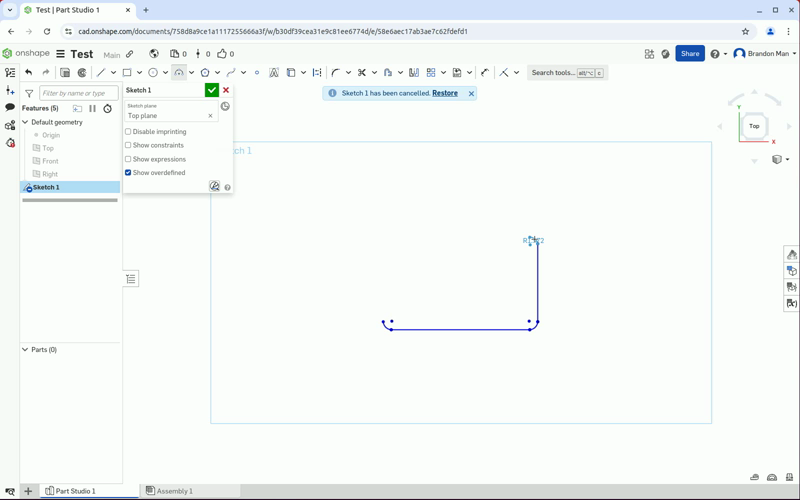
click(534, 238)
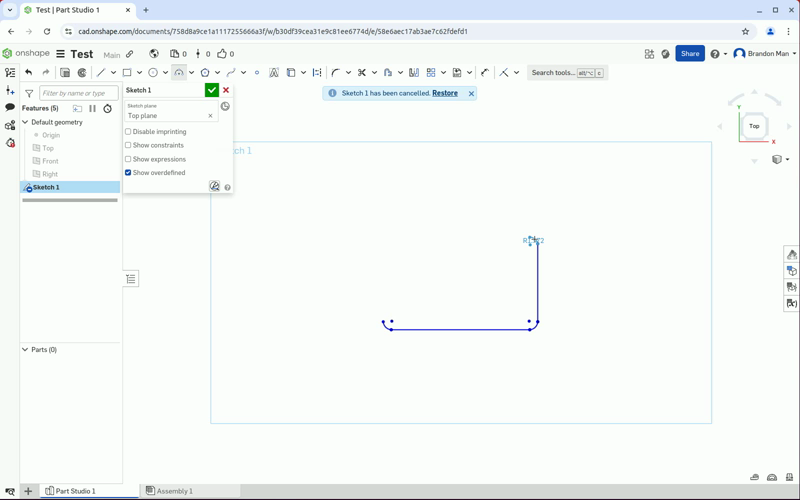
key_up(shift)
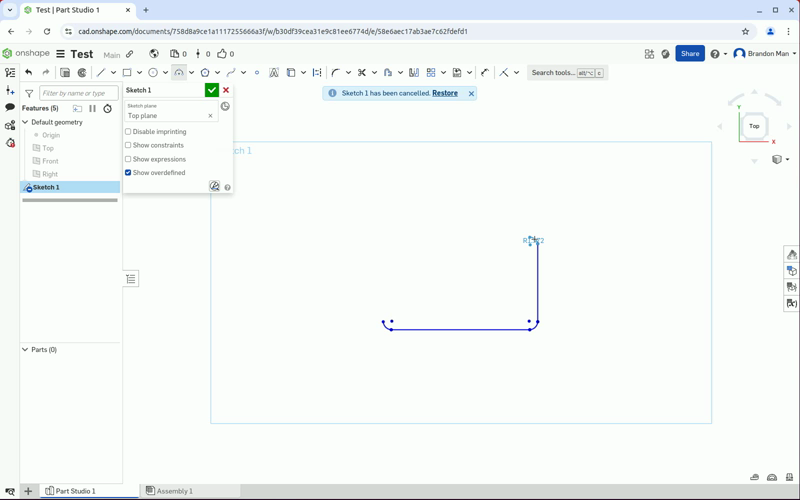
key(esc)
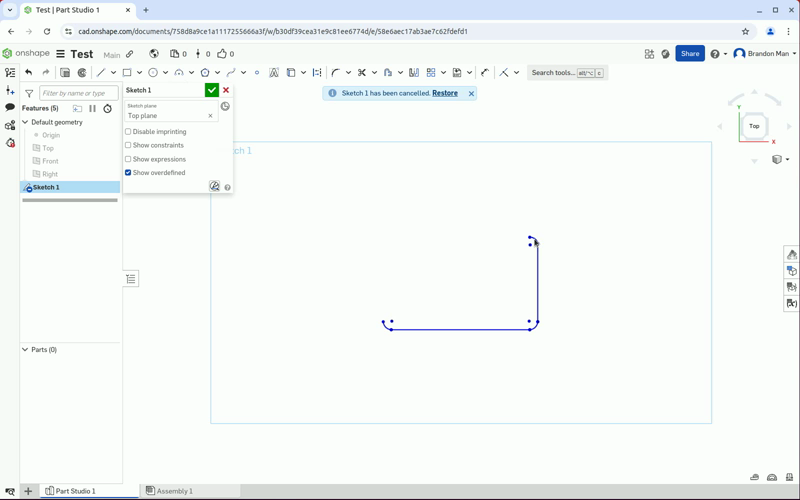
key(l)
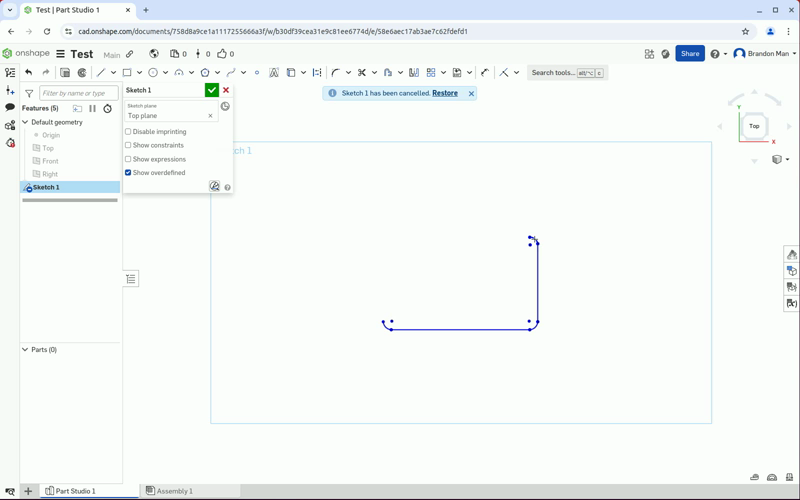
mouse_move(529, 237)
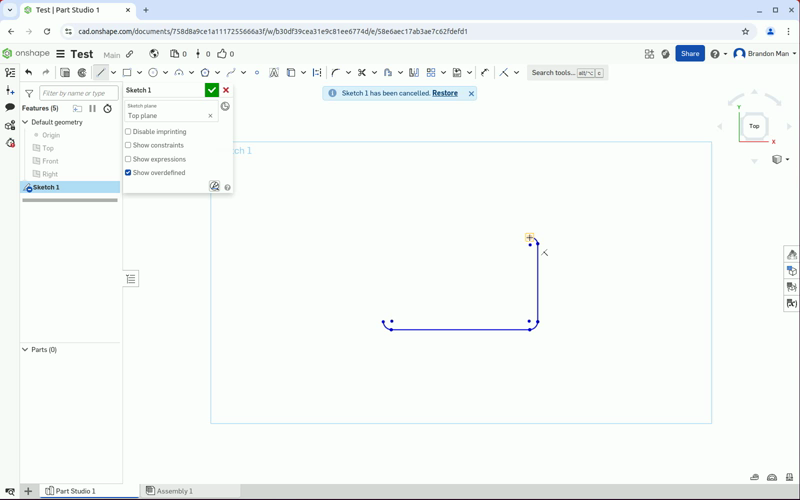
click(529, 237)
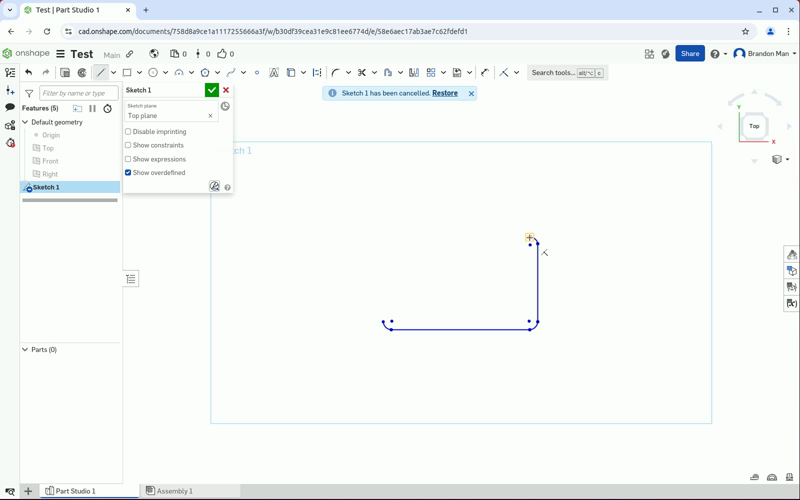
key_down(shift)
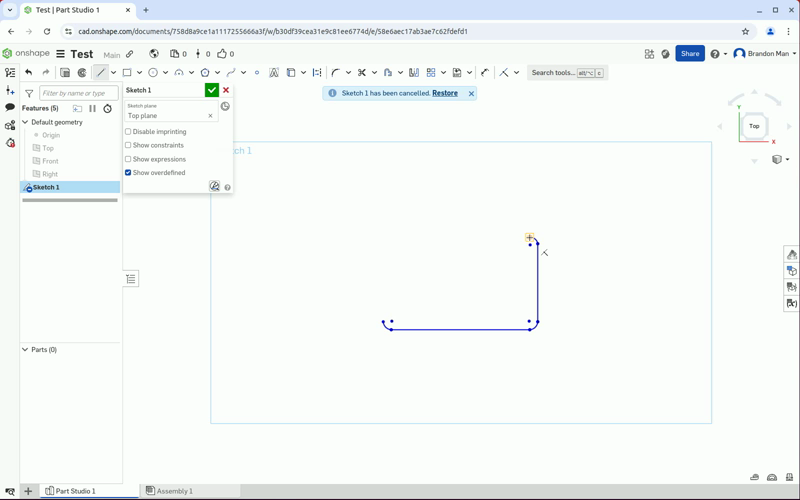
mouse_move(391, 237)
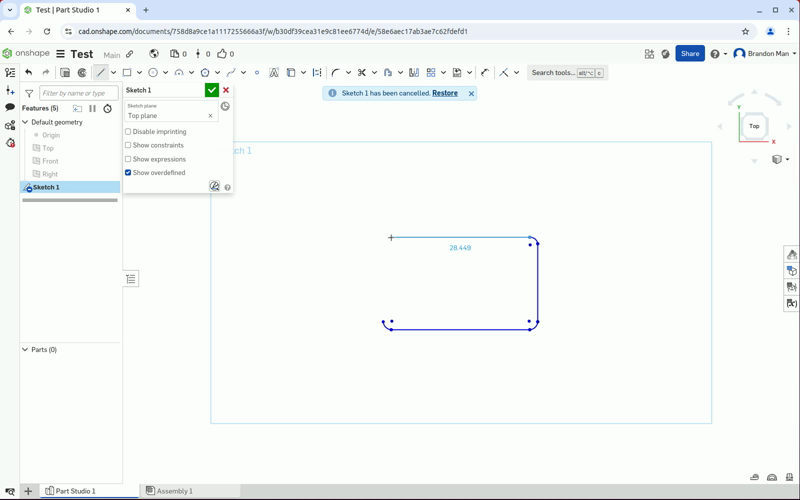
click(391, 237)
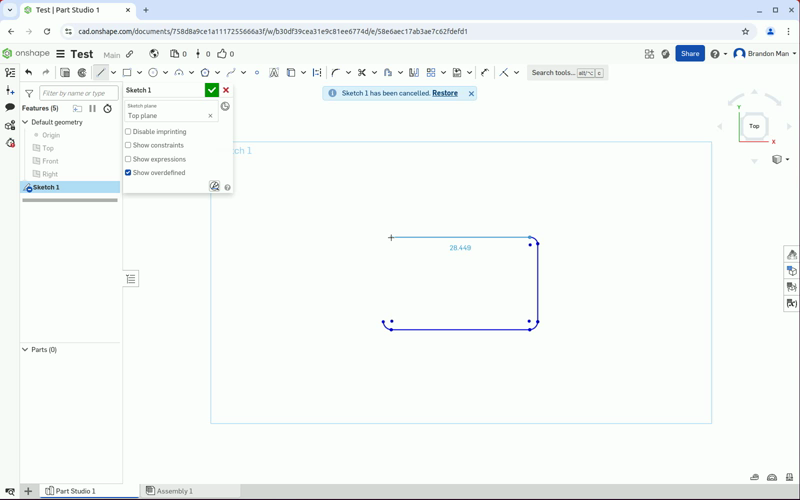
key_up(shift)
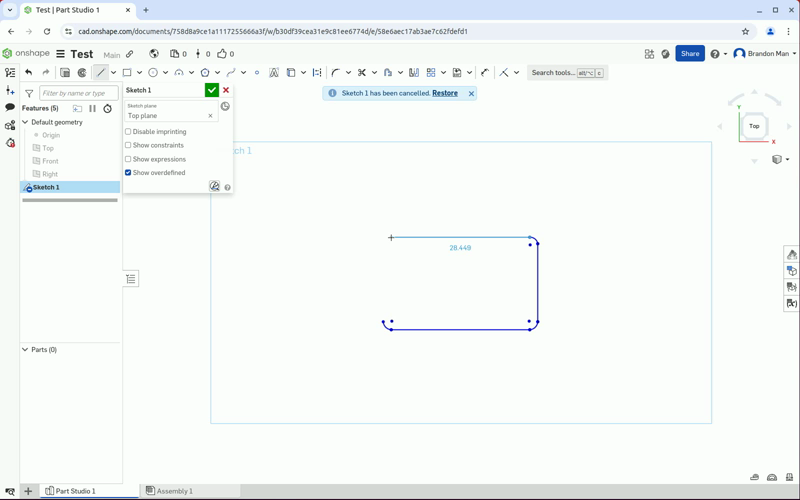
key(esc)
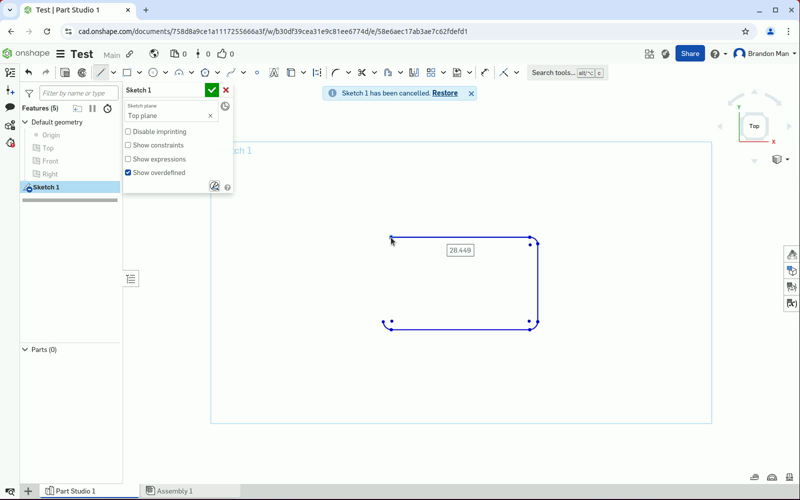
key(a)
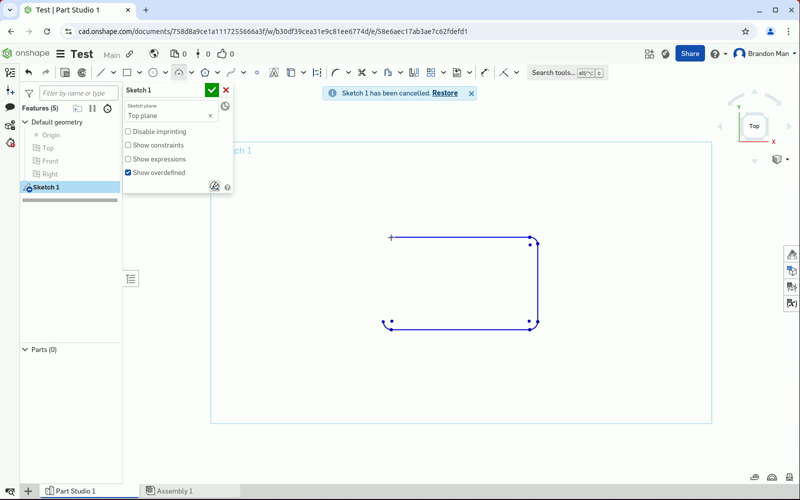
mouse_move(391, 237)
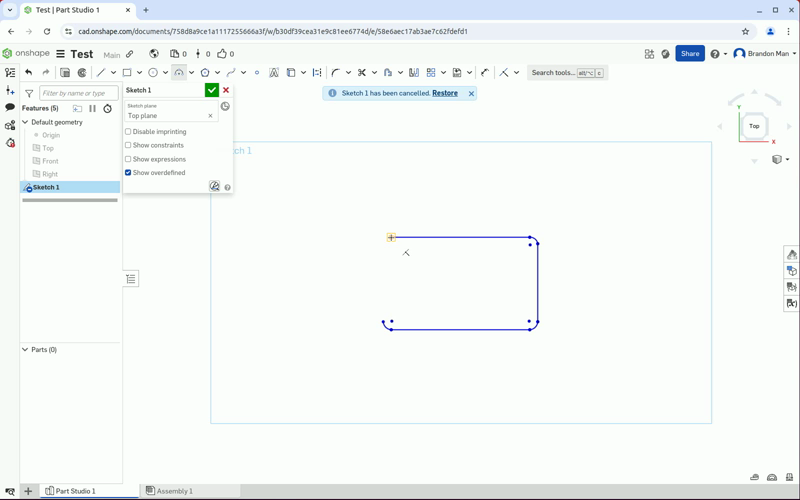
click(391, 237)
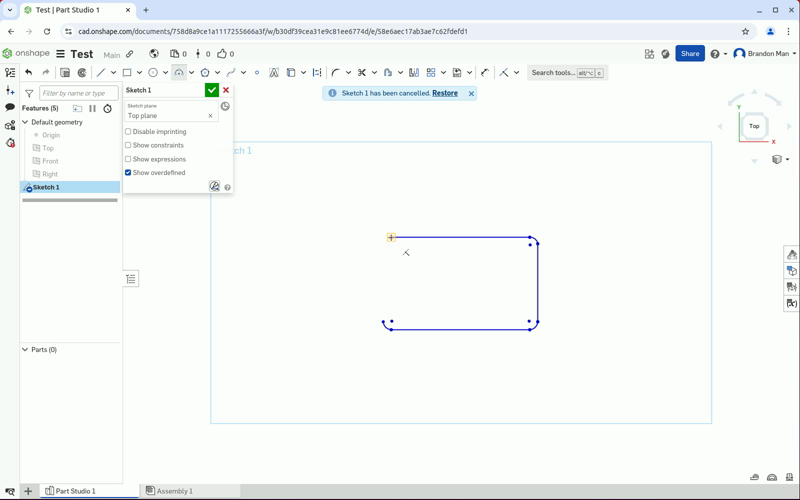
key_down(shift)
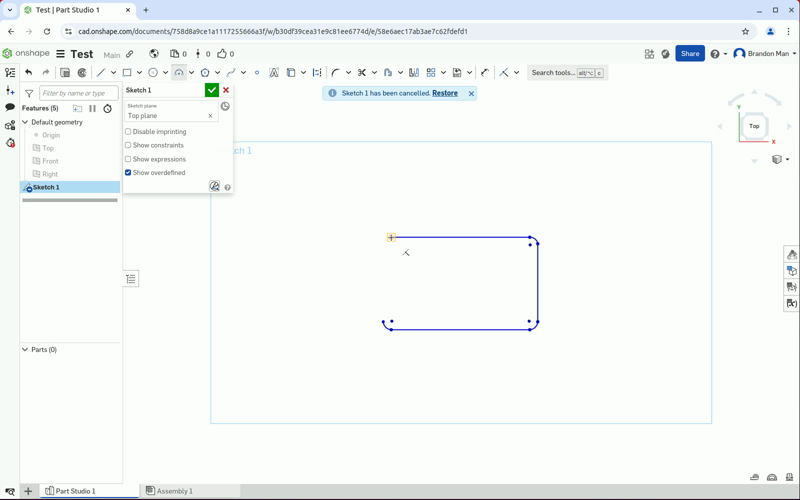
mouse_move(383, 243)
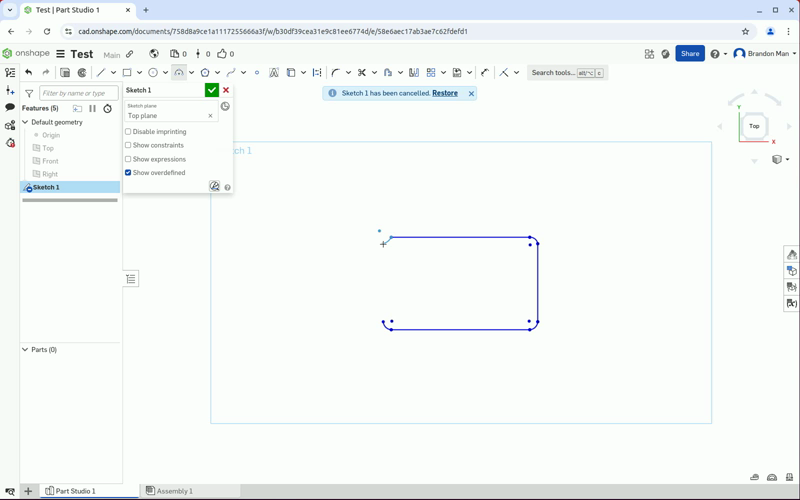
click(383, 243)
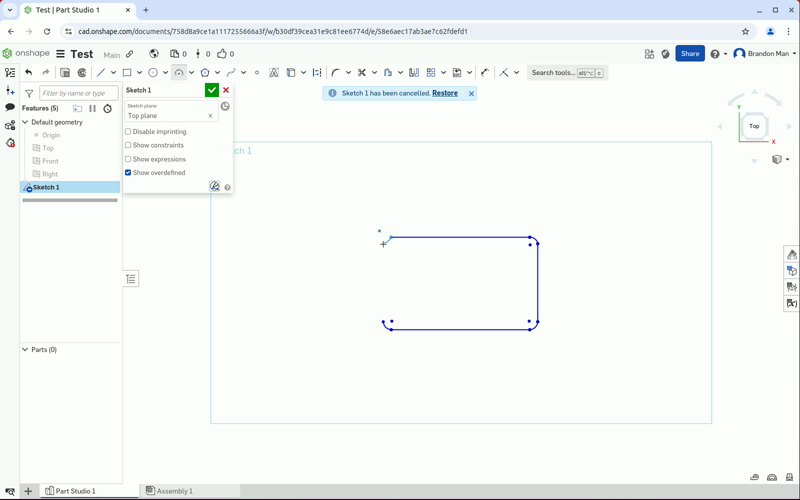
mouse_move(386, 238)
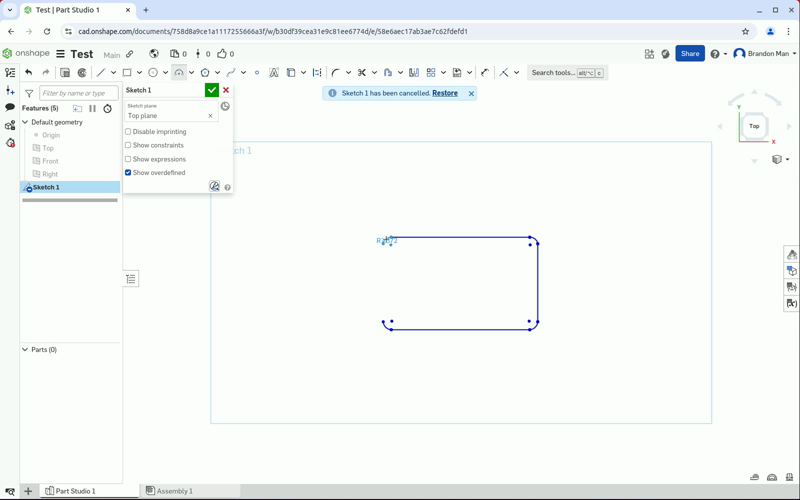
click(386, 238)
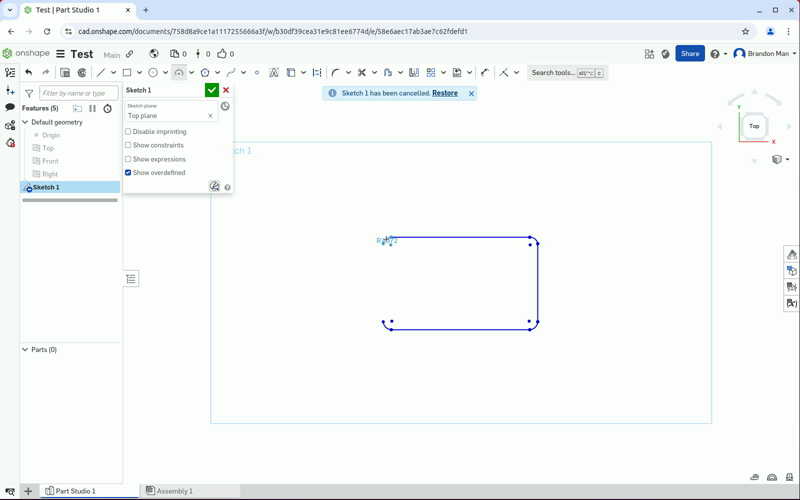
key_up(shift)
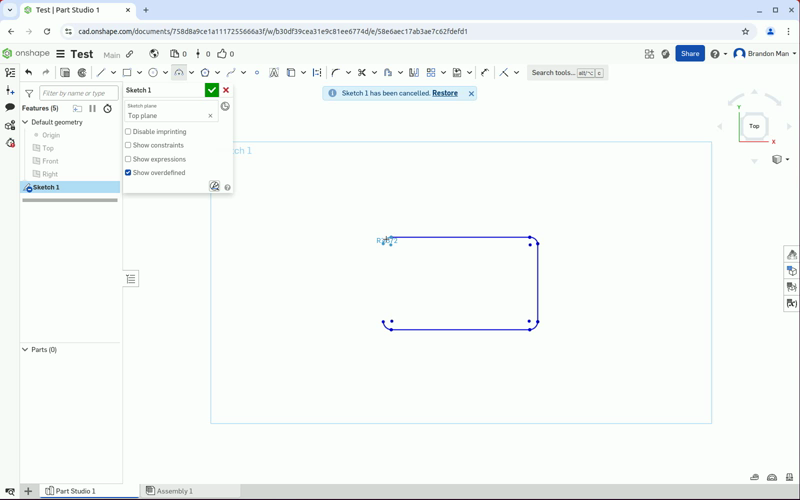
key(esc)
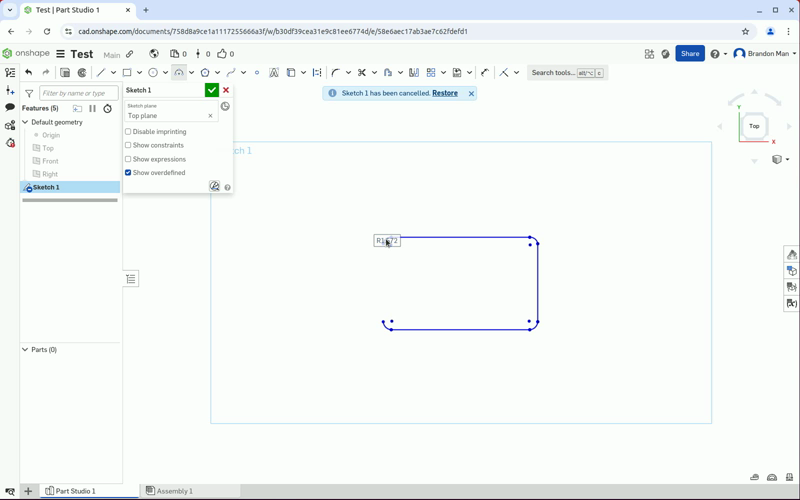
key(l)
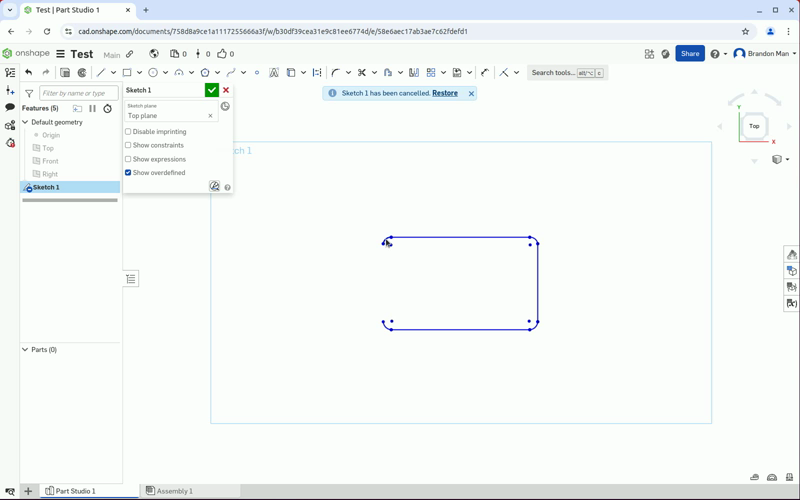
mouse_move(383, 243)
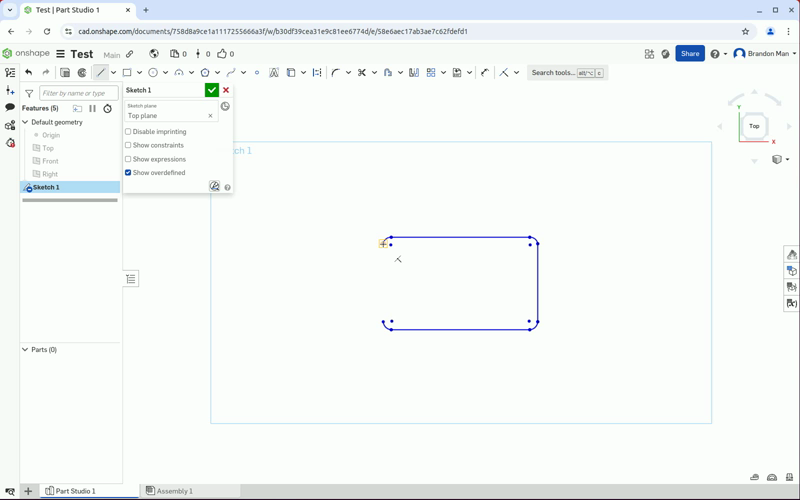
click(383, 243)
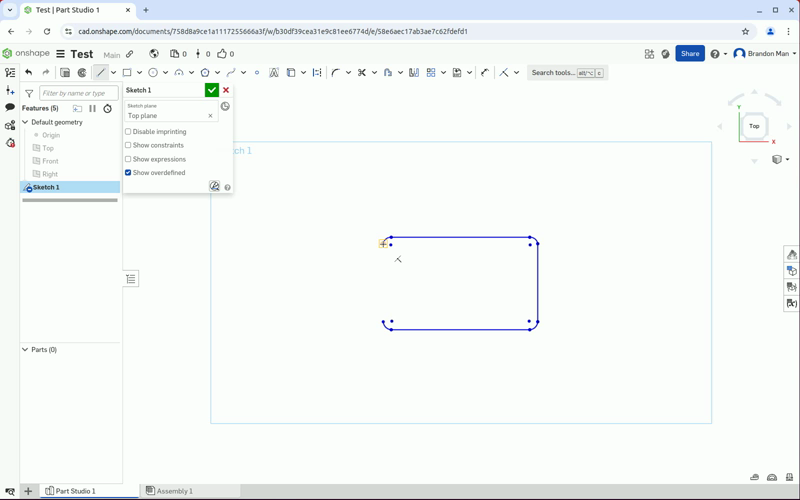
key_down(shift)
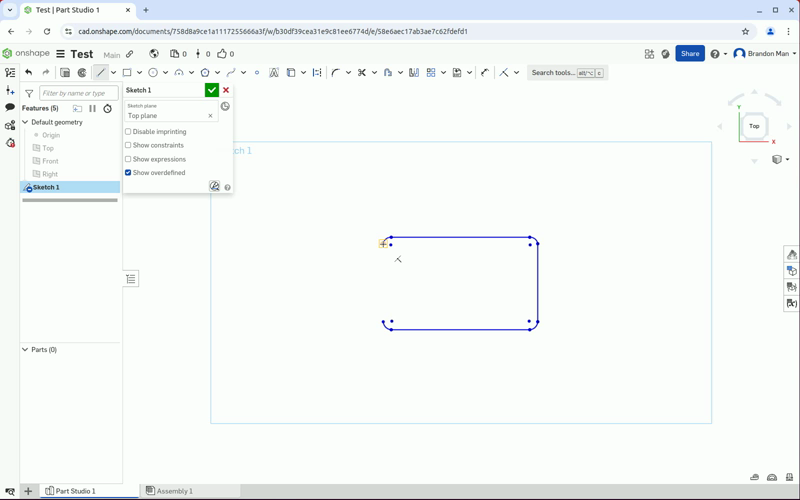
mouse_move(383, 321)
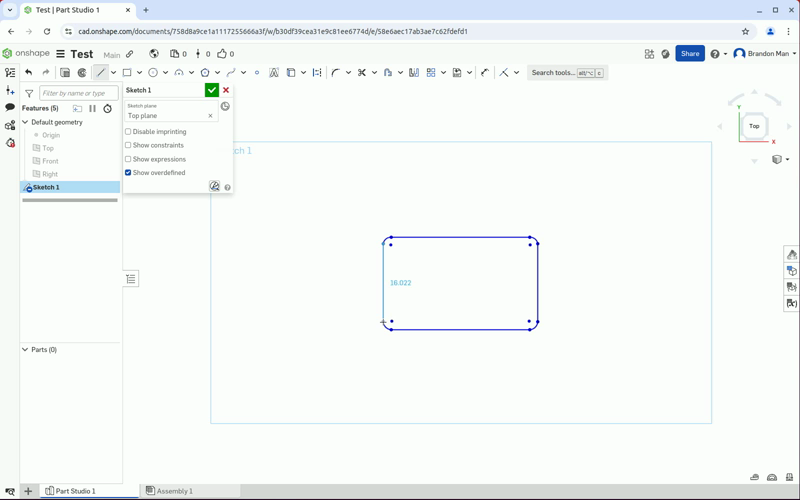
key_up(shift)
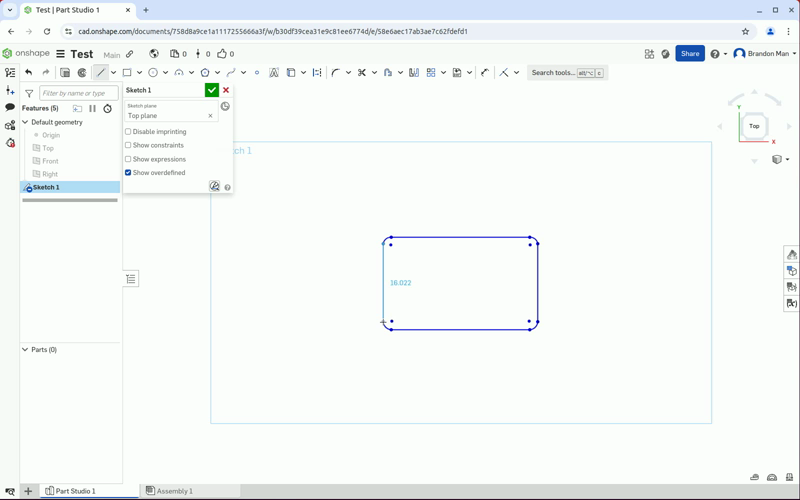
click(383, 321)
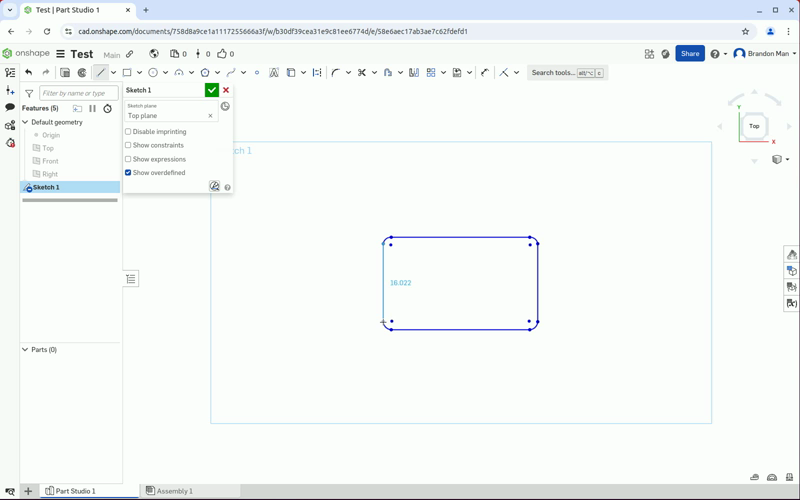
key(esc)
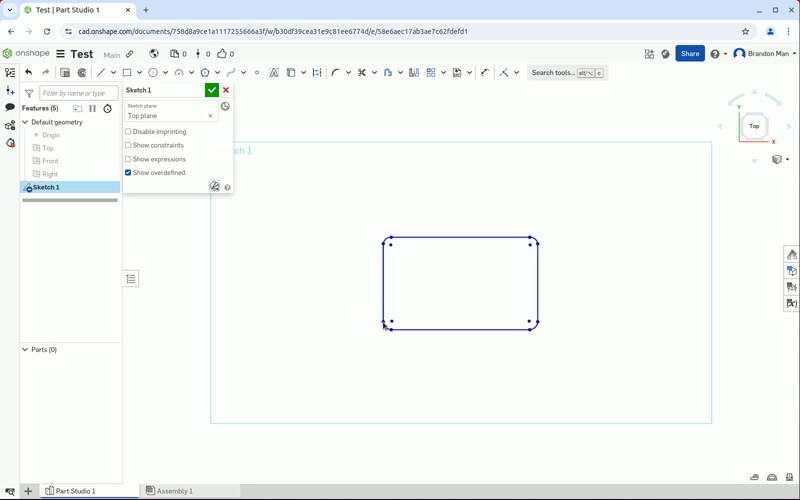
mouse_move(424, 286)
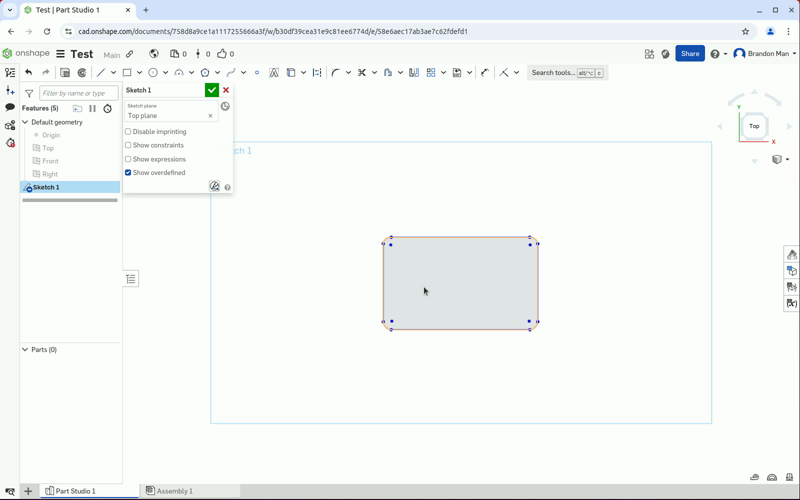
click(424, 286)
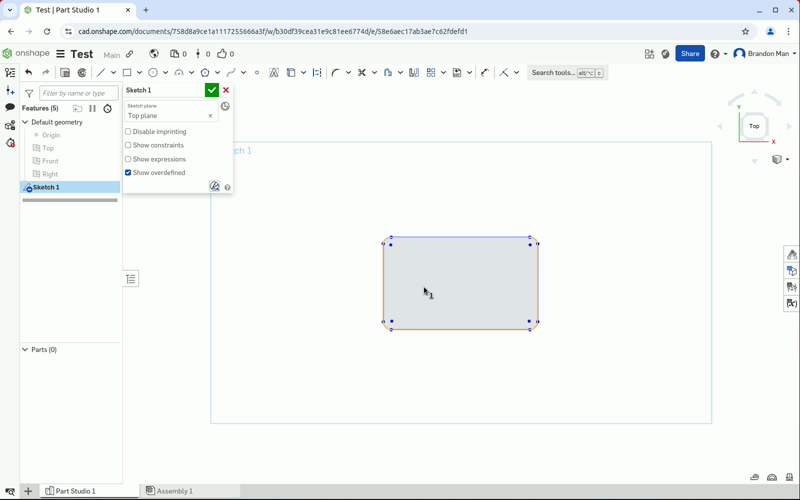
mouse_move(73, 352)
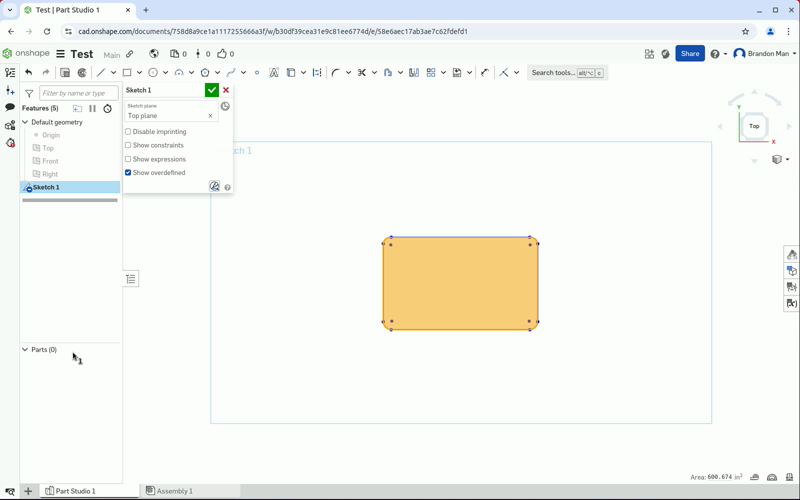
key(shift+y)
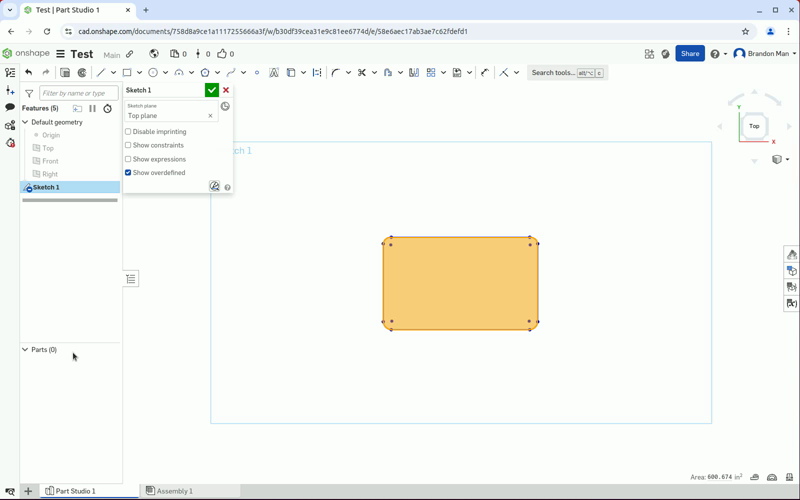
key(shift+e)
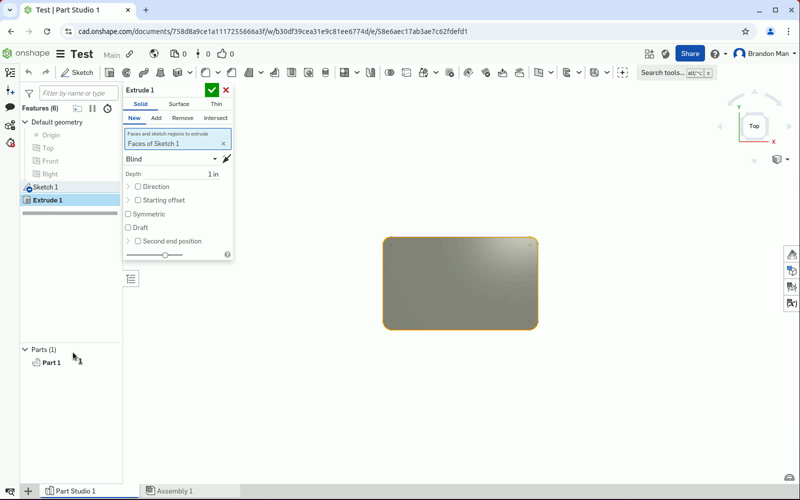
mouse_move(143, 106)
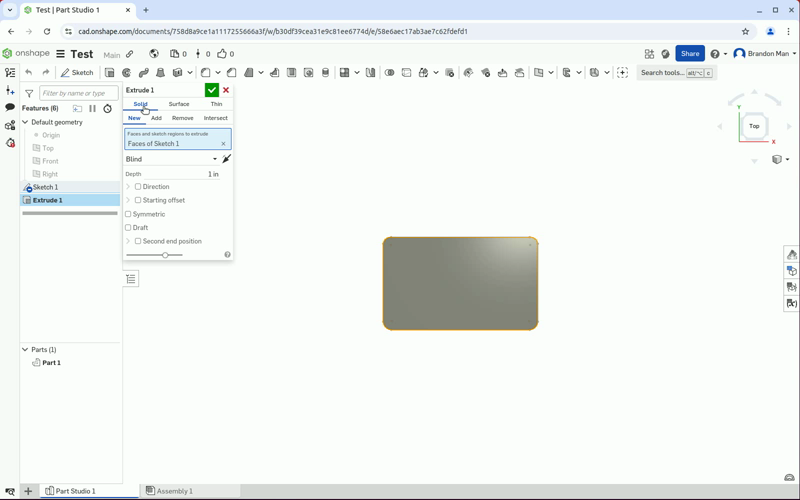
click(143, 106)
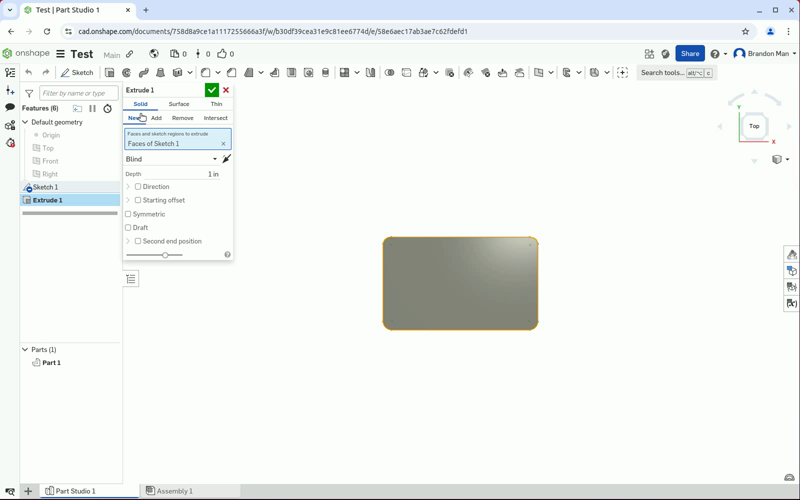
mouse_move(137, 120)
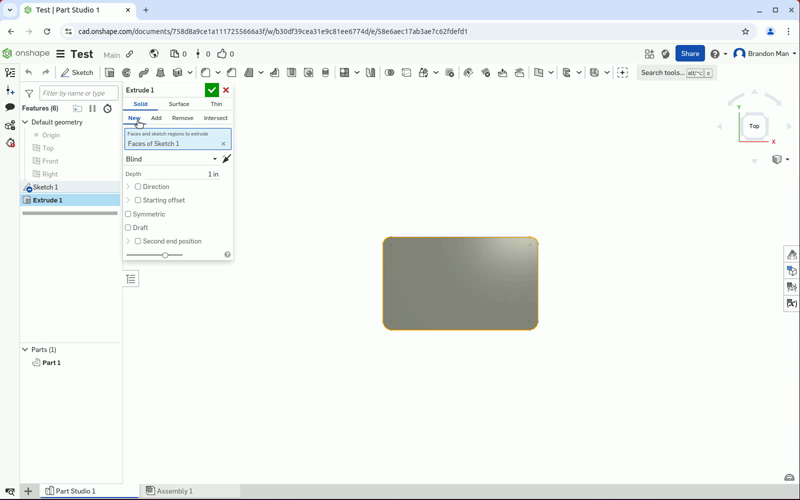
click(137, 120)
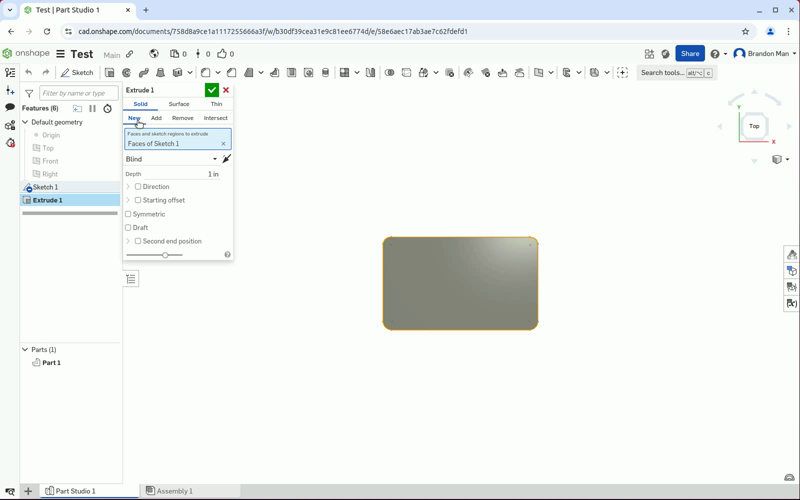
key(tab, 4)
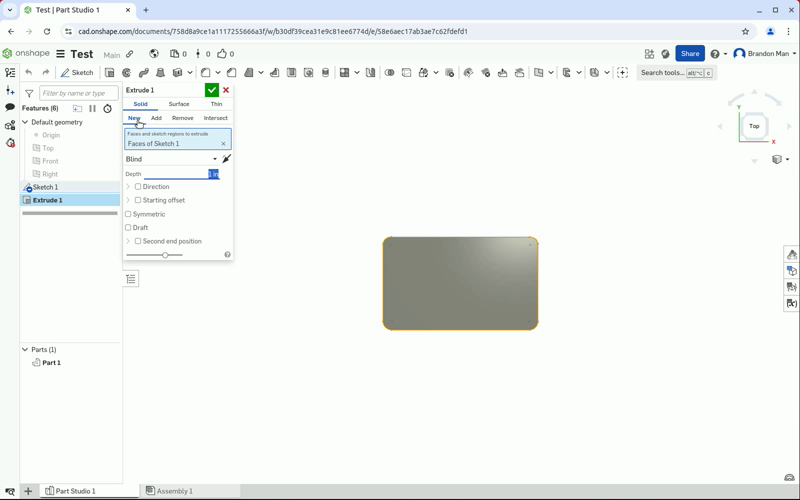
text(0.963)
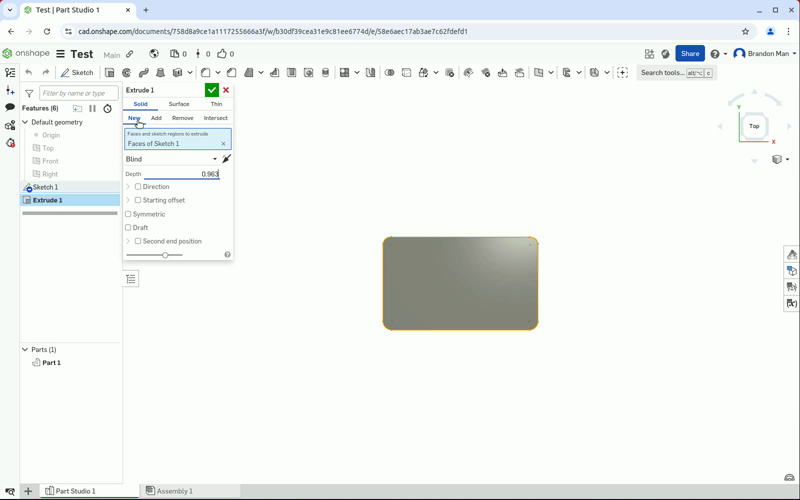
key(enter)
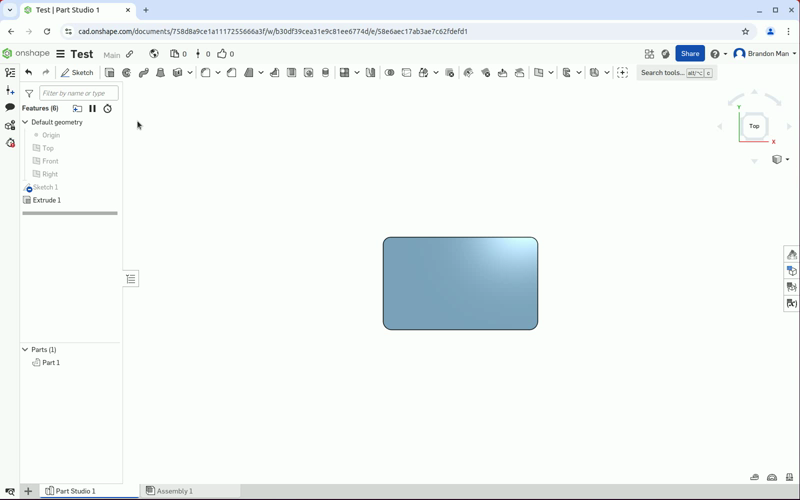
key(shift+h)
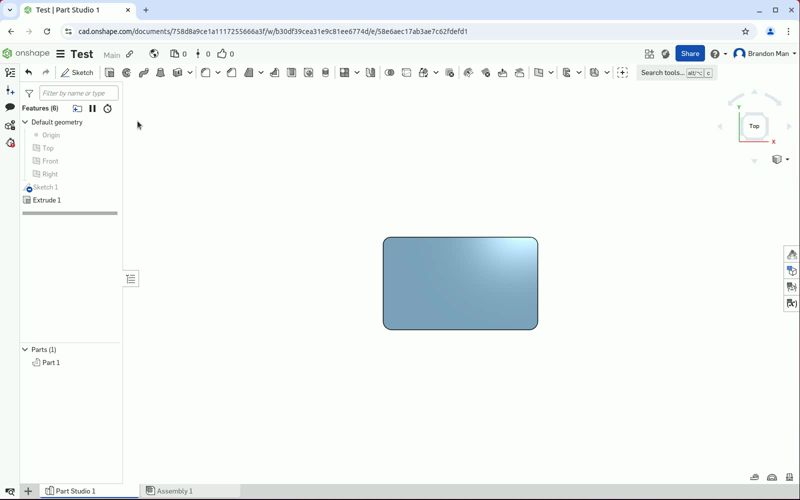
key(shift+h)
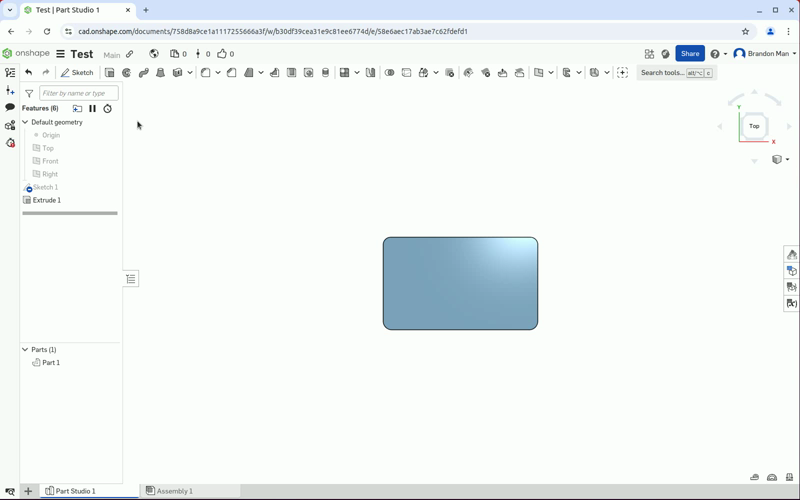
mouse_move(73, 189)
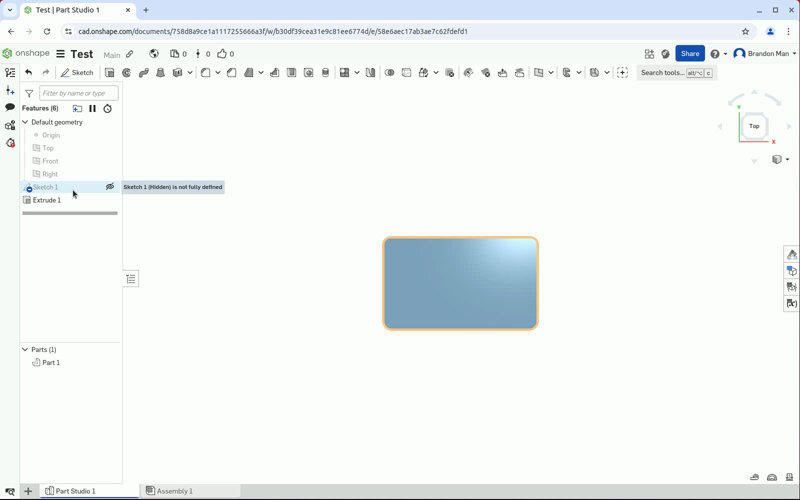
click(73, 189)
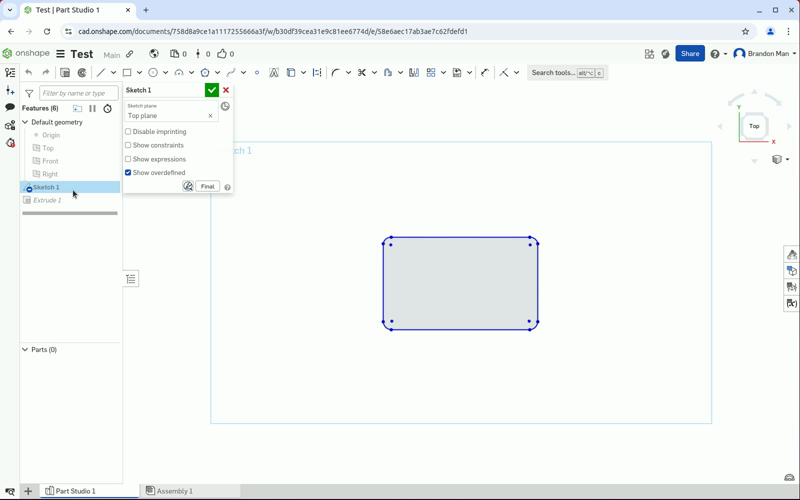
mouse_move(229, 92)
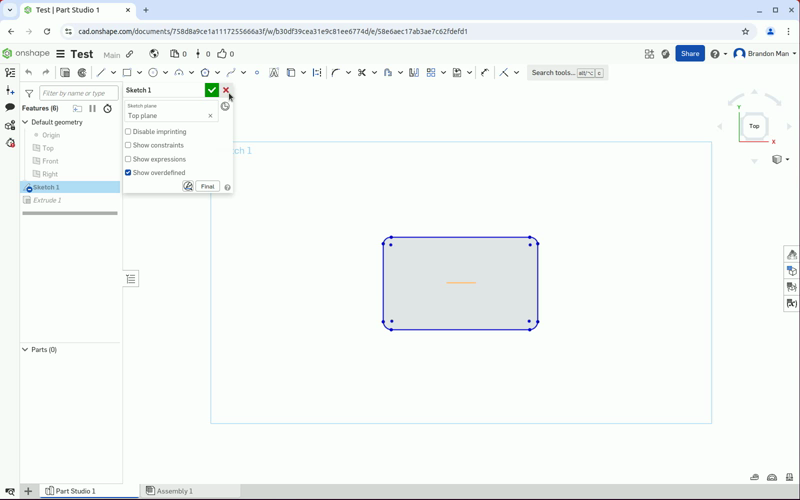
click(229, 92)
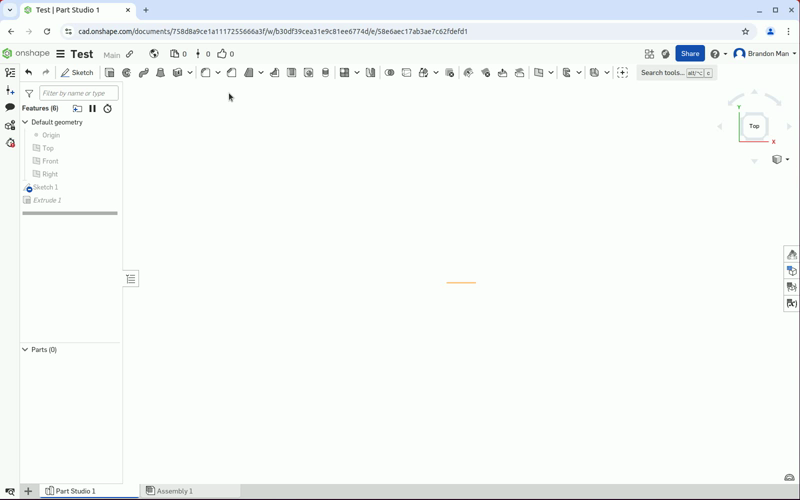
mouse_move(541, 75)
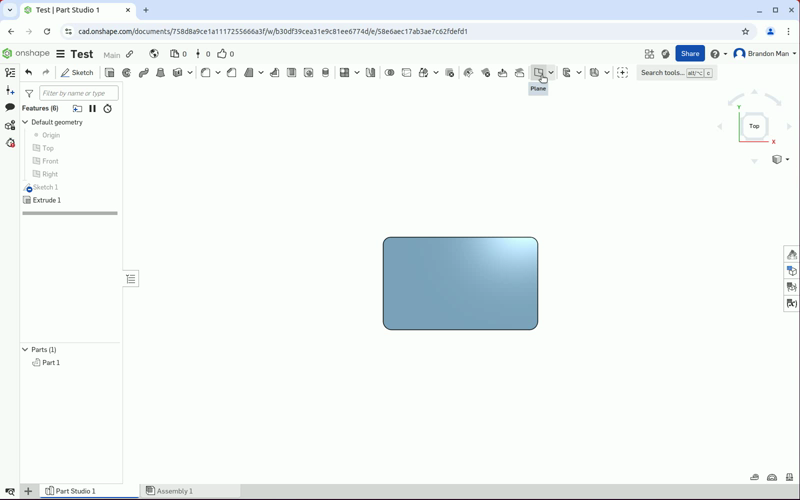
click(541, 75)
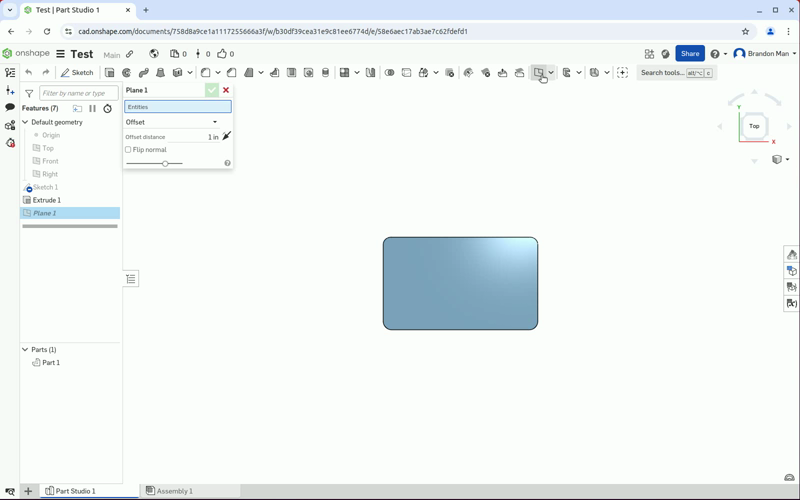
mouse_move(73, 150)
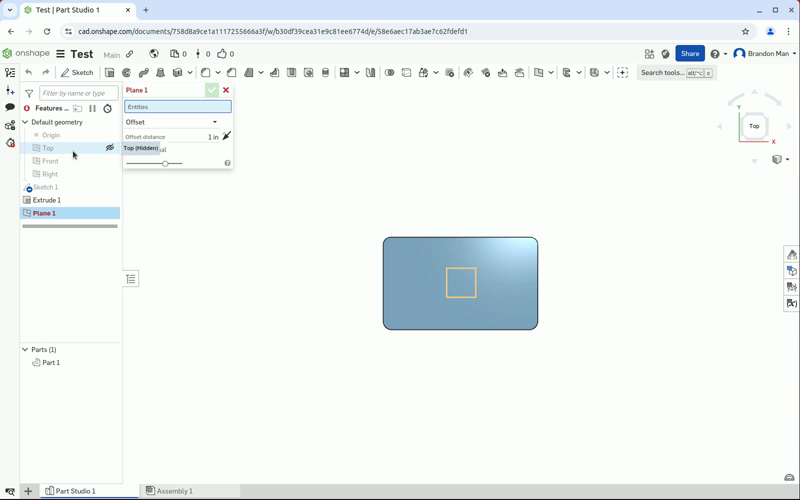
click(73, 150)
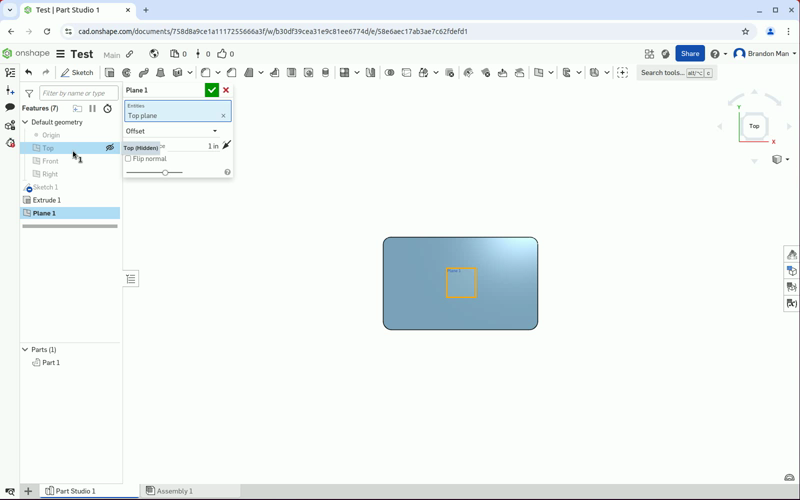
key(tab, 2)
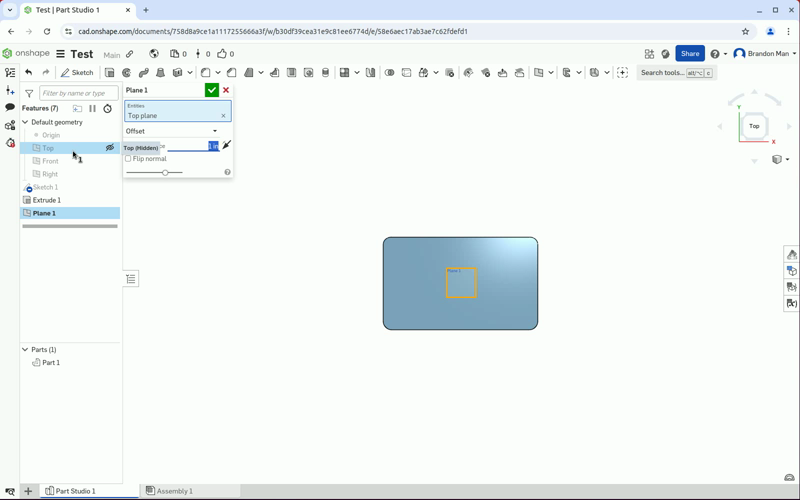
text(0.955)
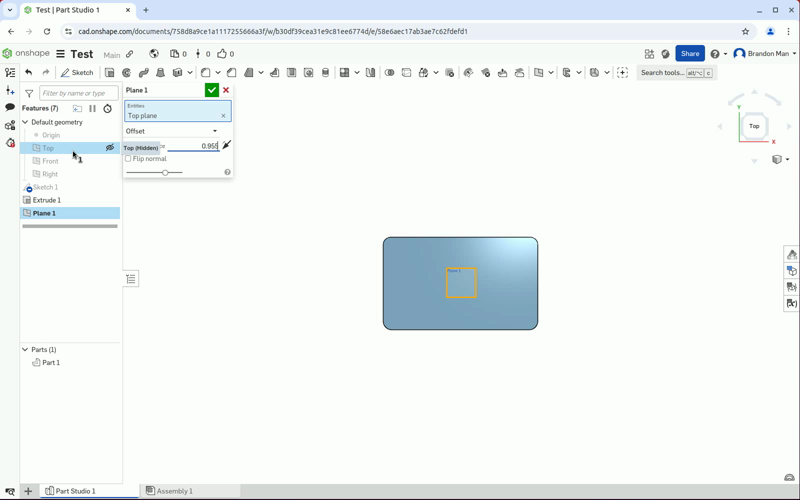
key(enter, 2)
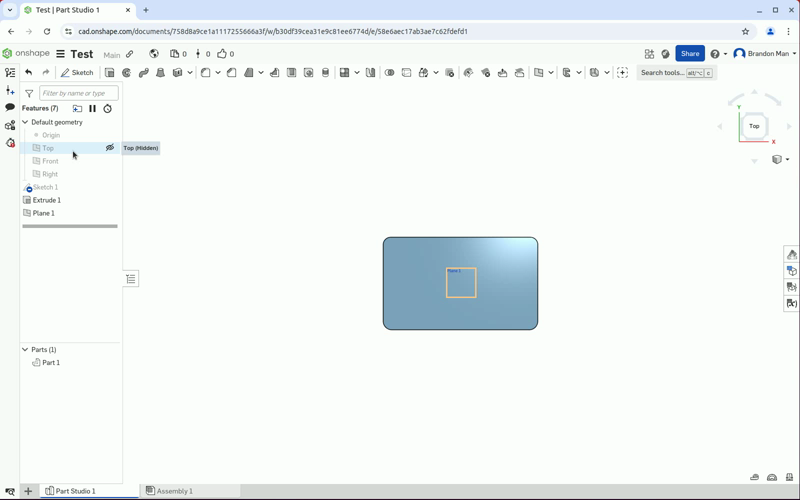
key(shift+s)
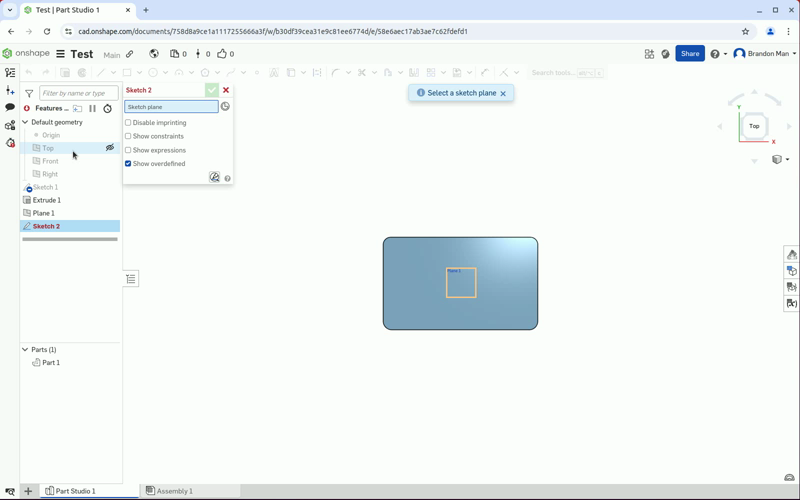
mouse_move(73, 215)
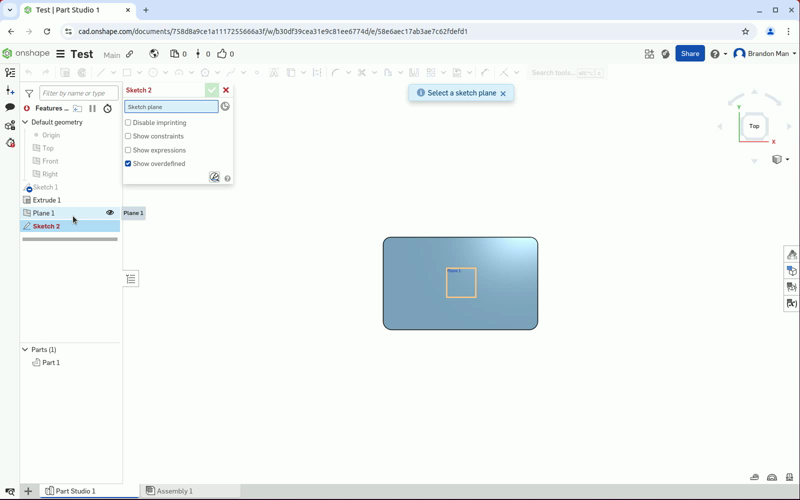
click(73, 215)
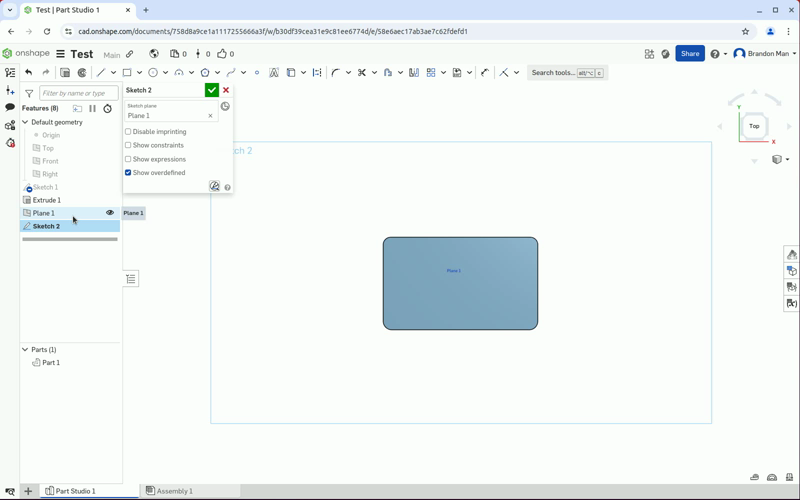
mouse_move(73, 352)
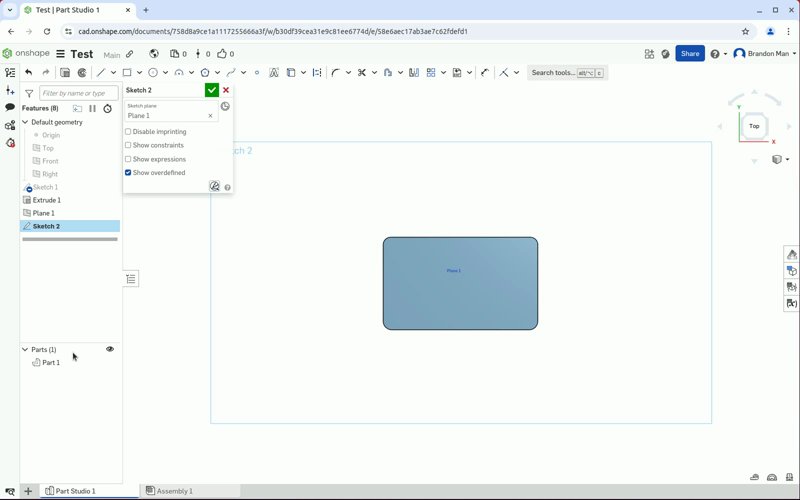
key(y)
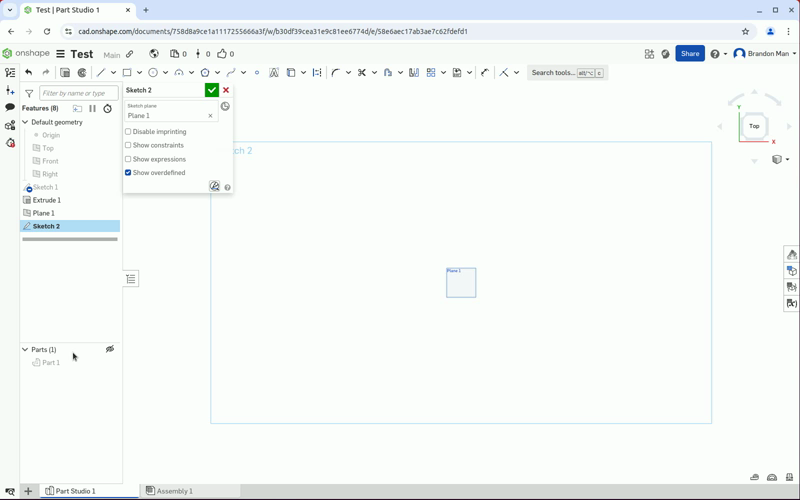
key(a)
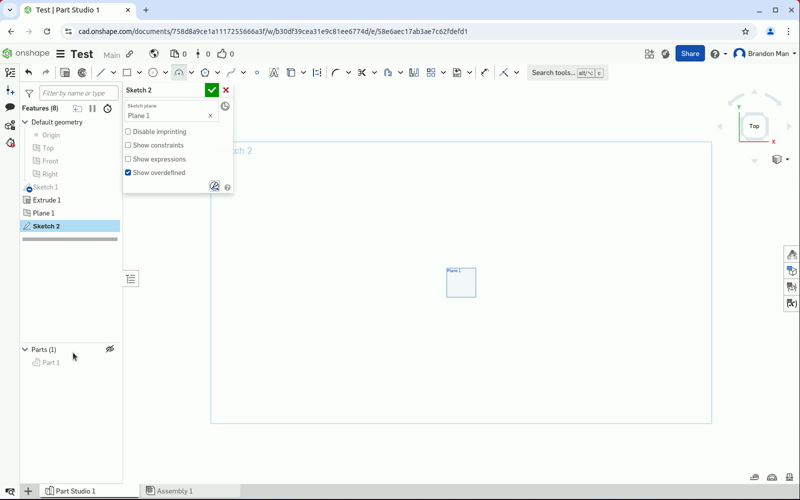
key_down(shift)
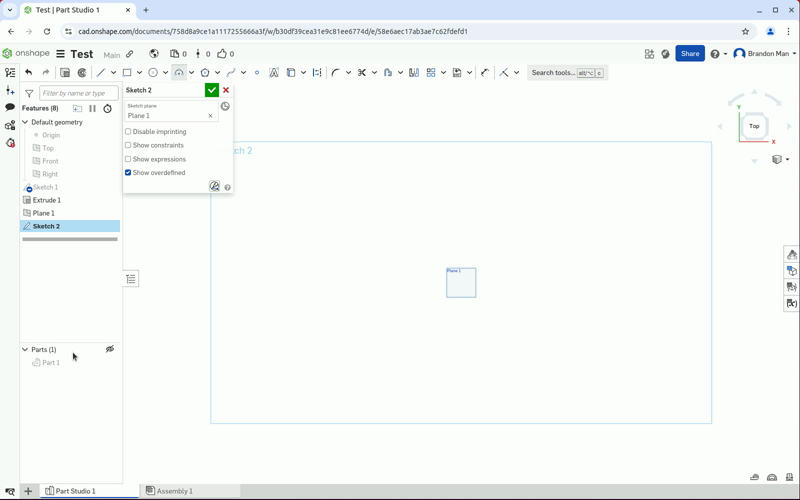
mouse_move(409, 322)
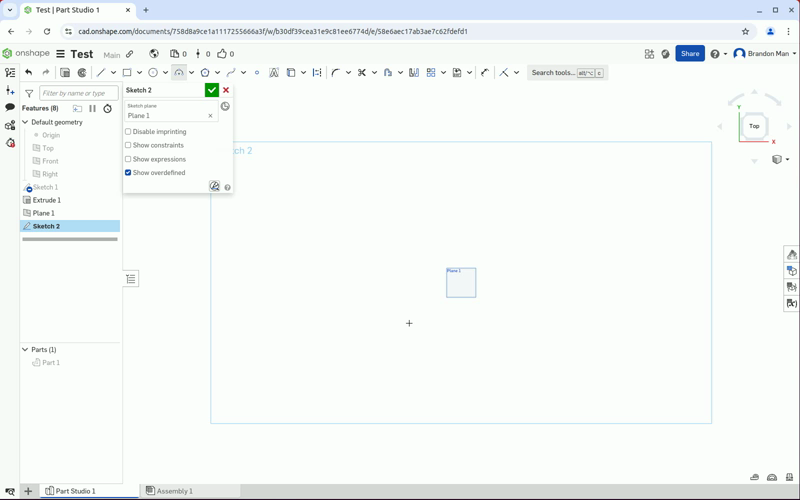
click(409, 322)
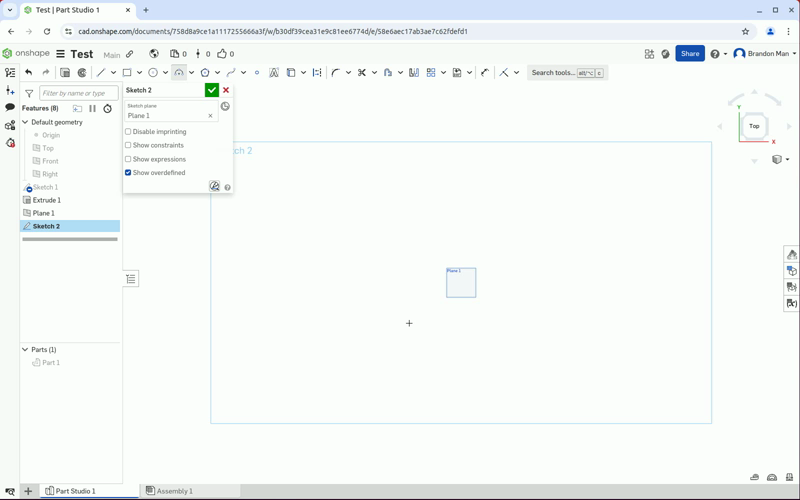
key_up(shift)
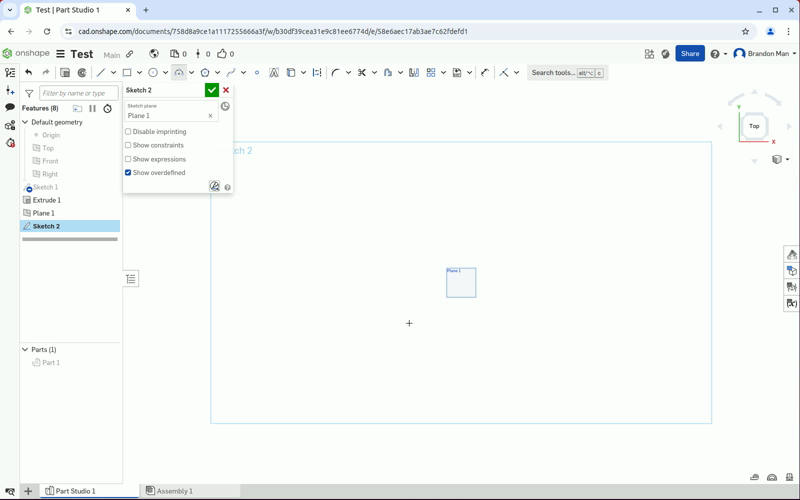
key_down(shift)
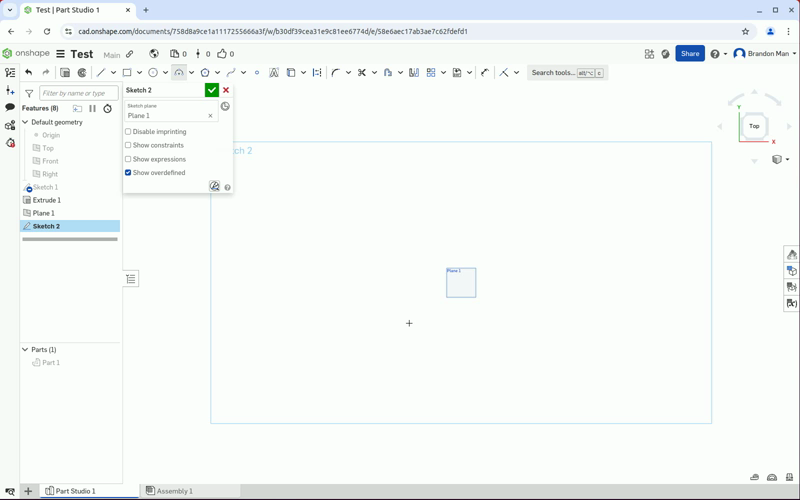
mouse_move(415, 329)
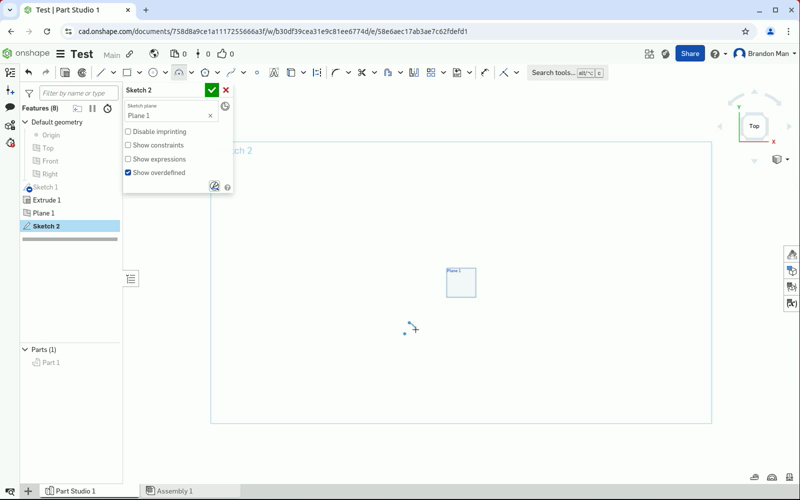
click(415, 329)
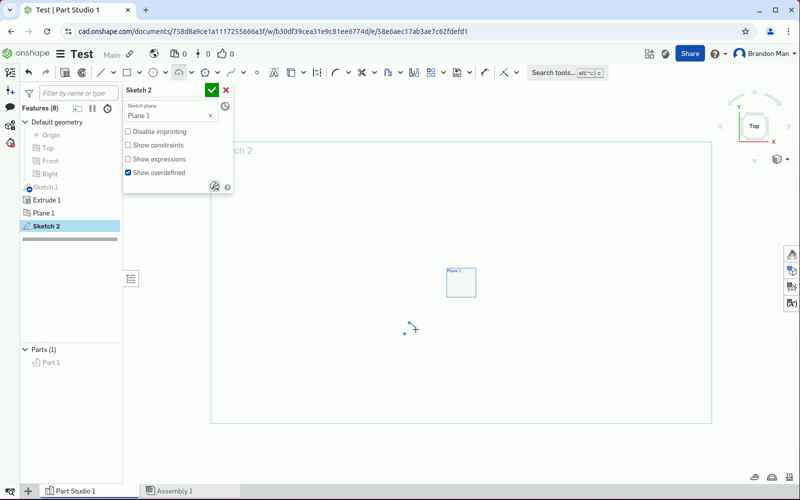
mouse_move(410, 327)
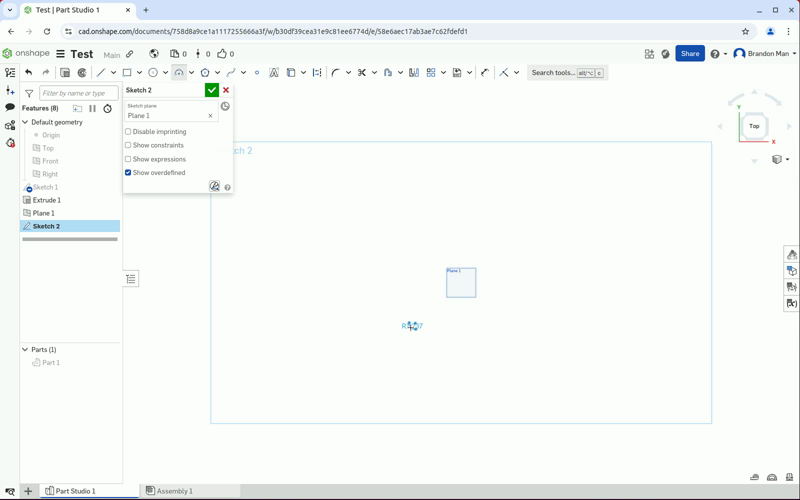
click(410, 327)
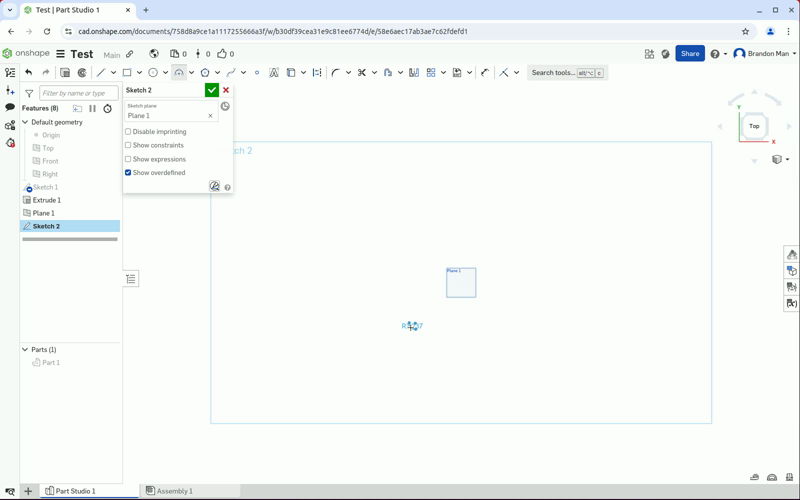
key_up(shift)
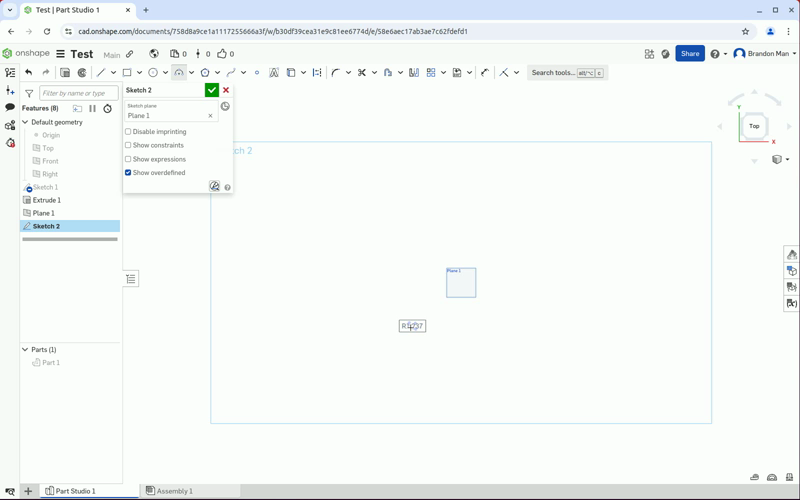
key(esc)
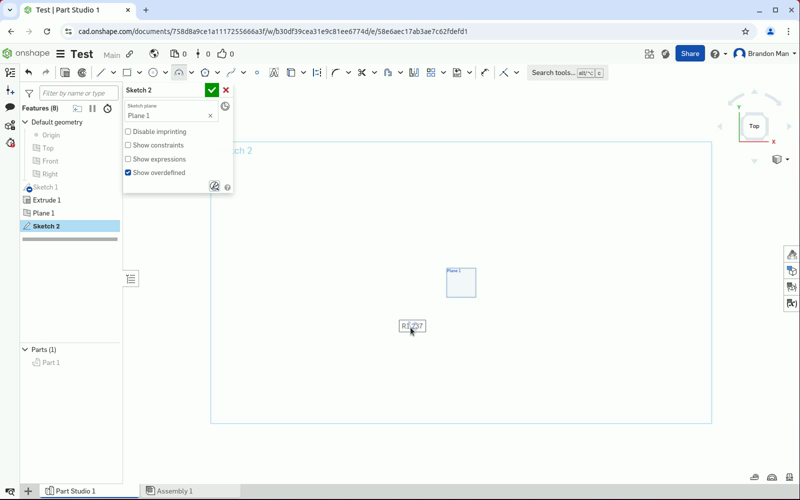
key(l)
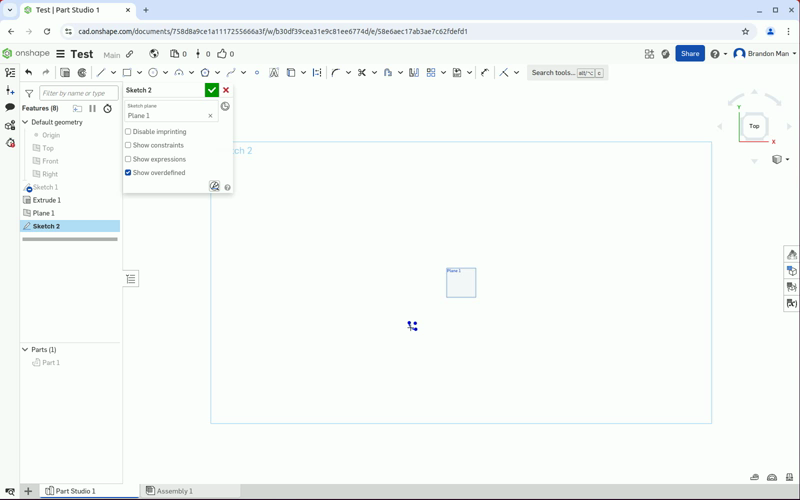
mouse_move(415, 329)
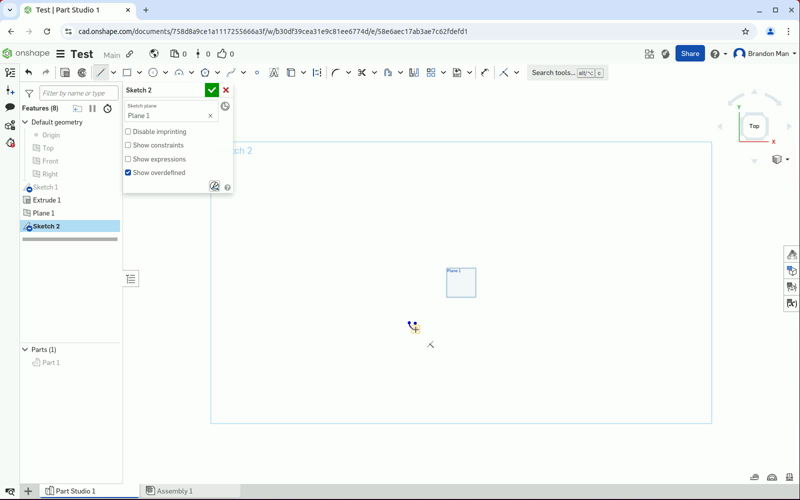
click(415, 329)
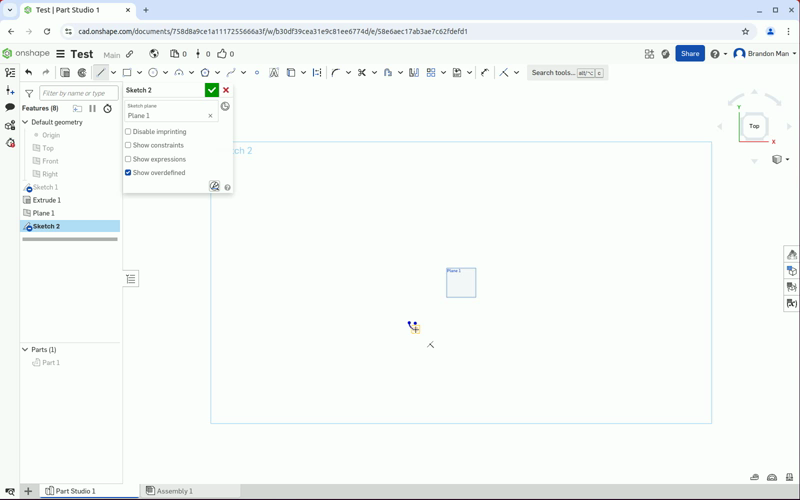
key_down(shift)
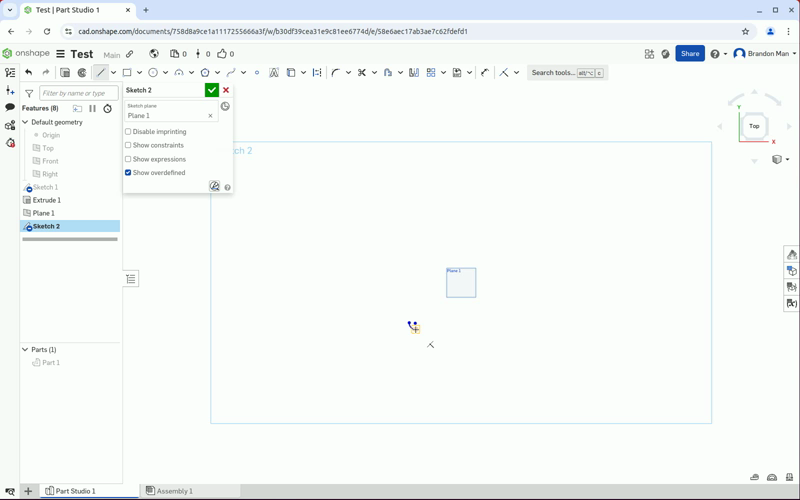
mouse_move(505, 329)
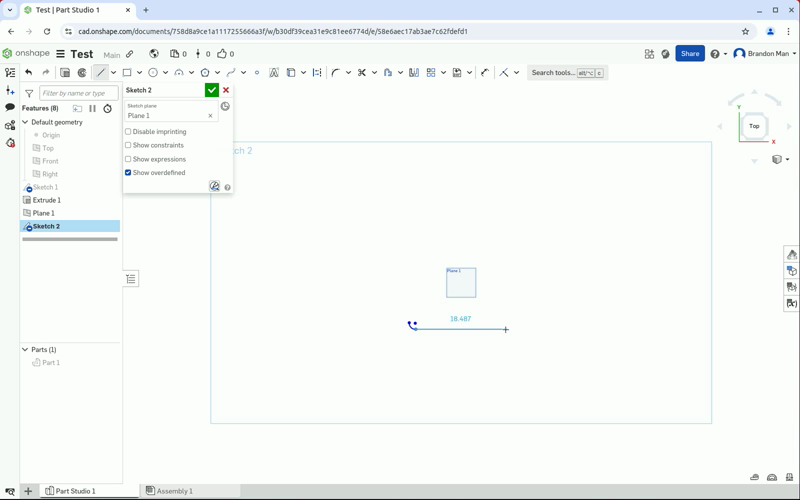
click(505, 329)
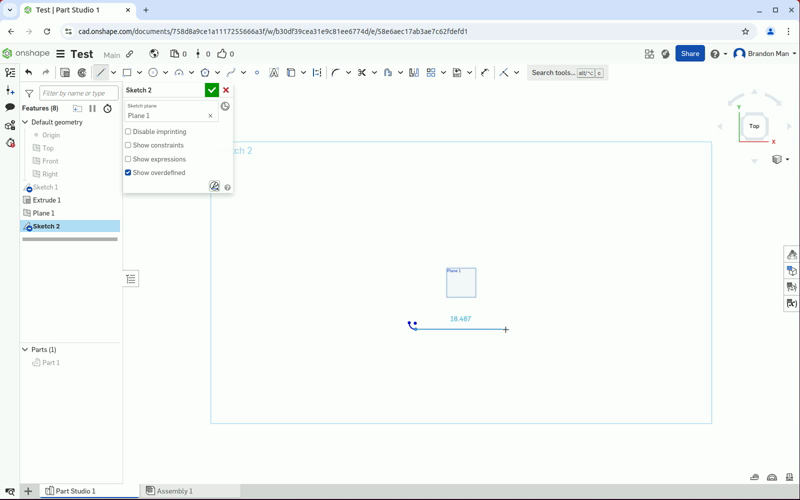
key_up(shift)
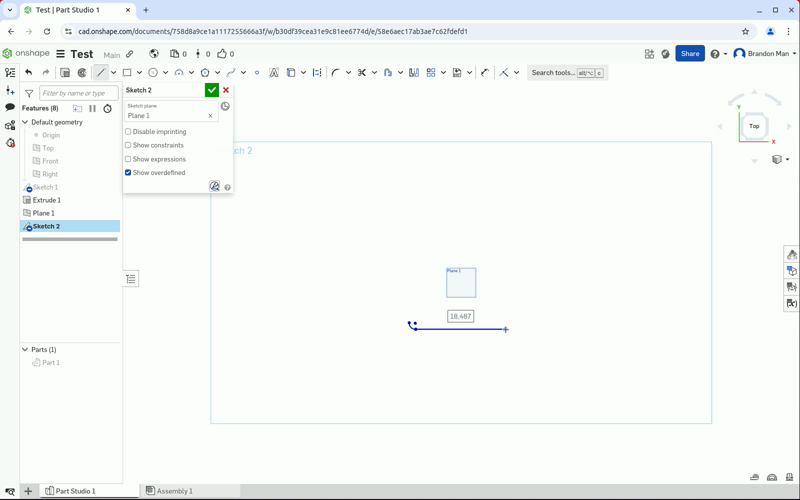
key(esc)
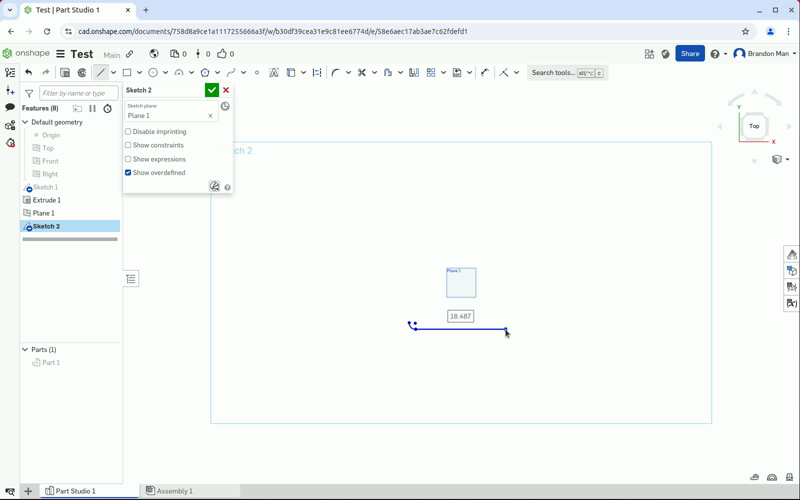
key(a)
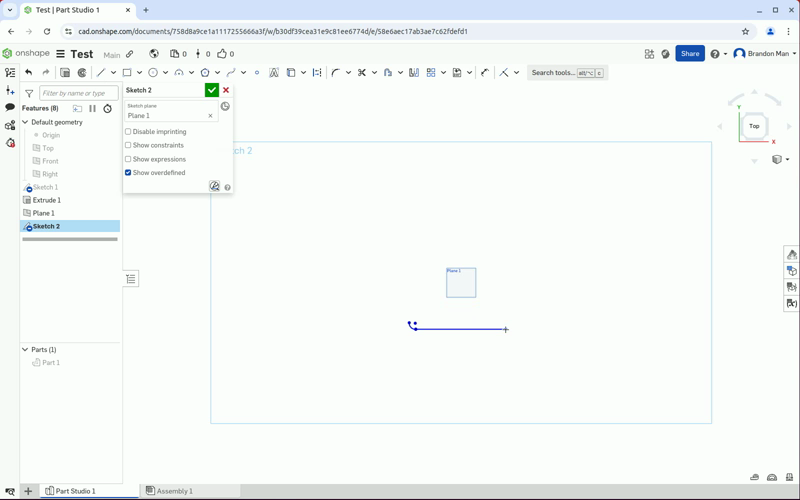
mouse_move(505, 329)
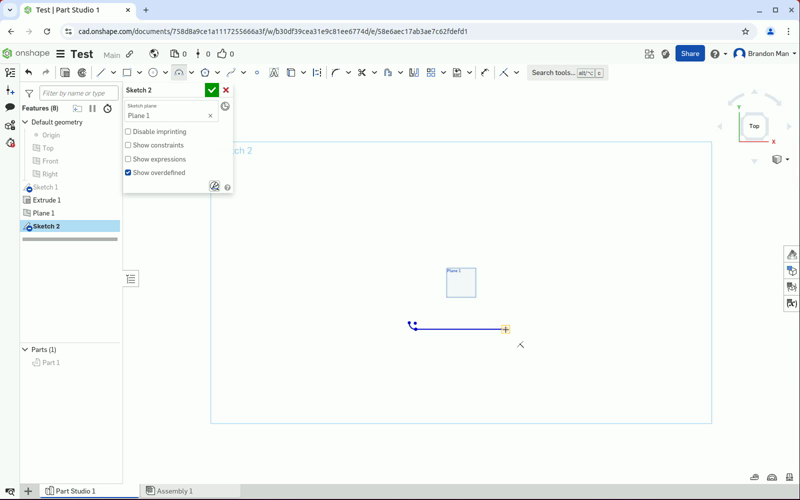
click(505, 329)
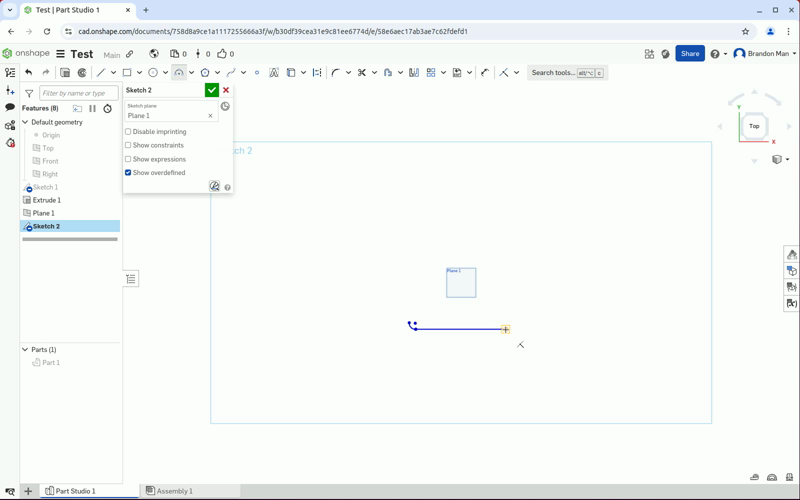
key_down(shift)
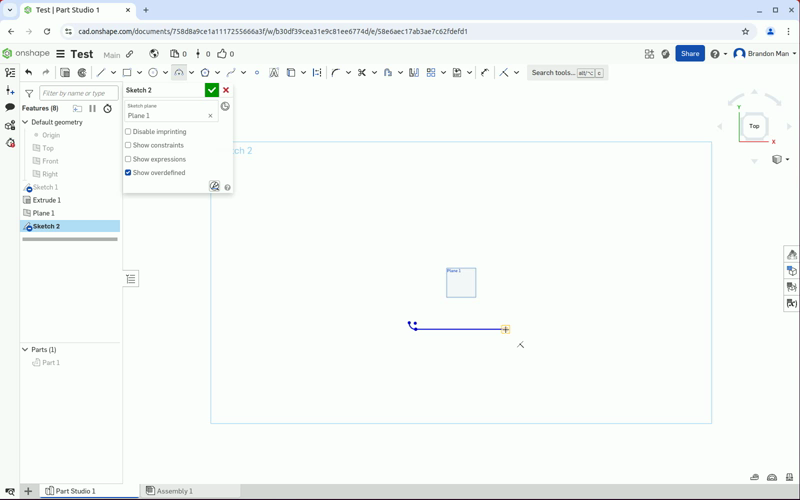
mouse_move(512, 322)
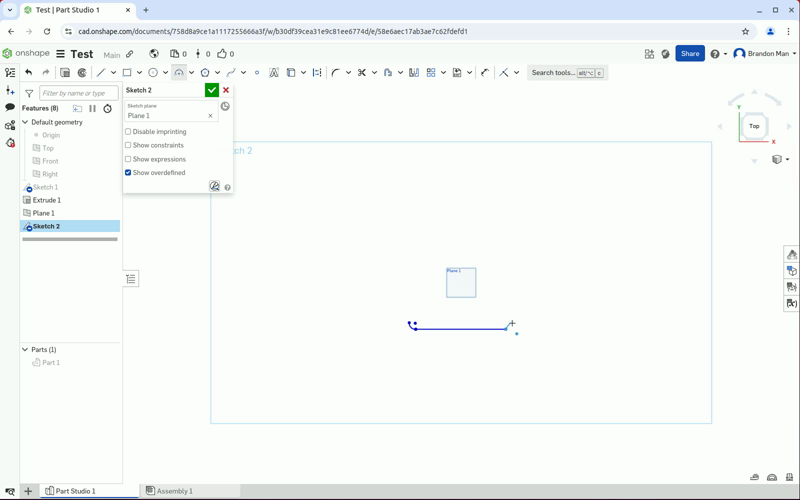
click(512, 322)
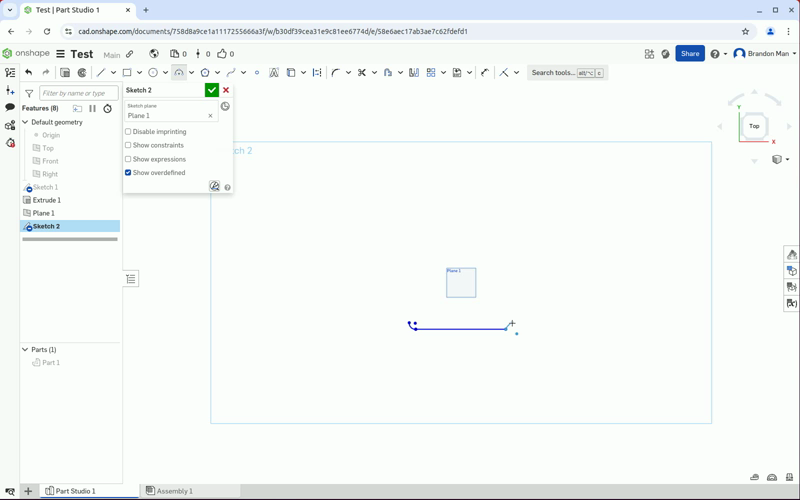
mouse_move(510, 327)
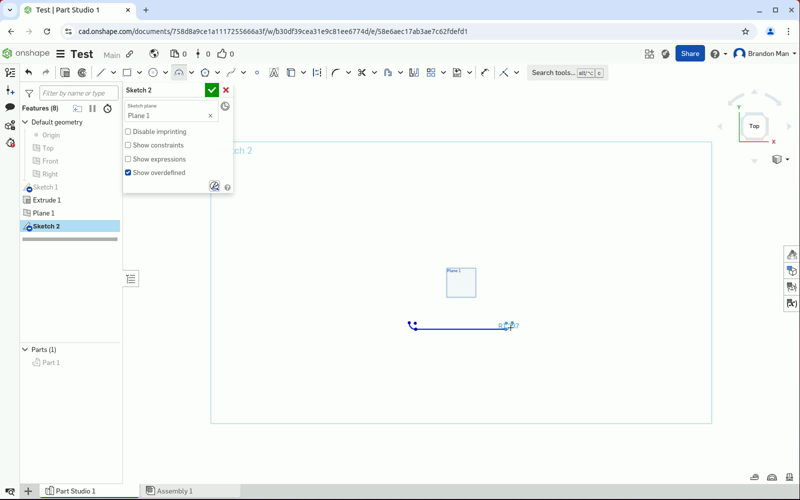
click(510, 327)
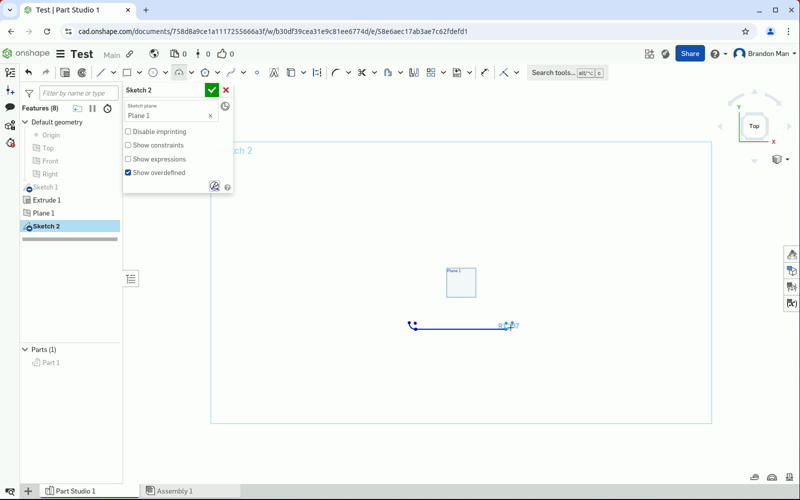
key_up(shift)
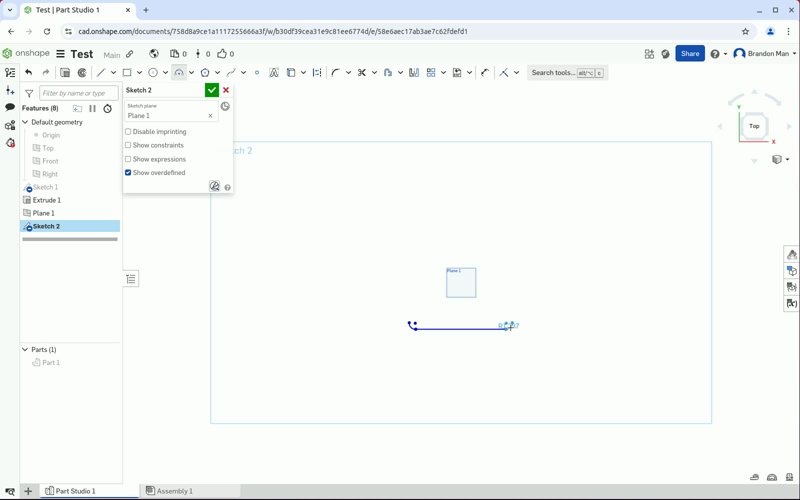
key(esc)
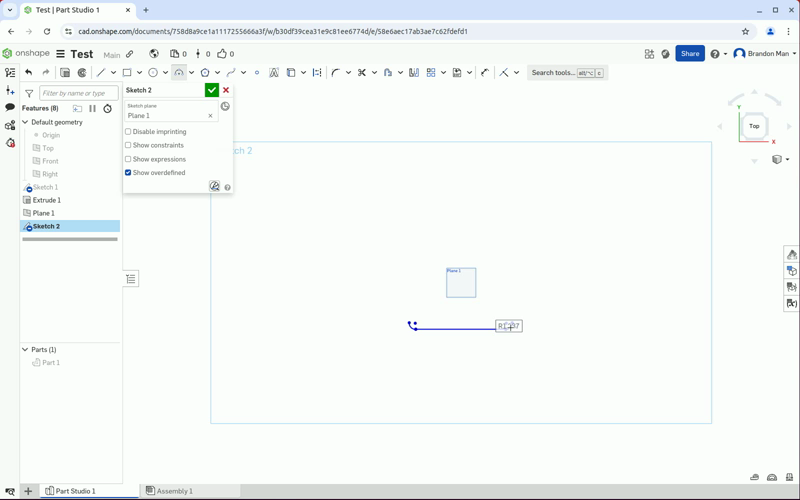
key(l)
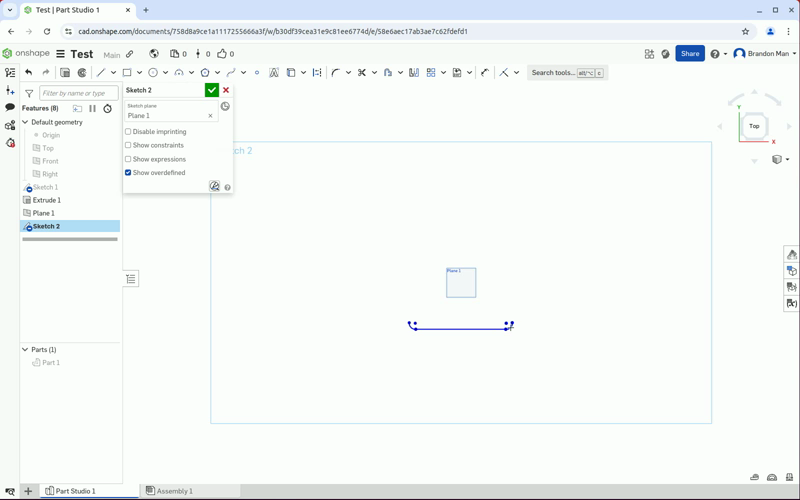
mouse_move(512, 322)
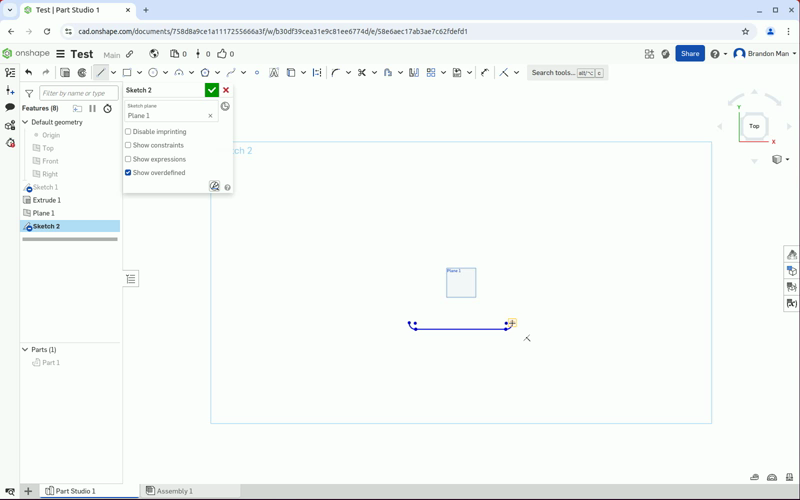
click(512, 322)
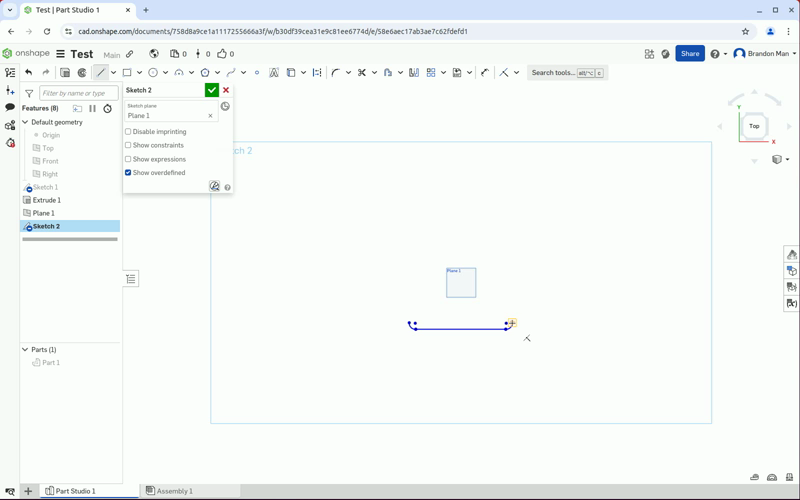
key_down(shift)
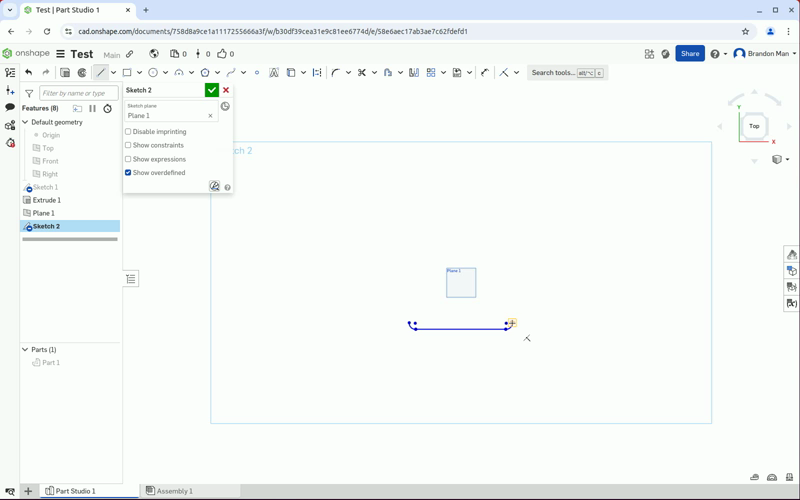
mouse_move(542, 322)
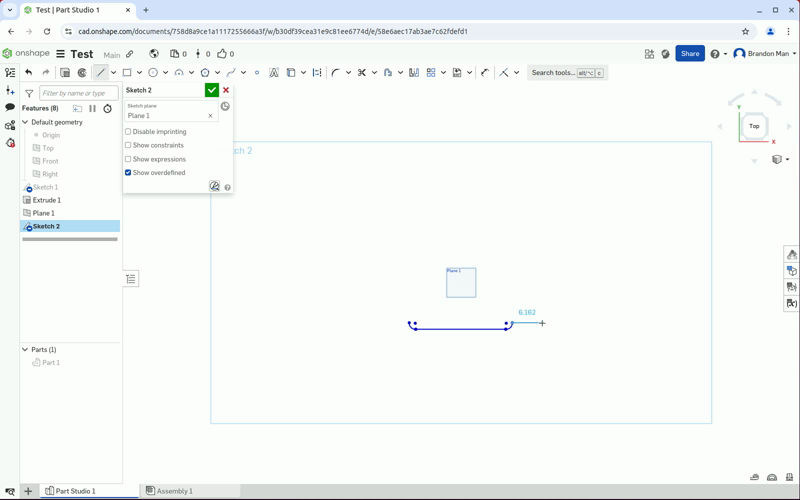
mouse_move(512, 285)
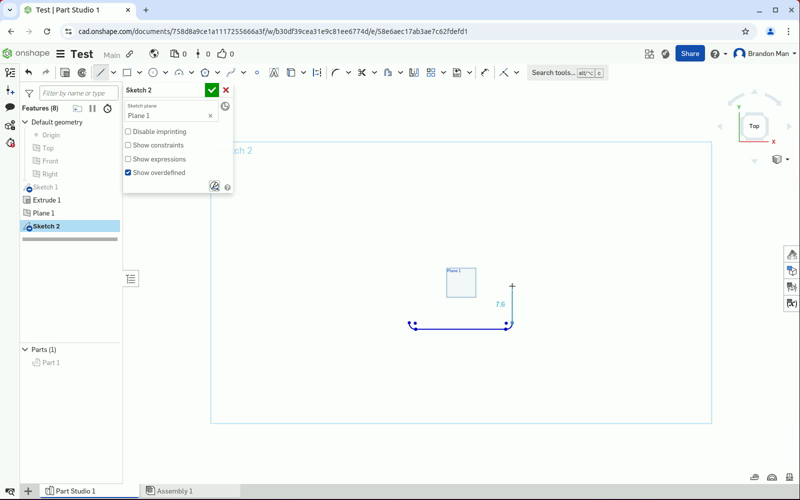
click(512, 285)
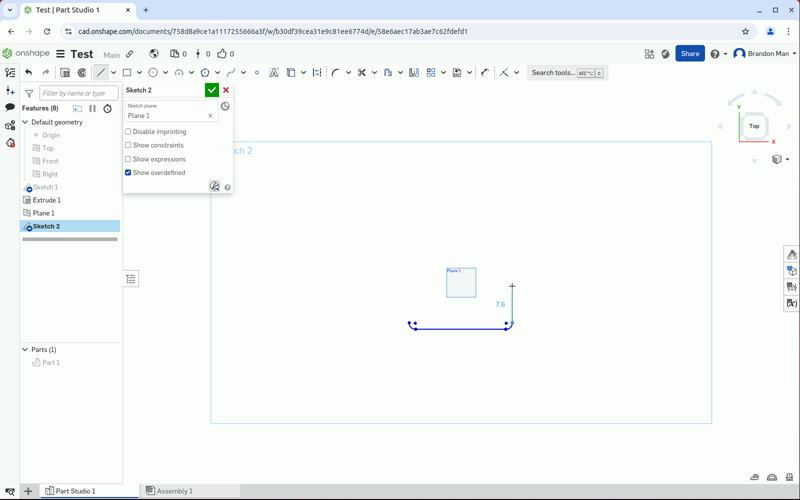
key_up(shift)
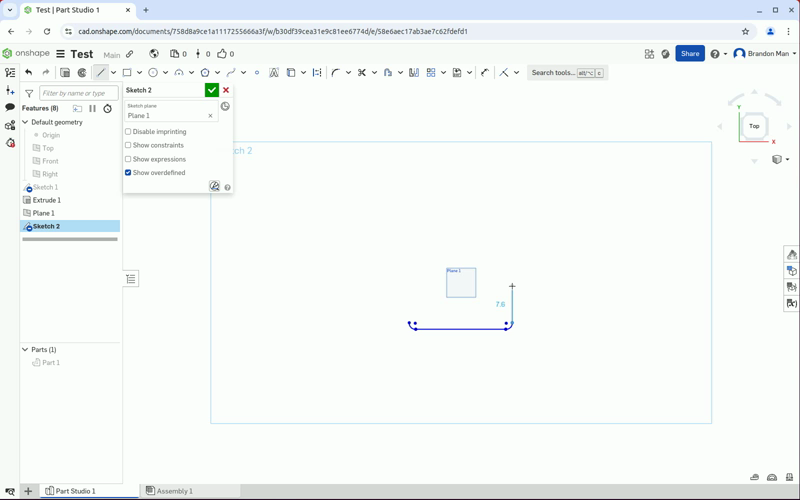
key(esc)
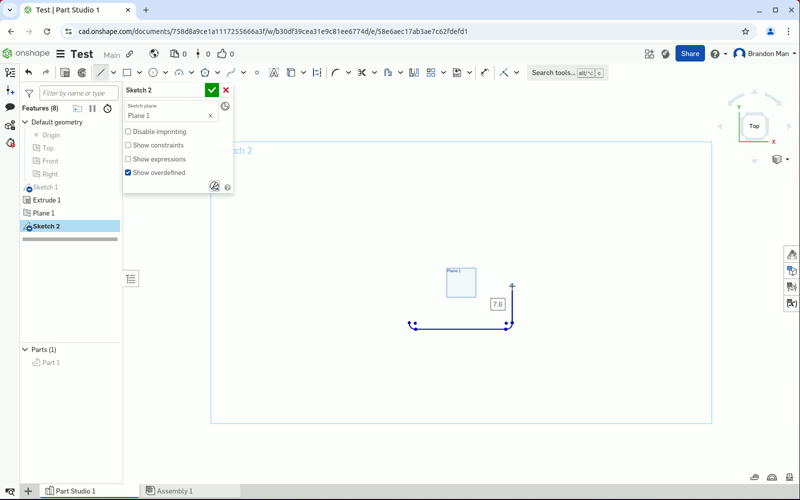
key(a)
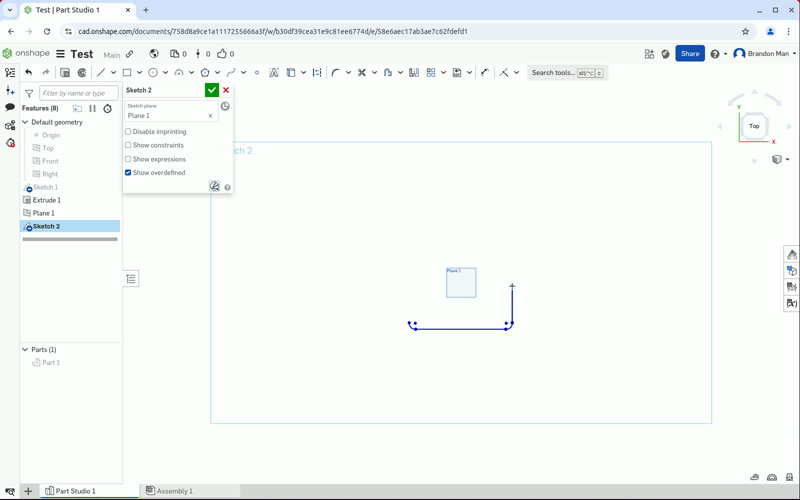
mouse_move(512, 285)
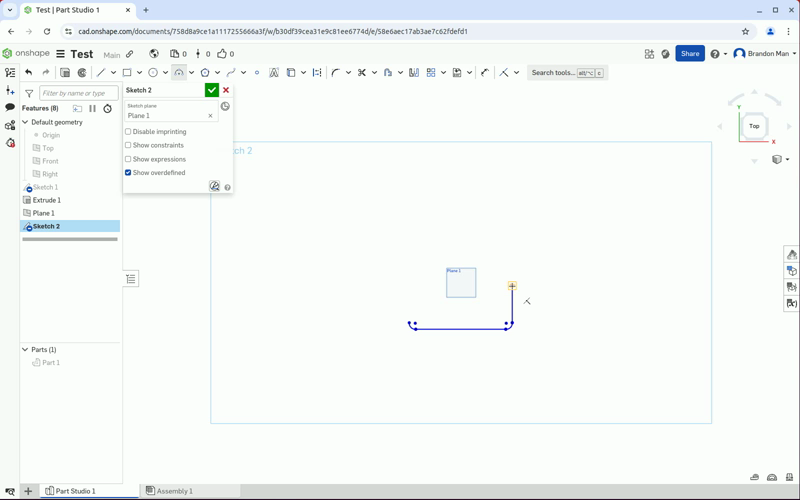
click(512, 285)
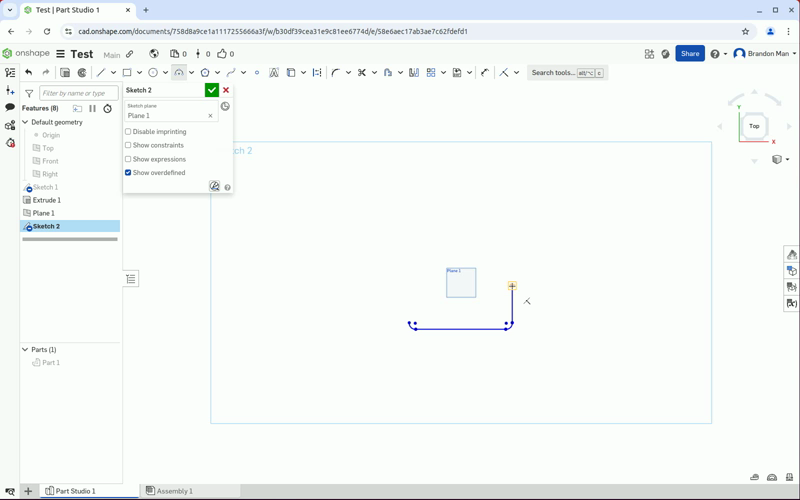
key_down(shift)
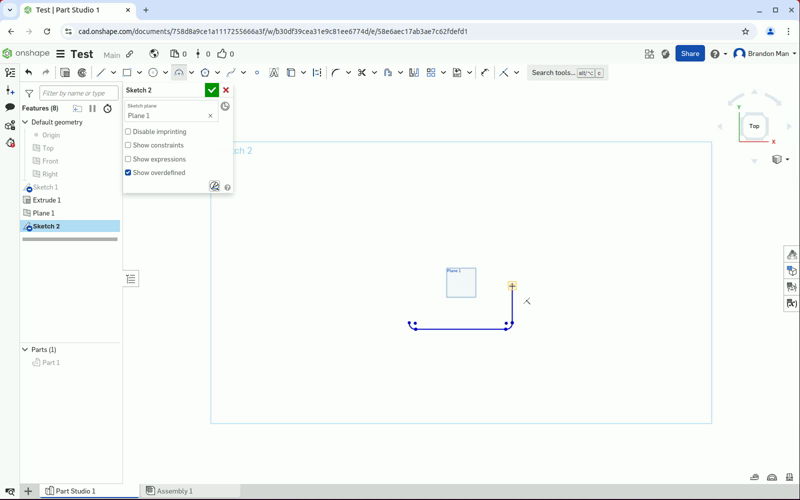
mouse_move(507, 279)
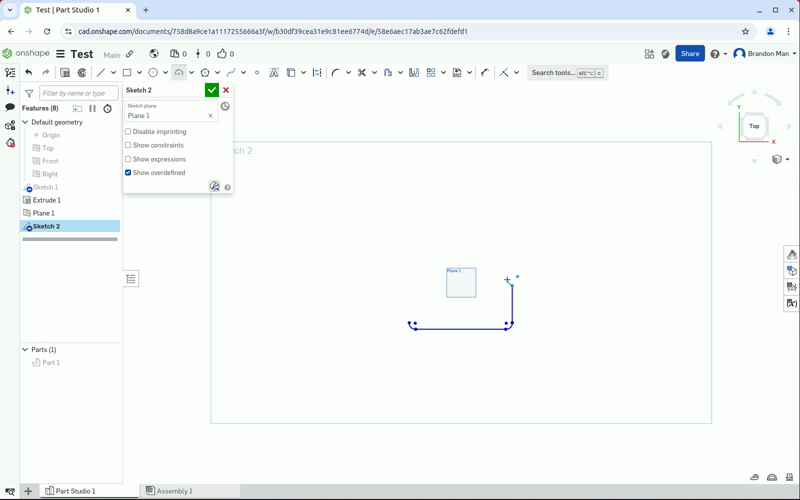
click(507, 279)
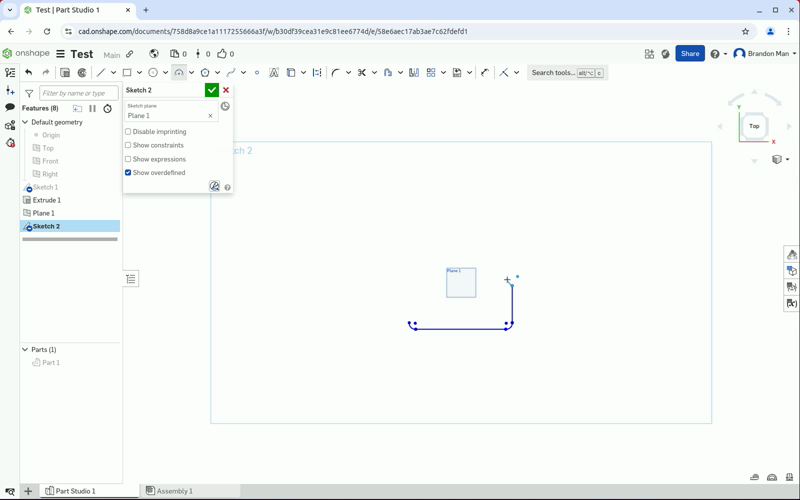
mouse_move(510, 281)
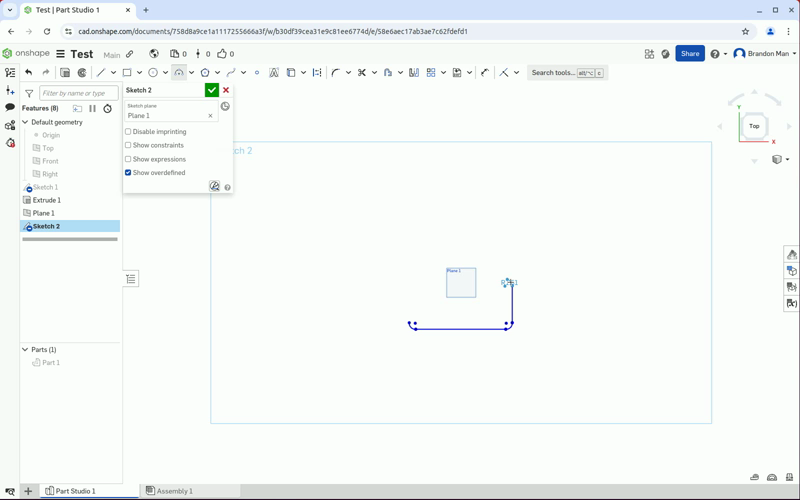
scroll(6)
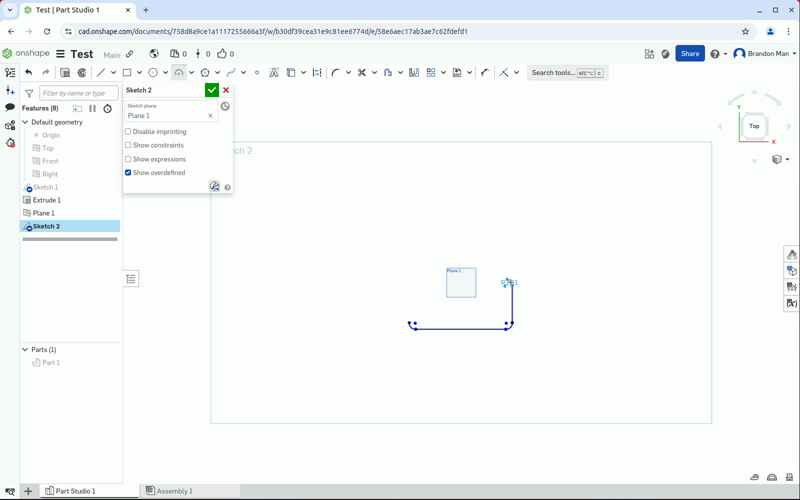
scroll(6)
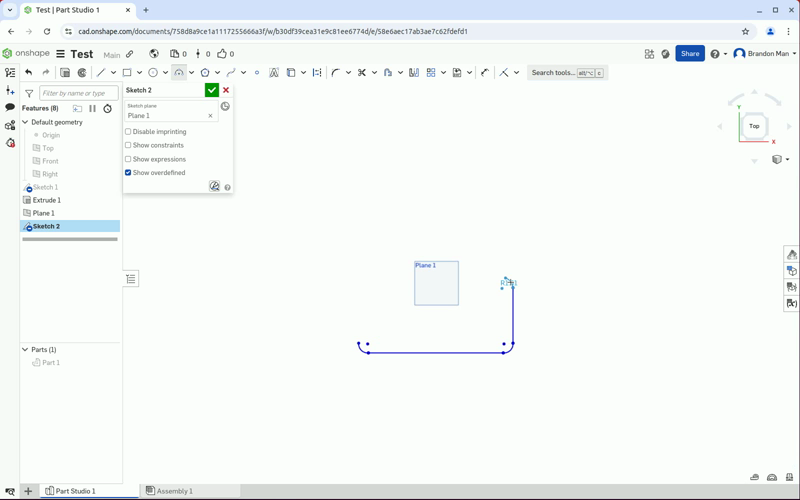
scroll(6)
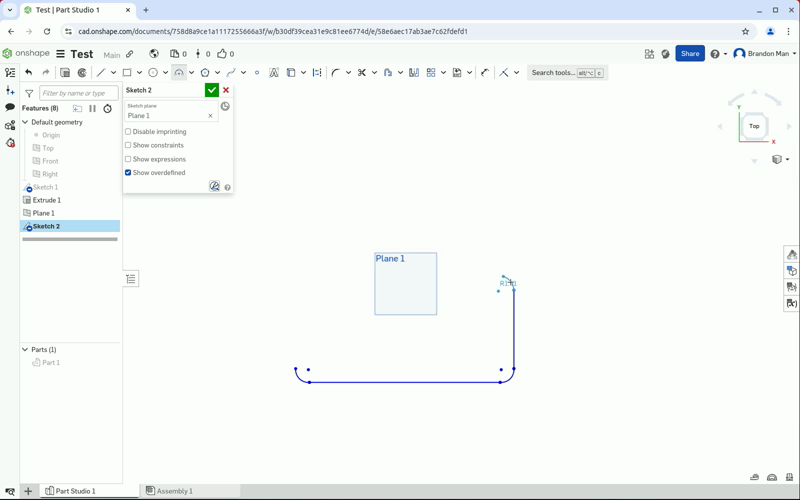
scroll(6)
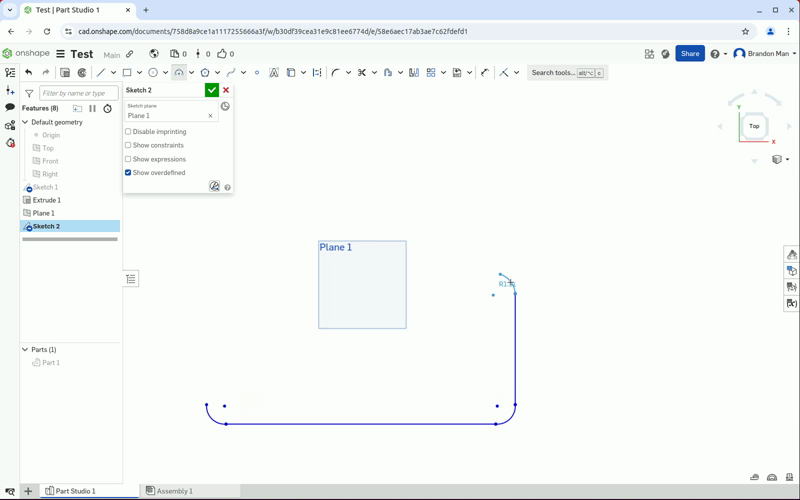
scroll(6)
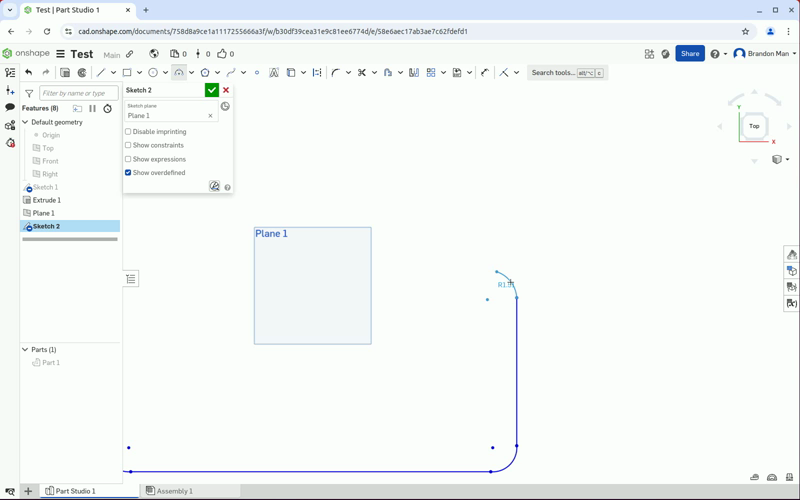
scroll(6)
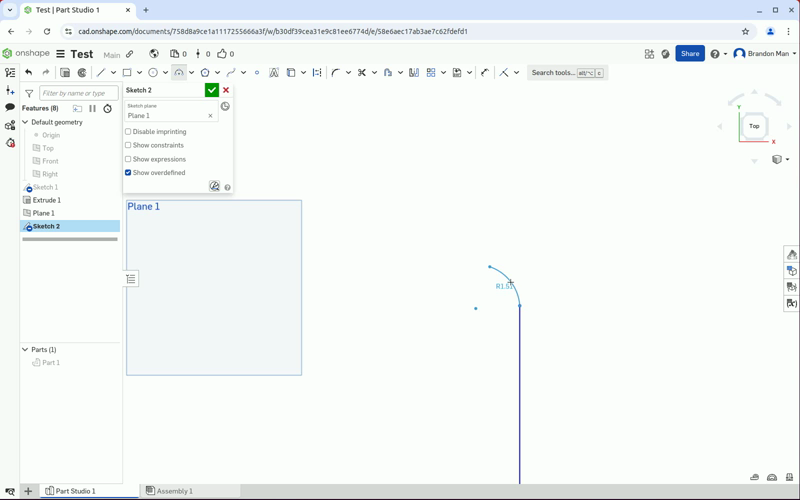
scroll(6)
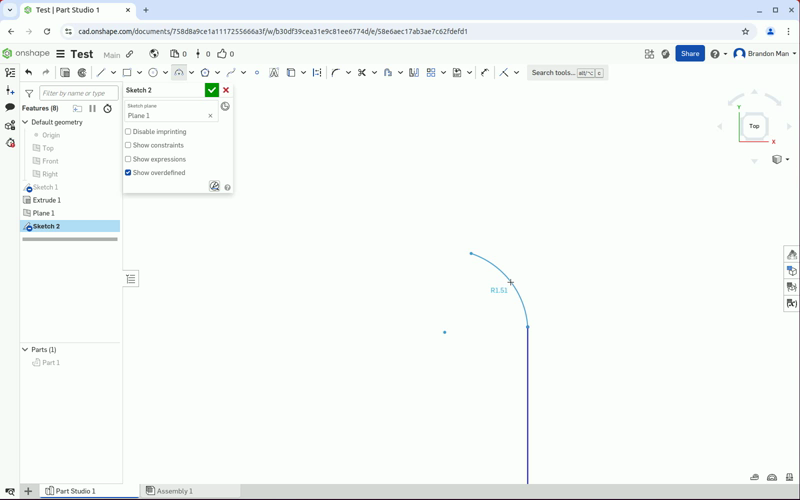
click(510, 281)
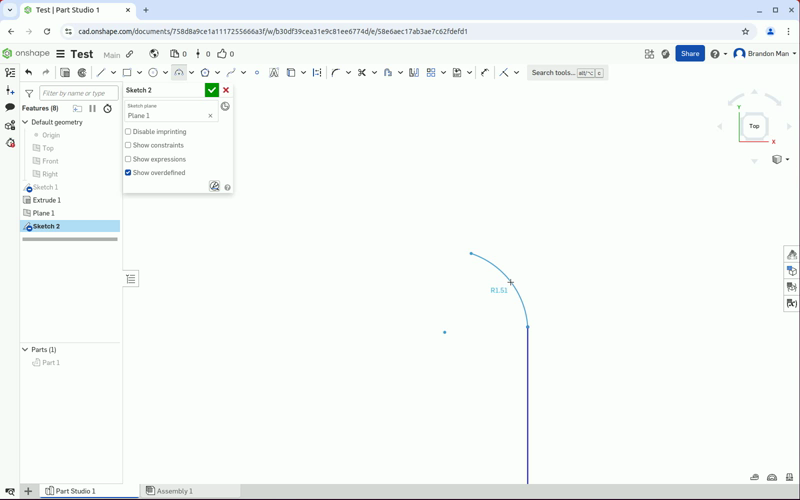
scroll(-6)
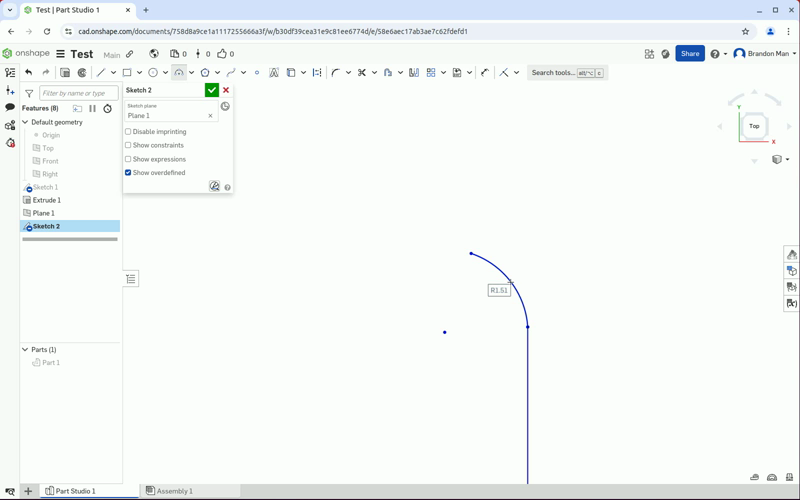
scroll(-6)
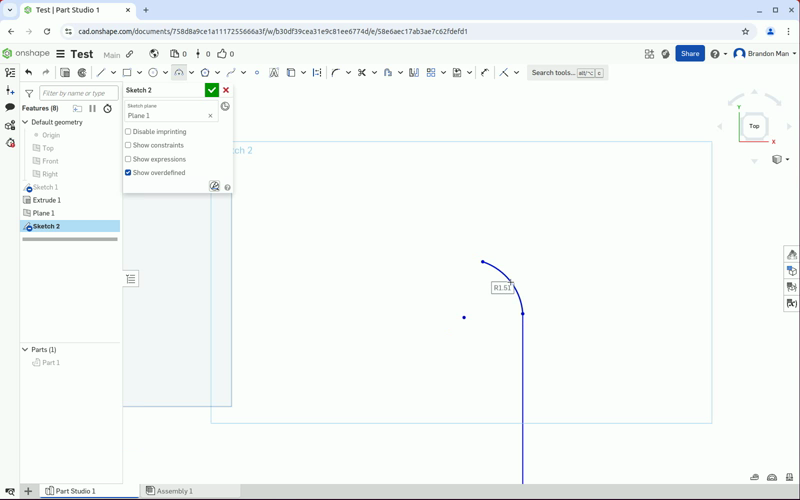
scroll(-6)
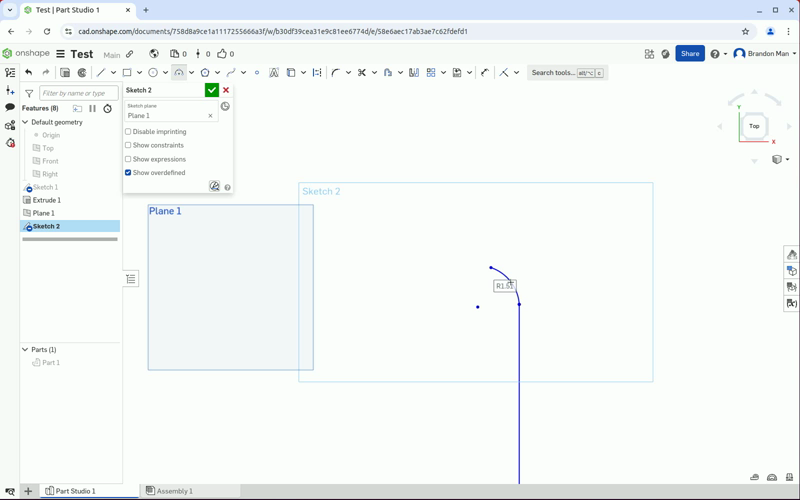
scroll(-6)
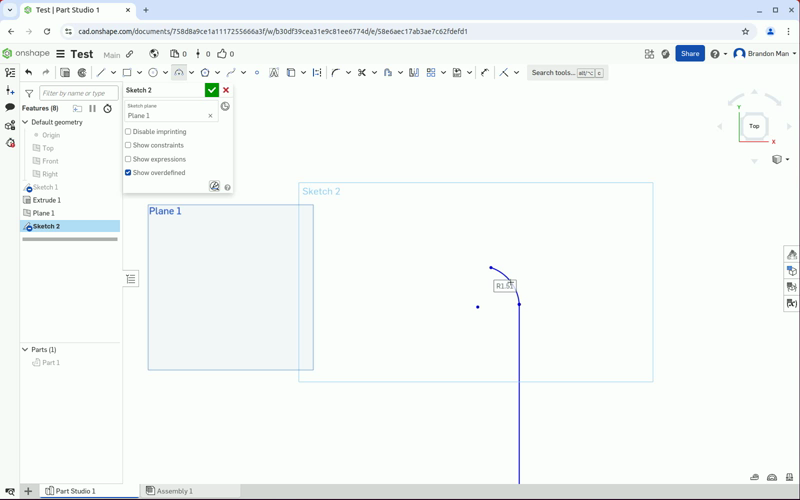
scroll(-6)
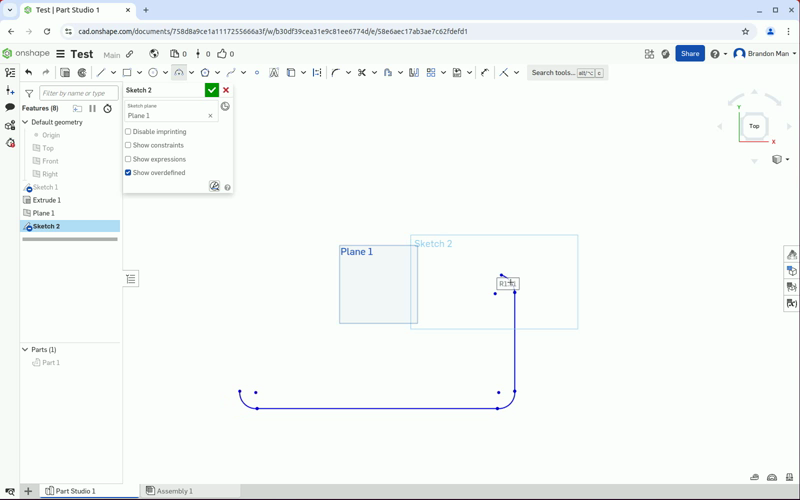
scroll(-6)
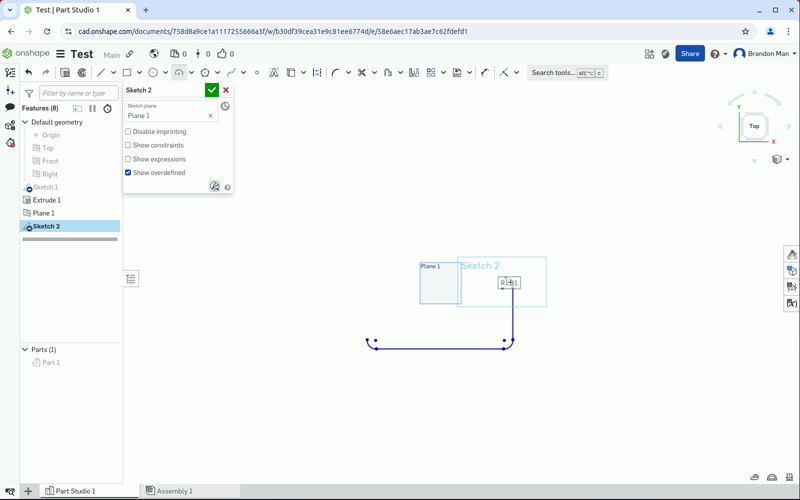
scroll(-6)
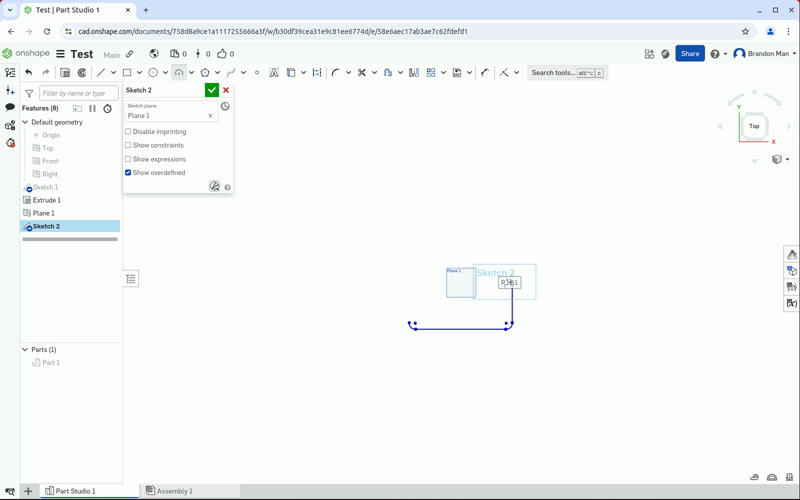
key_up(shift)
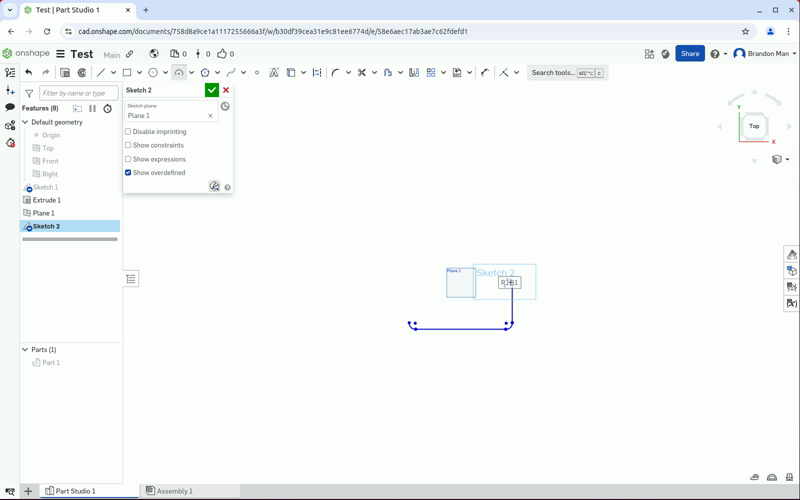
key(esc)
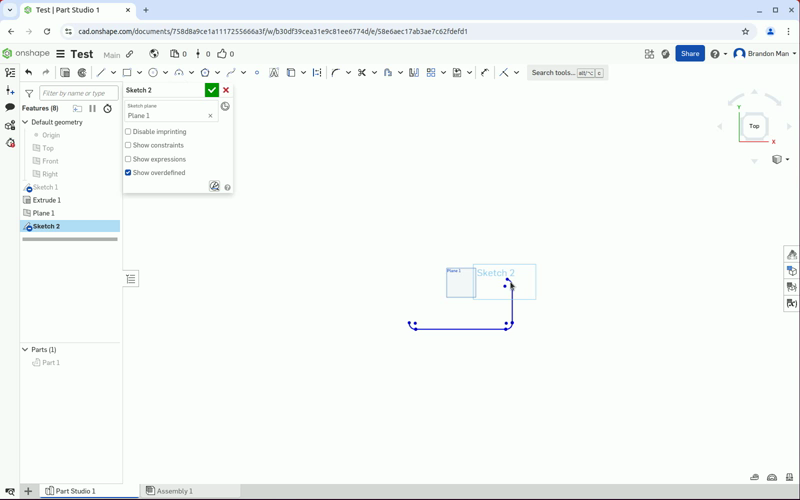
key(l)
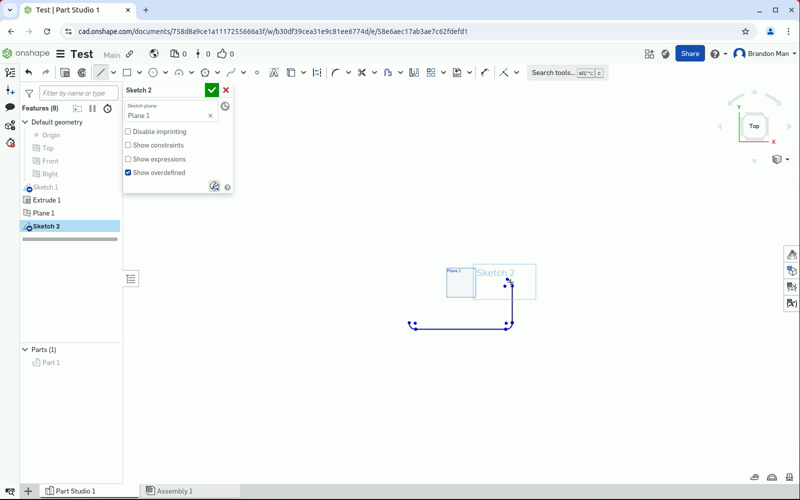
mouse_move(507, 279)
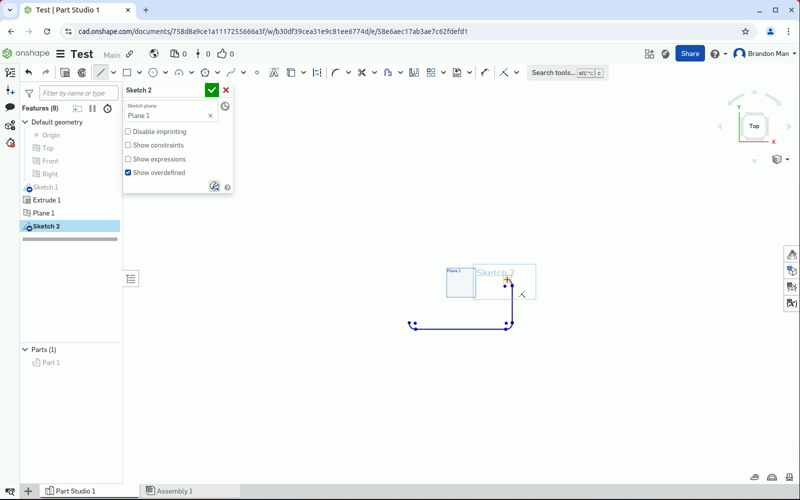
click(507, 279)
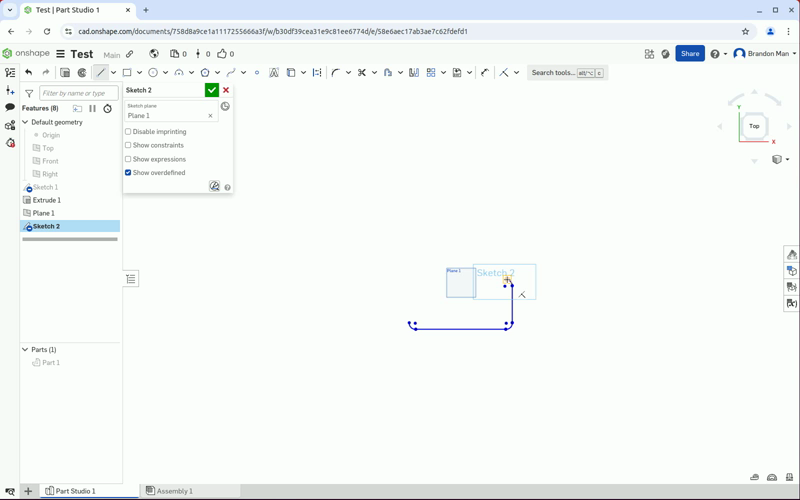
key_down(shift)
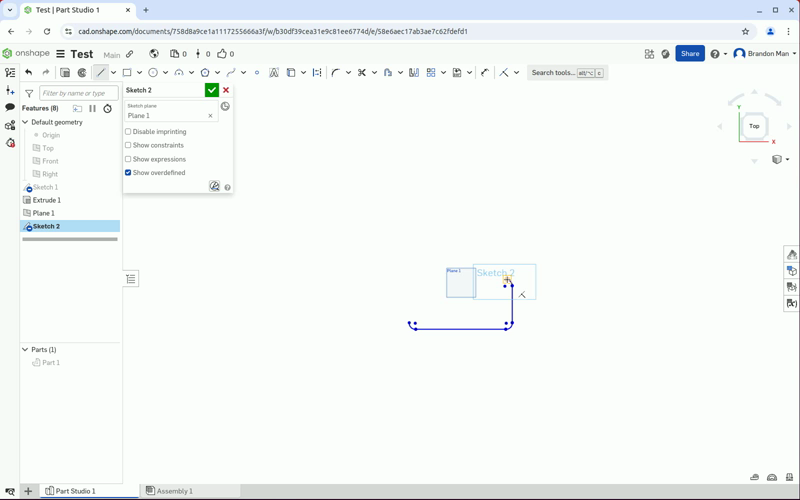
mouse_move(415, 279)
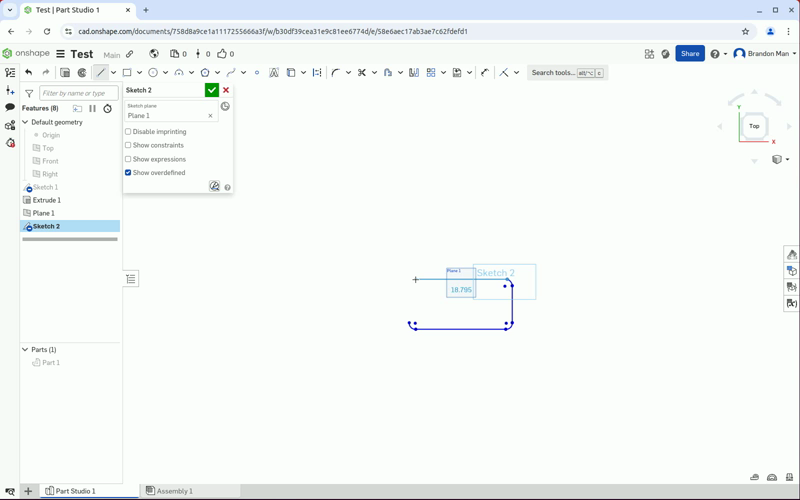
click(415, 279)
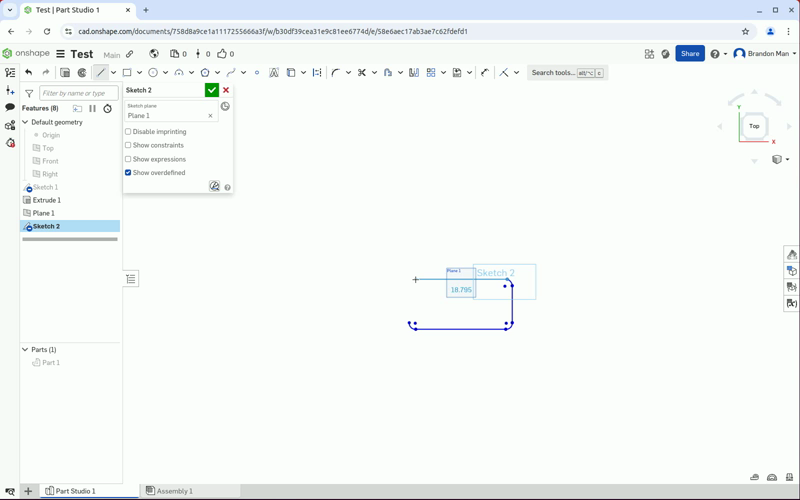
key_up(shift)
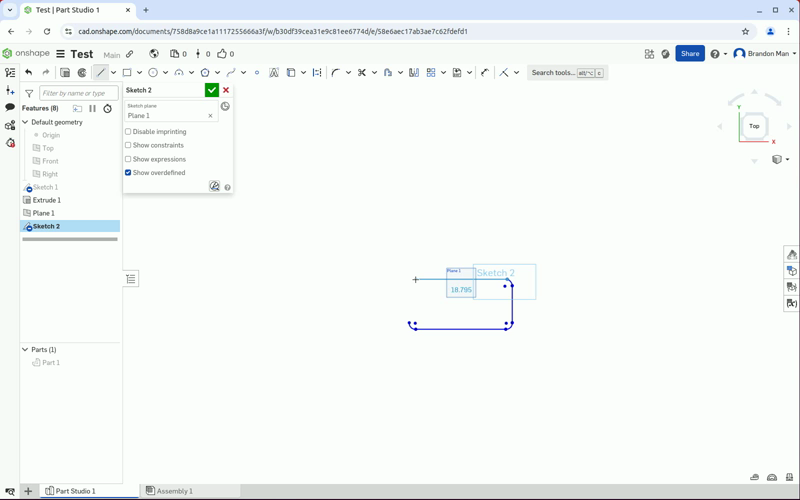
key(esc)
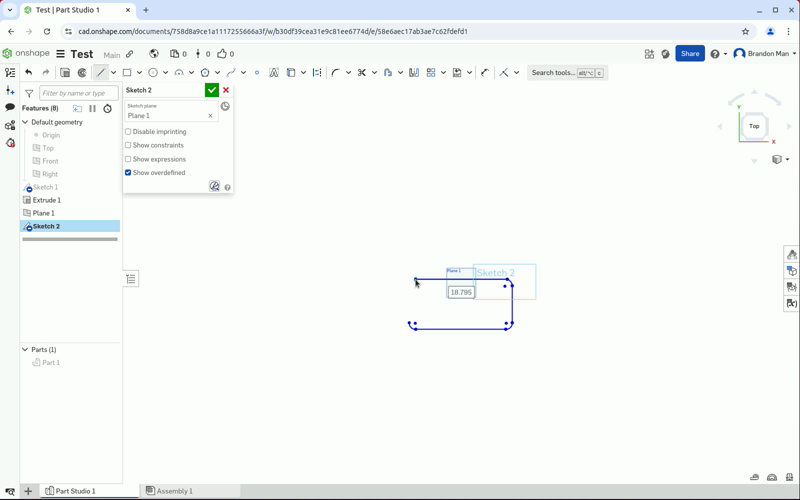
key(a)
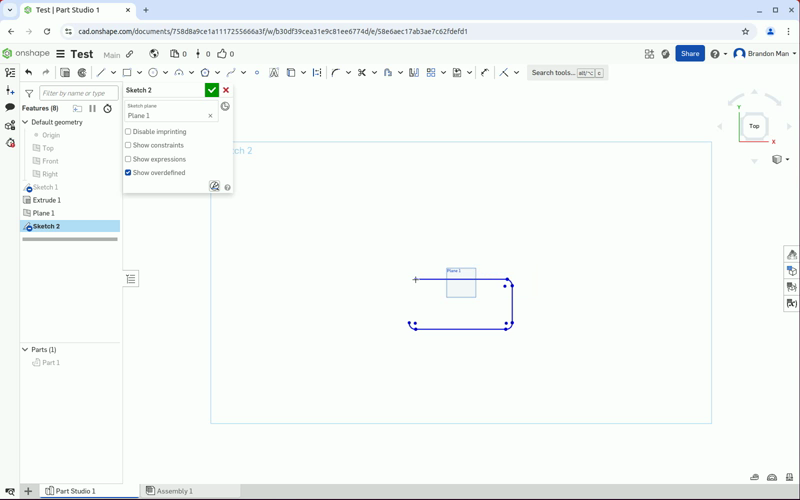
mouse_move(415, 279)
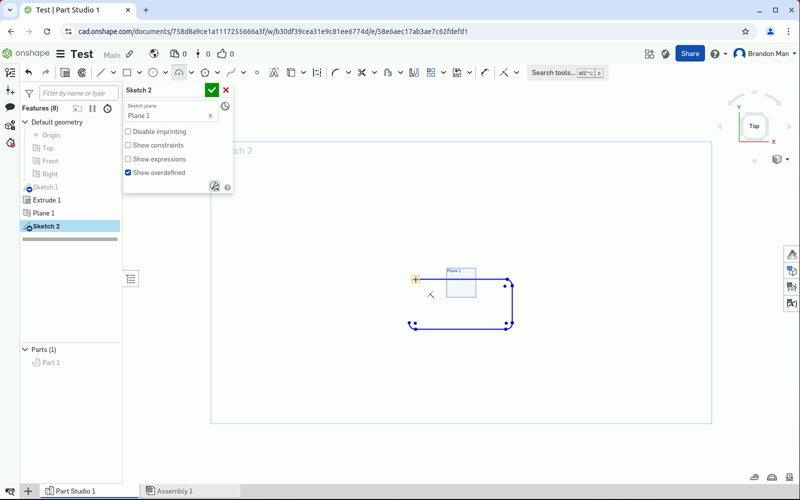
click(415, 279)
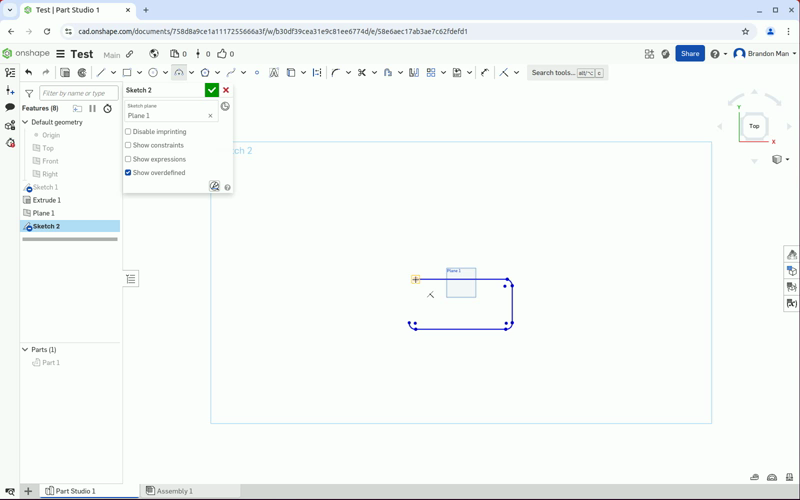
key_down(shift)
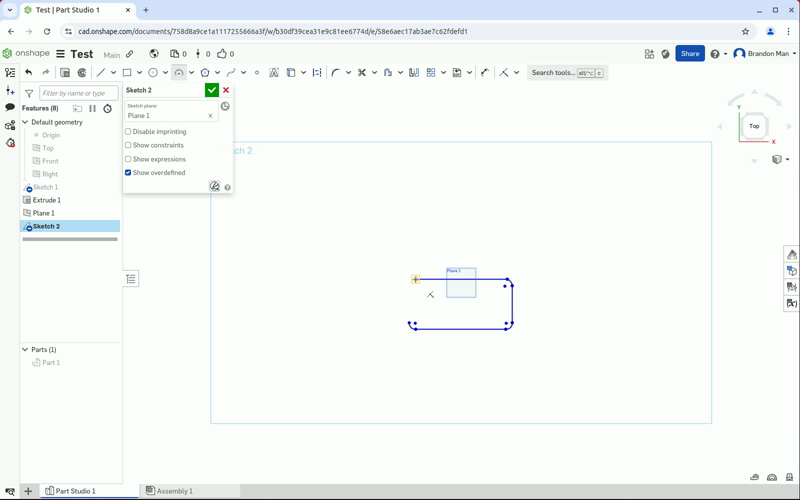
mouse_move(409, 285)
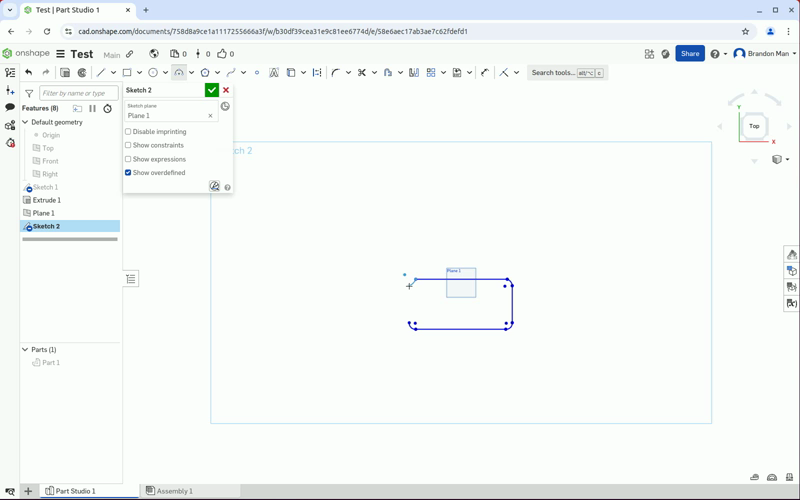
click(409, 285)
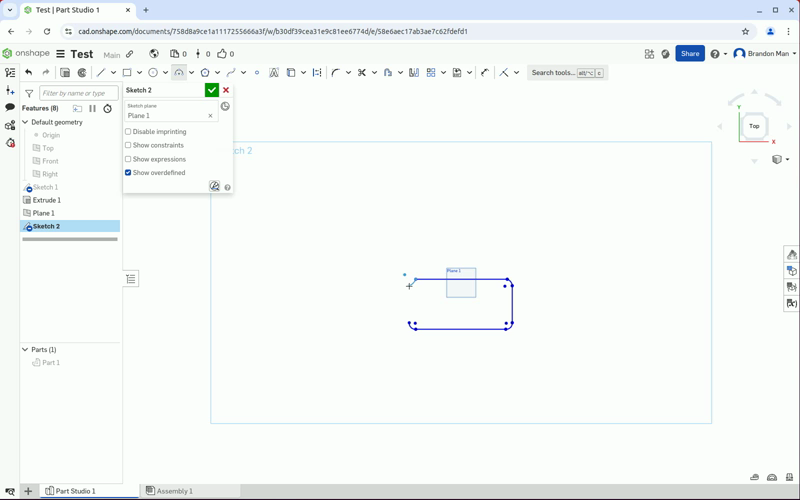
mouse_move(410, 281)
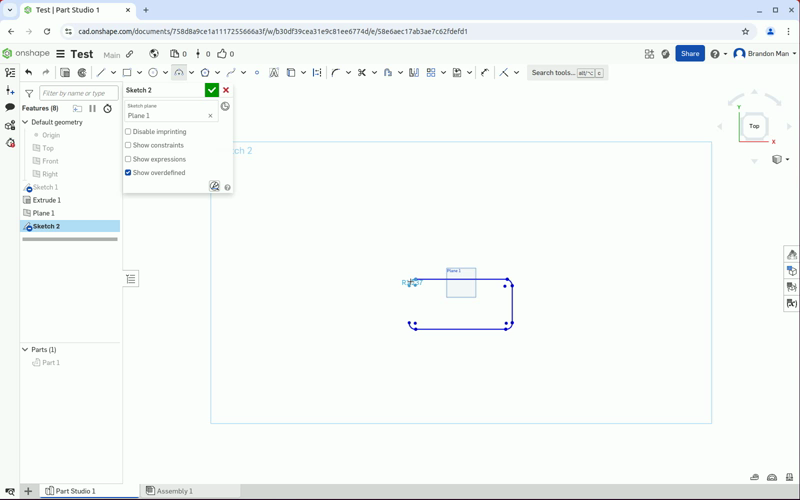
click(410, 281)
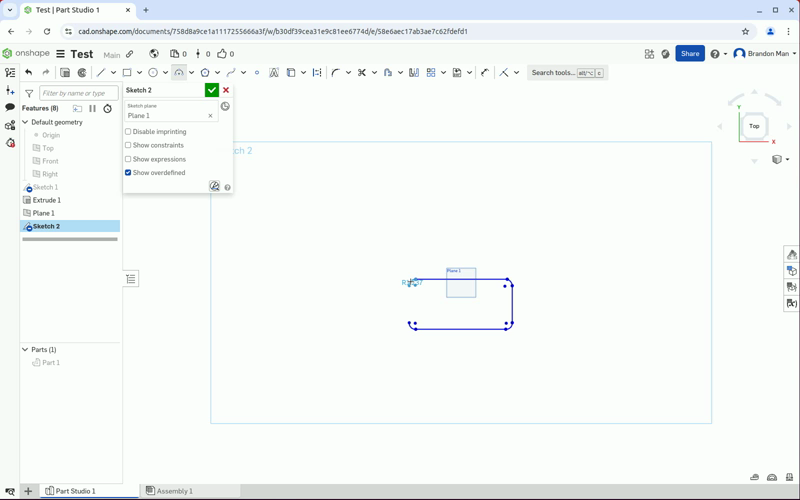
key_up(shift)
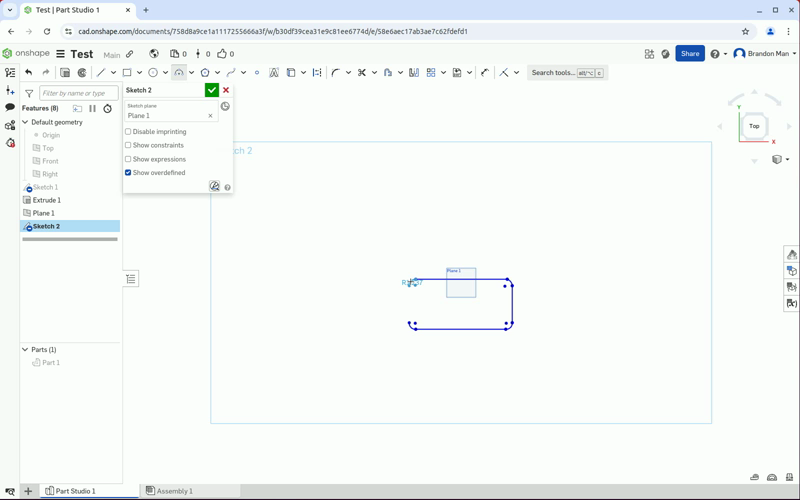
key(esc)
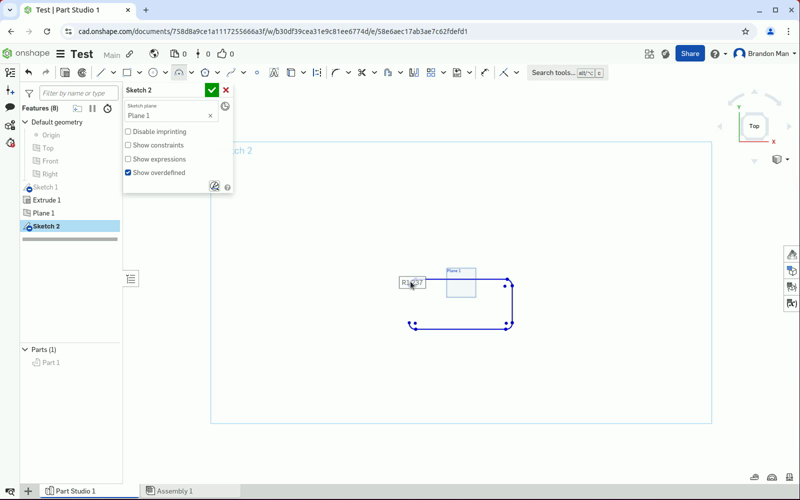
key(l)
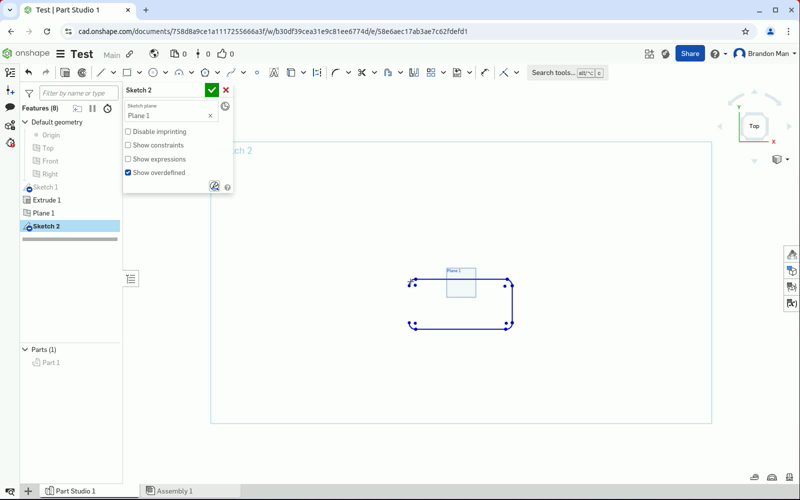
mouse_move(409, 285)
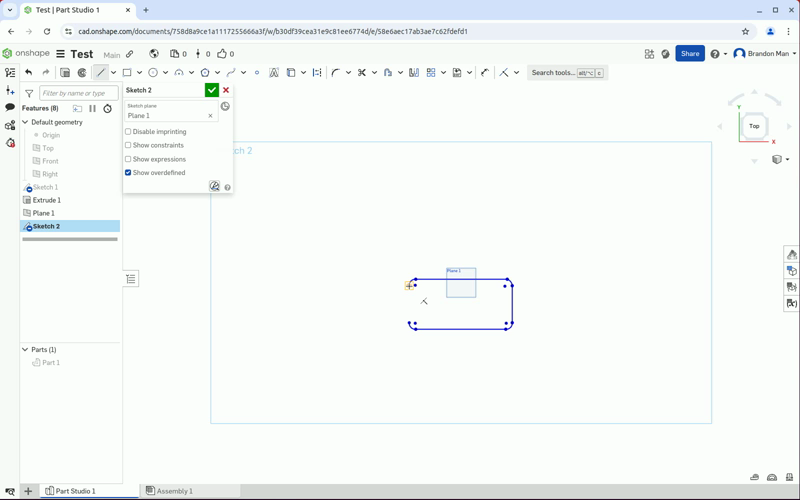
click(409, 285)
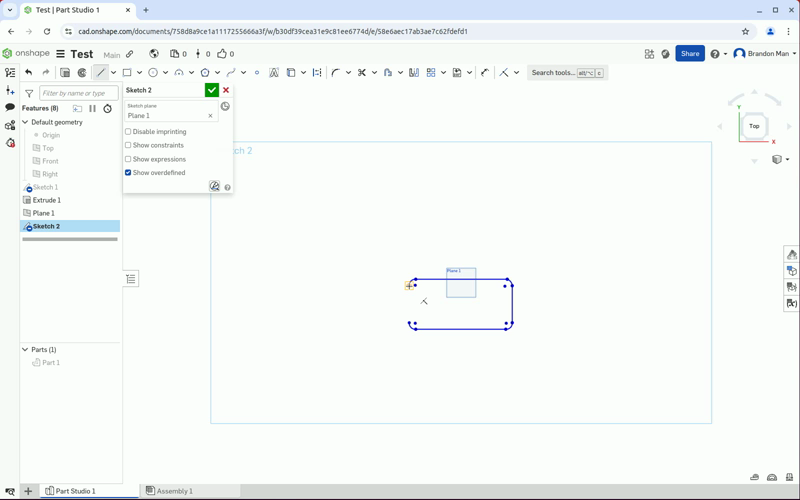
mouse_move(439, 285)
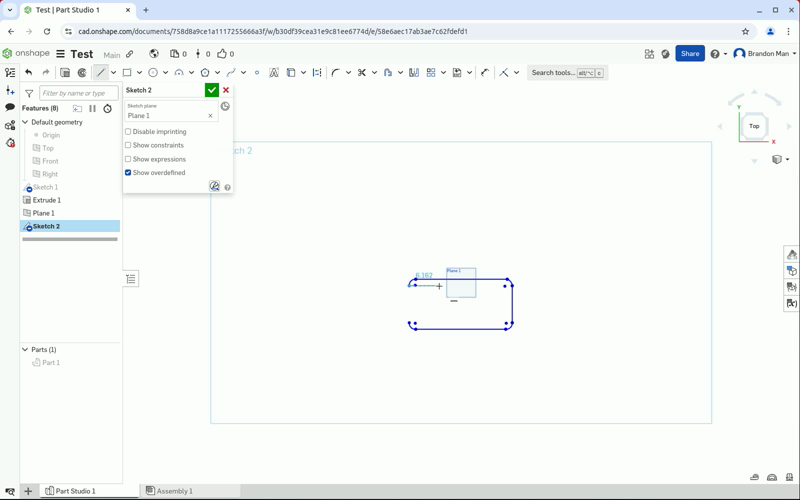
key_down(shift)
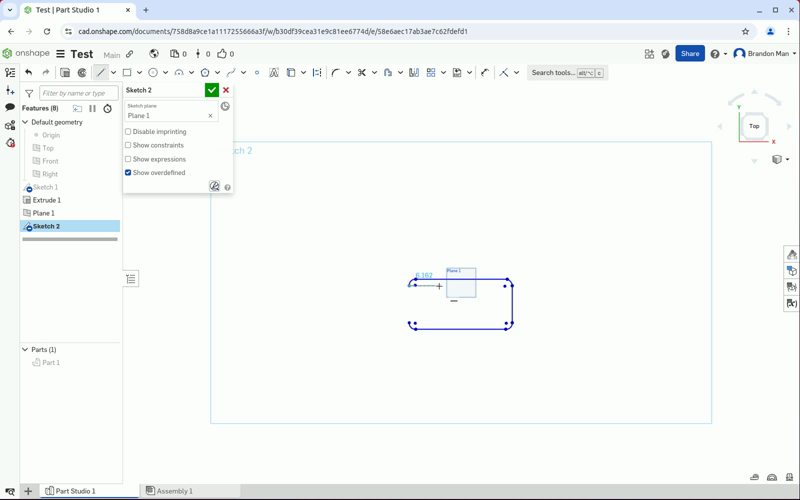
mouse_move(409, 322)
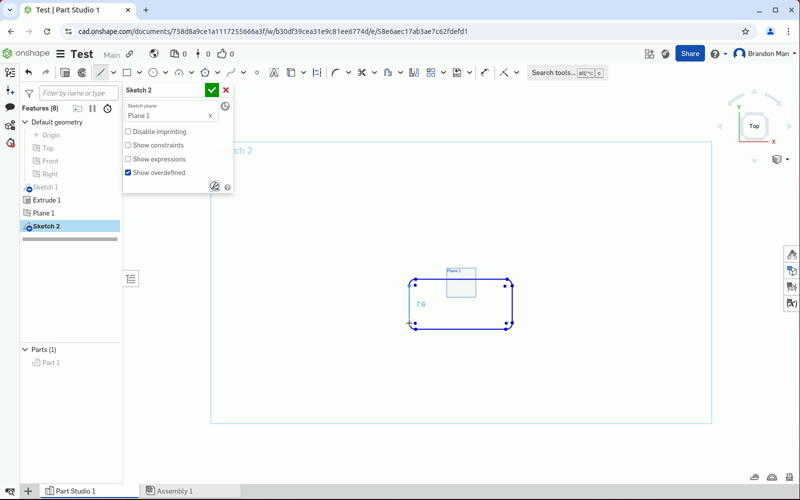
key_up(shift)
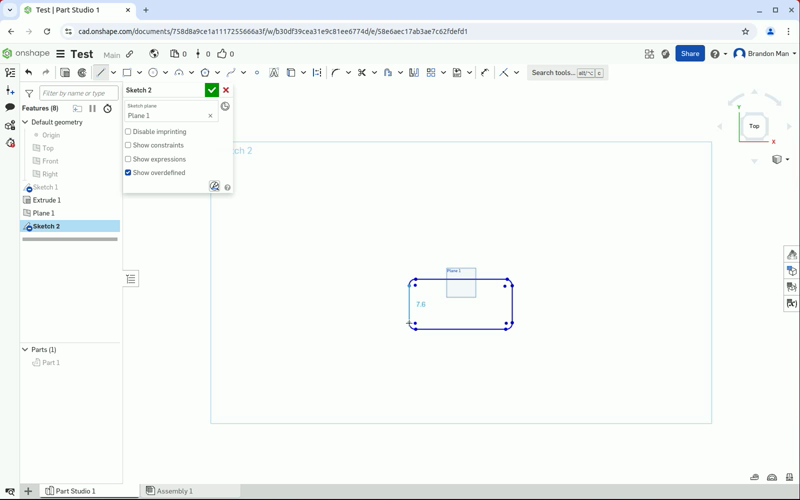
click(409, 322)
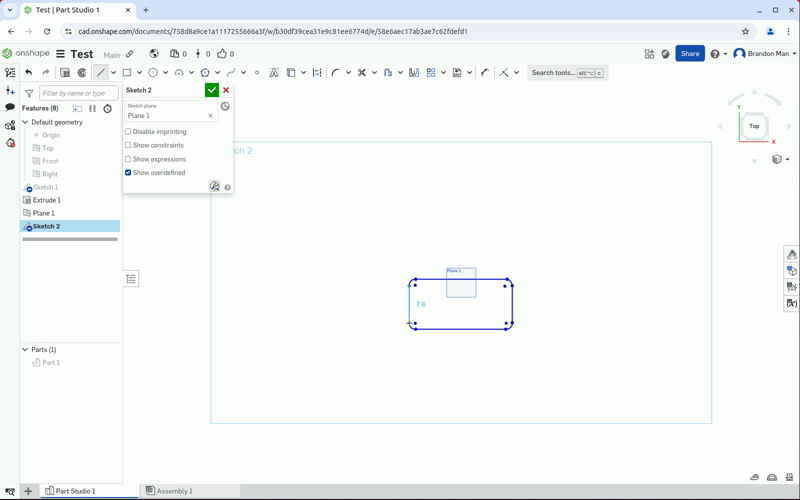
key(esc)
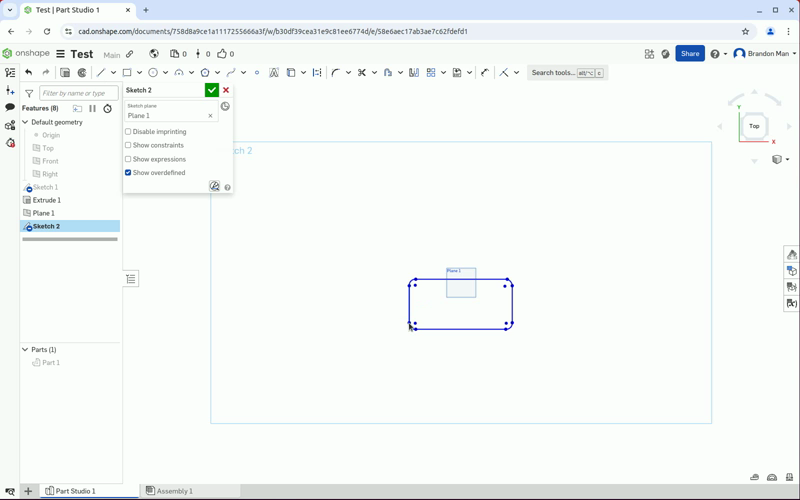
key(a)
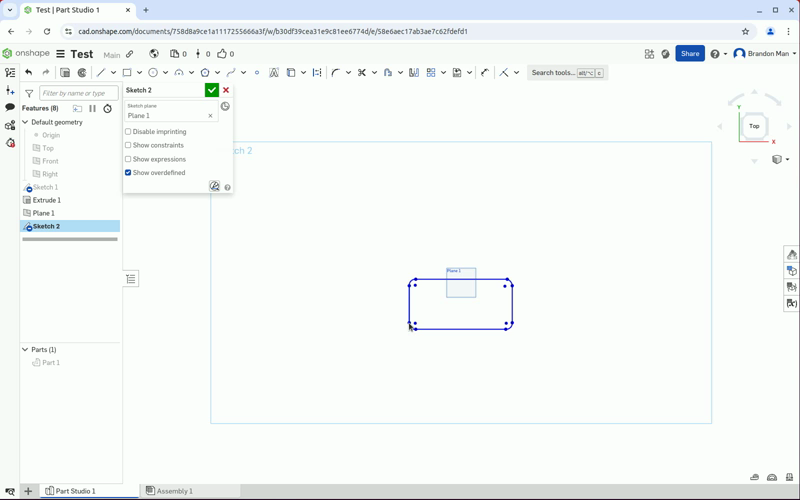
key_down(shift)
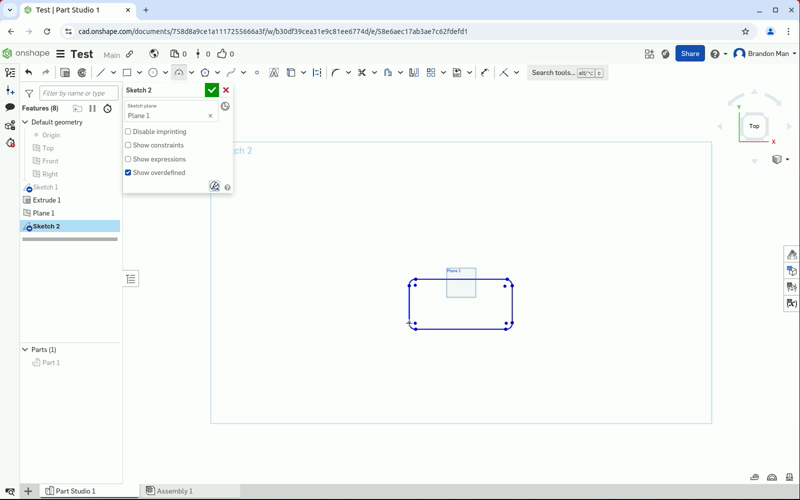
mouse_move(411, 322)
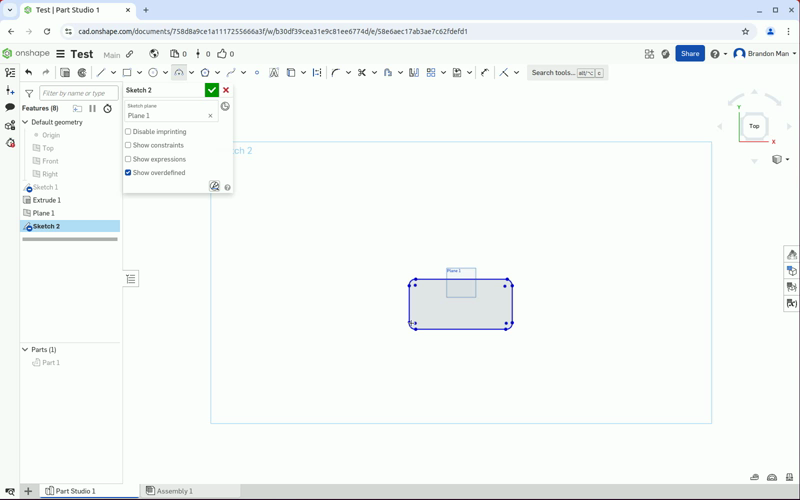
scroll(6)
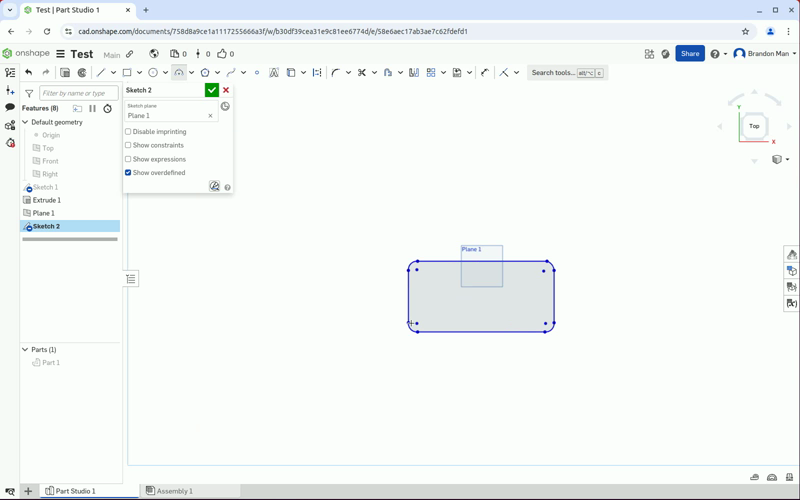
scroll(6)
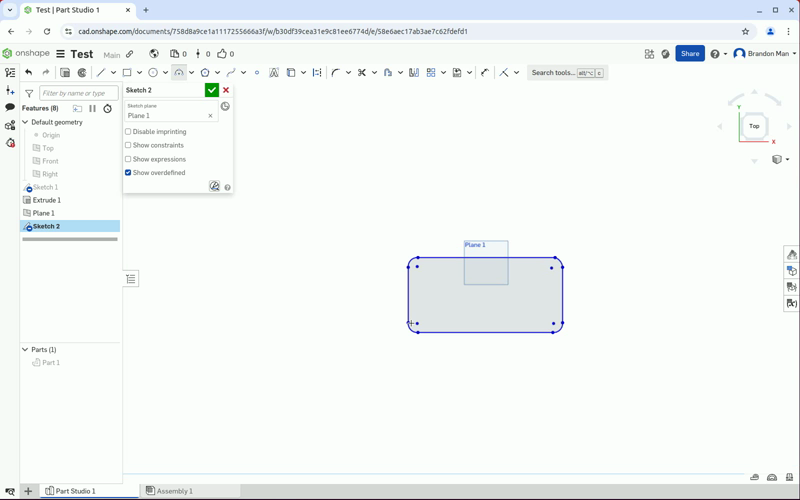
scroll(6)
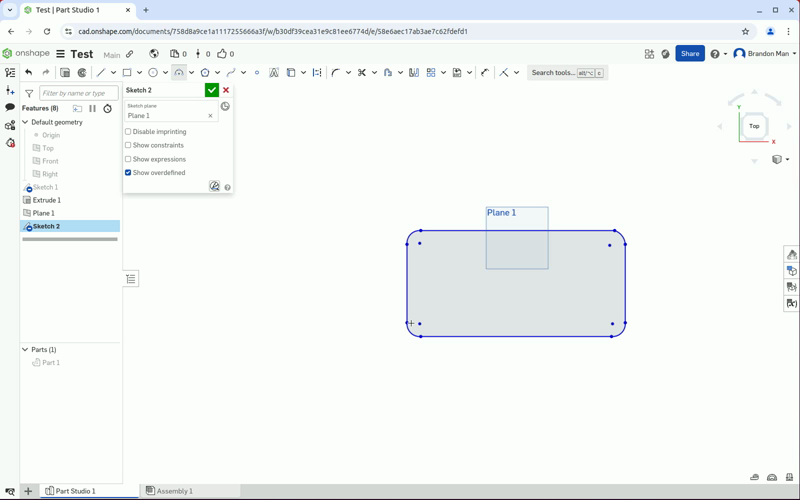
scroll(6)
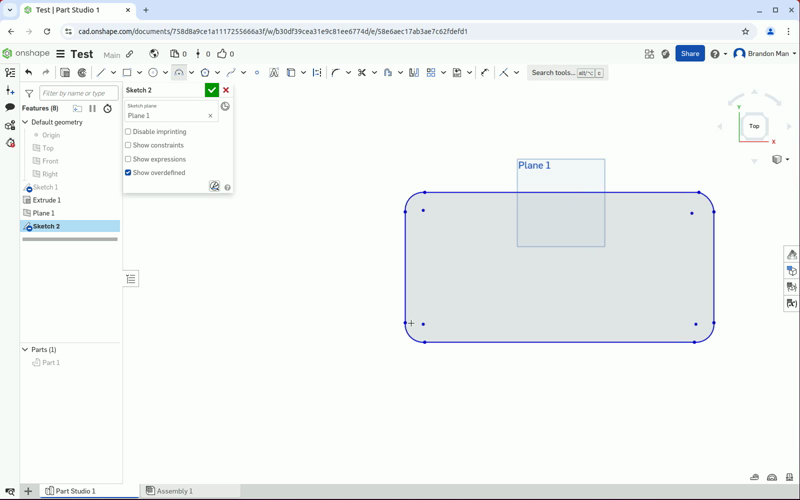
scroll(6)
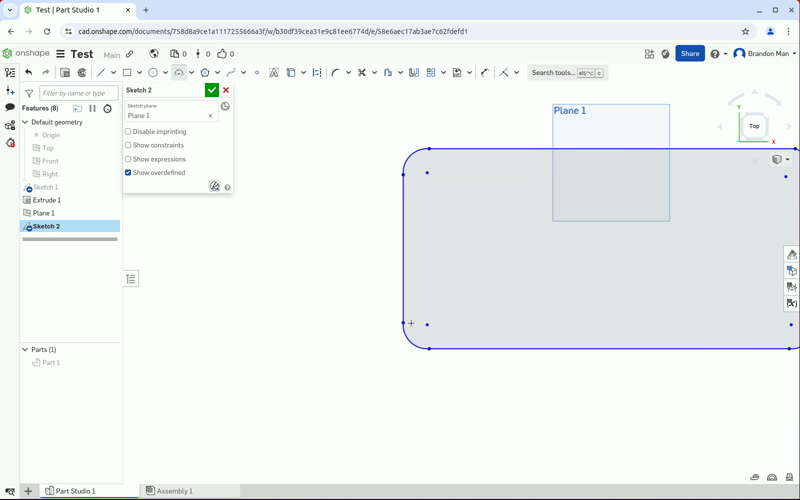
scroll(6)
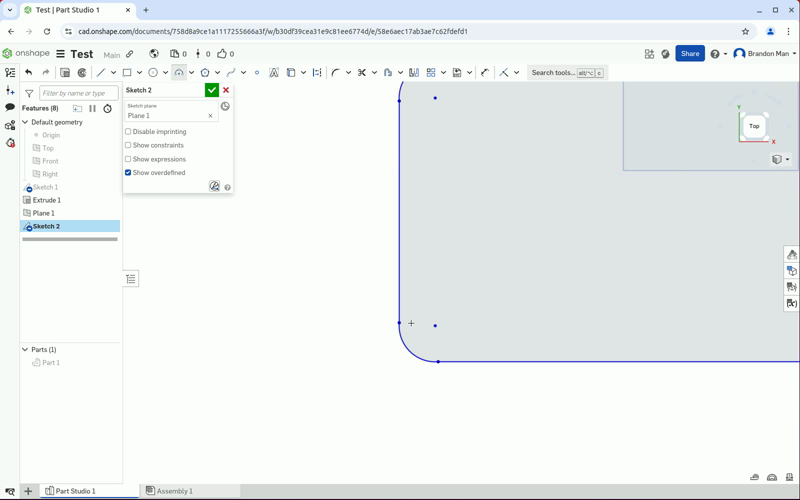
scroll(6)
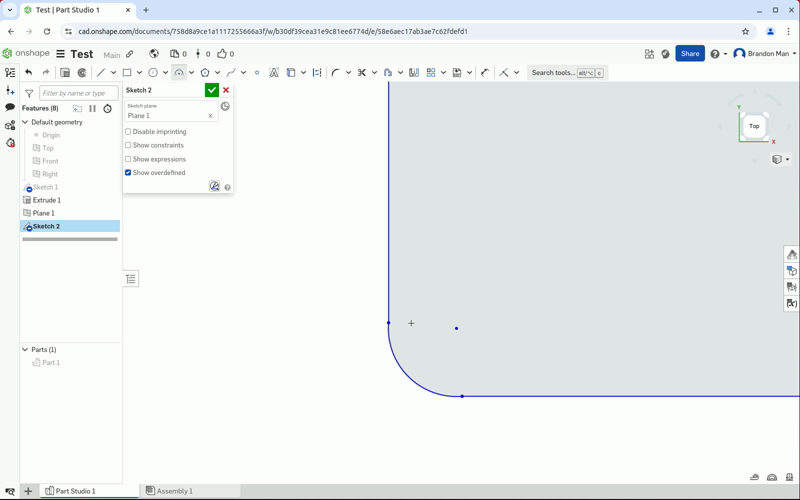
click(411, 322)
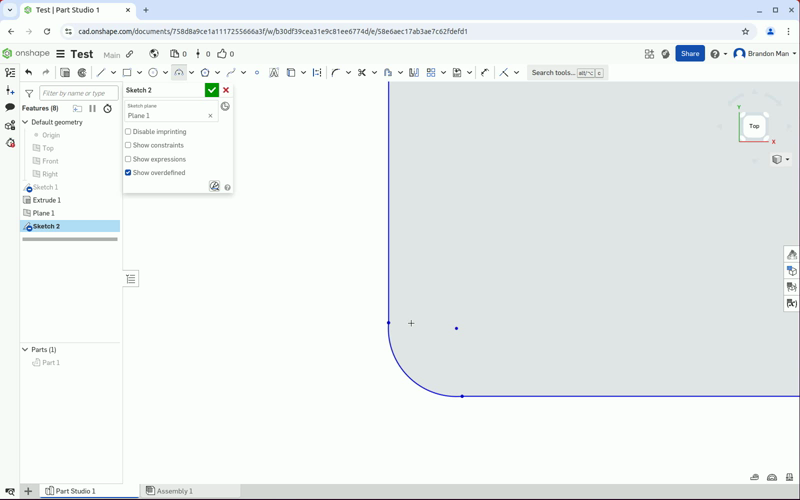
scroll(-6)
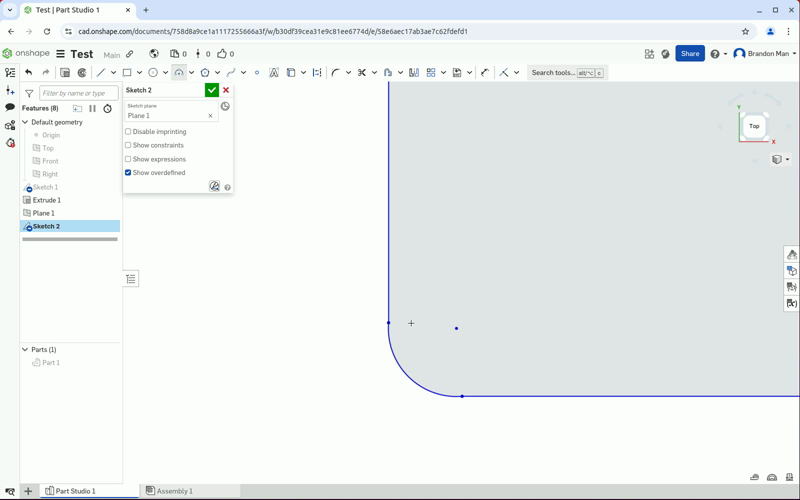
scroll(-6)
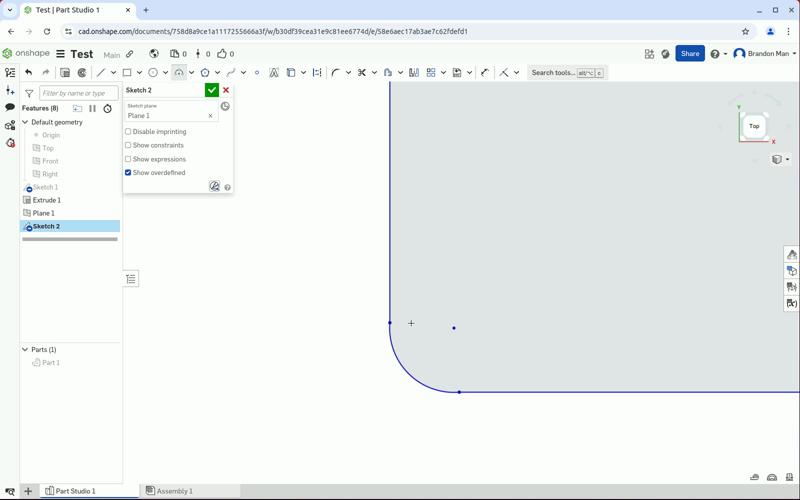
scroll(-6)
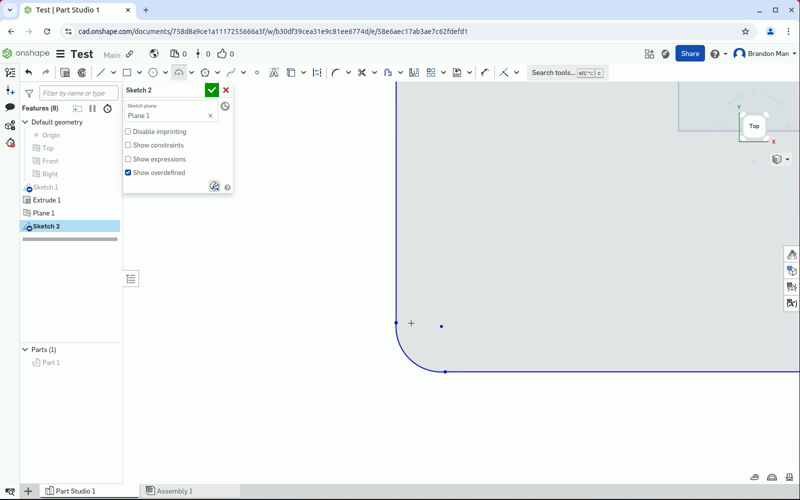
scroll(-6)
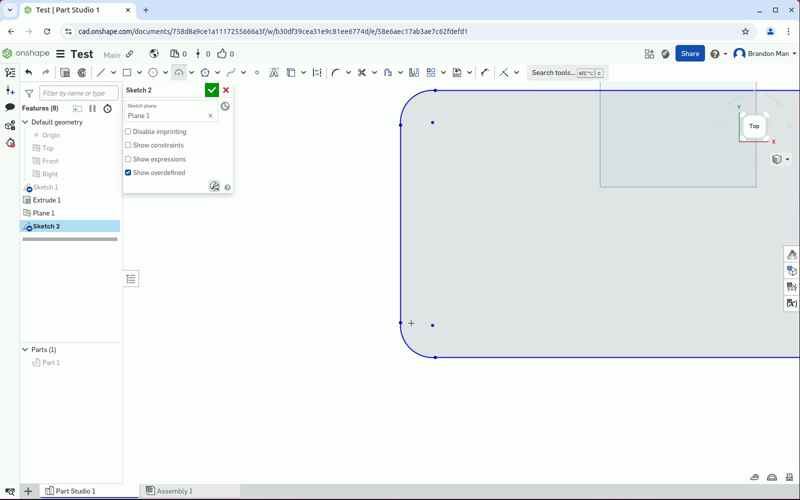
scroll(-6)
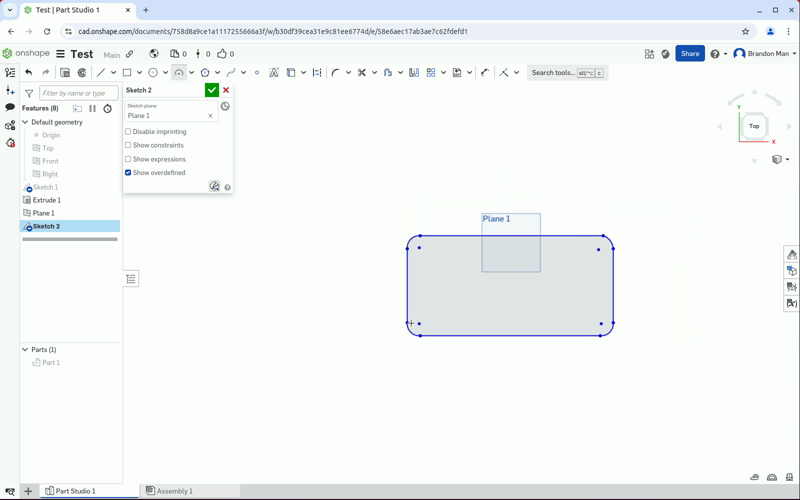
scroll(-6)
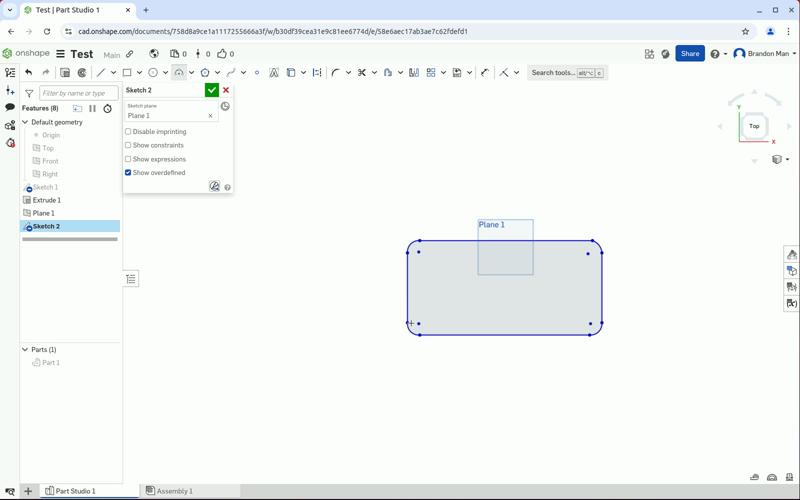
scroll(-6)
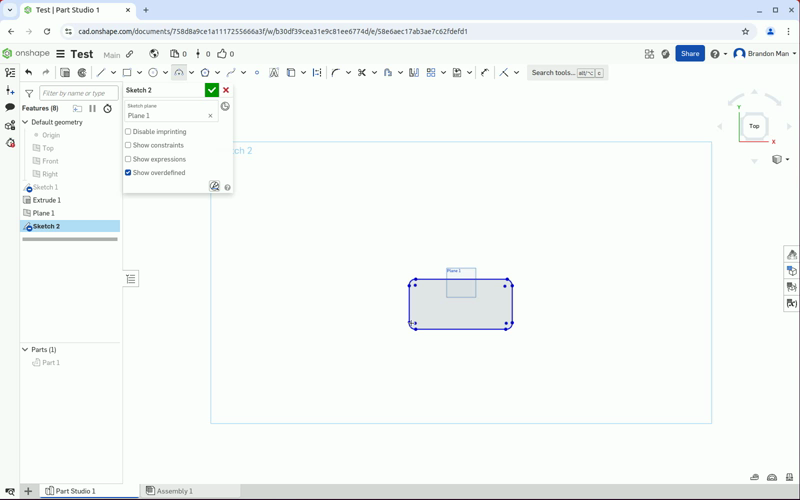
key_up(shift)
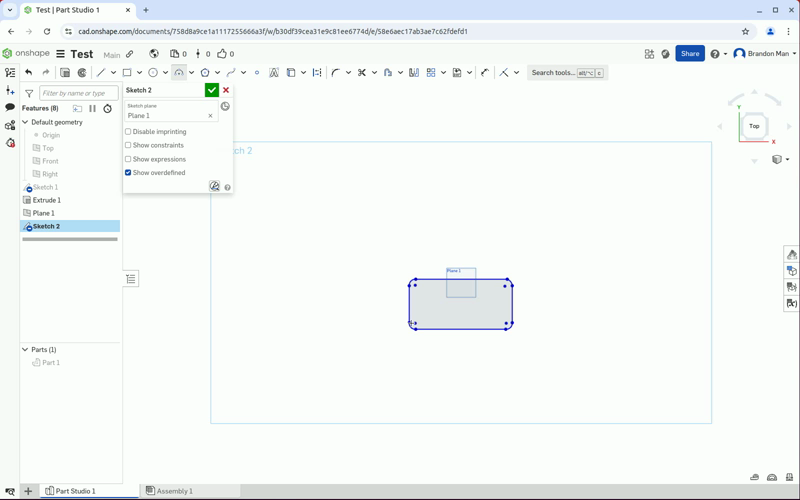
key_down(shift)
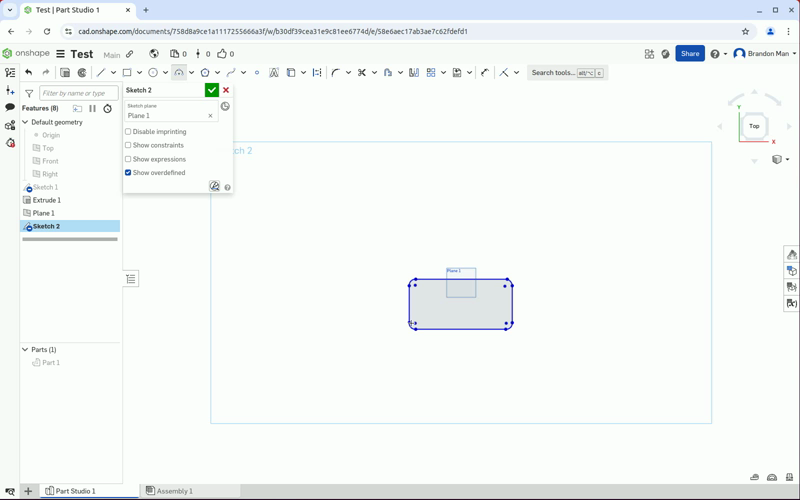
mouse_move(415, 327)
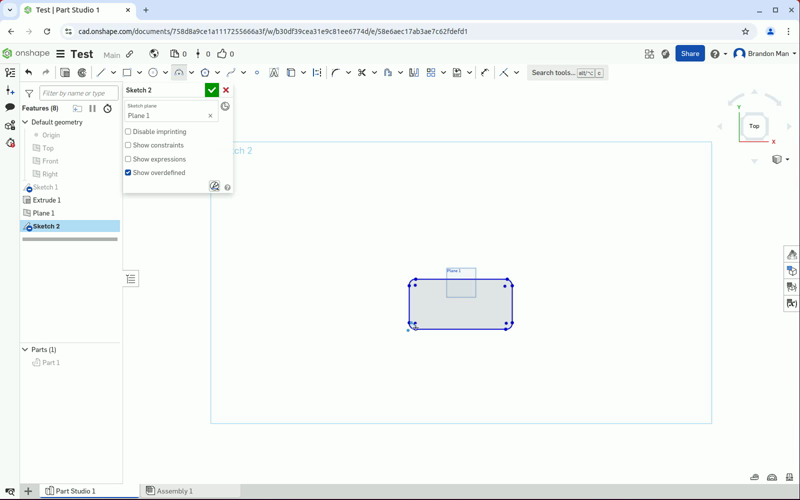
scroll(6)
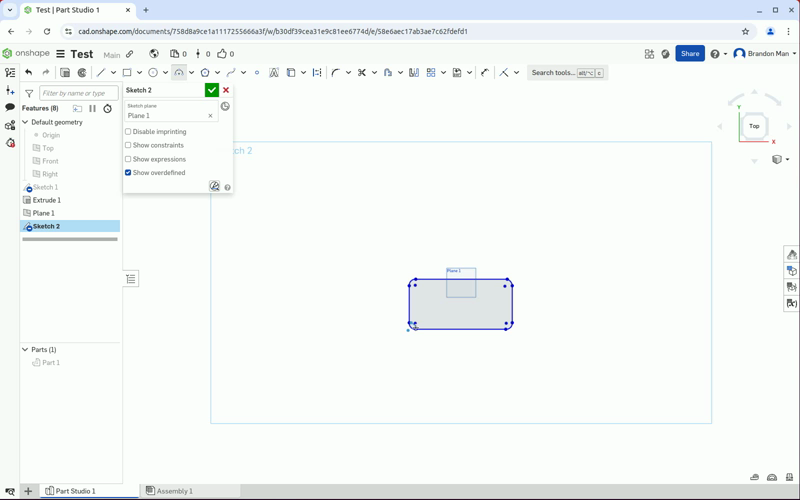
scroll(6)
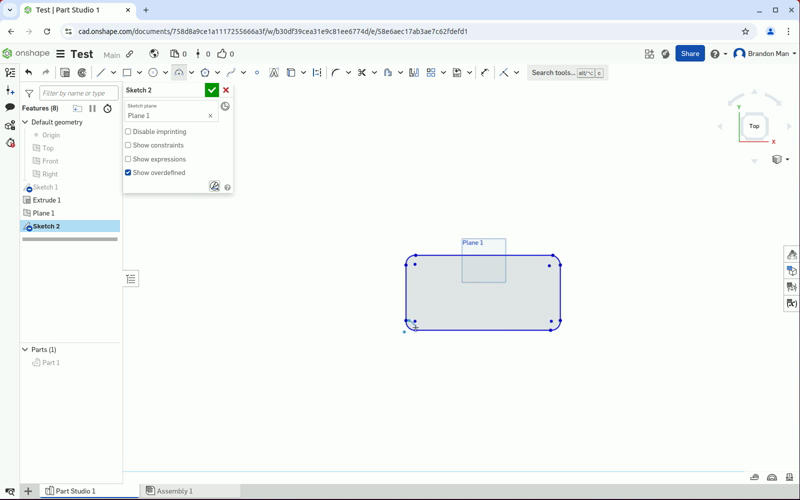
scroll(6)
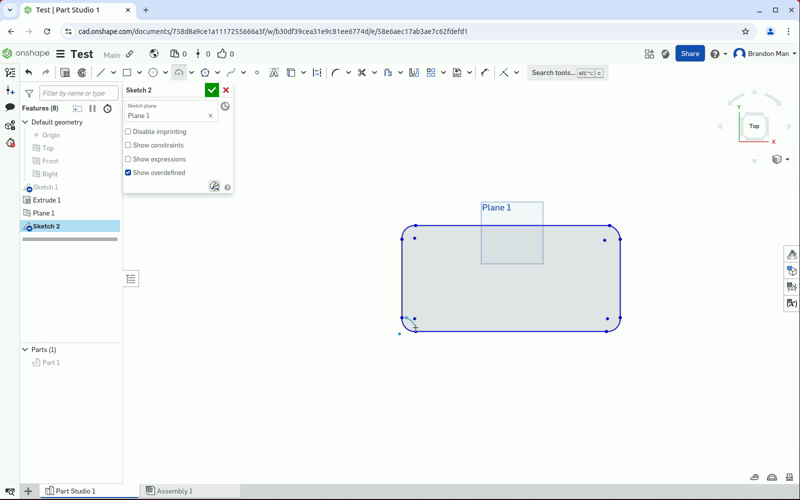
scroll(6)
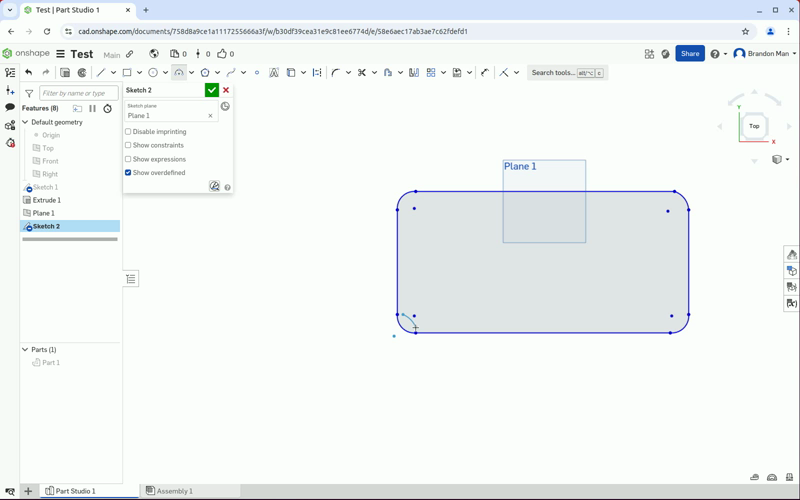
scroll(6)
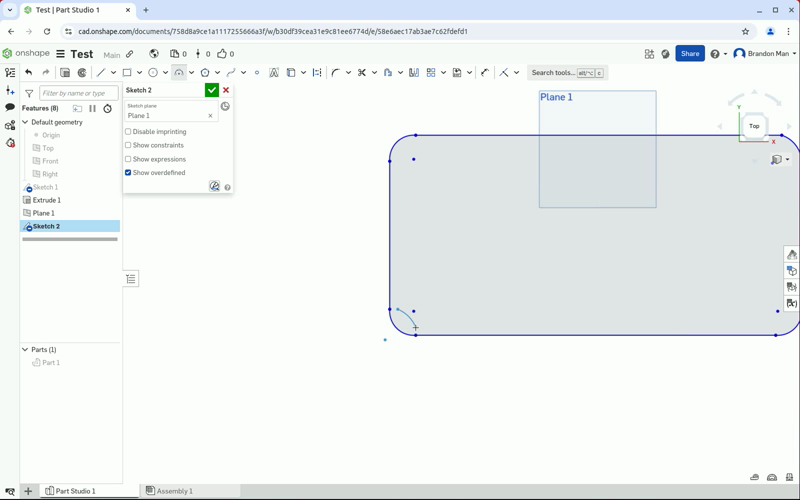
scroll(6)
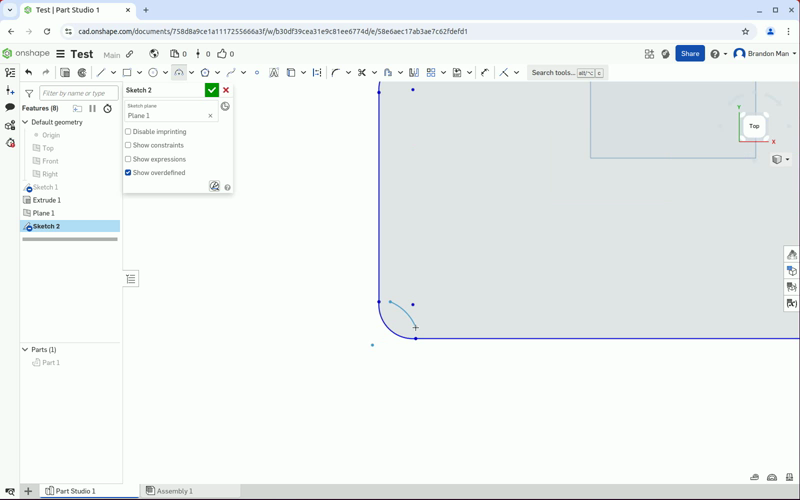
scroll(6)
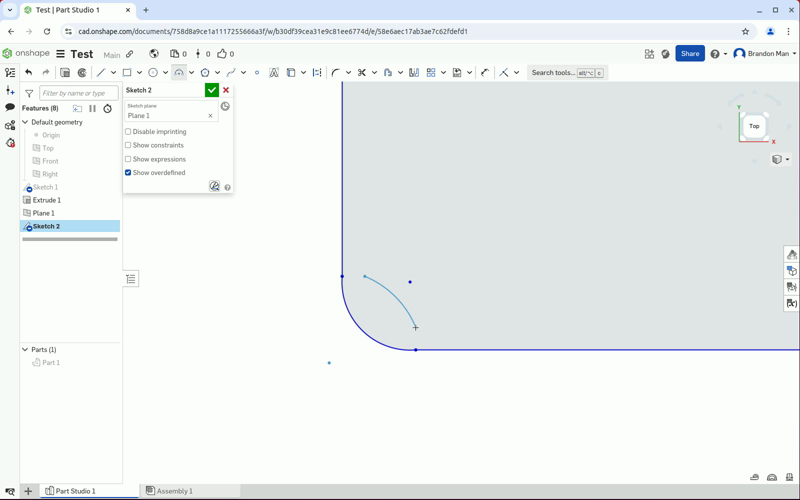
click(415, 327)
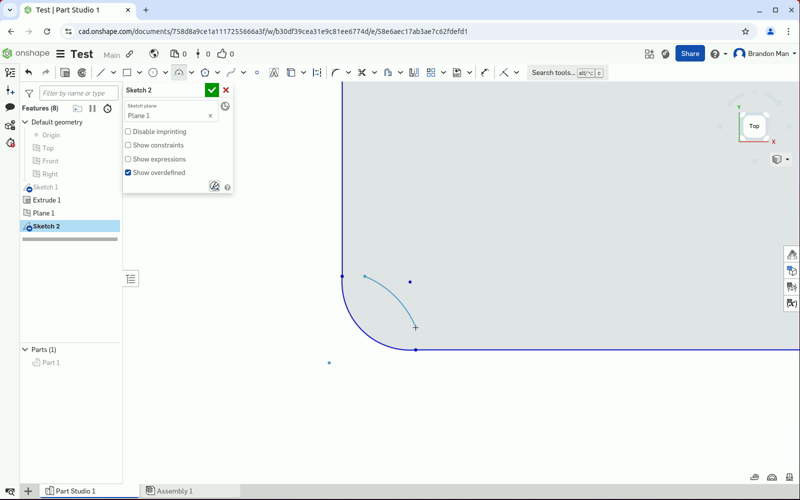
scroll(-6)
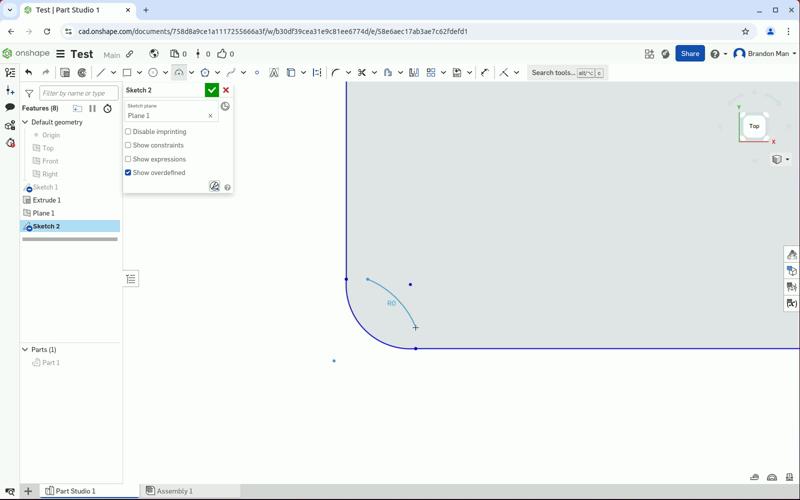
scroll(-6)
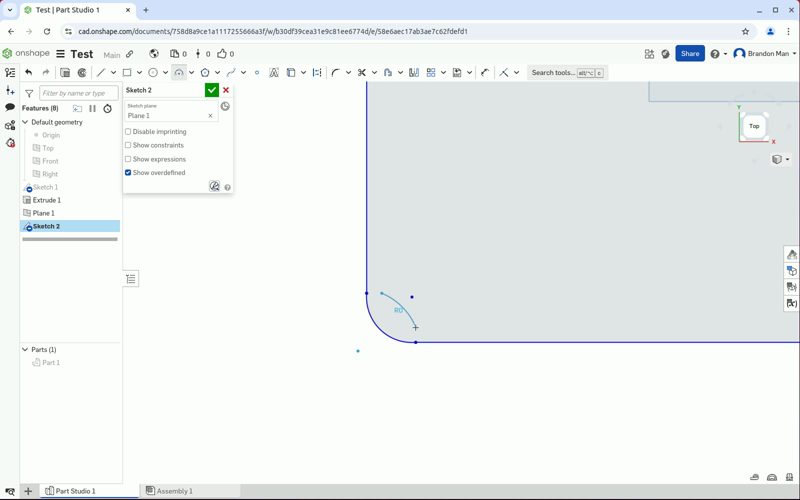
scroll(-6)
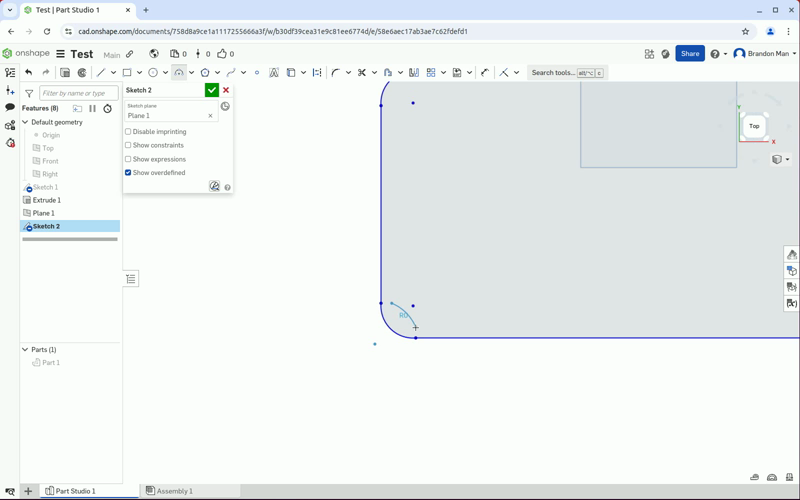
scroll(-6)
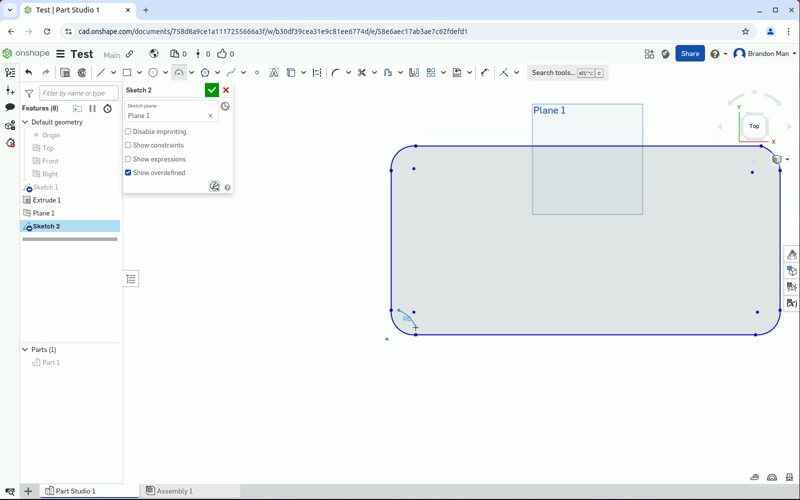
scroll(-6)
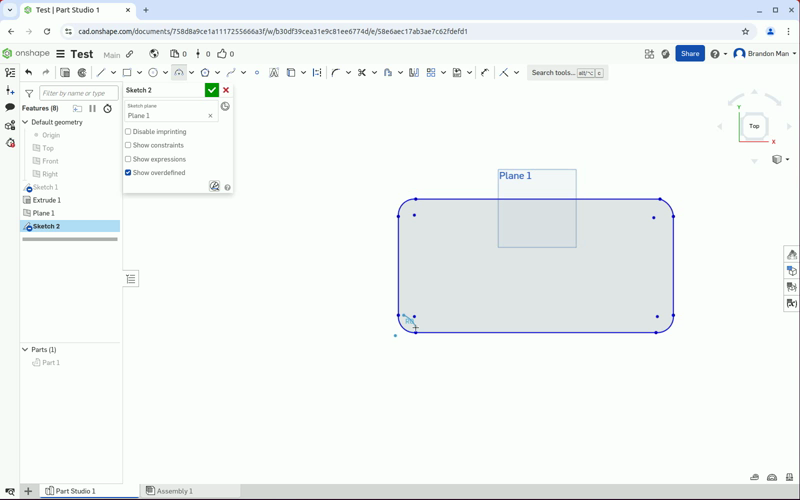
scroll(-6)
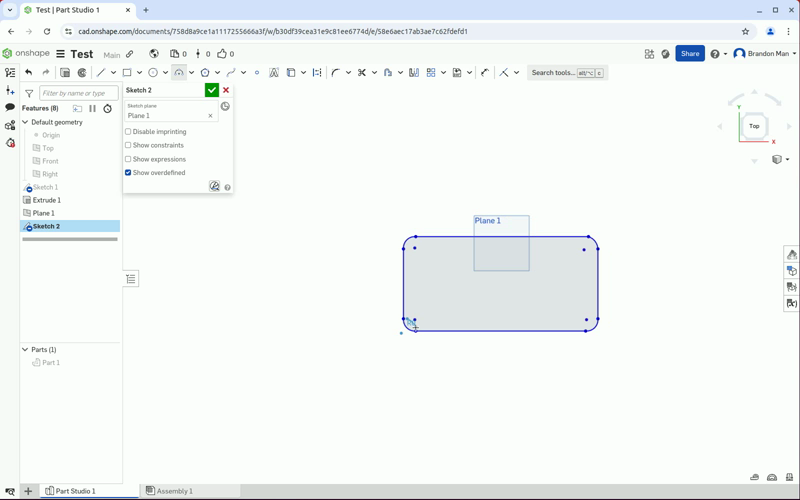
scroll(-6)
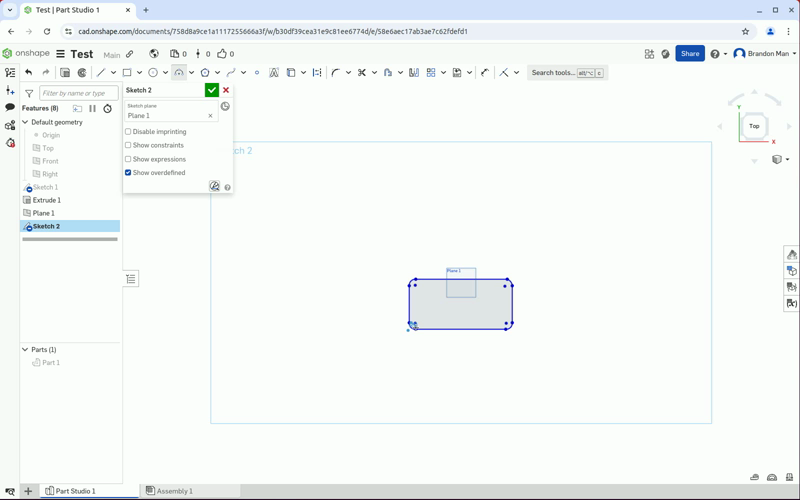
mouse_move(412, 325)
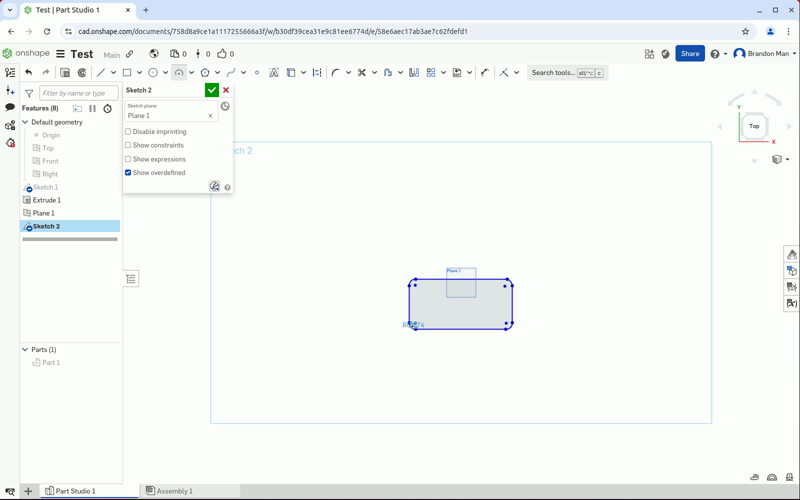
scroll(6)
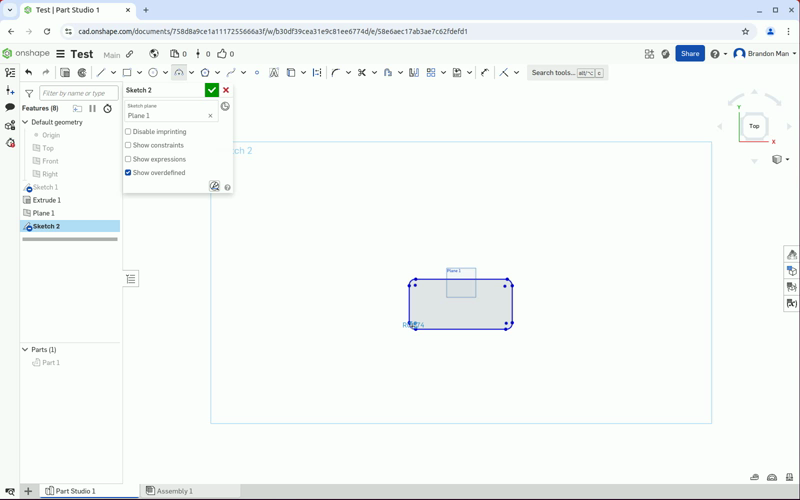
scroll(6)
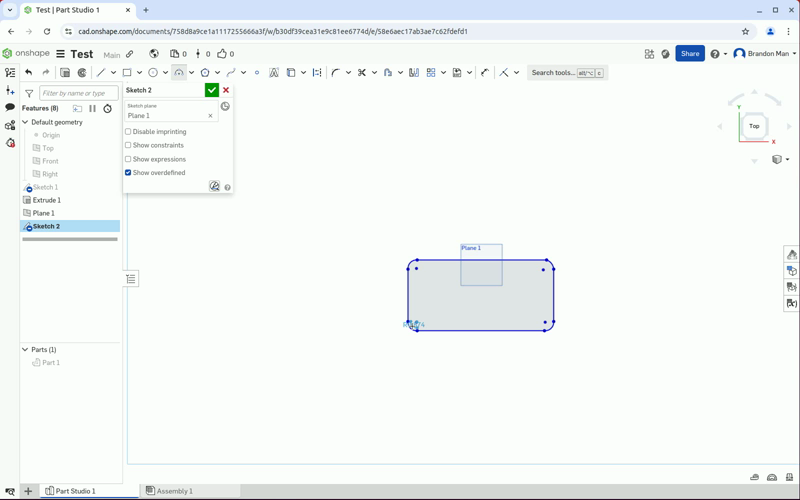
scroll(6)
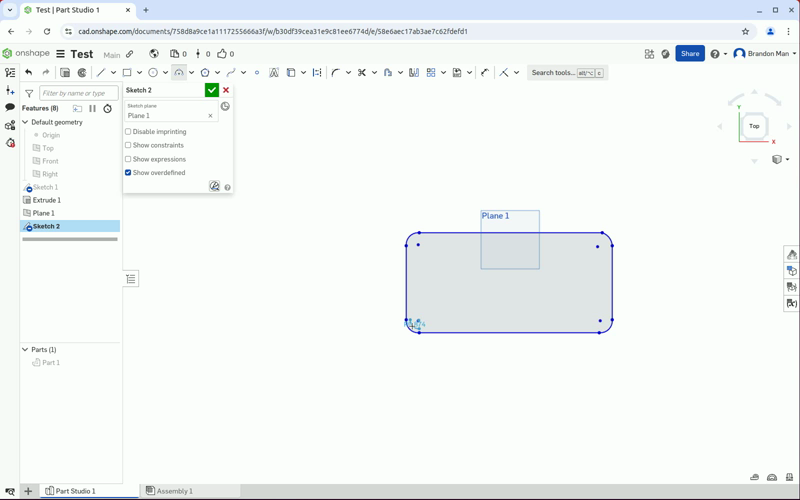
scroll(6)
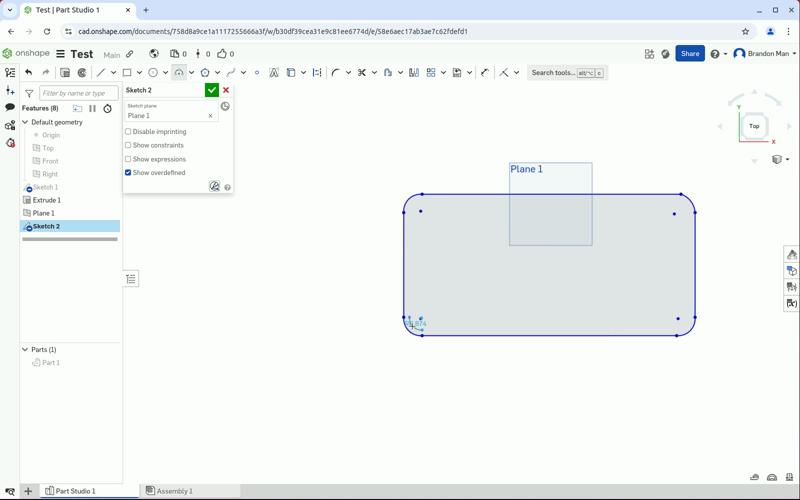
scroll(6)
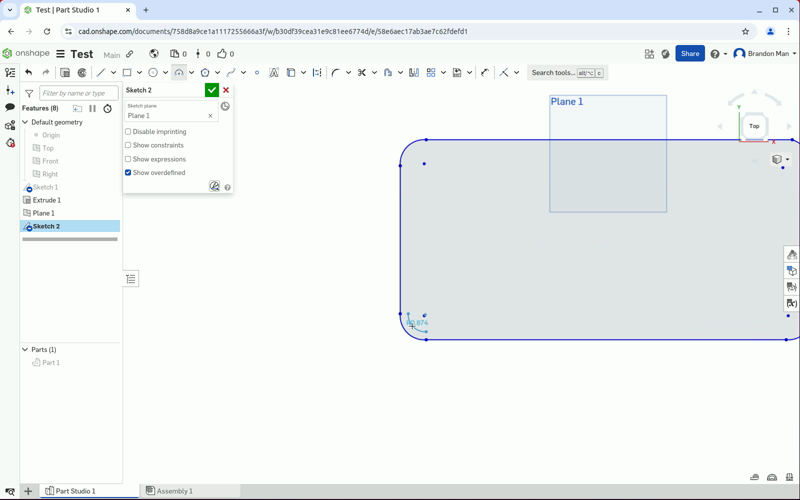
scroll(6)
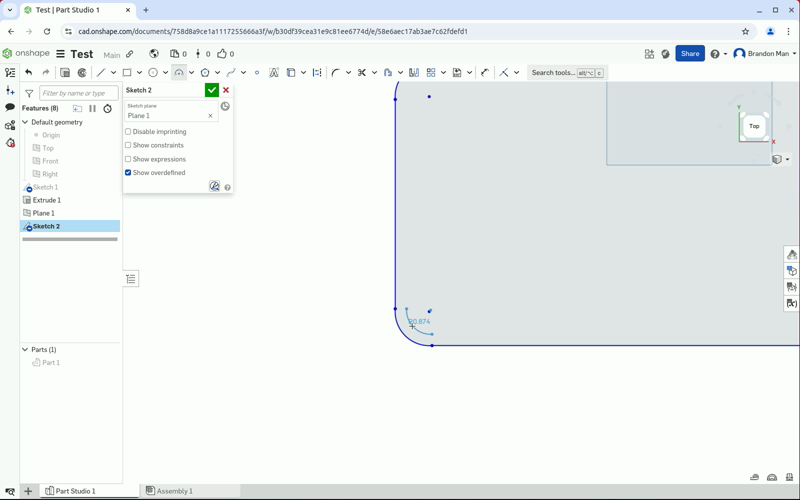
scroll(6)
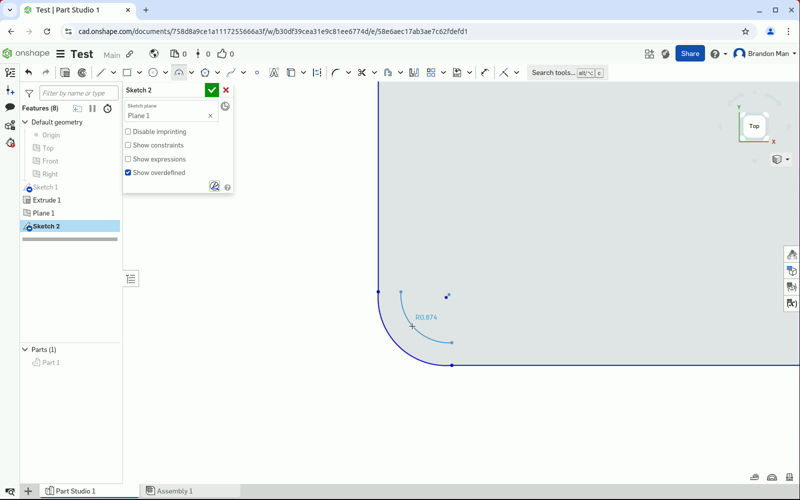
click(412, 325)
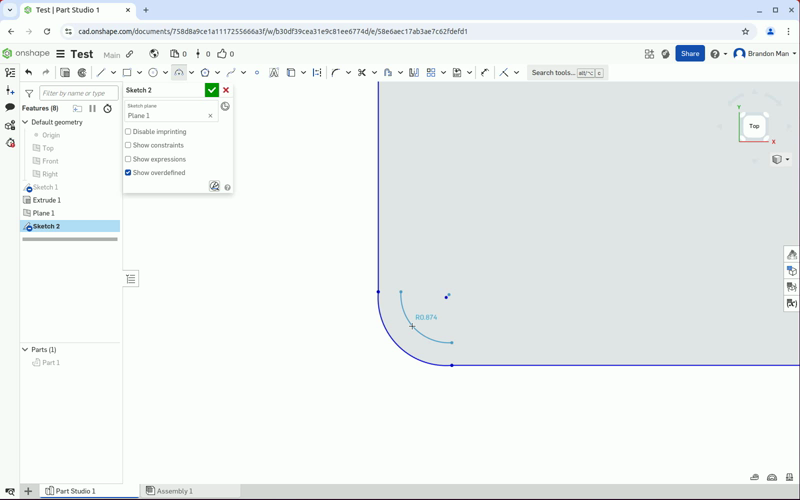
scroll(-6)
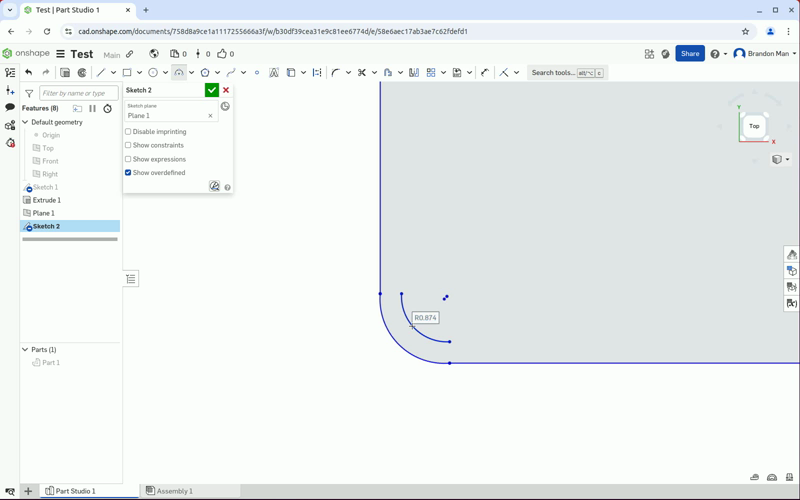
scroll(-6)
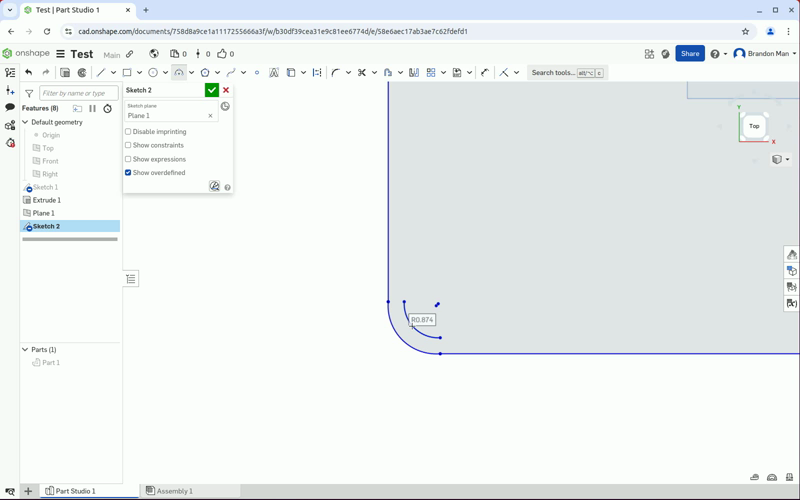
scroll(-6)
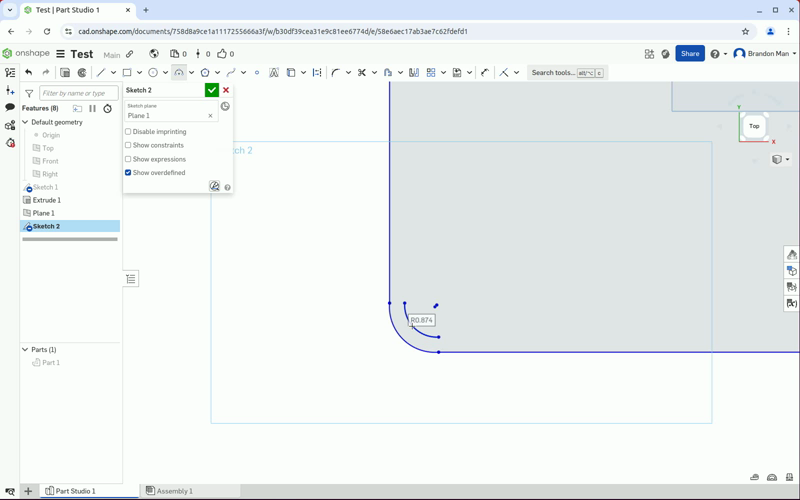
scroll(-6)
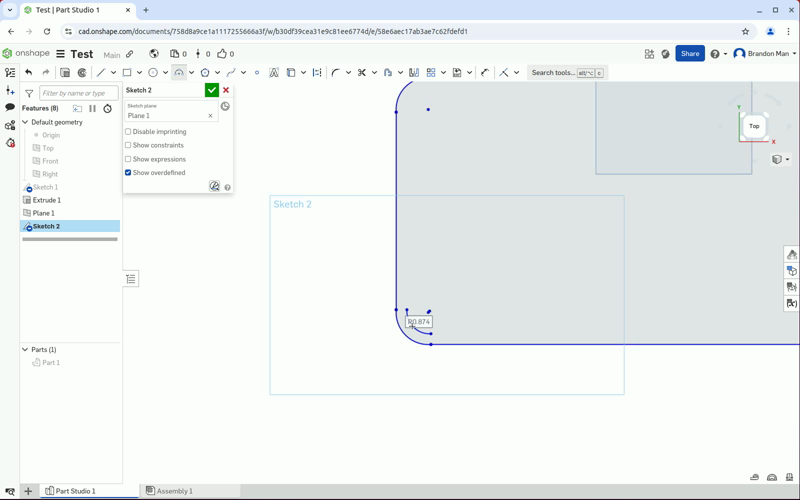
scroll(-6)
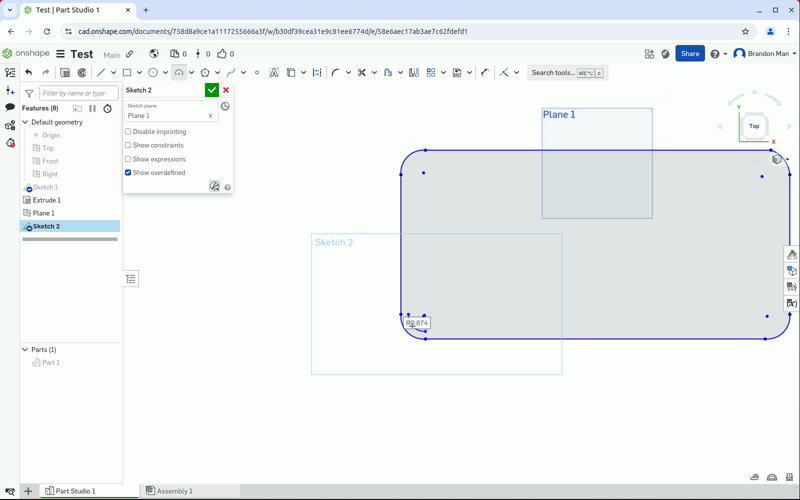
scroll(-6)
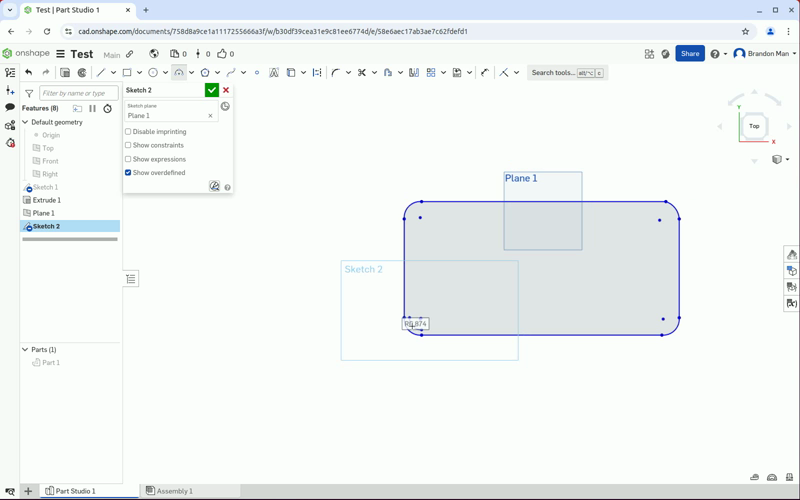
scroll(-6)
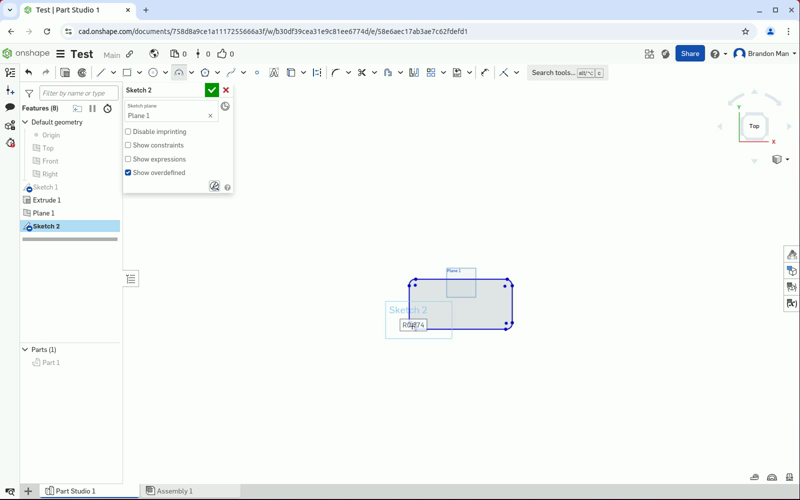
key_up(shift)
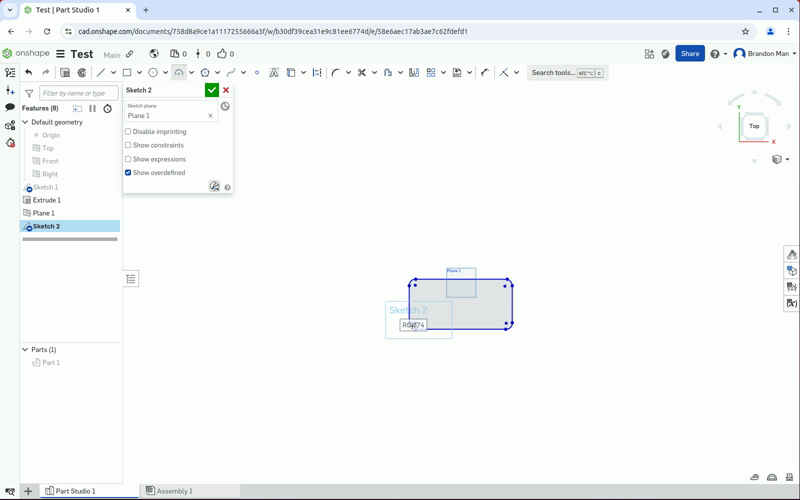
key(esc)
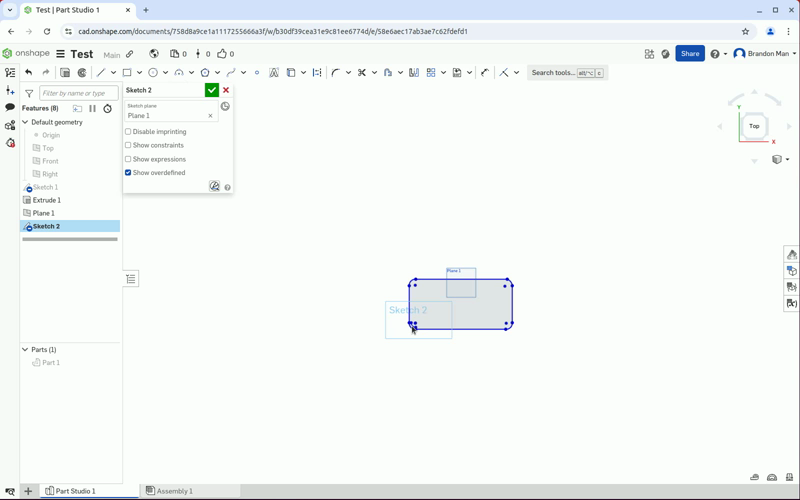
key(l)
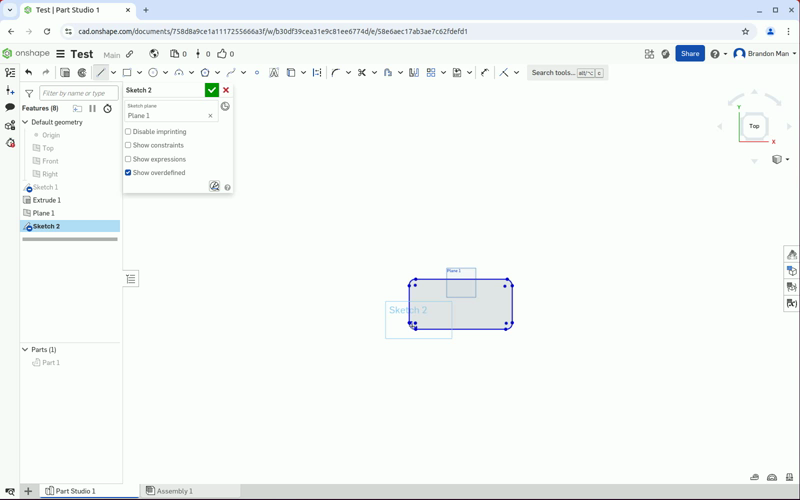
mouse_move(415, 327)
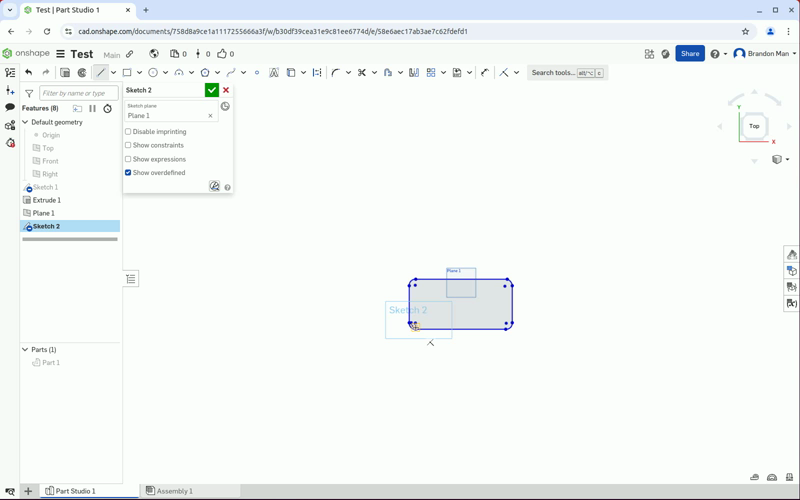
scroll(6)
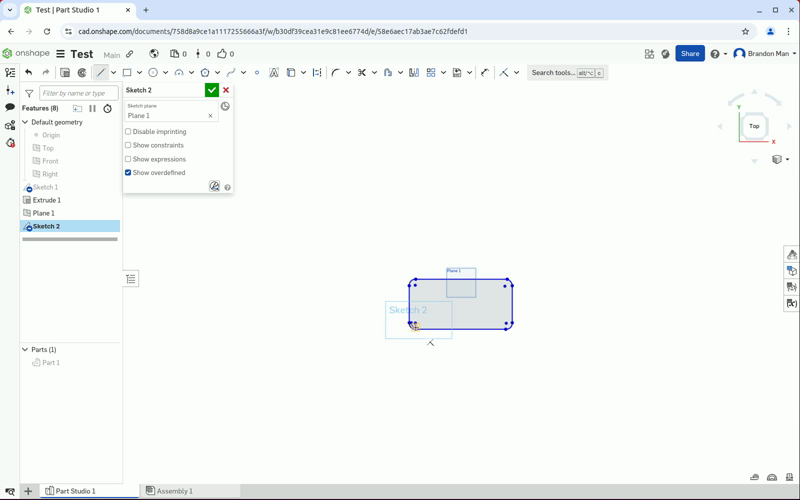
scroll(6)
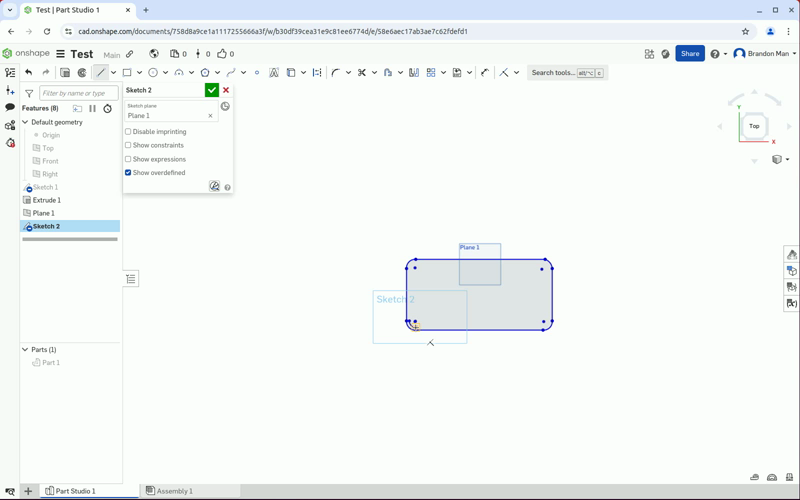
scroll(6)
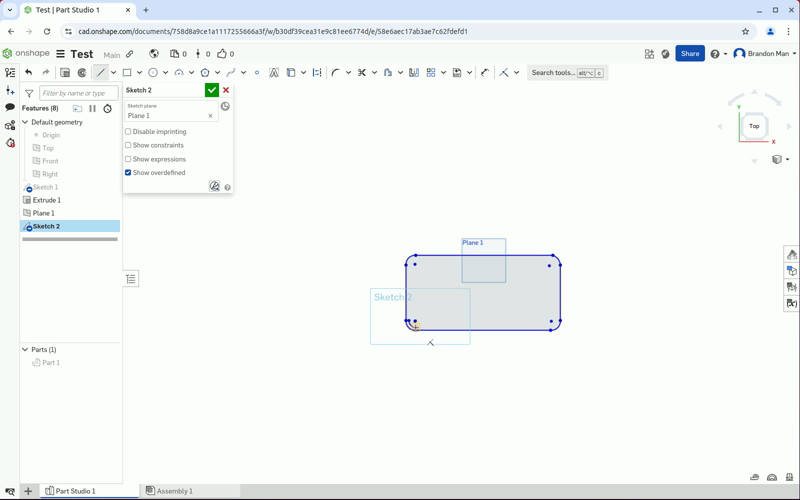
scroll(6)
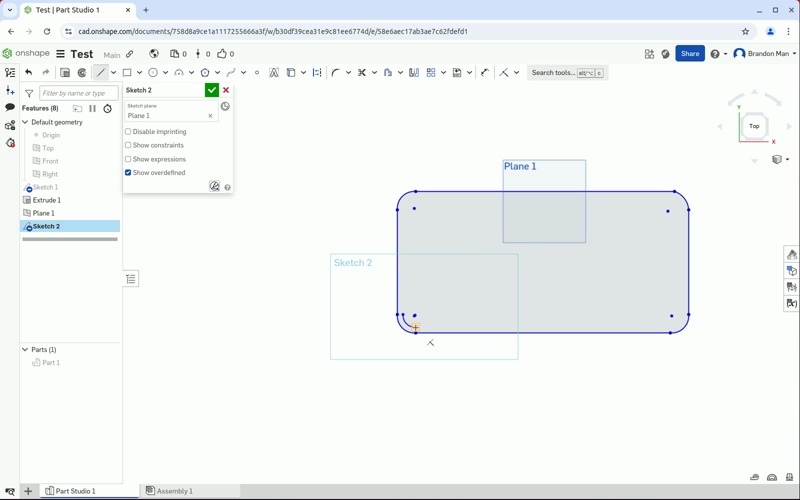
scroll(6)
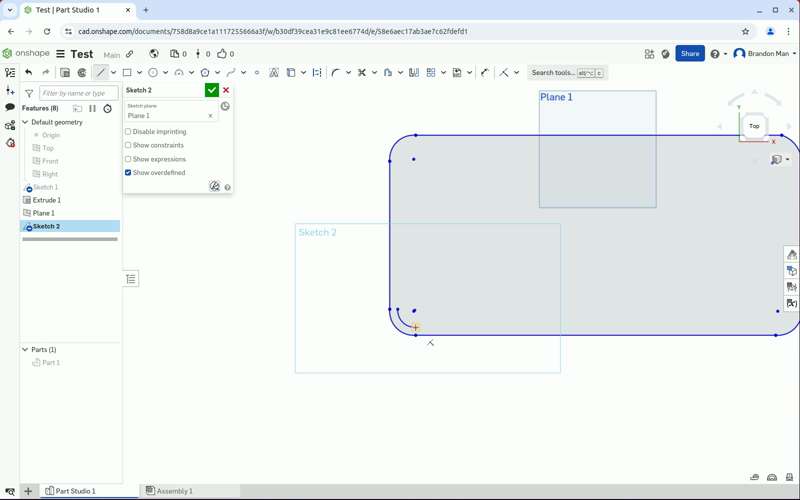
scroll(6)
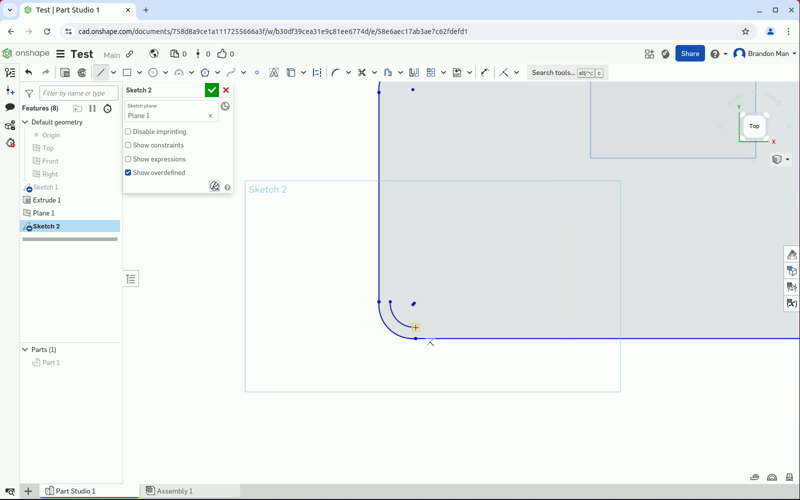
scroll(6)
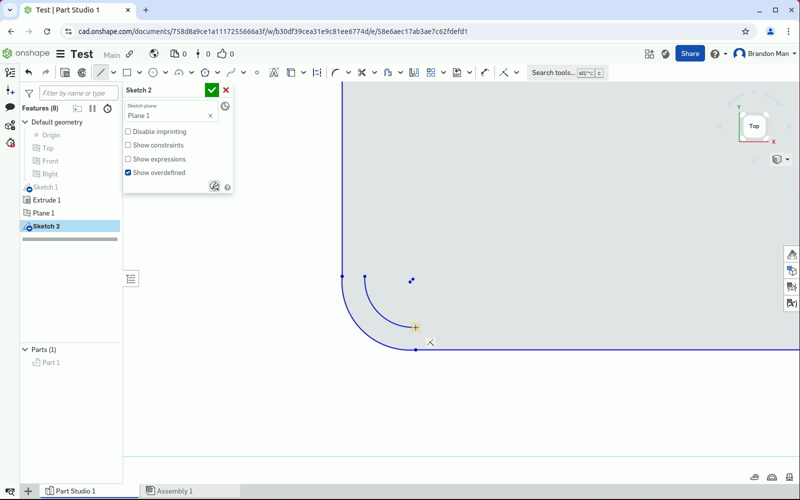
click(415, 327)
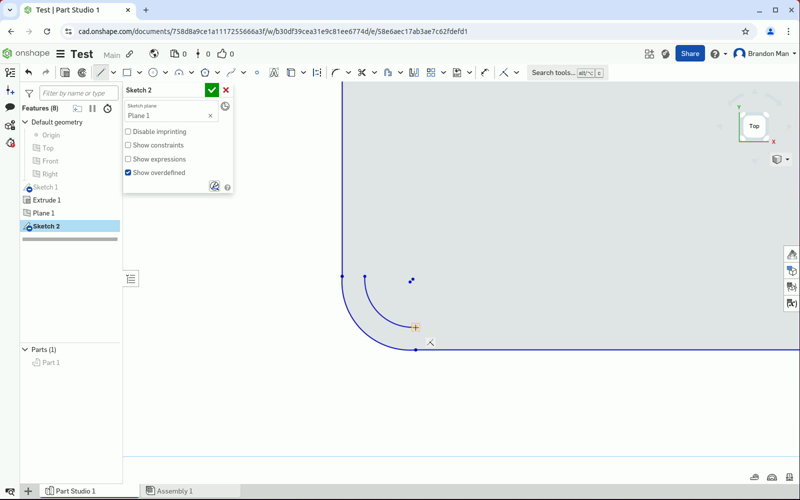
scroll(-6)
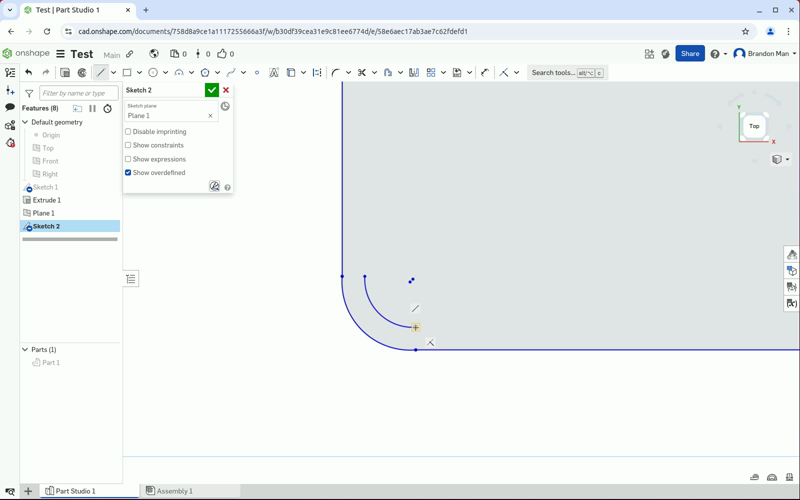
scroll(-6)
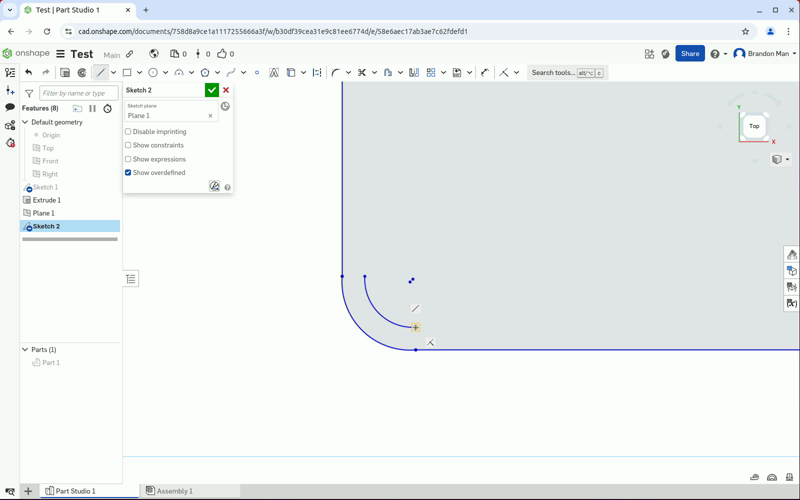
scroll(-6)
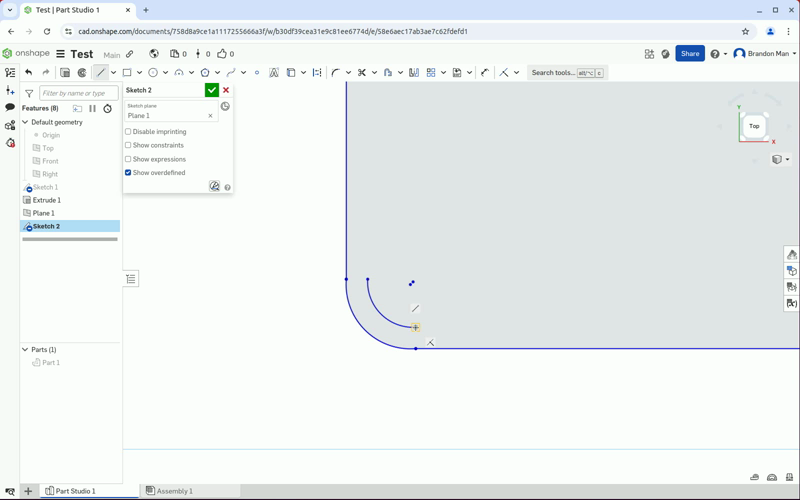
scroll(-6)
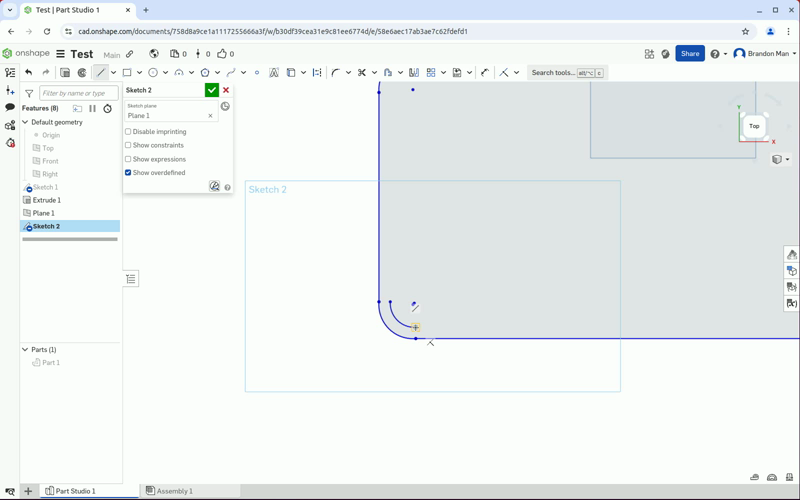
scroll(-6)
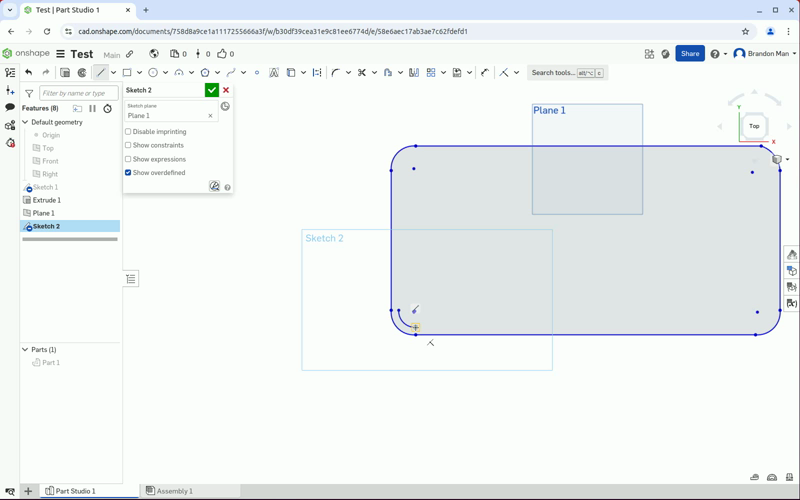
scroll(-6)
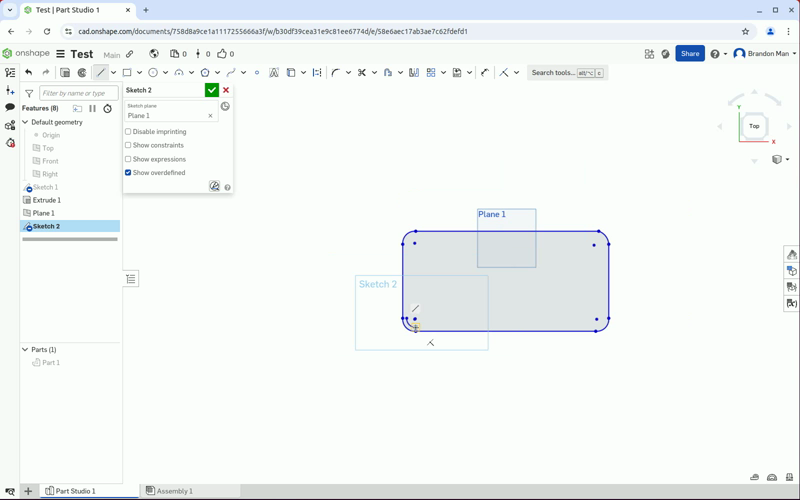
scroll(-6)
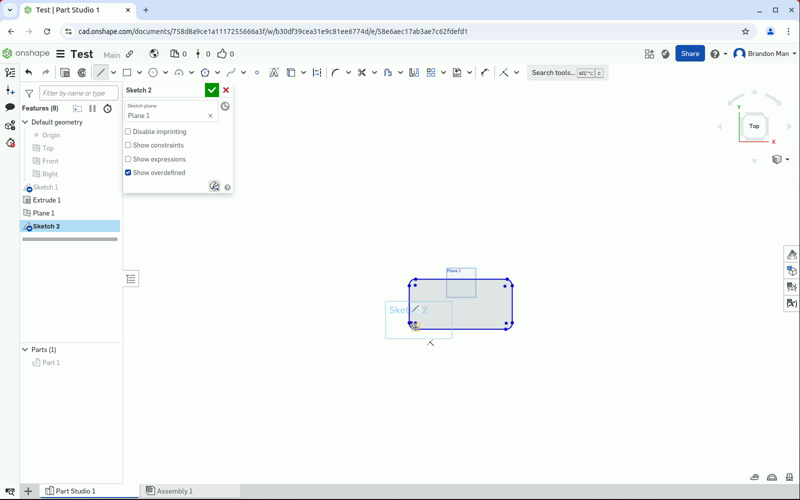
key_down(shift)
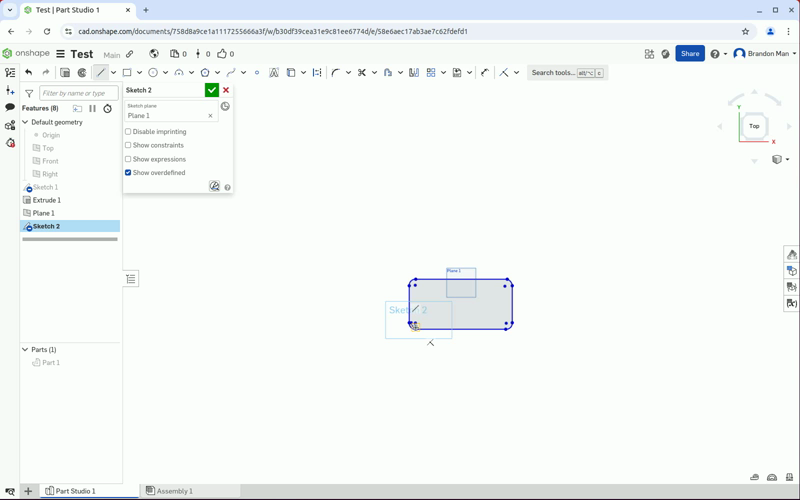
mouse_move(505, 327)
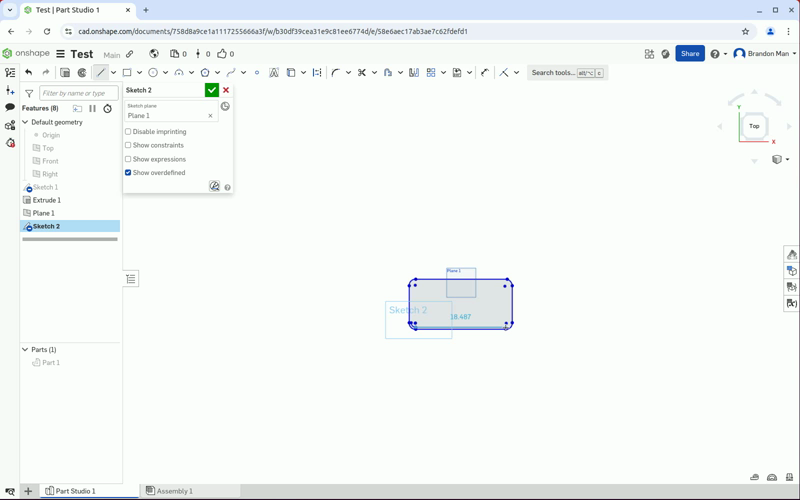
scroll(6)
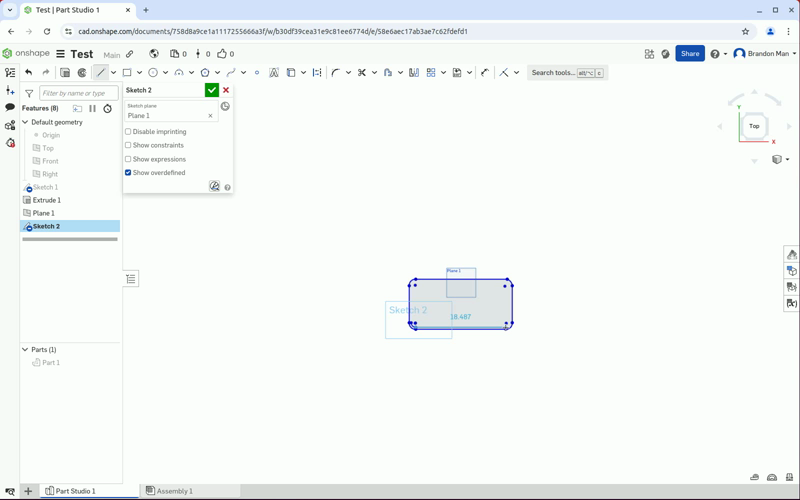
scroll(6)
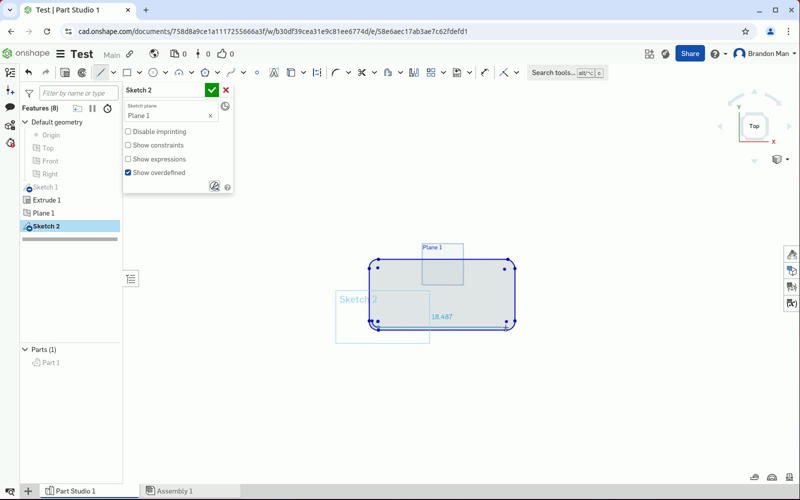
scroll(6)
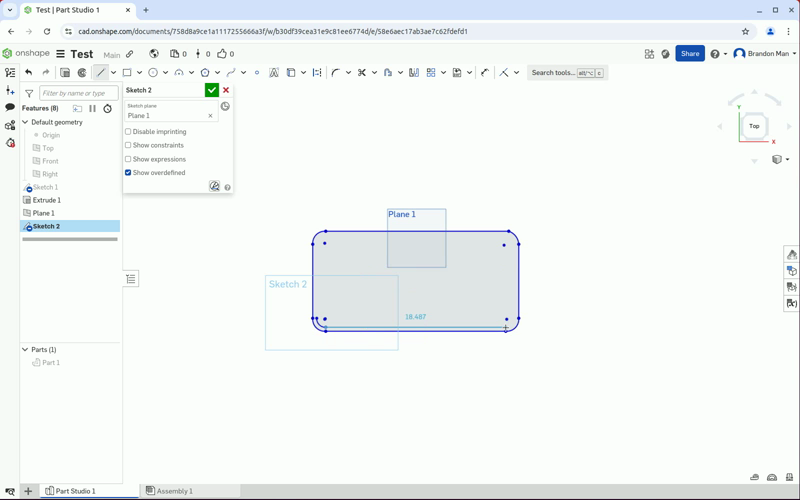
scroll(6)
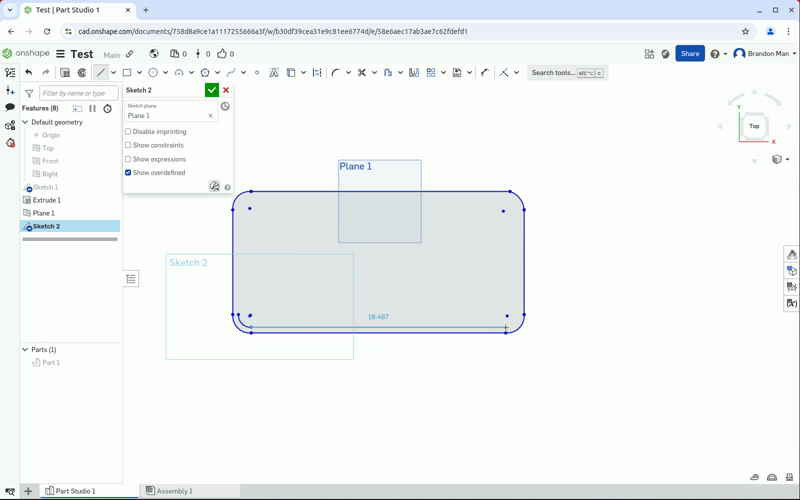
scroll(6)
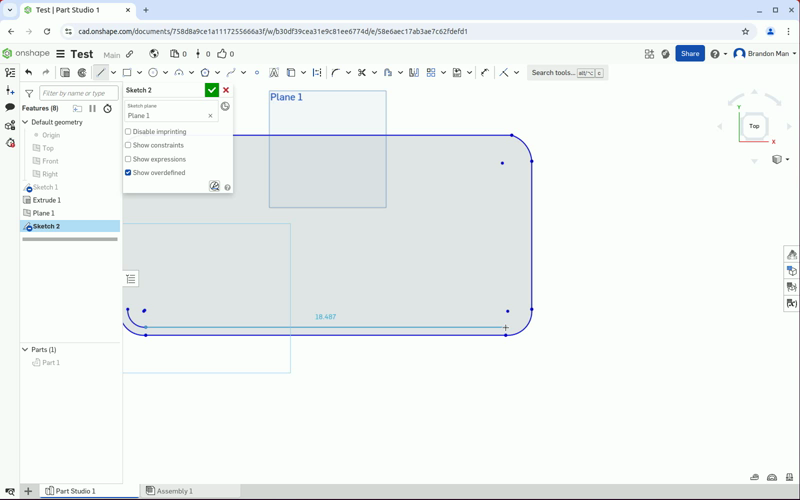
scroll(6)
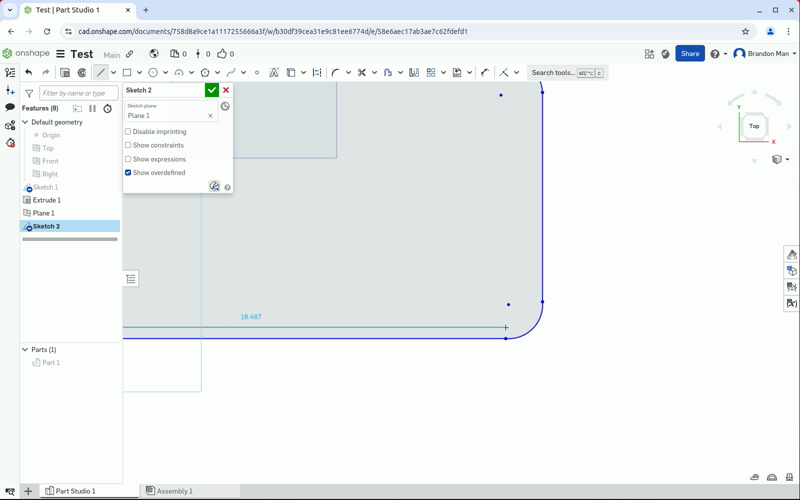
scroll(6)
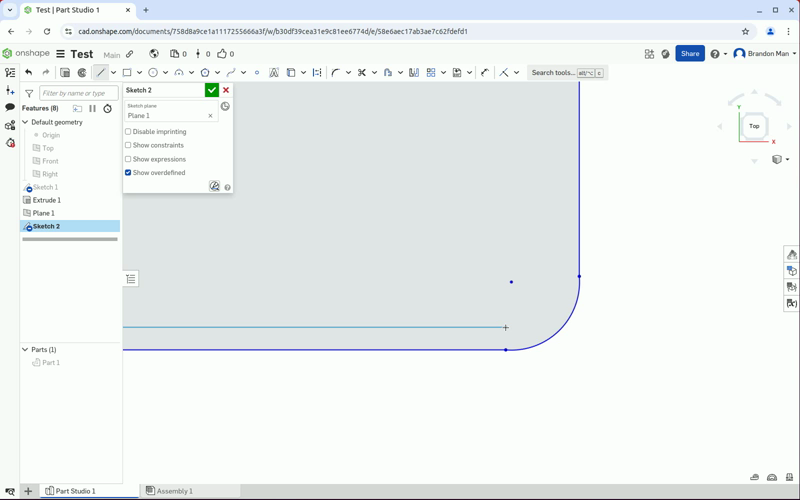
click(505, 327)
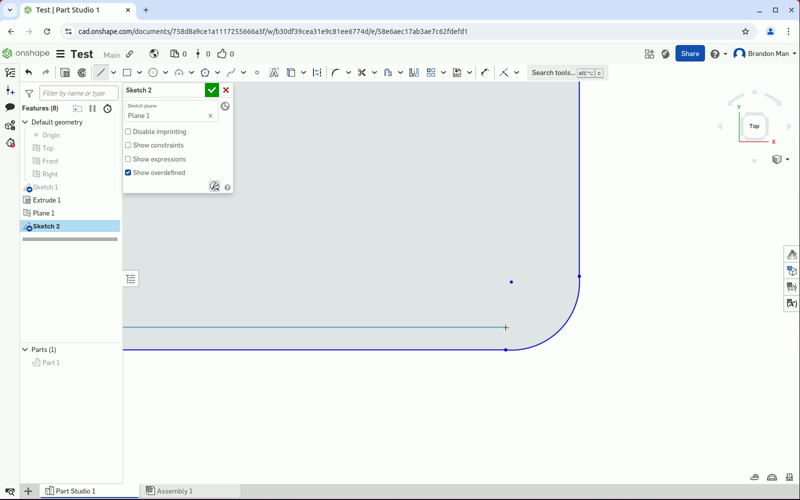
scroll(-6)
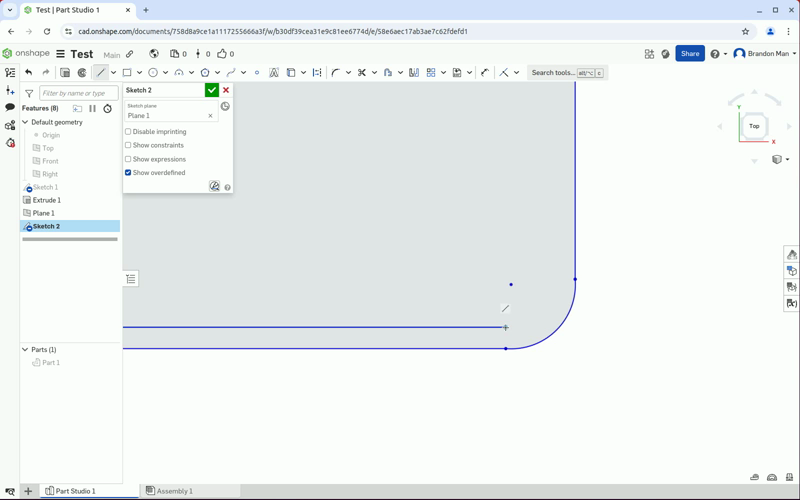
scroll(-6)
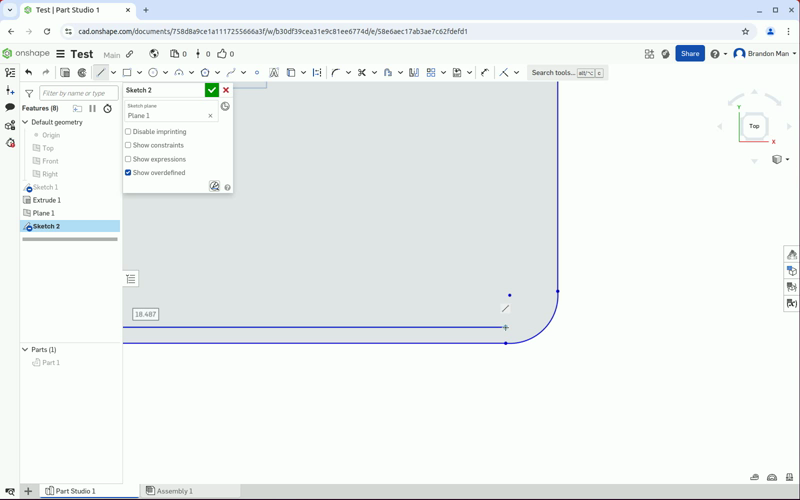
scroll(-6)
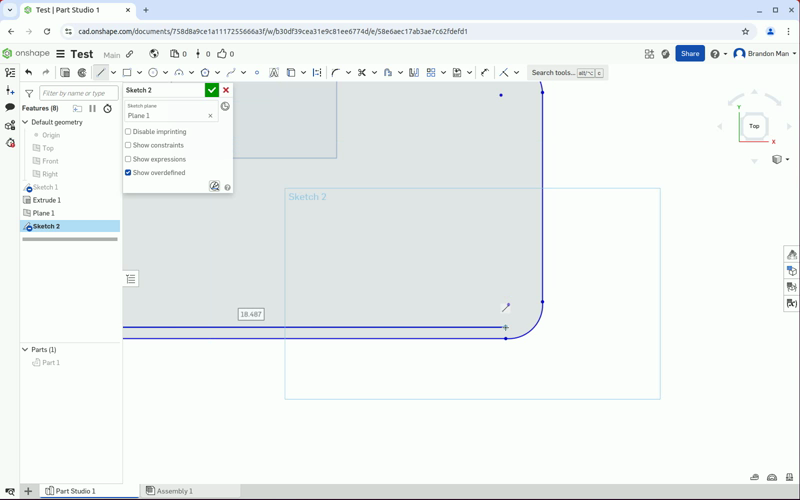
scroll(-6)
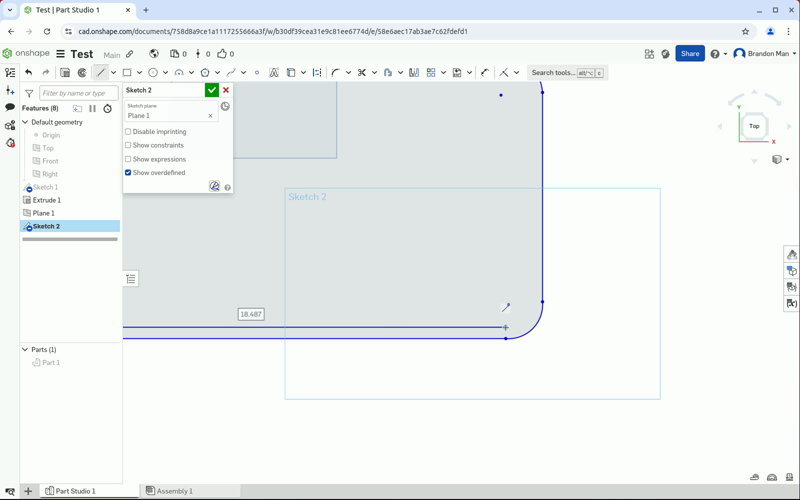
scroll(-6)
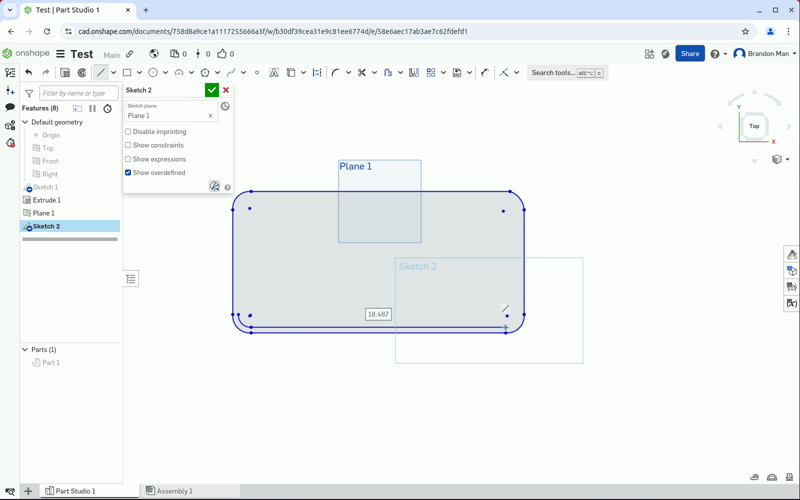
scroll(-6)
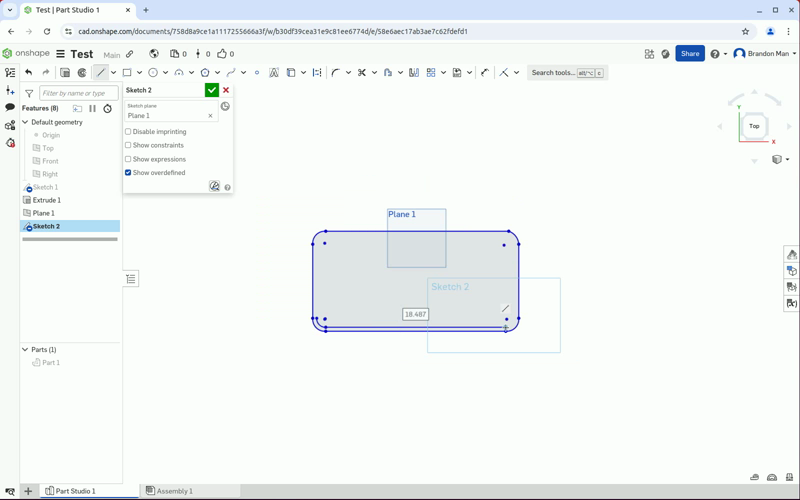
scroll(-6)
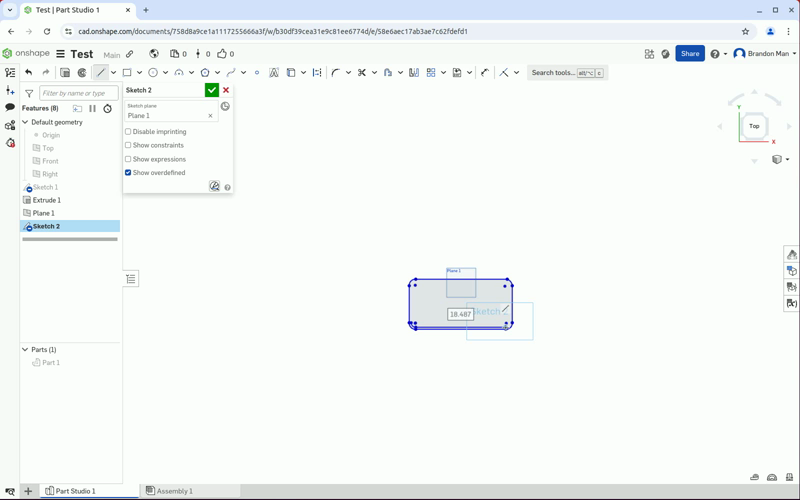
key_up(shift)
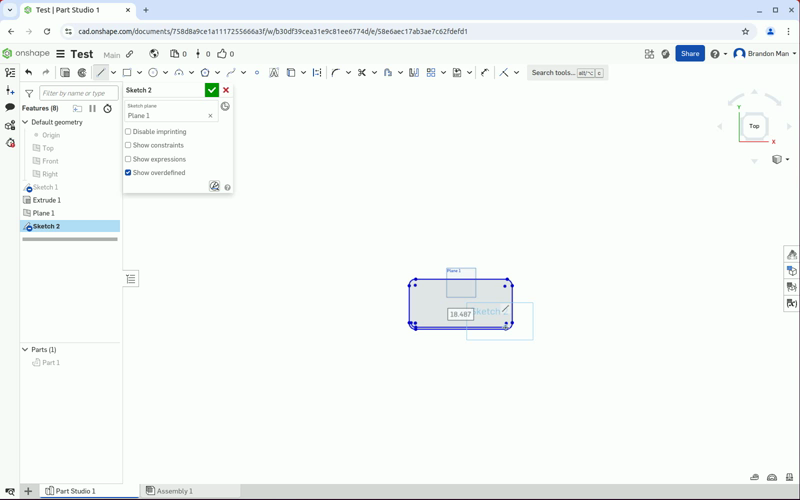
key(esc)
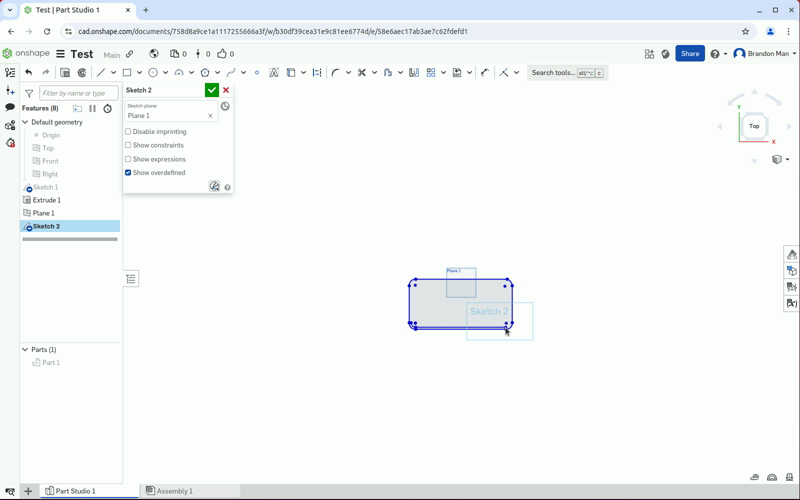
key(a)
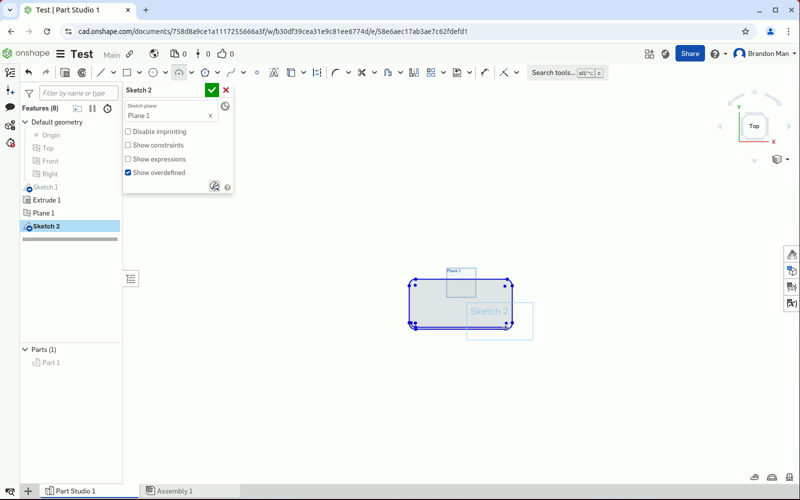
mouse_move(505, 327)
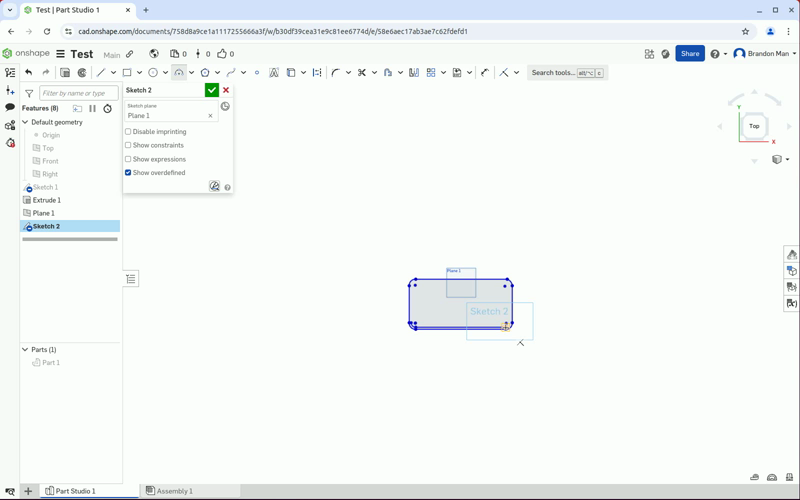
scroll(6)
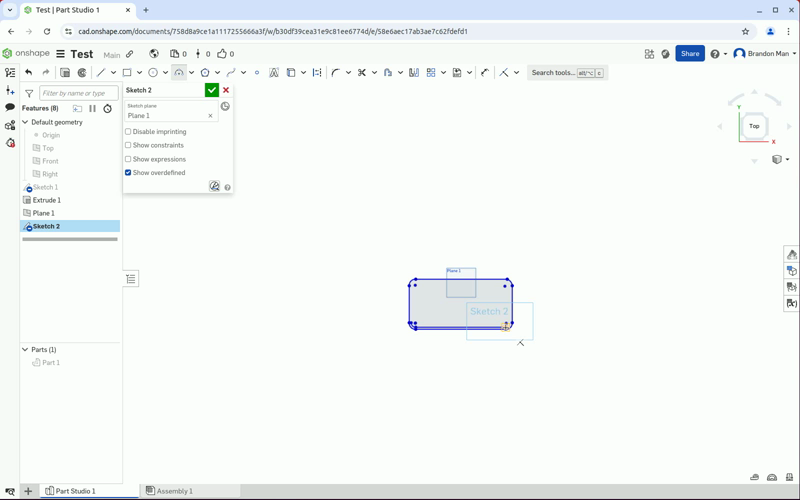
scroll(6)
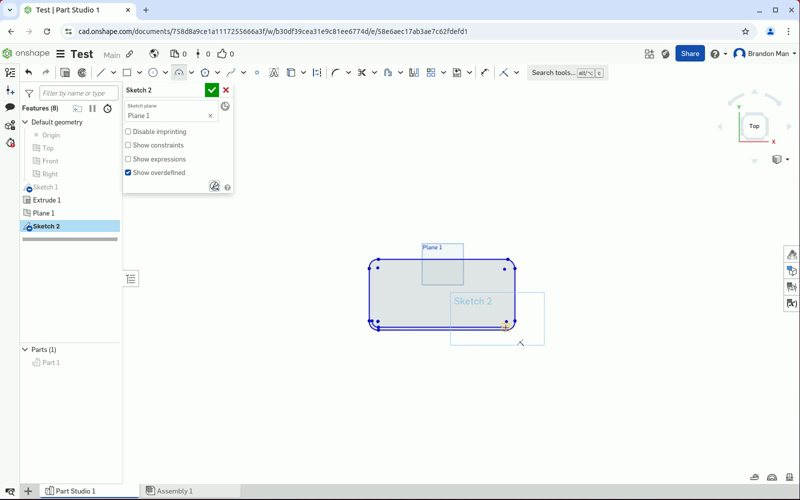
scroll(6)
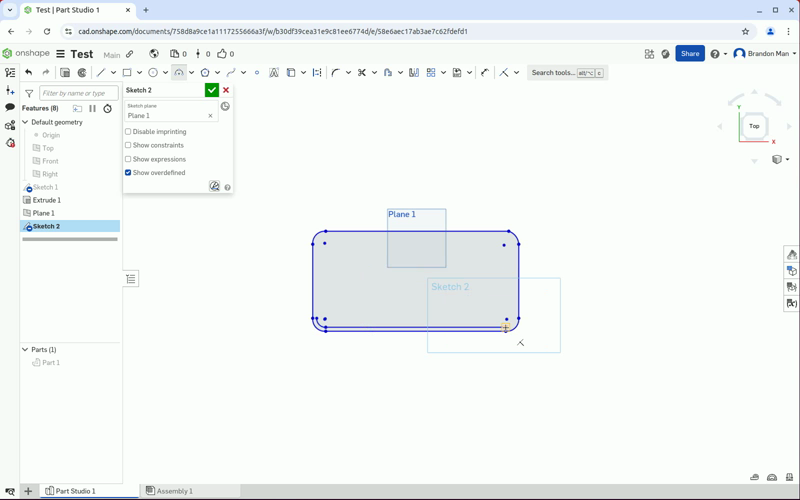
scroll(6)
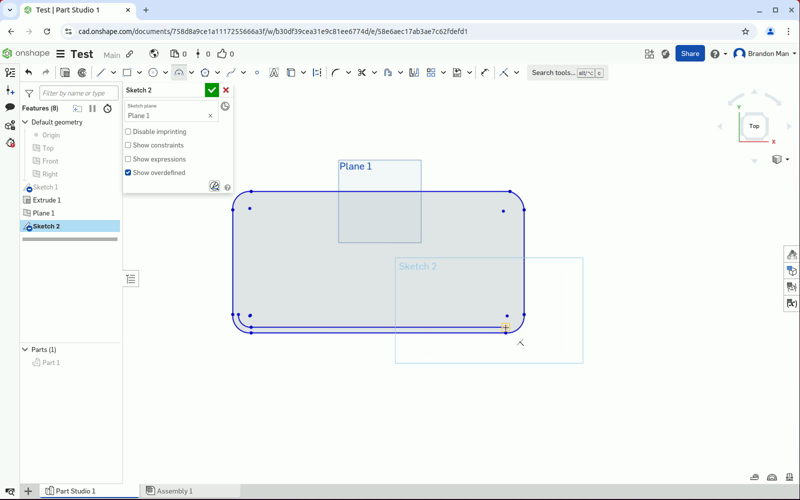
scroll(6)
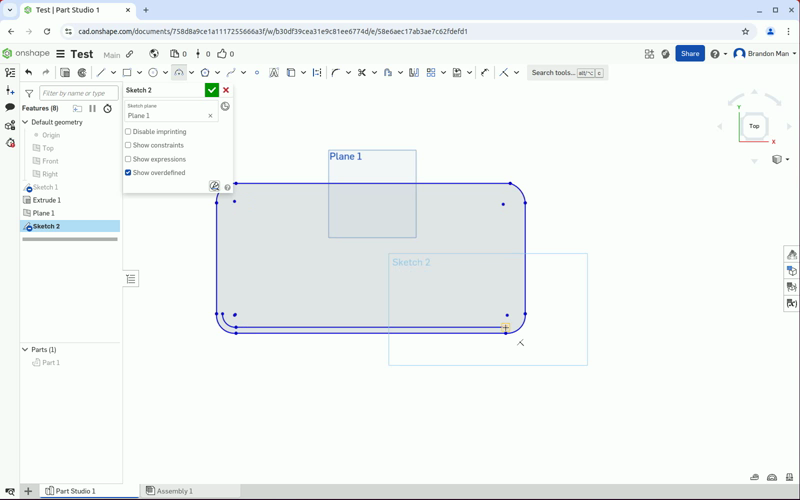
scroll(6)
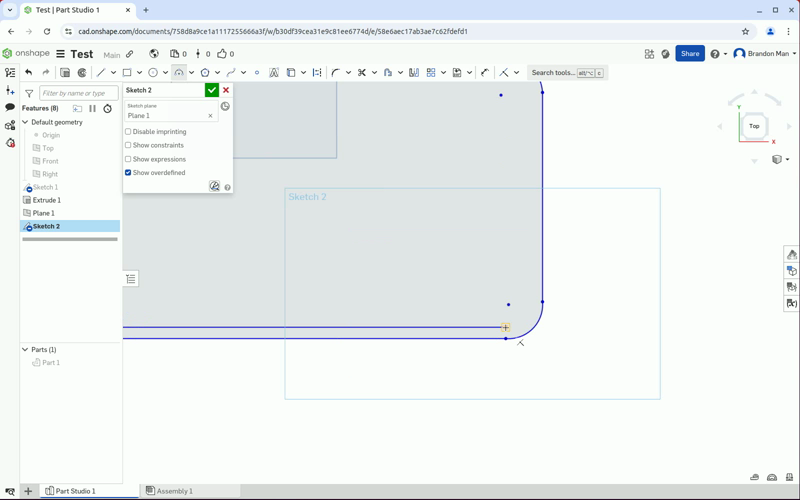
scroll(6)
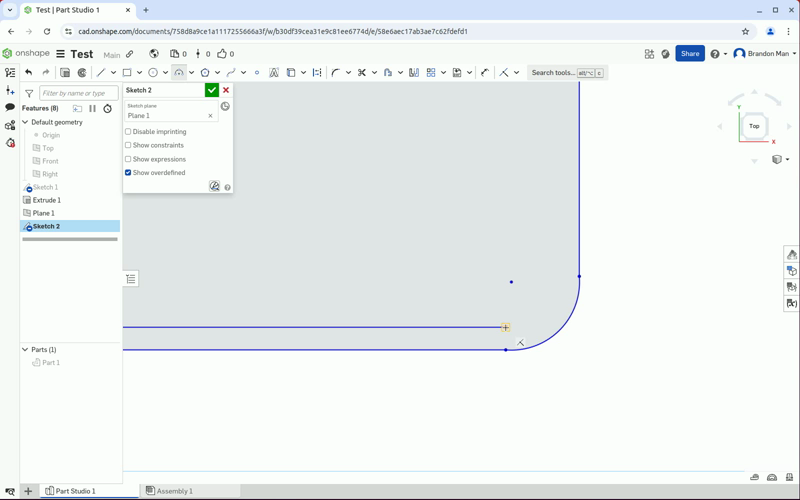
click(505, 327)
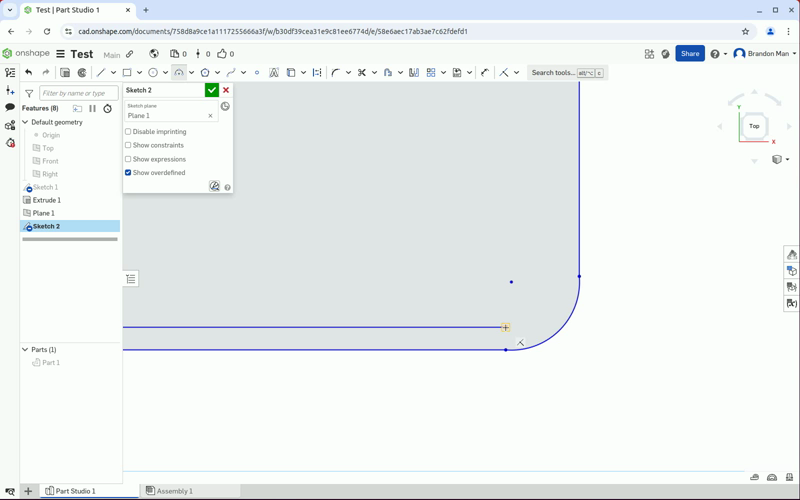
scroll(-6)
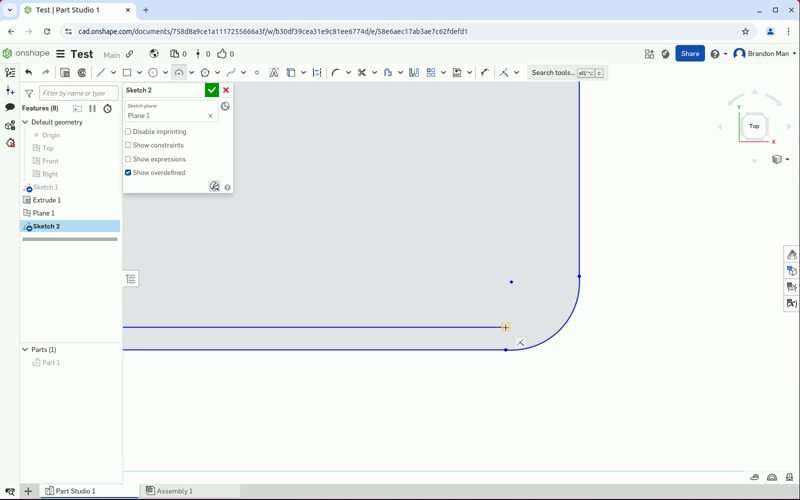
scroll(-6)
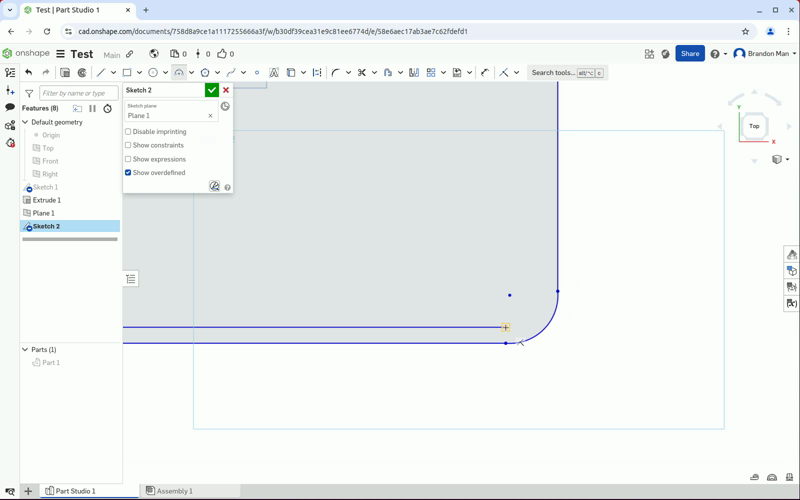
scroll(-6)
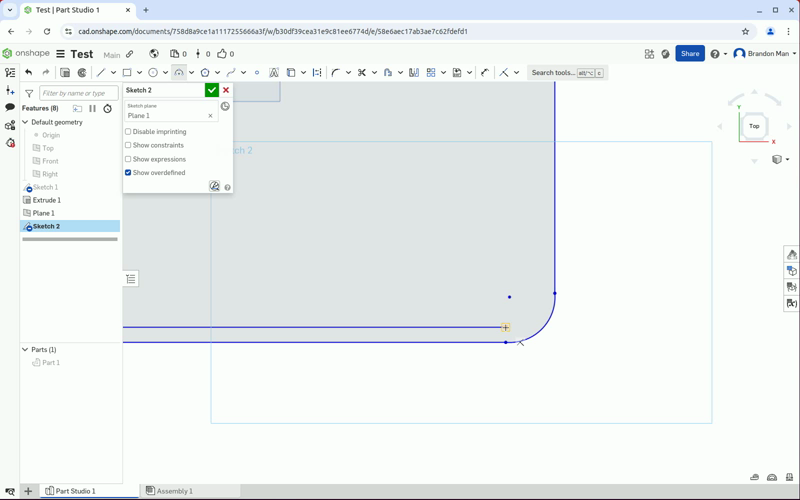
scroll(-6)
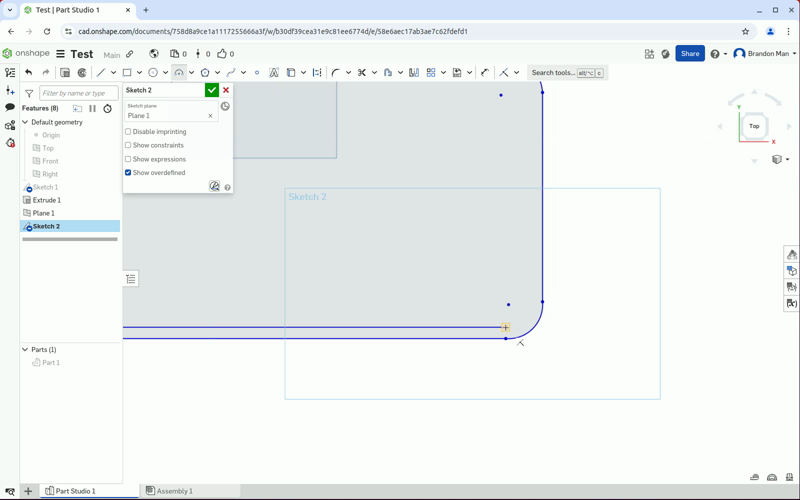
scroll(-6)
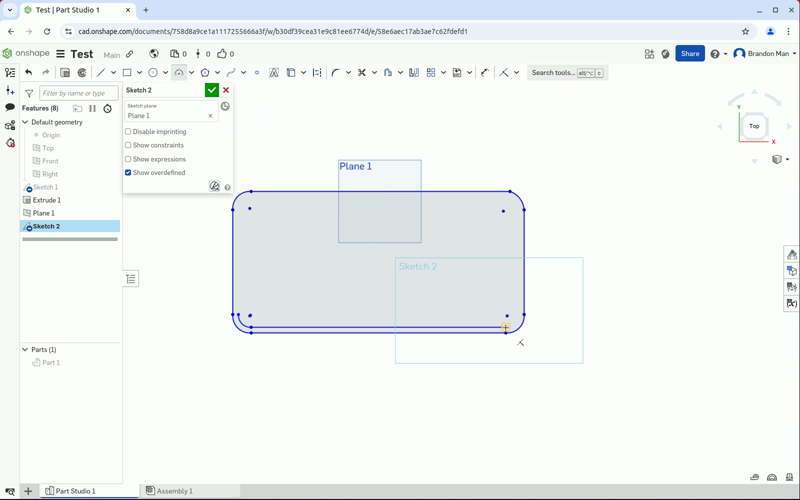
scroll(-6)
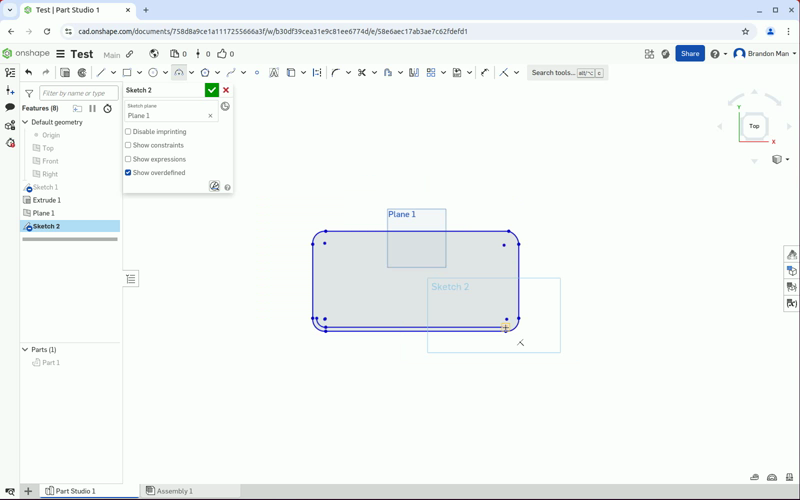
scroll(-6)
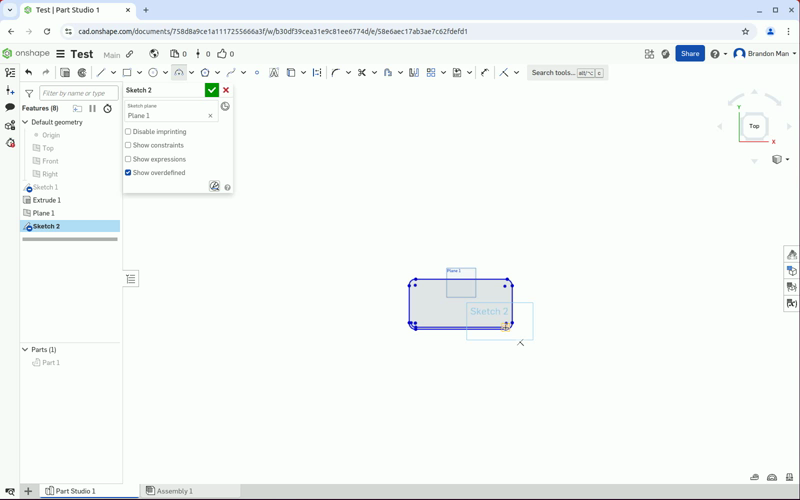
key_down(shift)
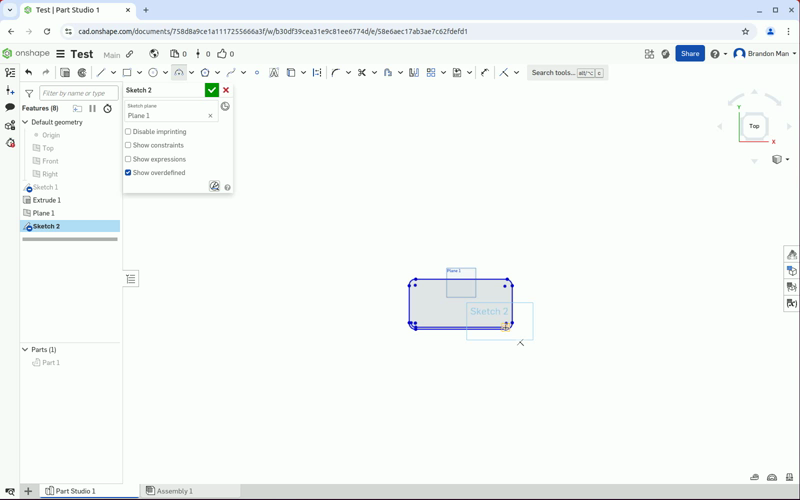
mouse_move(510, 322)
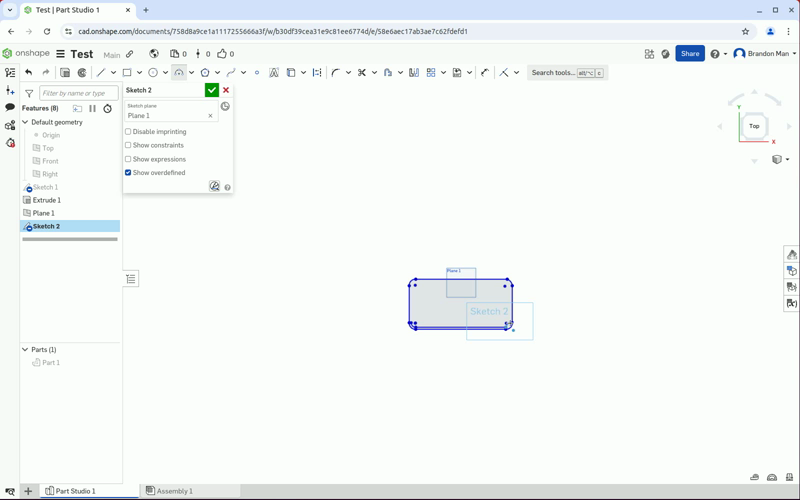
scroll(6)
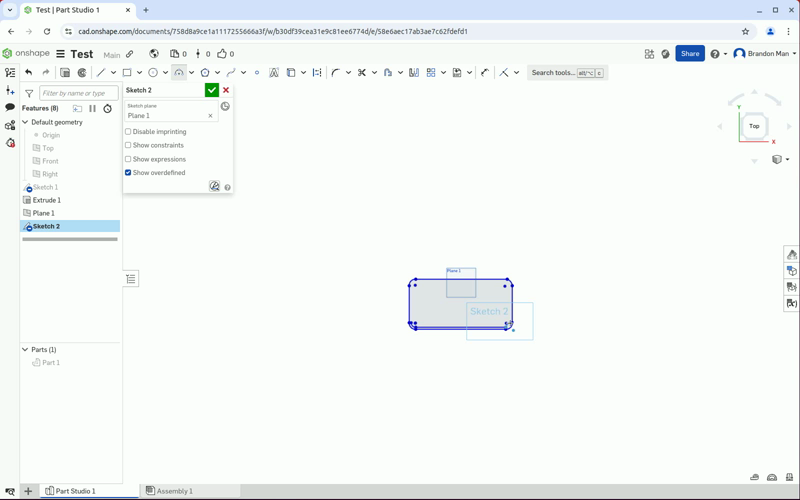
scroll(6)
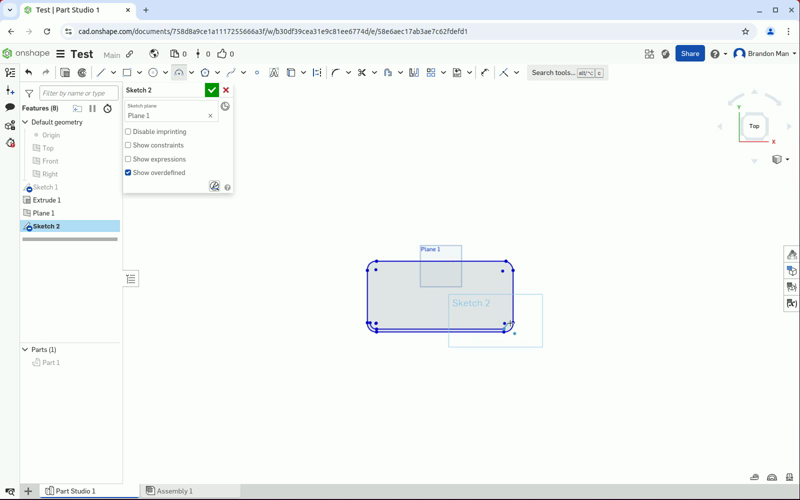
scroll(6)
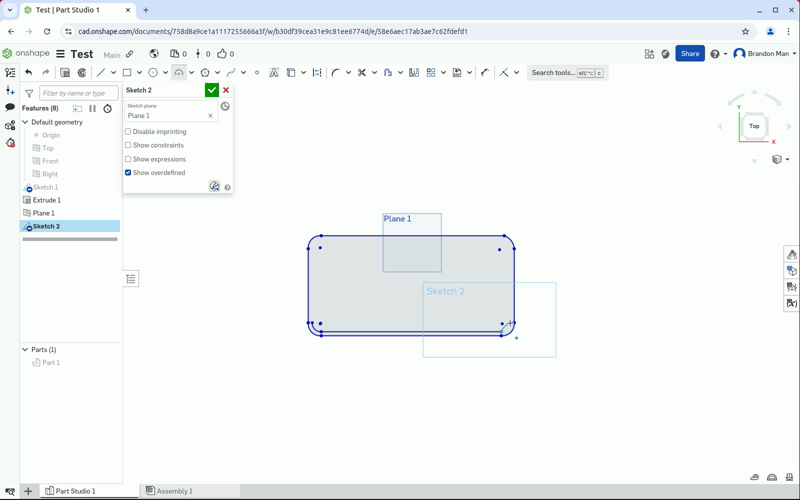
scroll(6)
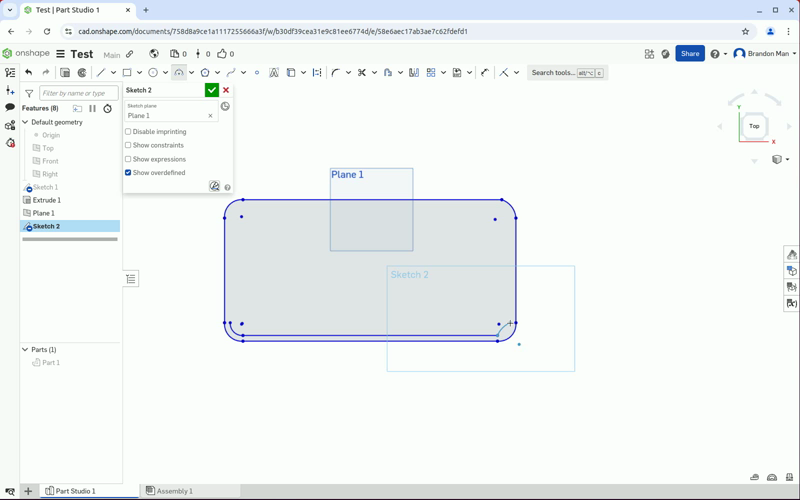
scroll(6)
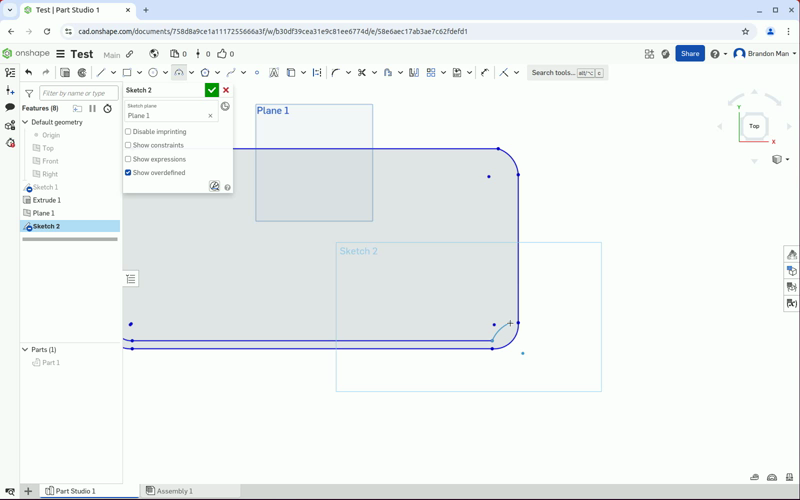
scroll(6)
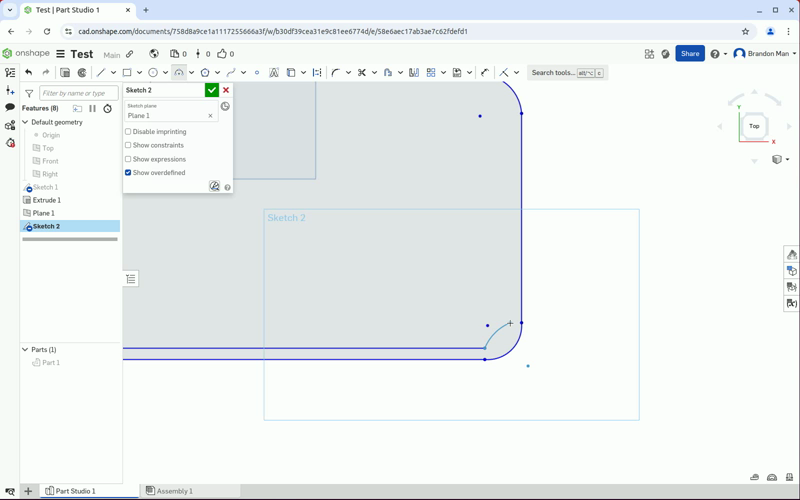
scroll(6)
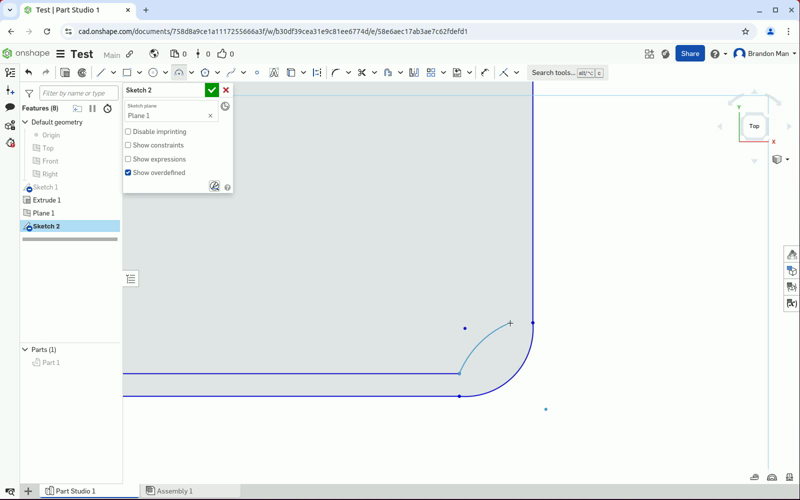
click(510, 322)
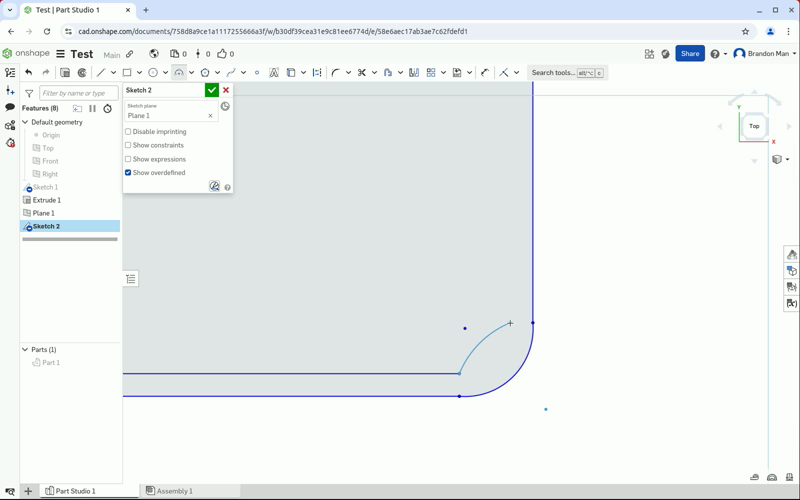
scroll(-6)
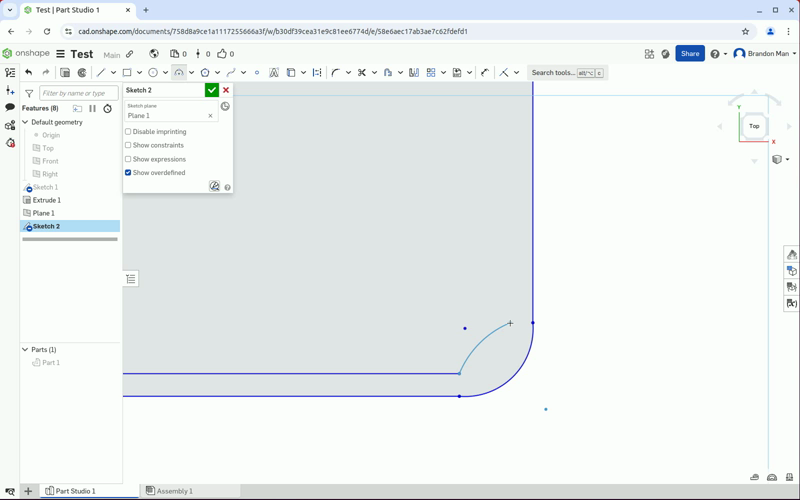
scroll(-6)
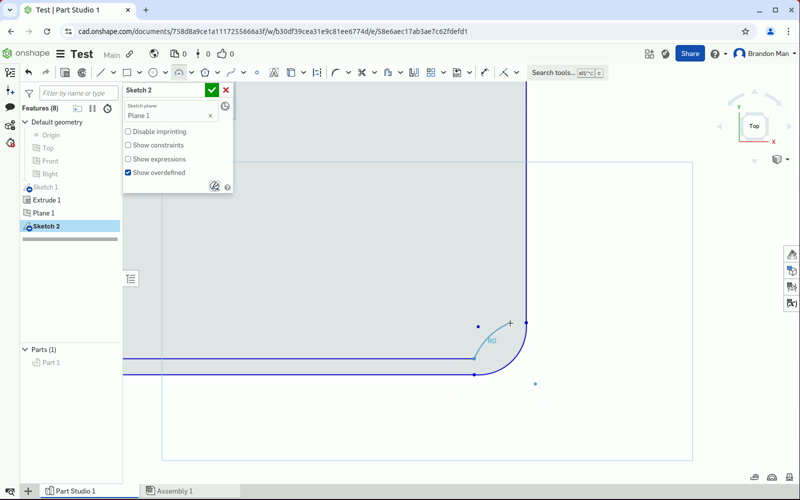
scroll(-6)
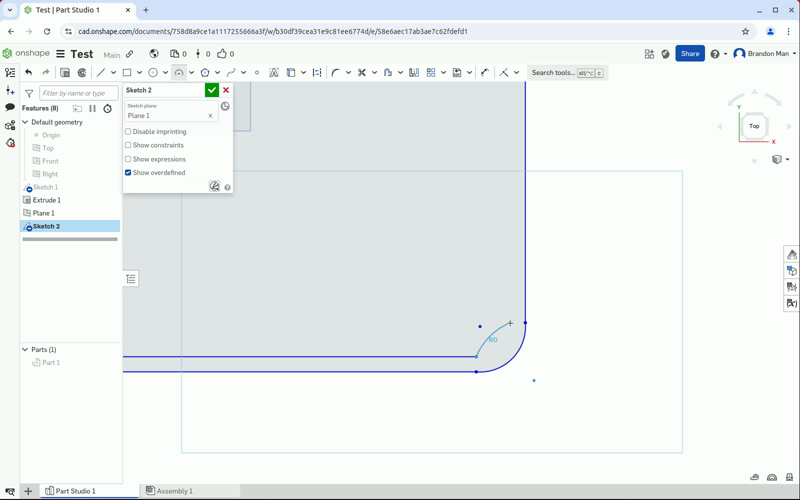
scroll(-6)
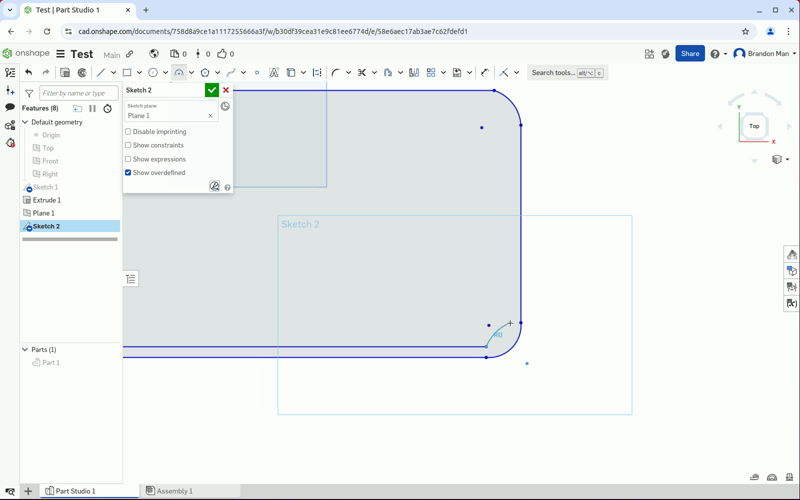
scroll(-6)
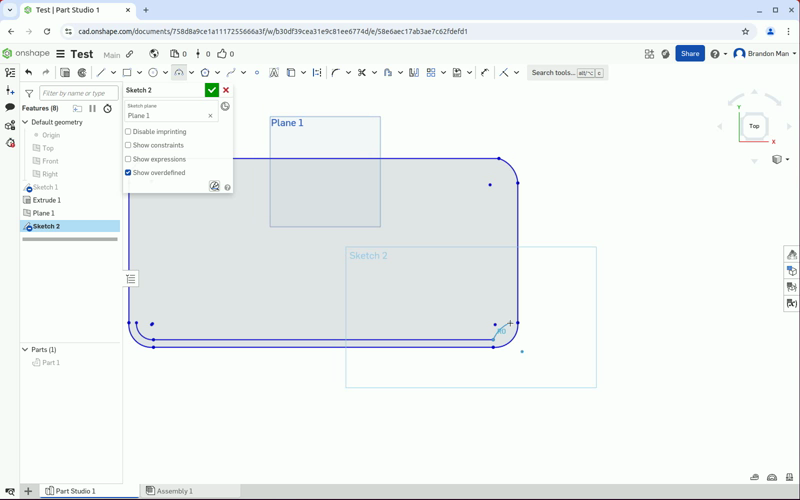
scroll(-6)
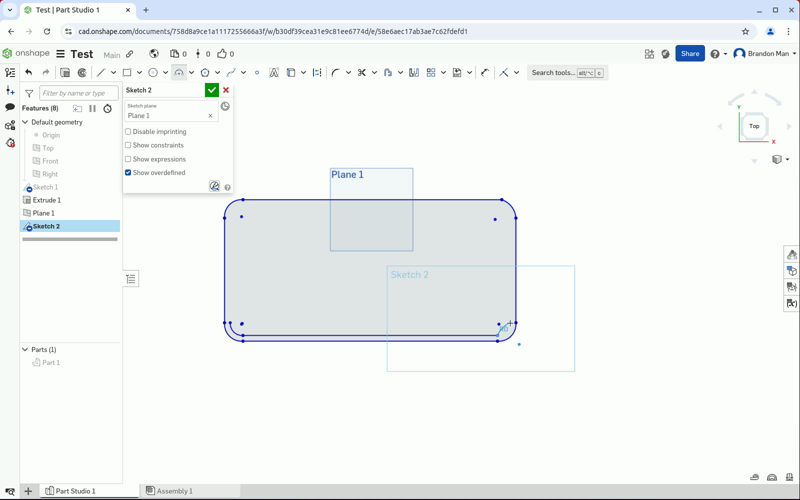
scroll(-6)
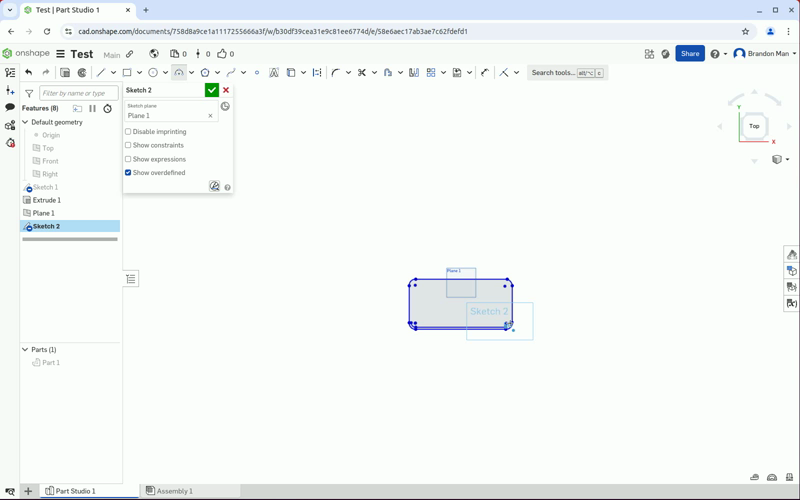
mouse_move(509, 325)
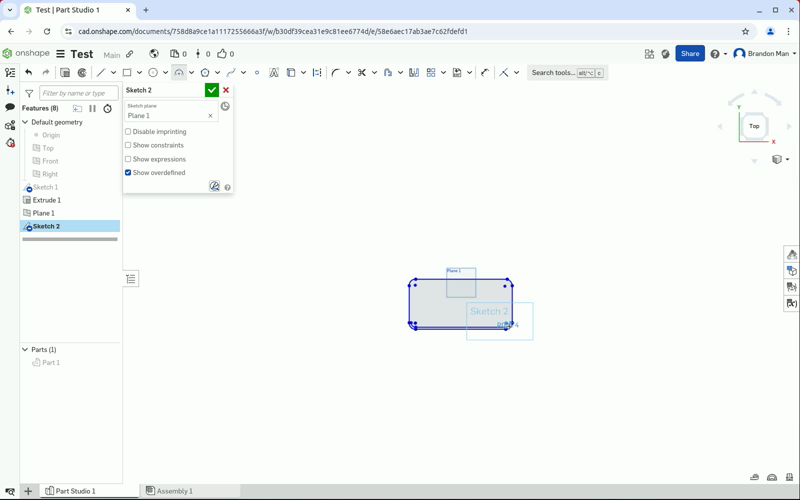
scroll(6)
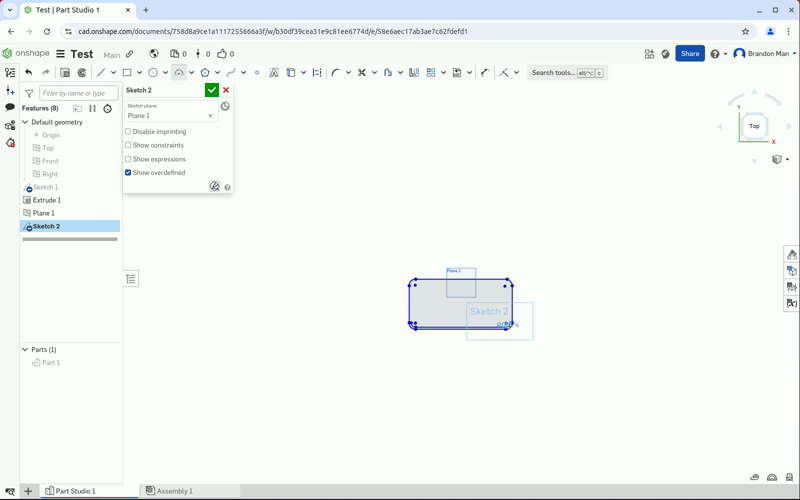
scroll(6)
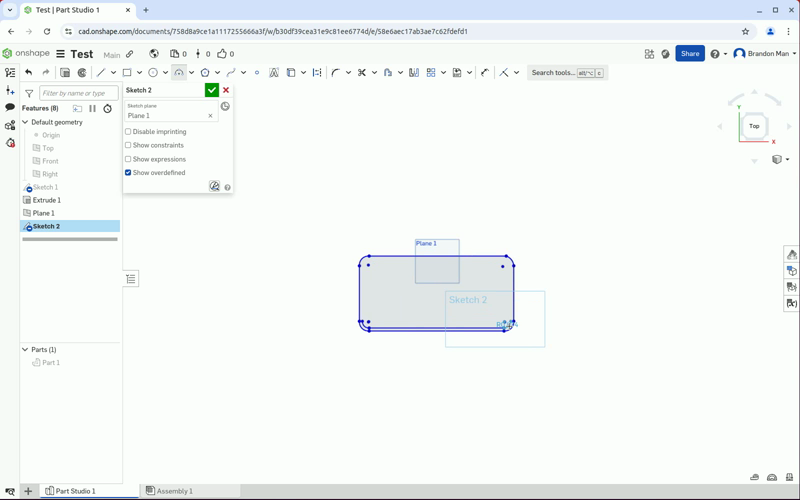
scroll(6)
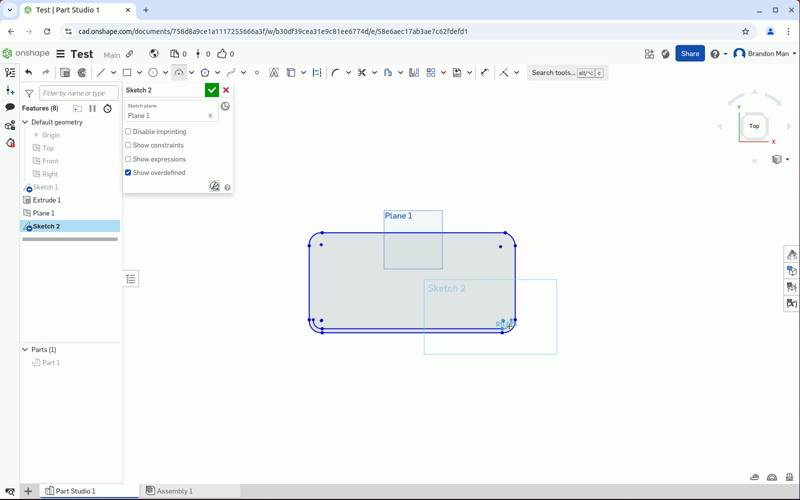
scroll(6)
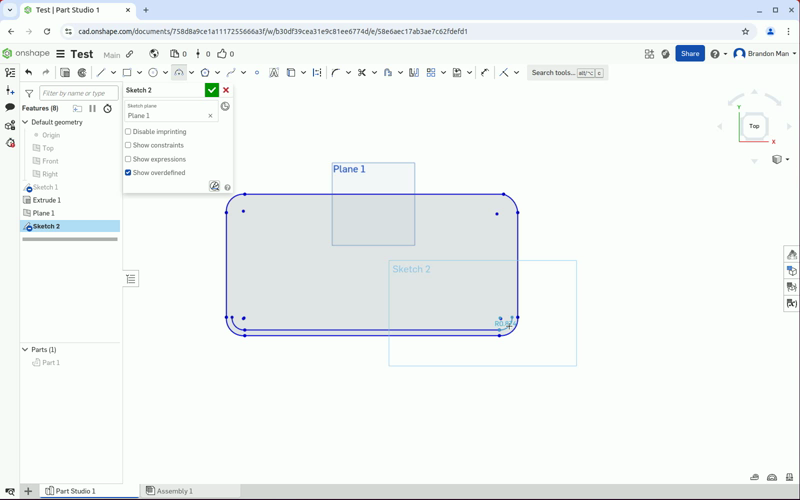
scroll(6)
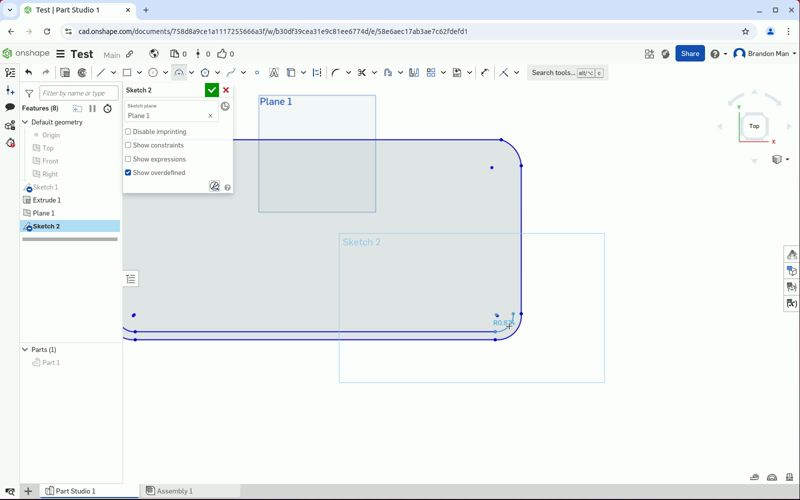
scroll(6)
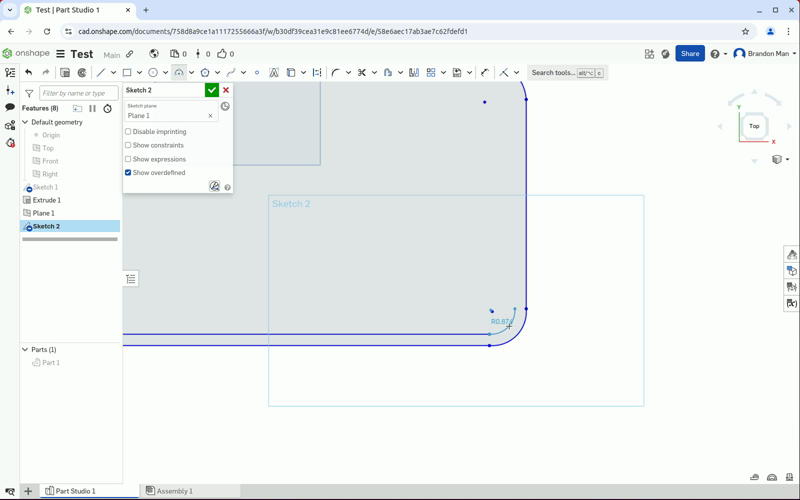
scroll(6)
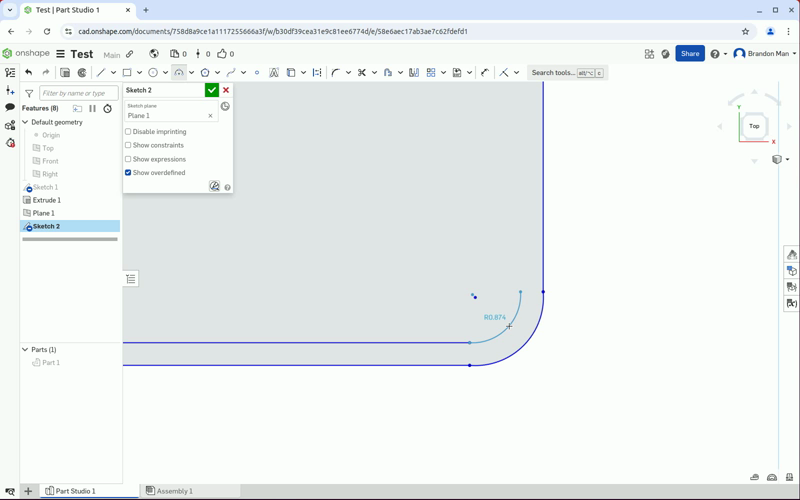
click(509, 325)
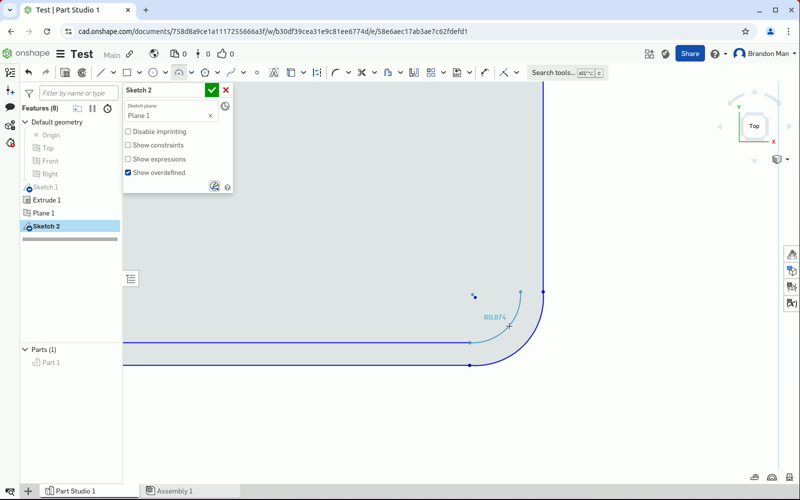
scroll(-6)
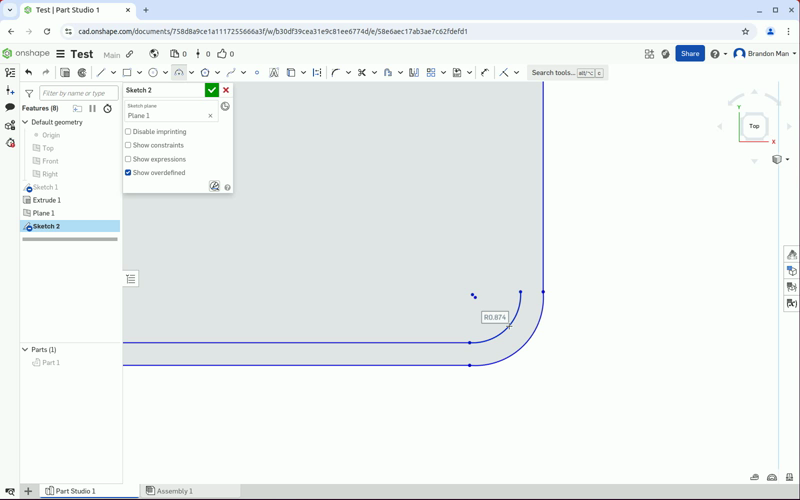
scroll(-6)
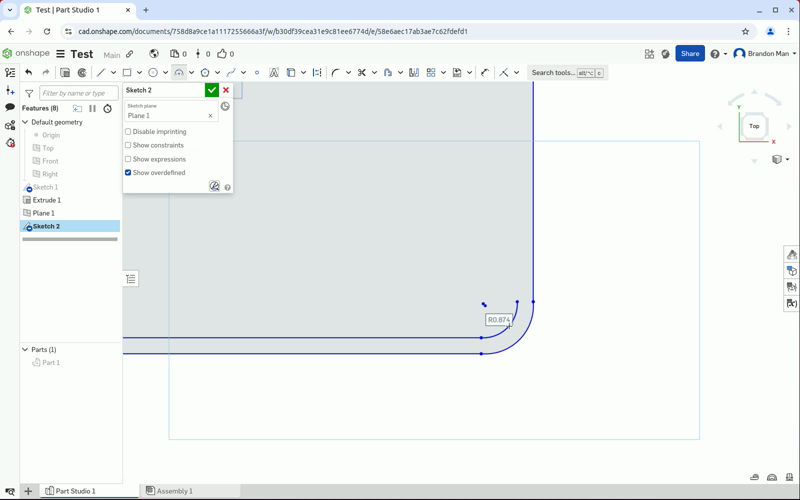
scroll(-6)
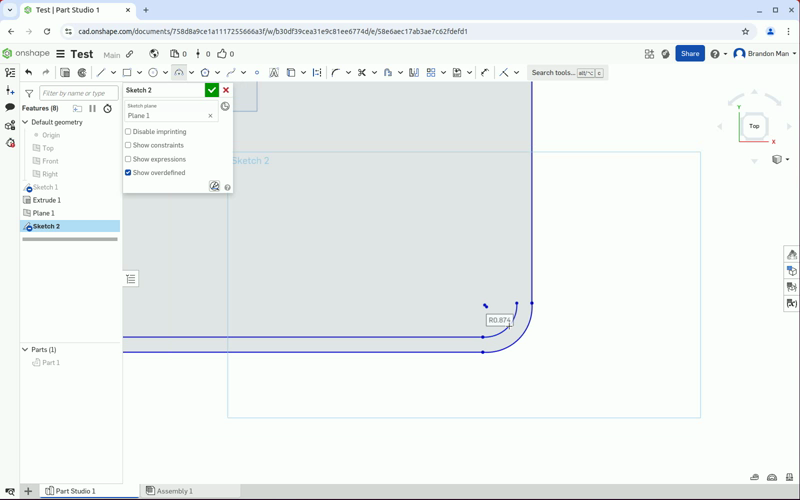
scroll(-6)
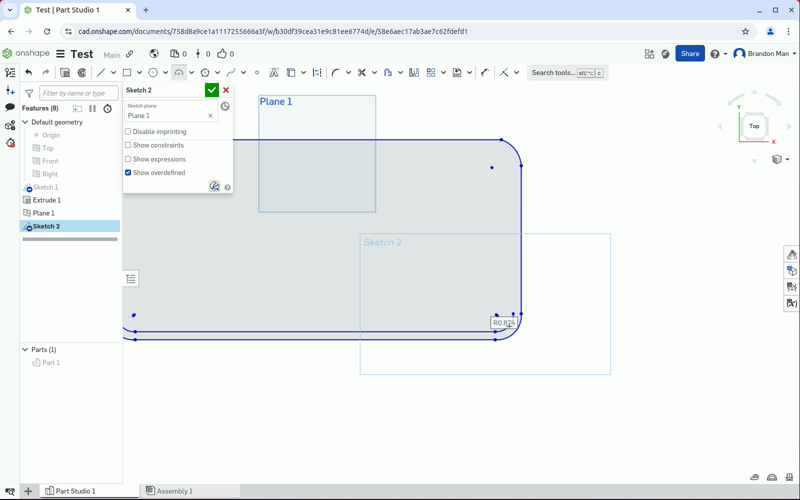
scroll(-6)
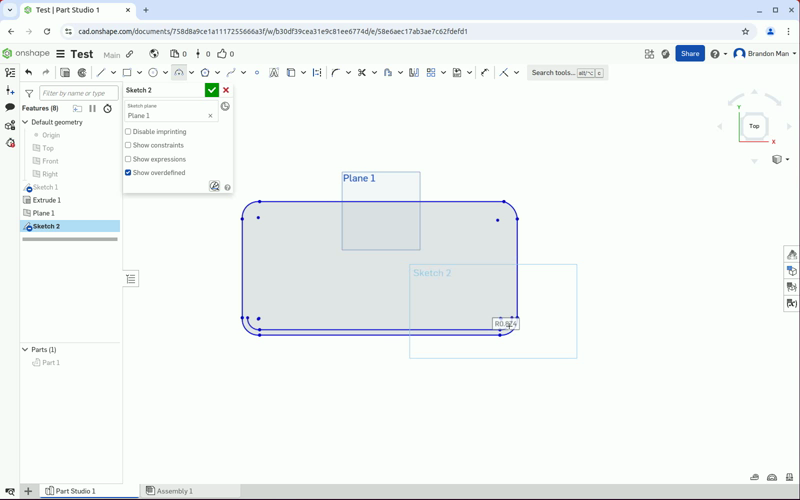
scroll(-6)
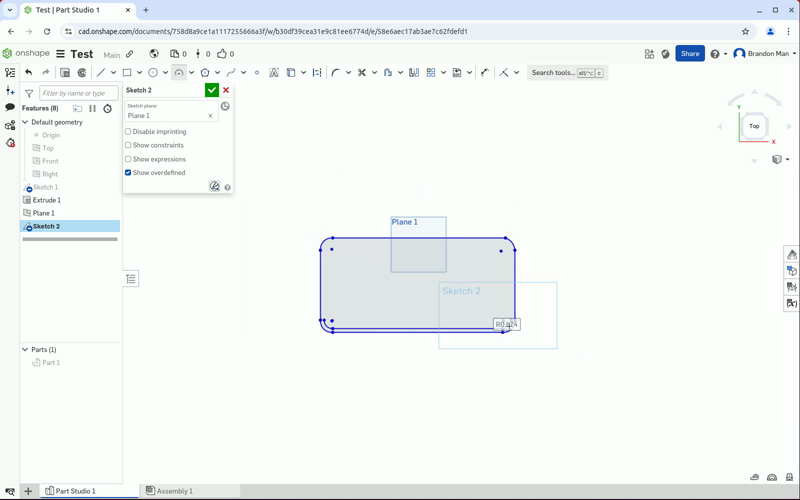
scroll(-6)
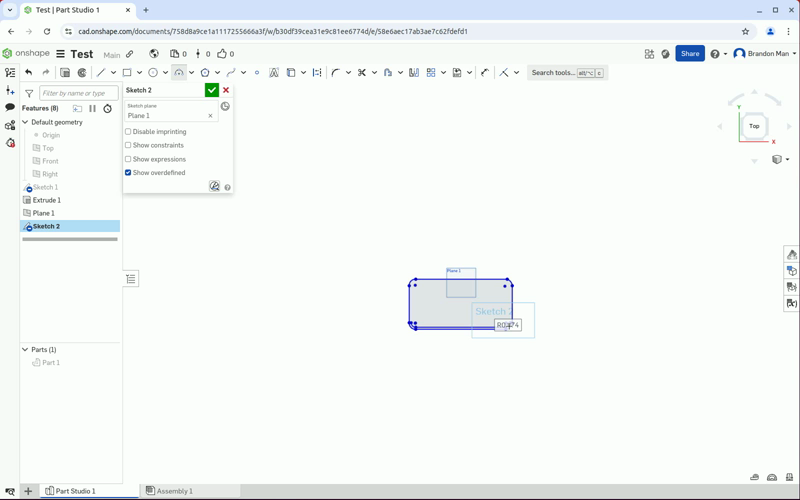
key_up(shift)
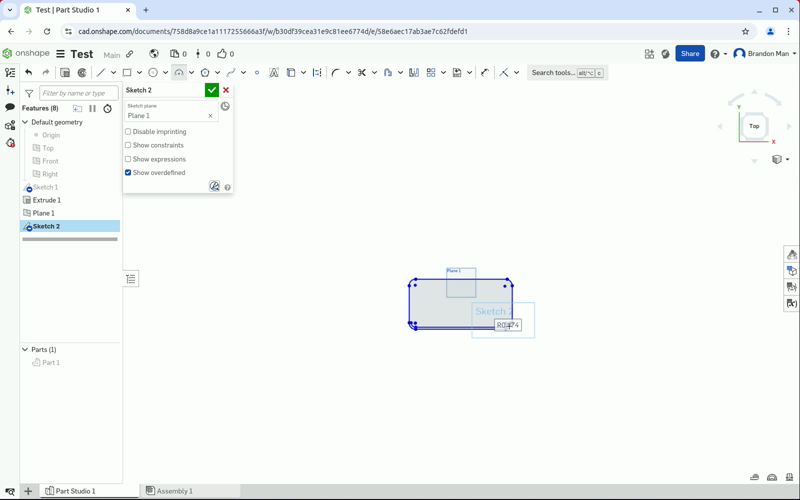
key(esc)
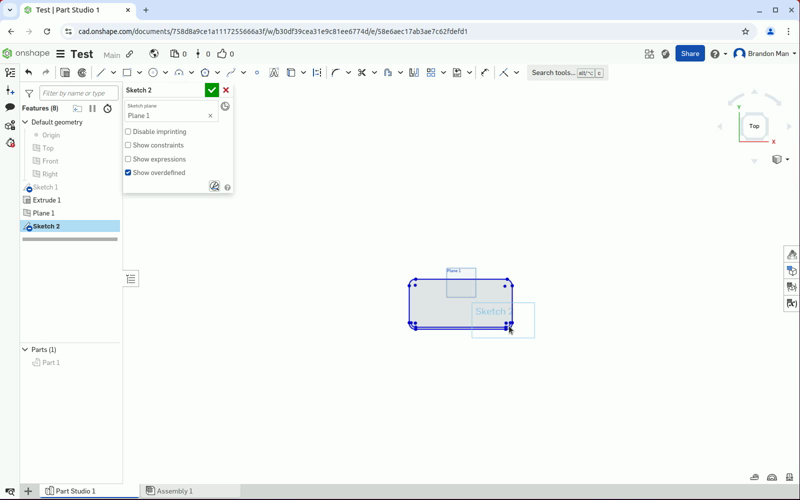
key(l)
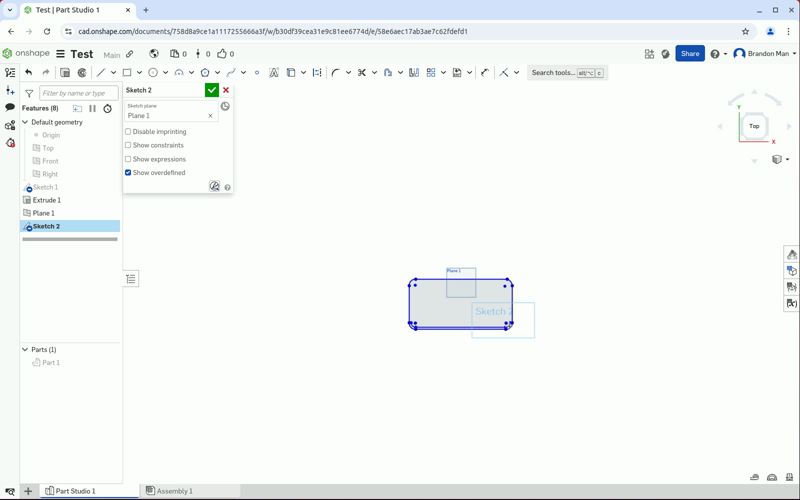
mouse_move(510, 322)
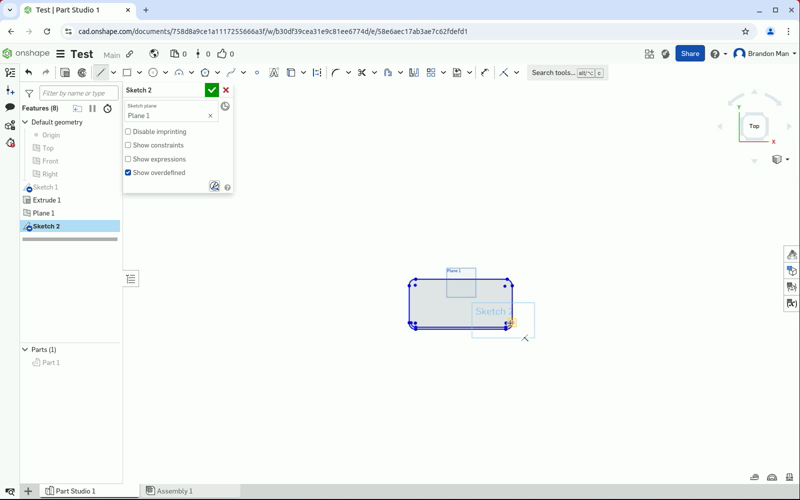
scroll(6)
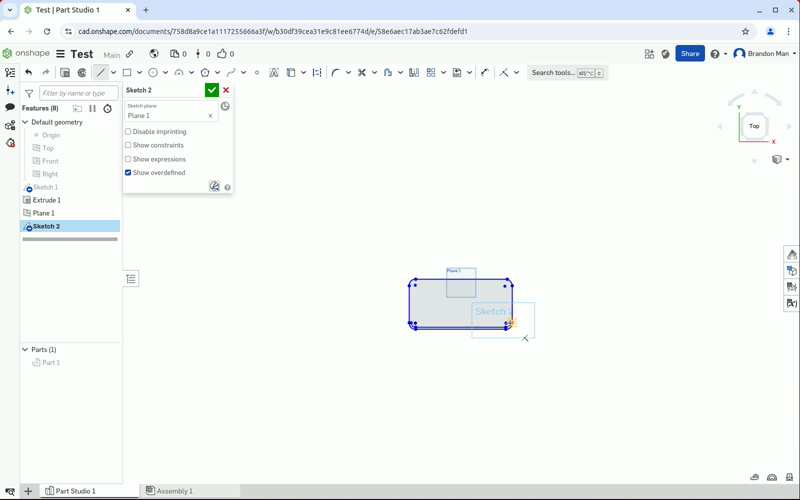
scroll(6)
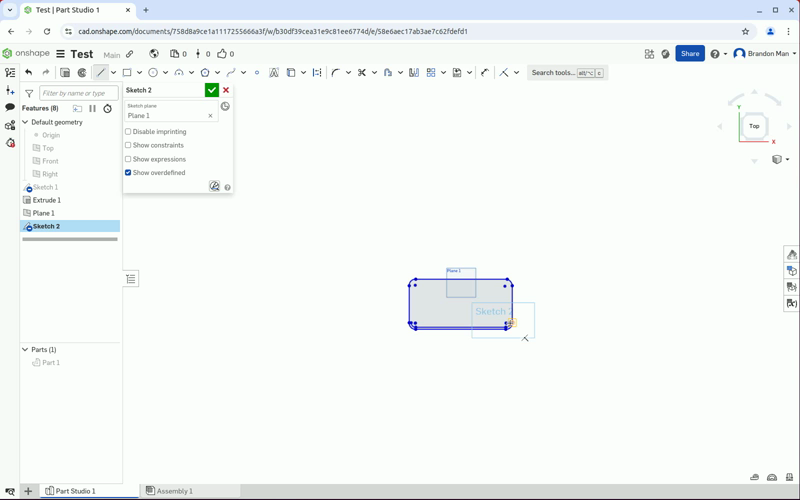
scroll(6)
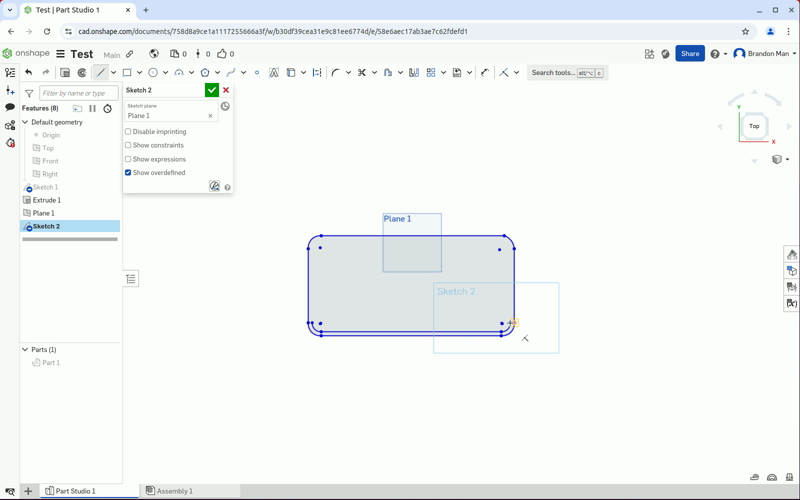
scroll(6)
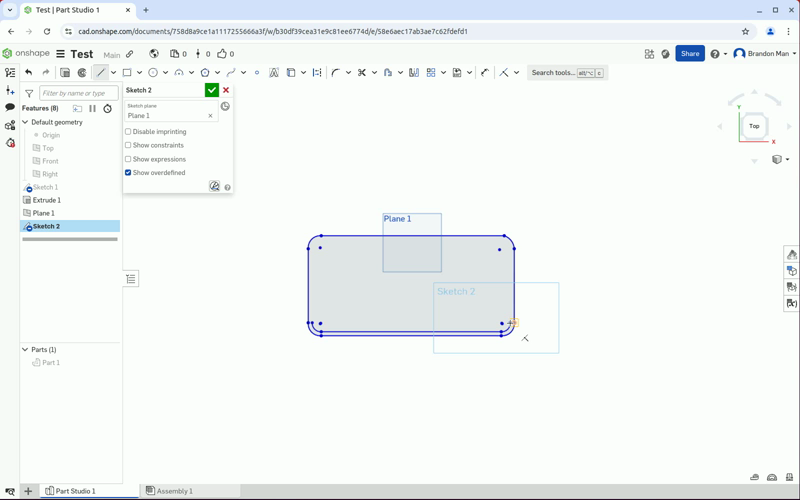
scroll(6)
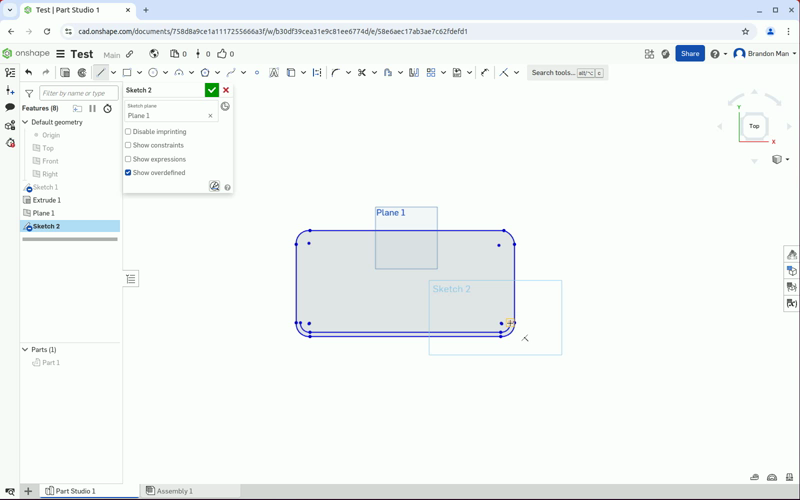
scroll(6)
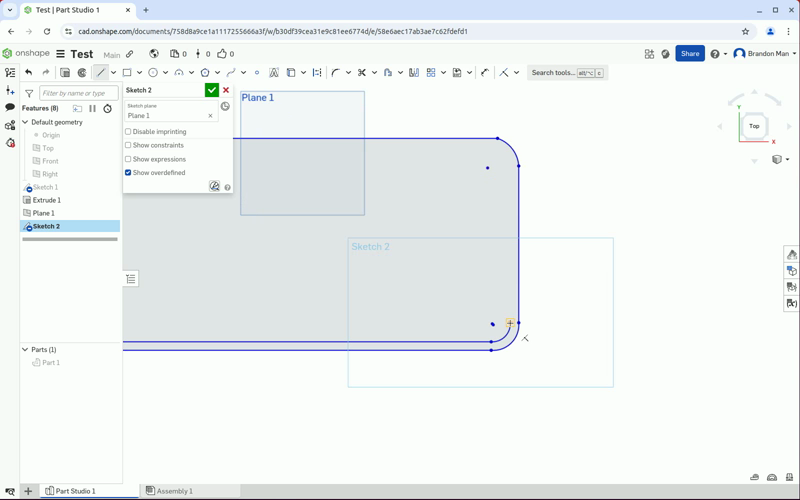
scroll(6)
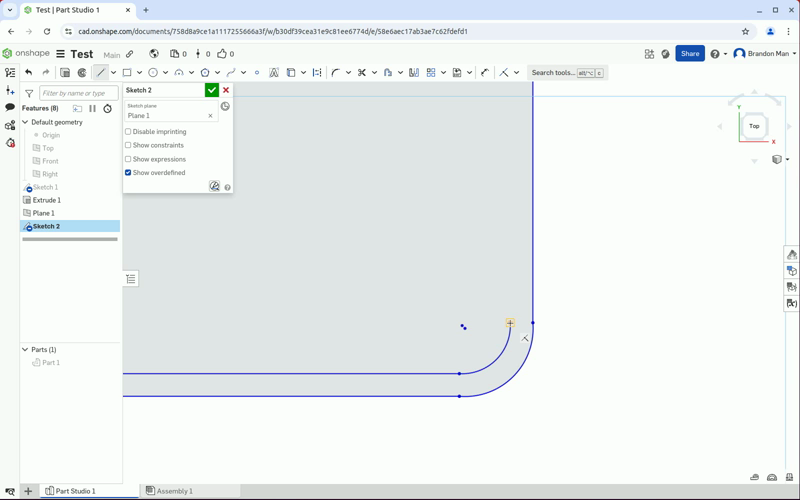
click(510, 322)
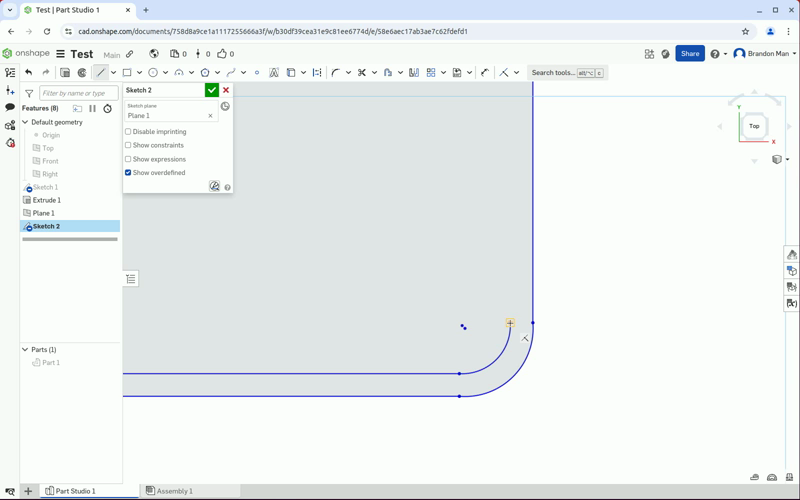
scroll(-6)
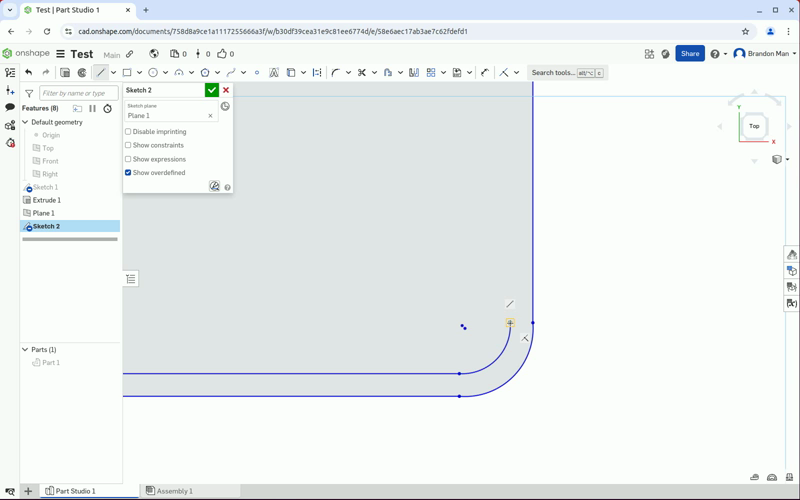
scroll(-6)
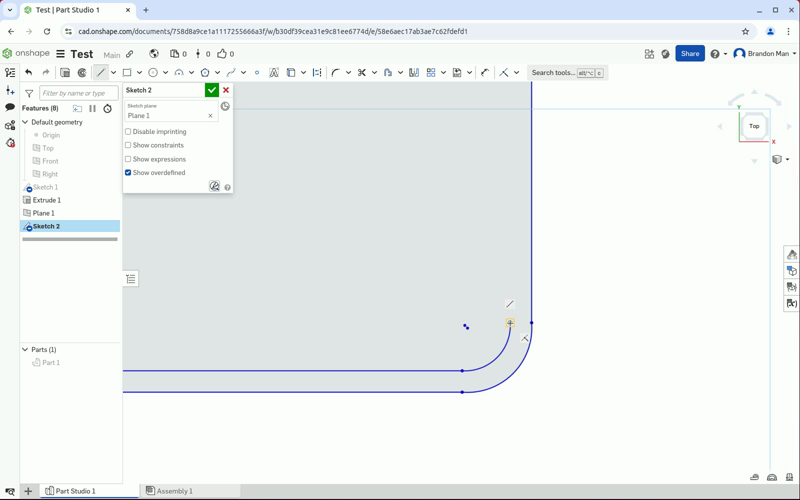
scroll(-6)
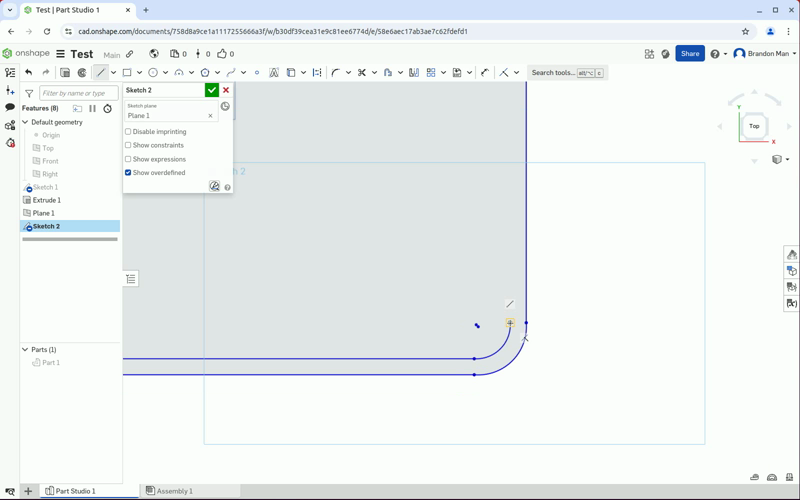
scroll(-6)
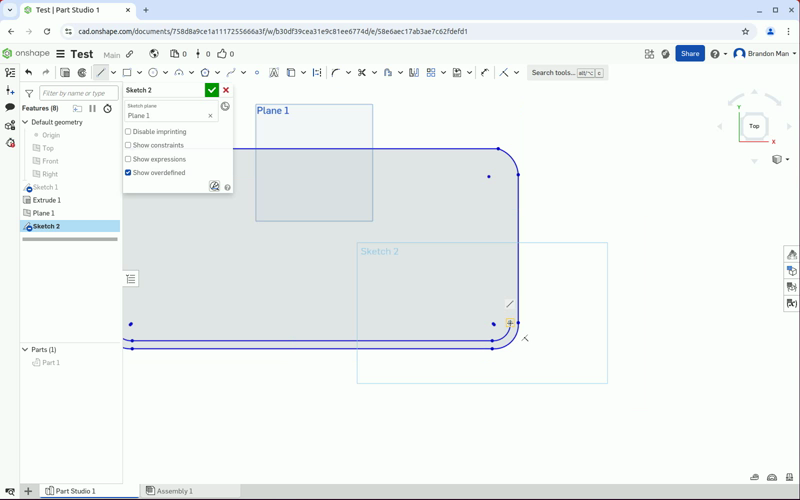
scroll(-6)
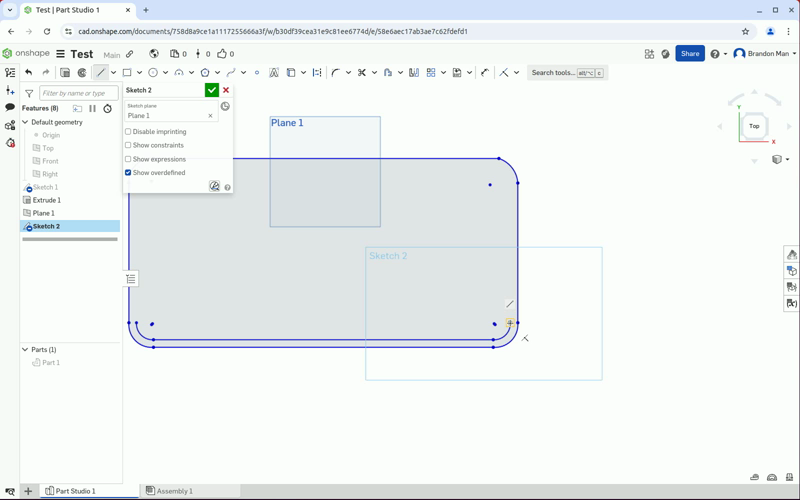
scroll(-6)
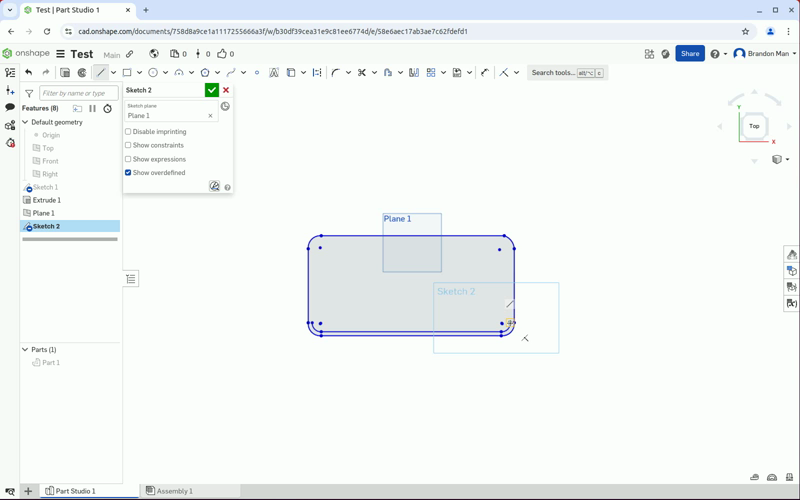
scroll(-6)
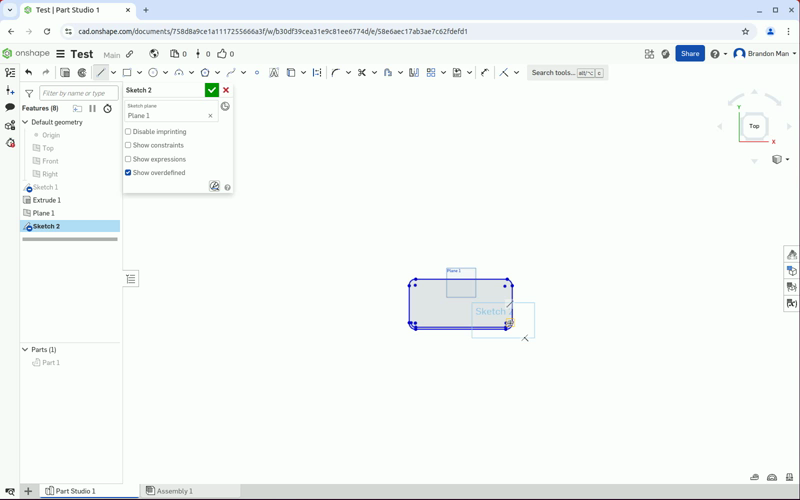
key_down(shift)
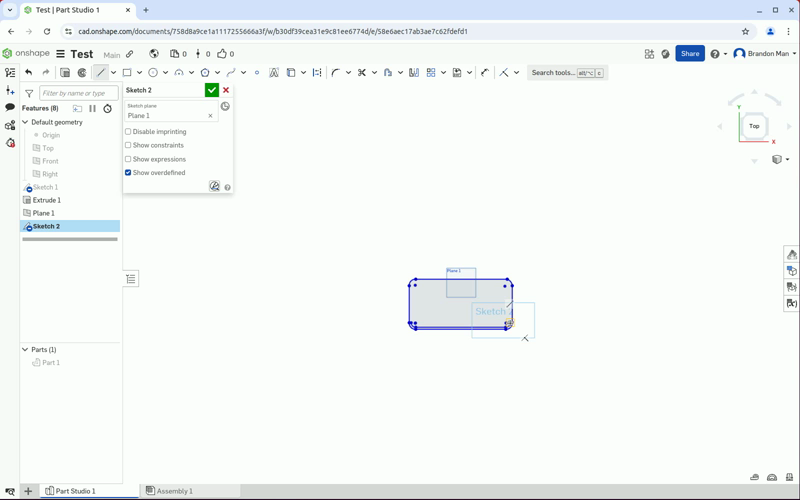
mouse_move(540, 322)
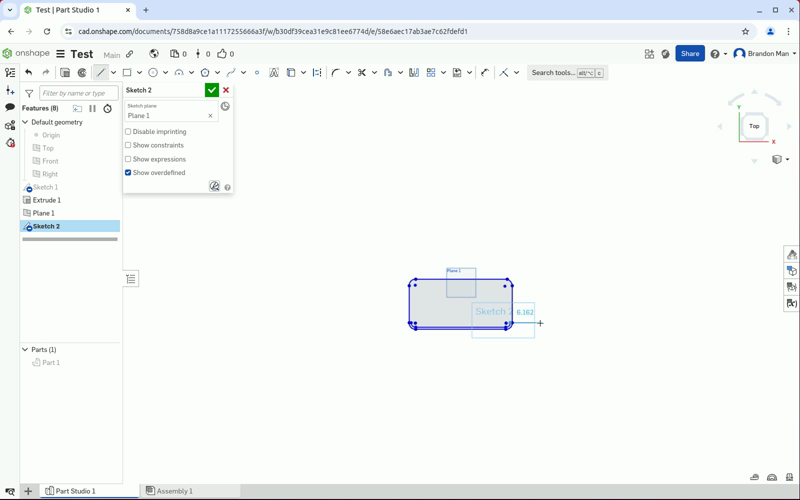
mouse_move(510, 285)
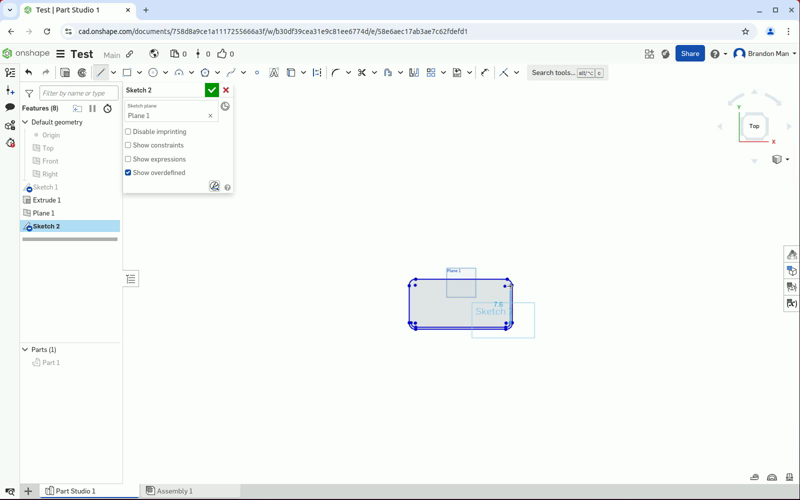
scroll(6)
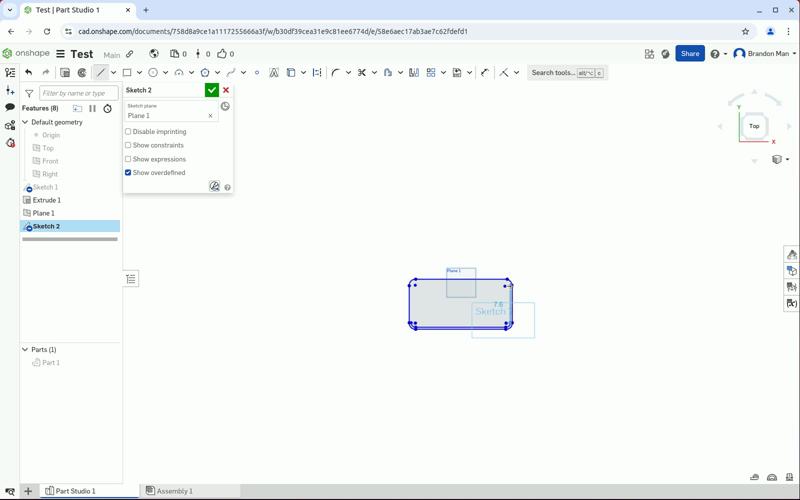
scroll(6)
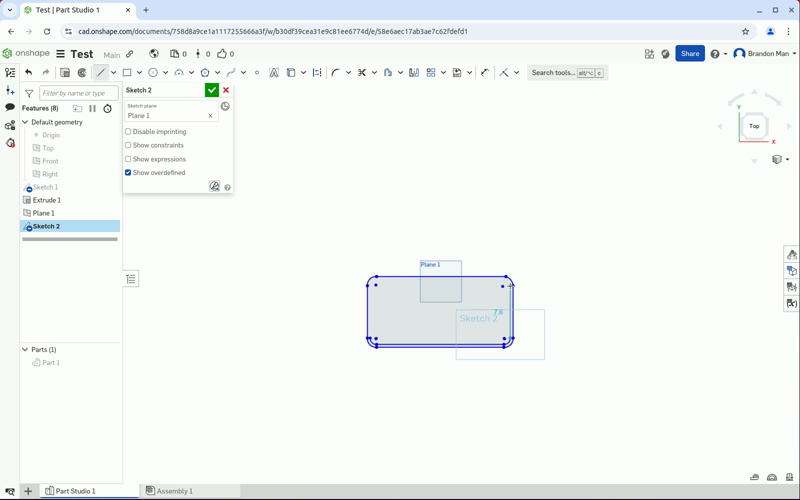
scroll(6)
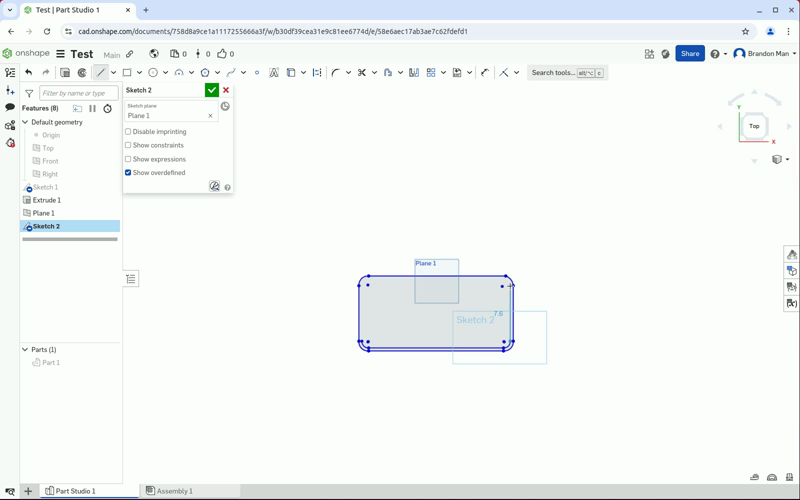
scroll(6)
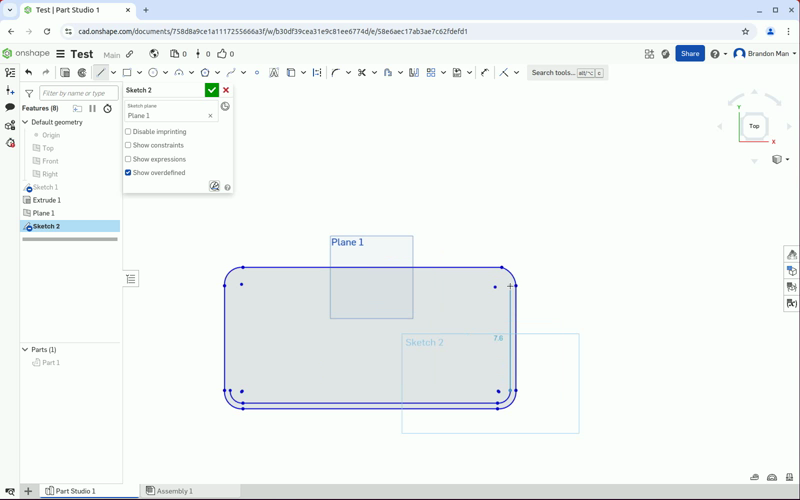
scroll(6)
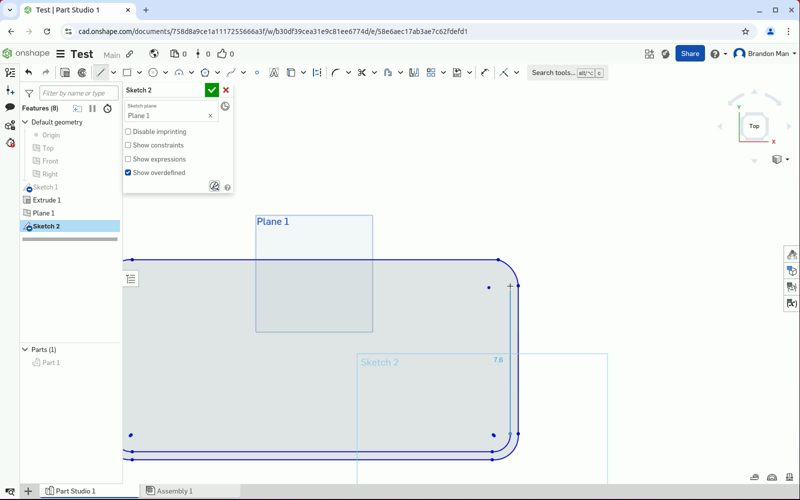
scroll(6)
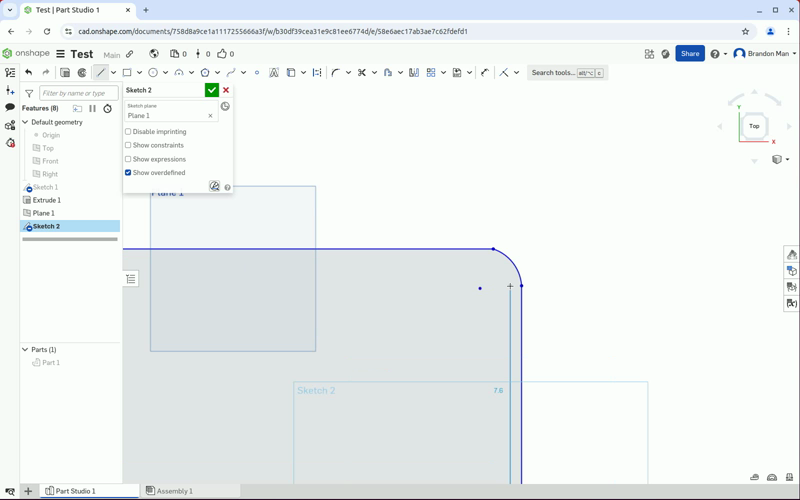
scroll(6)
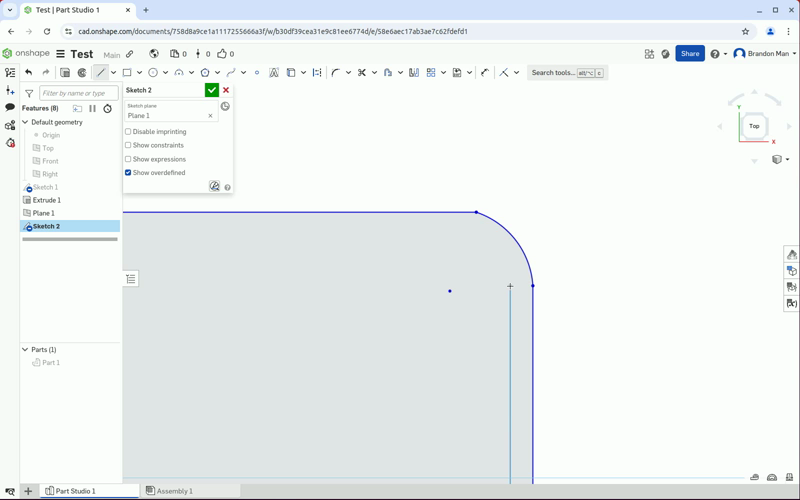
click(510, 285)
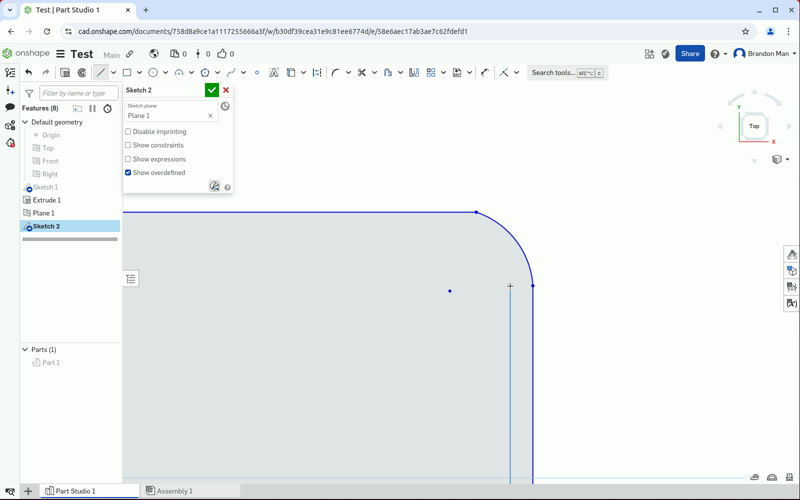
scroll(-6)
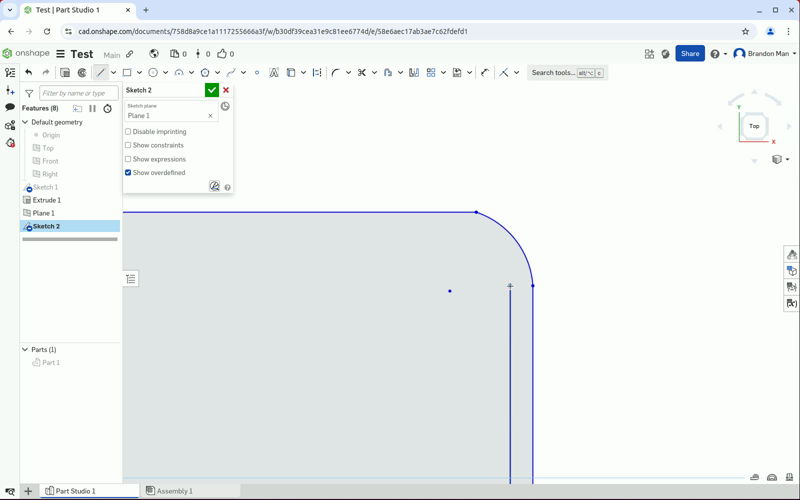
scroll(-6)
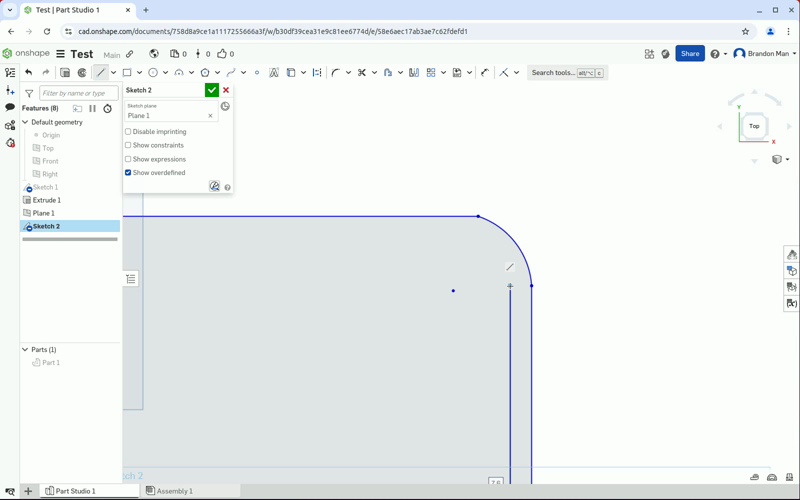
scroll(-6)
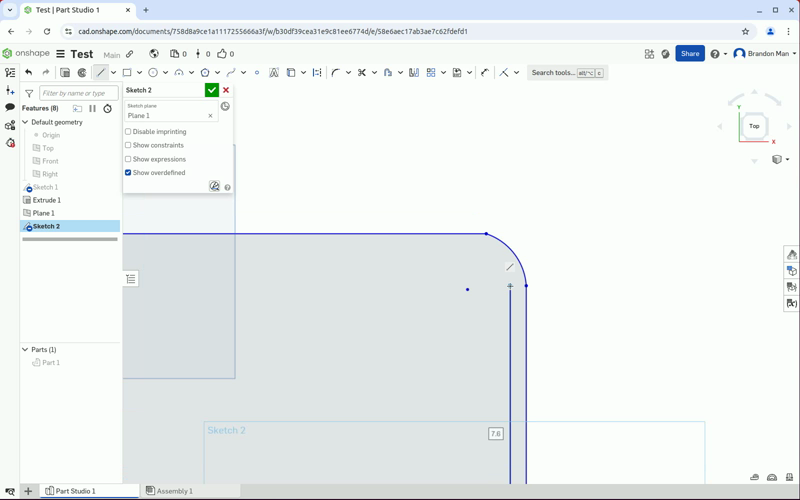
scroll(-6)
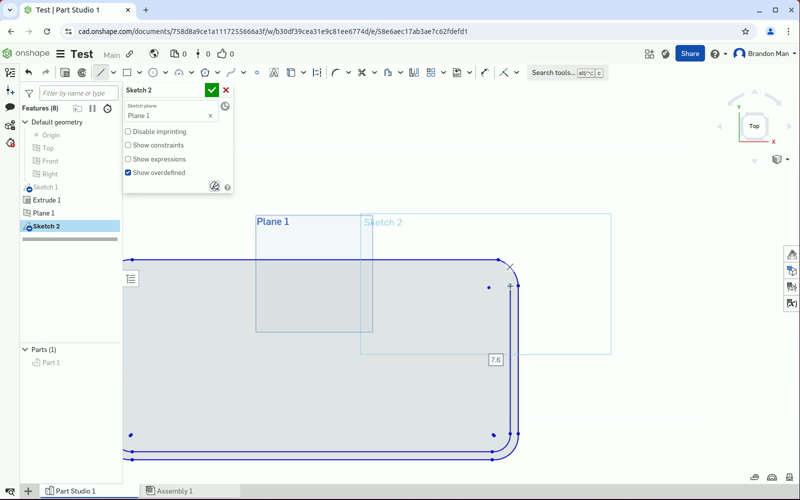
scroll(-6)
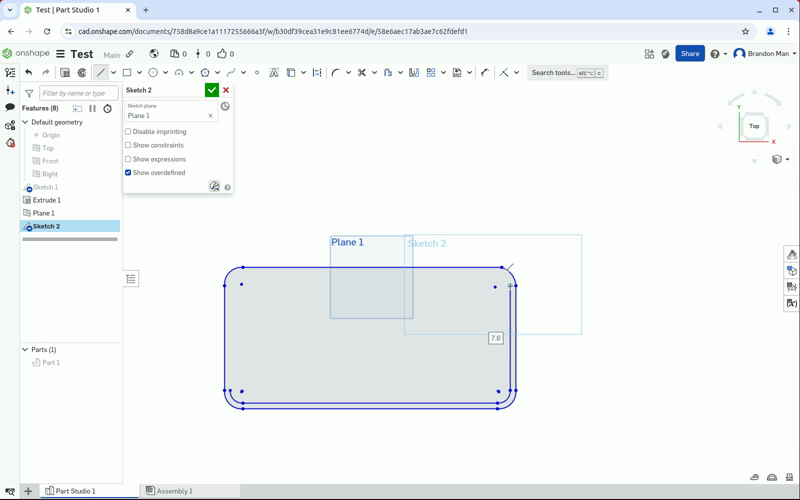
scroll(-6)
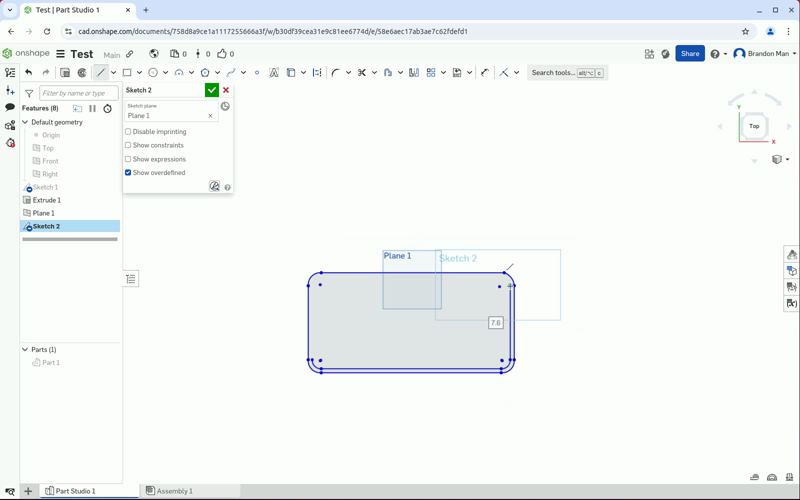
scroll(-6)
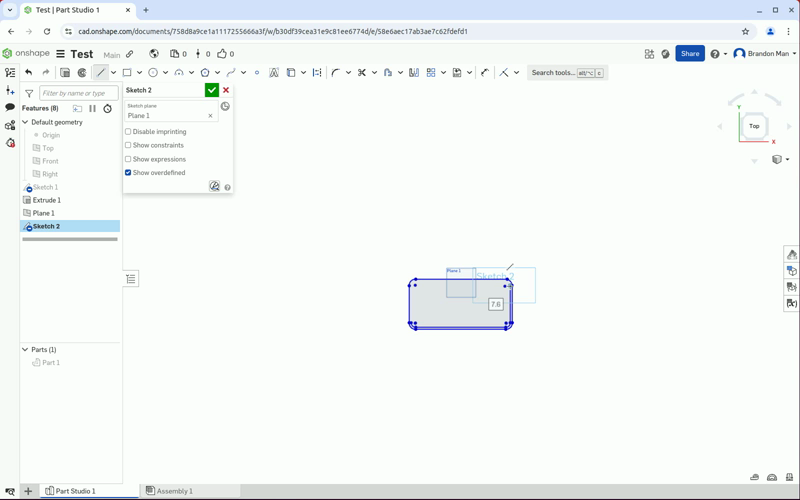
key_up(shift)
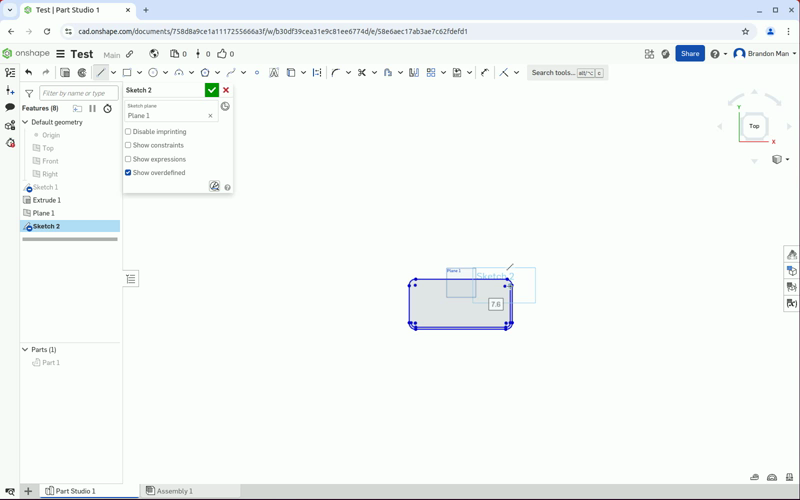
key(esc)
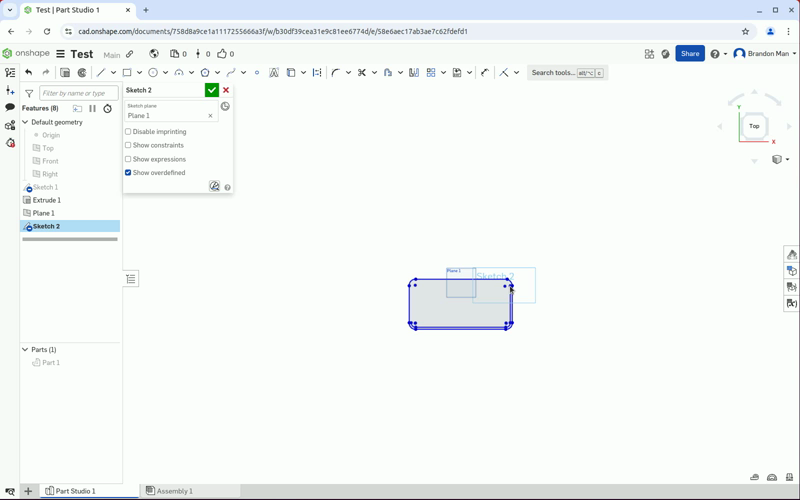
key(a)
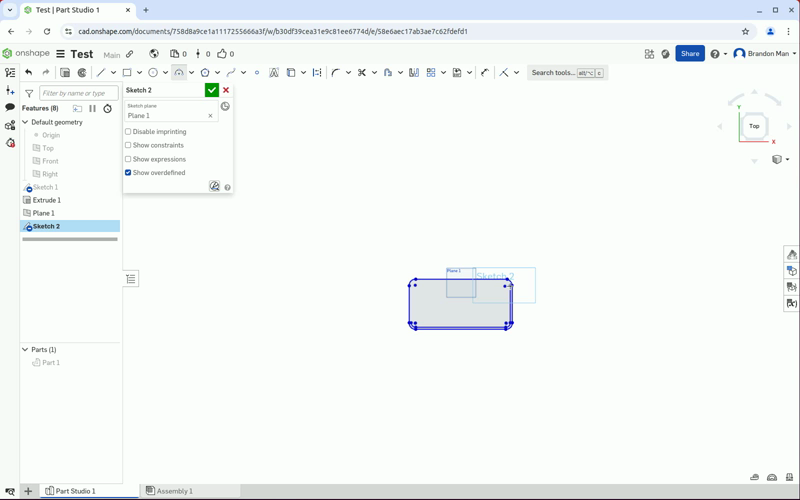
mouse_move(510, 285)
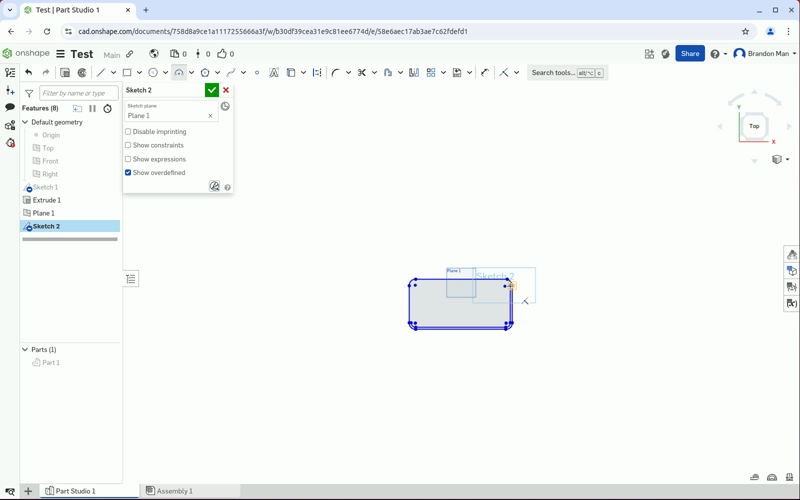
scroll(6)
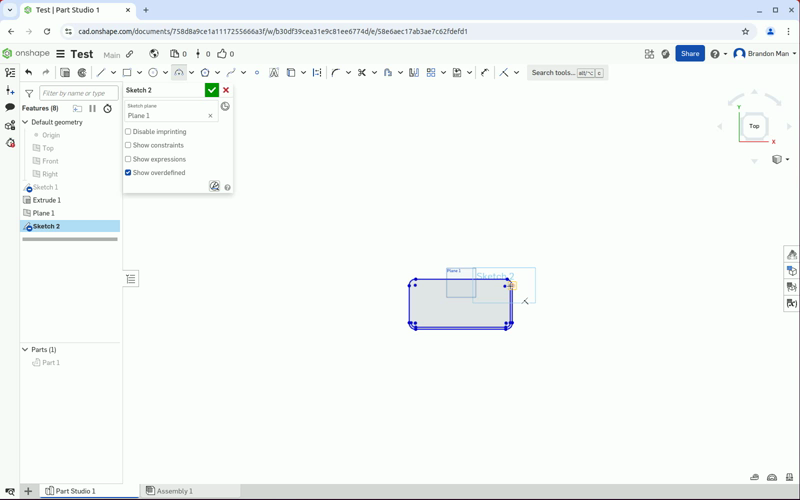
scroll(6)
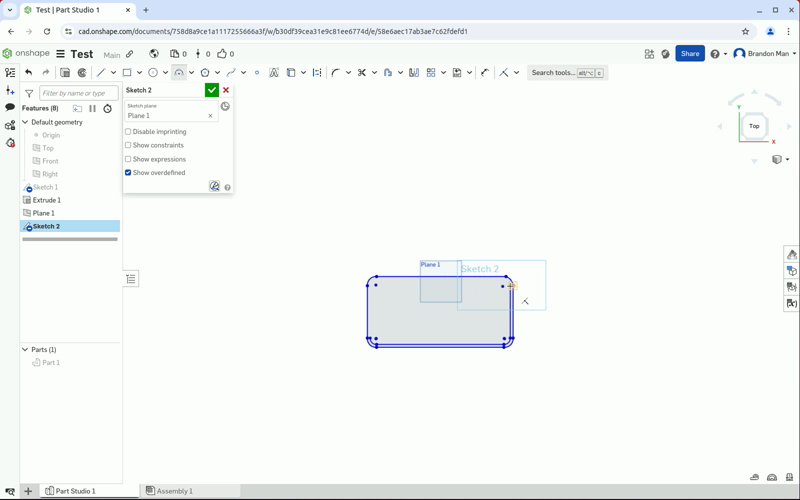
scroll(6)
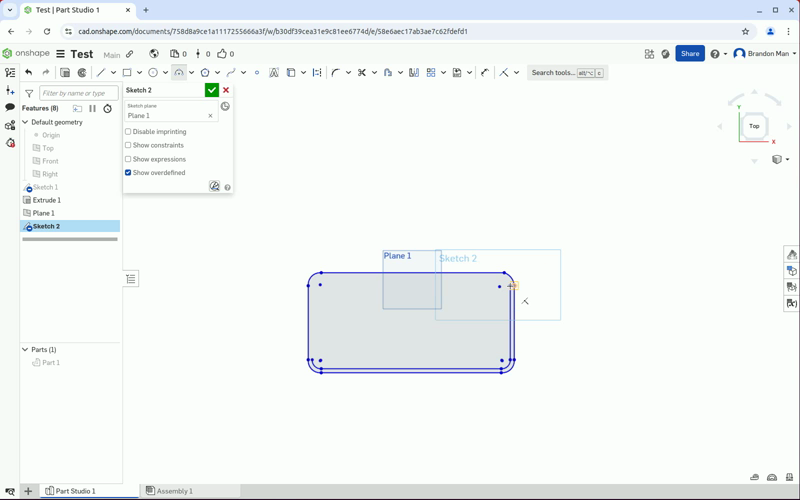
scroll(6)
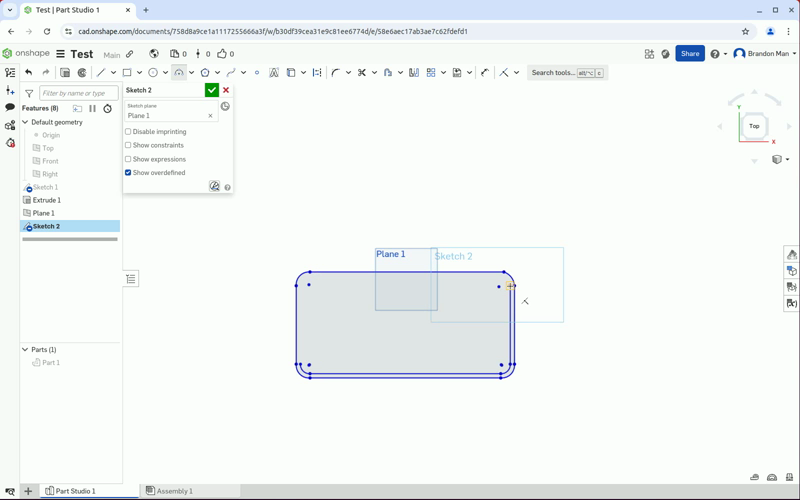
scroll(6)
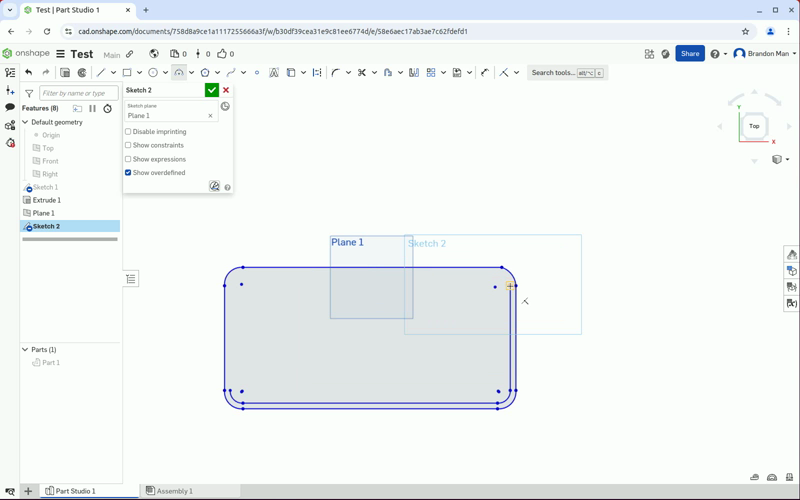
scroll(6)
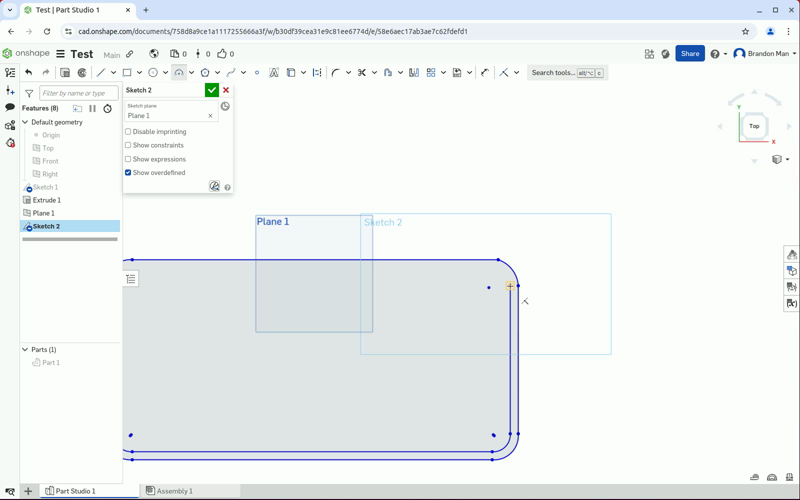
scroll(6)
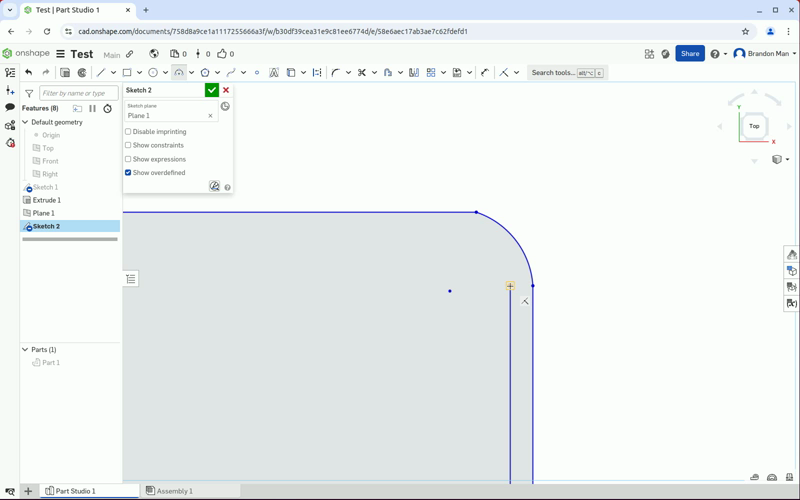
click(510, 285)
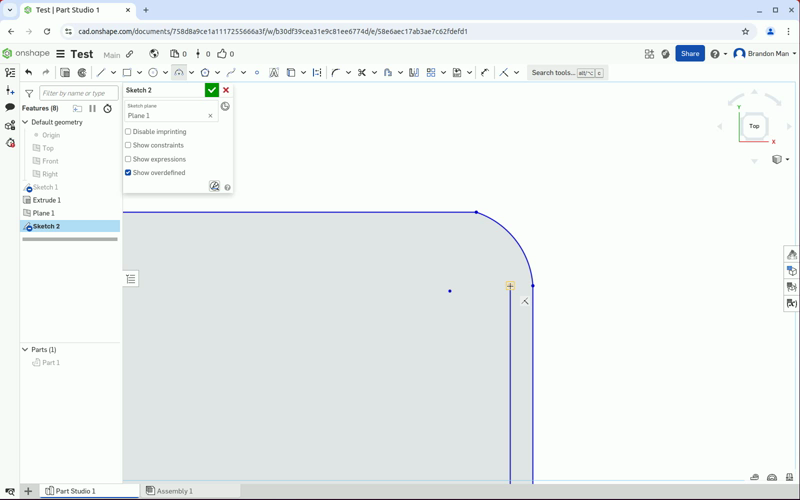
scroll(-6)
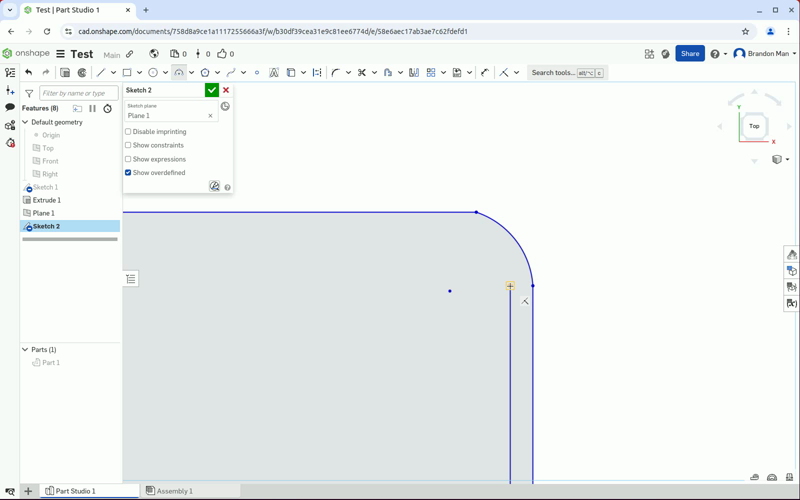
scroll(-6)
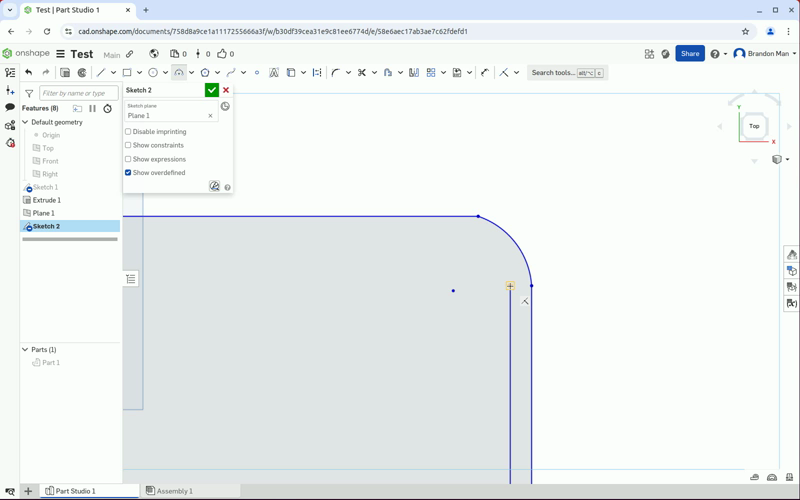
scroll(-6)
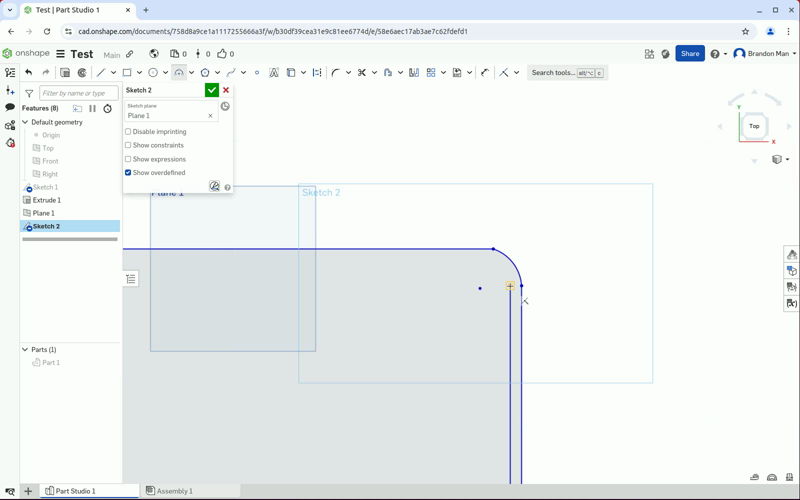
scroll(-6)
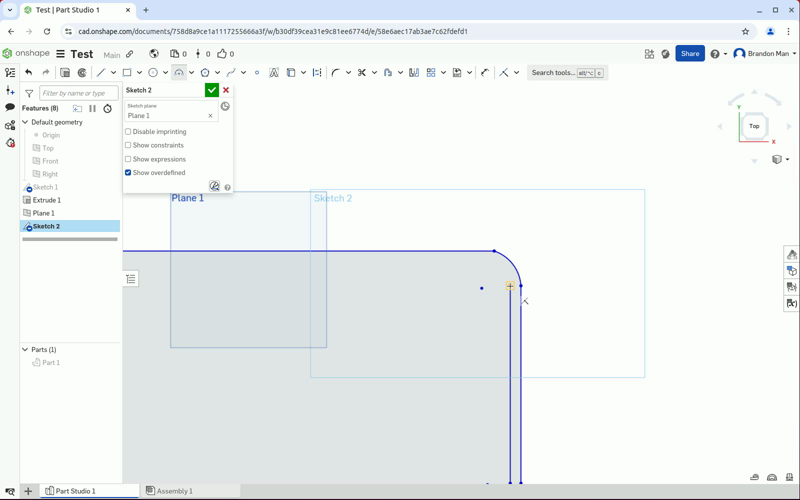
scroll(-6)
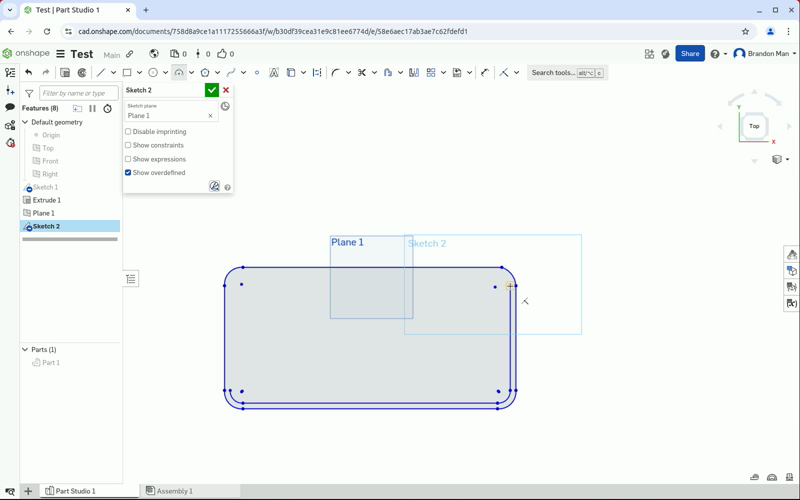
scroll(-6)
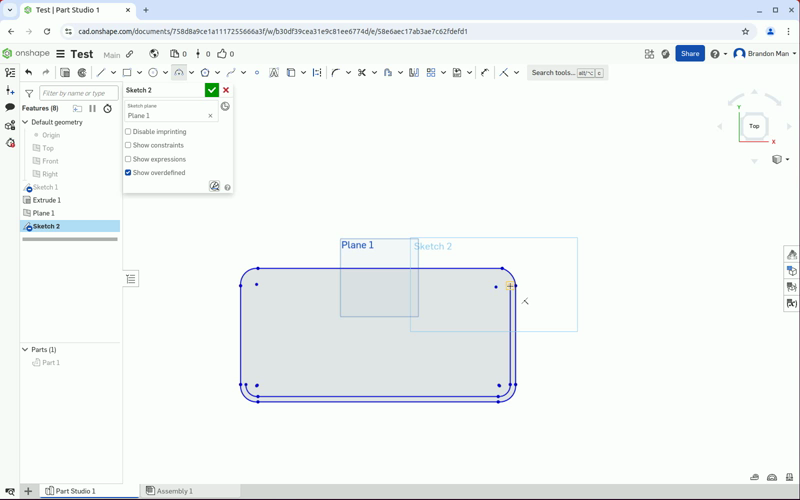
scroll(-6)
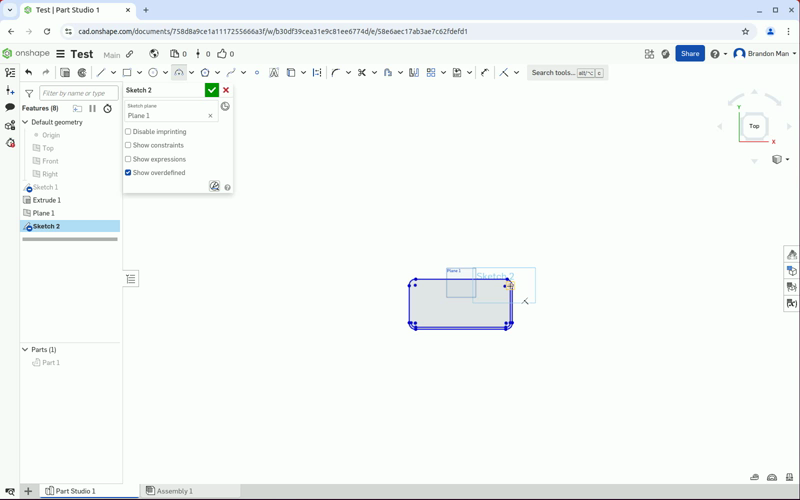
key_down(shift)
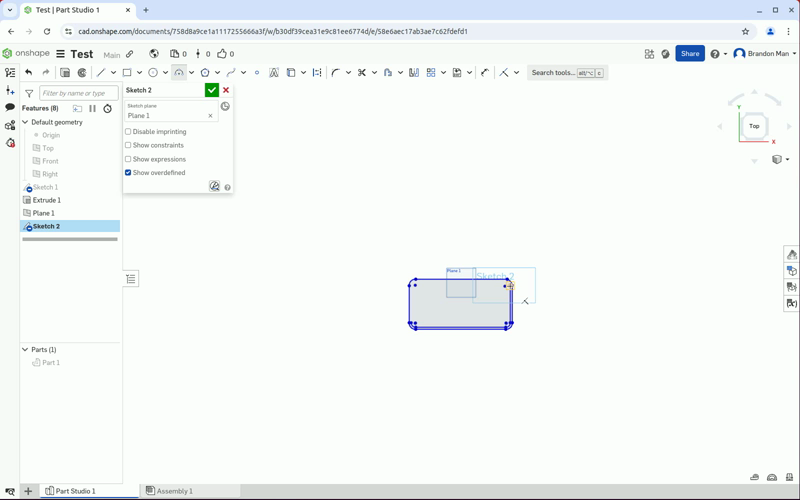
mouse_move(505, 281)
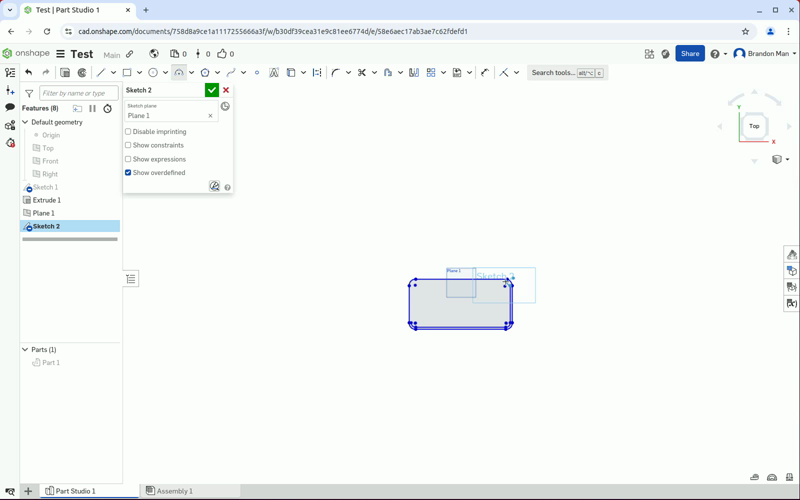
scroll(6)
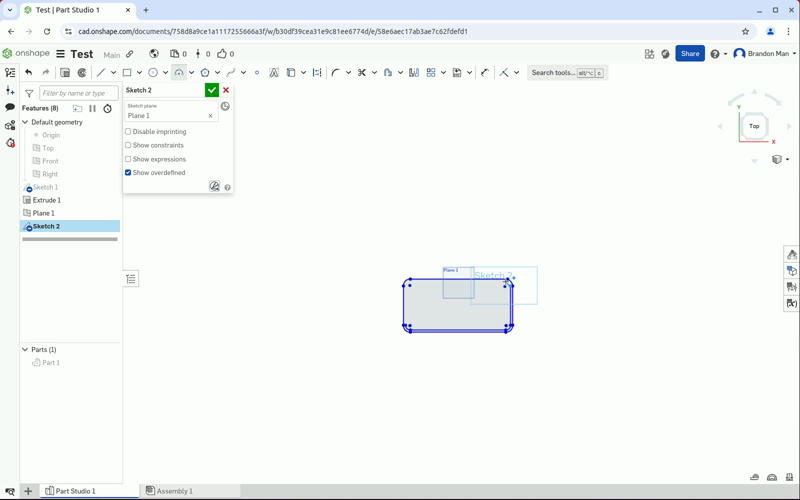
scroll(6)
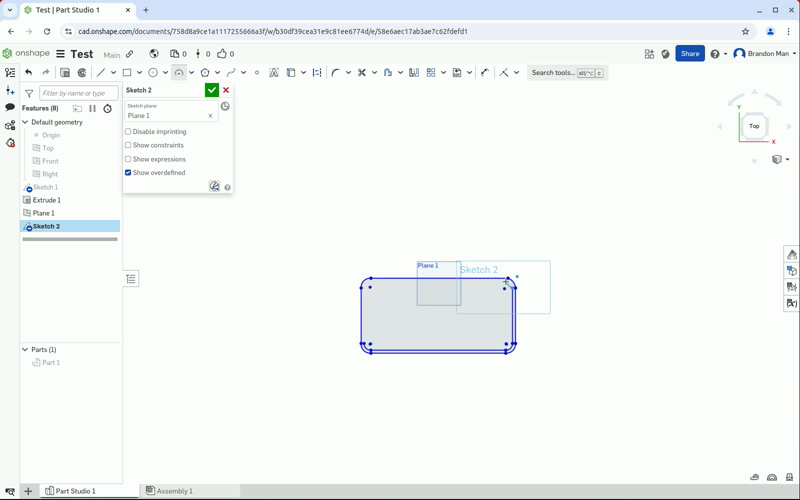
scroll(6)
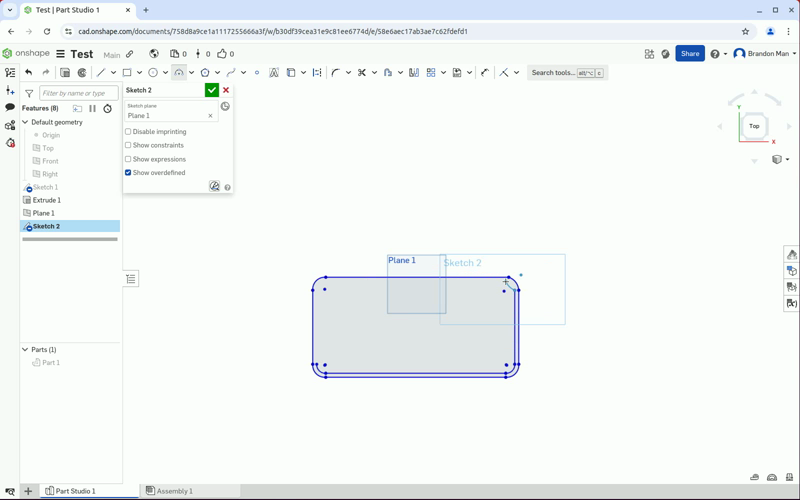
scroll(6)
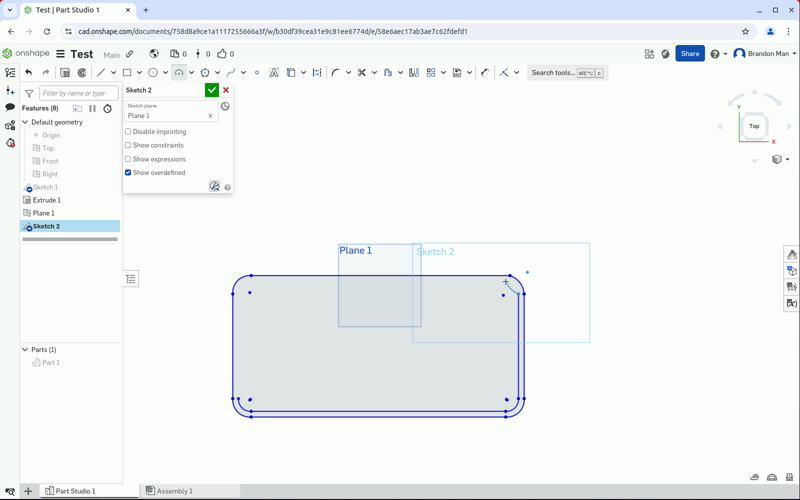
scroll(6)
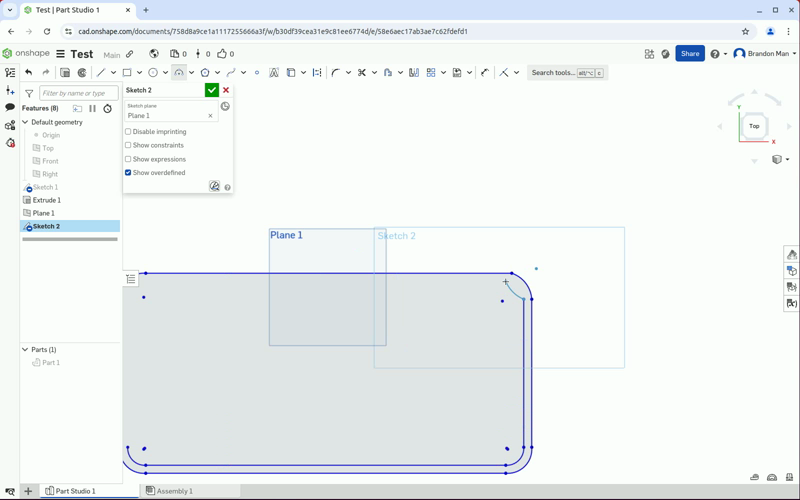
scroll(6)
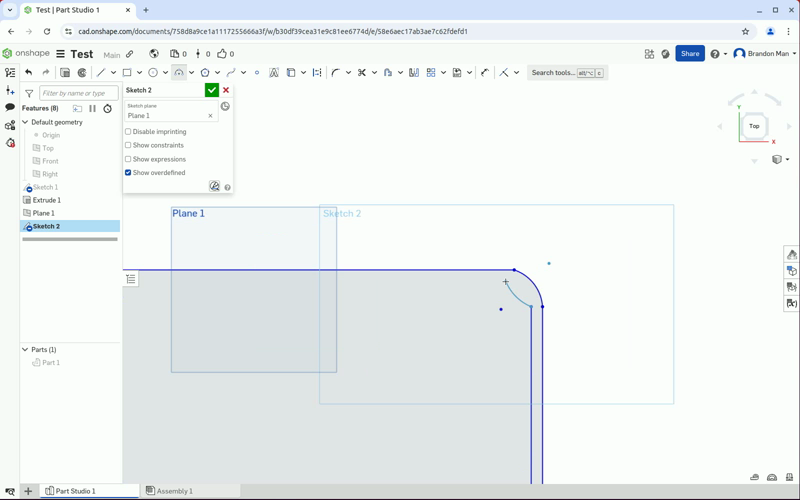
scroll(6)
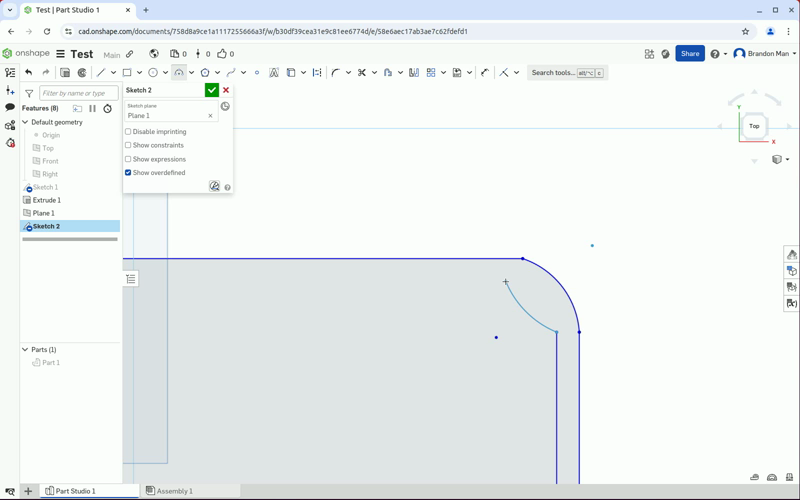
click(505, 281)
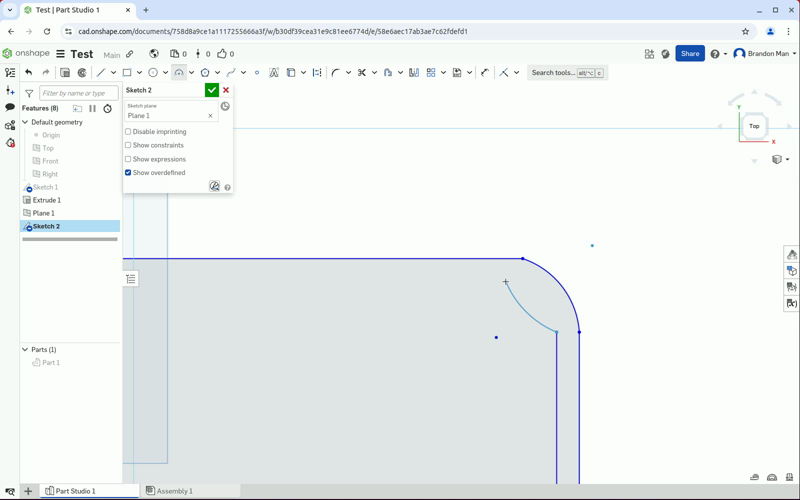
scroll(-6)
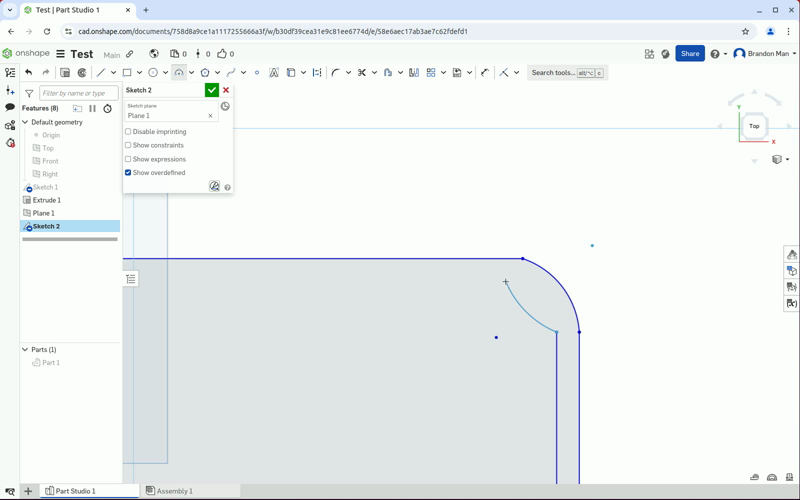
scroll(-6)
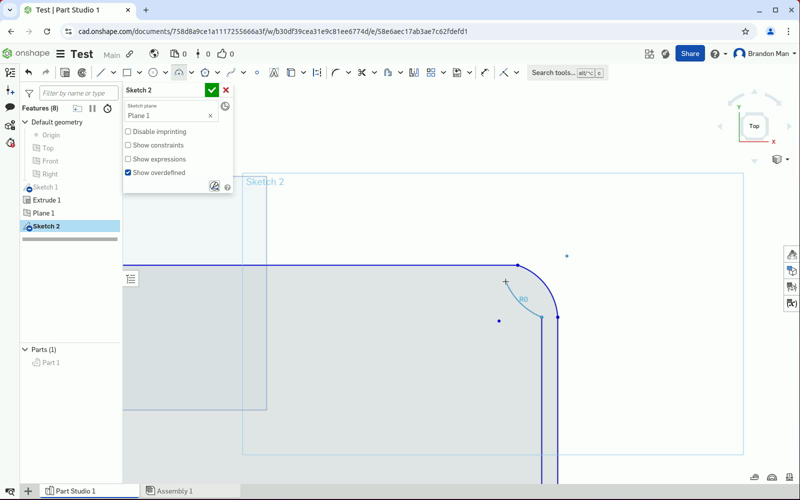
scroll(-6)
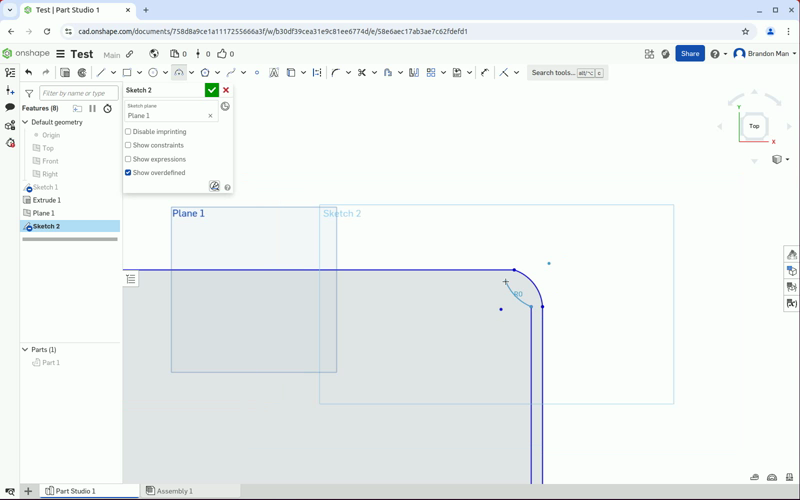
scroll(-6)
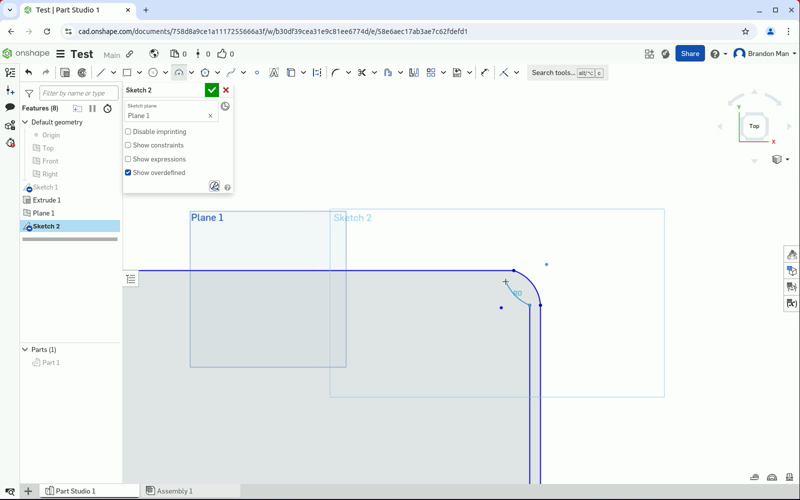
scroll(-6)
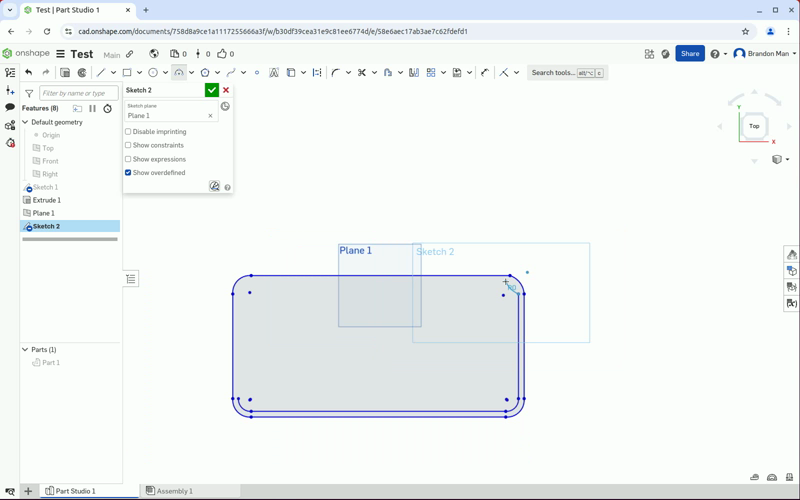
scroll(-6)
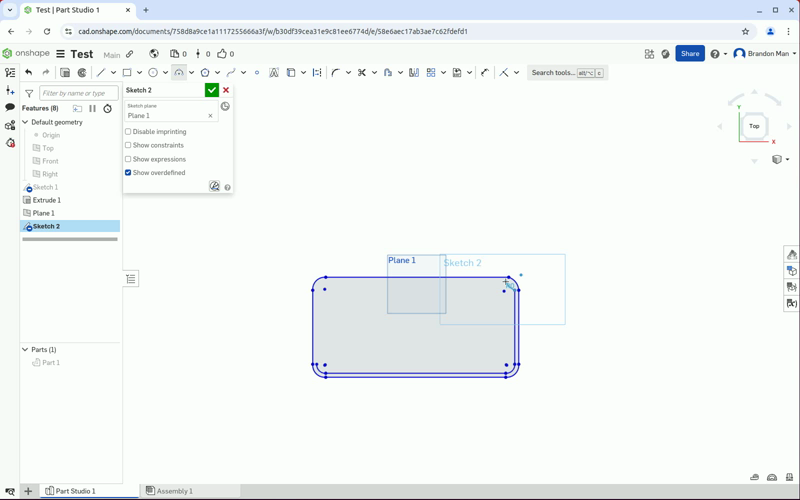
scroll(-6)
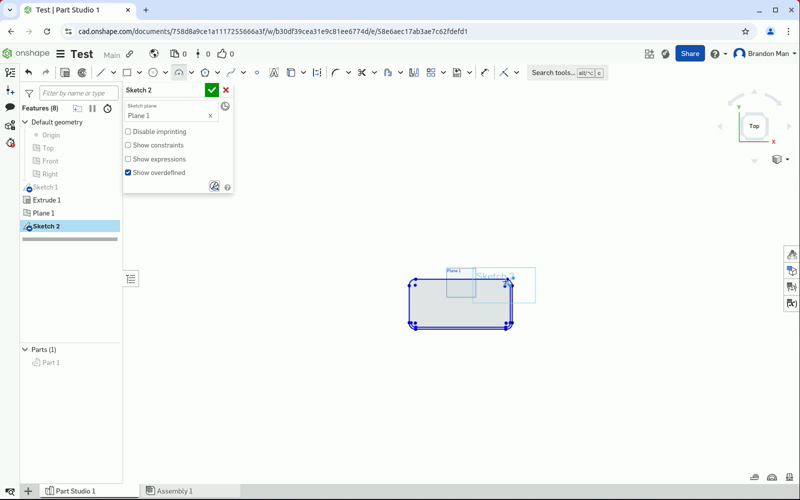
mouse_move(509, 282)
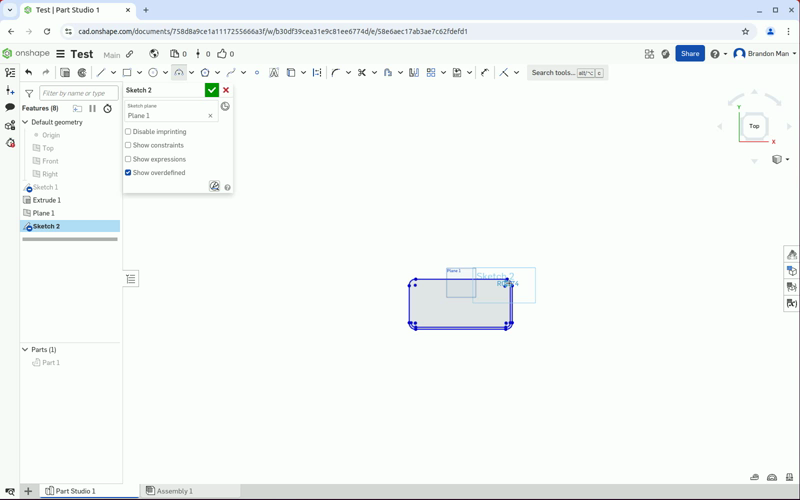
scroll(6)
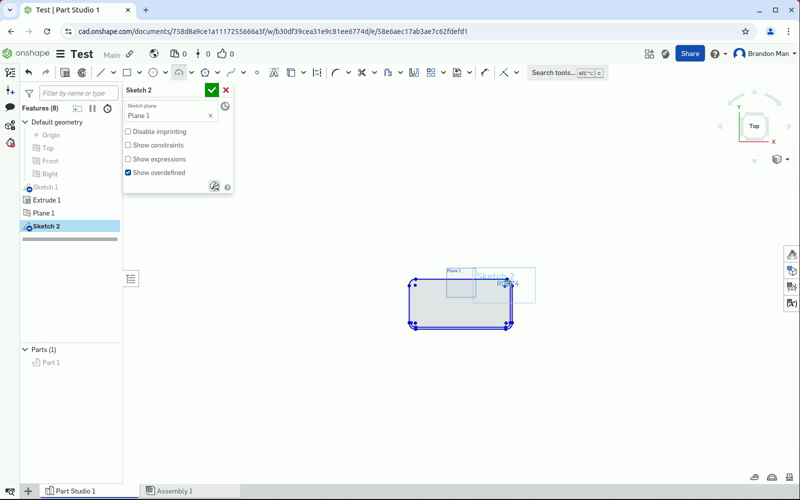
scroll(6)
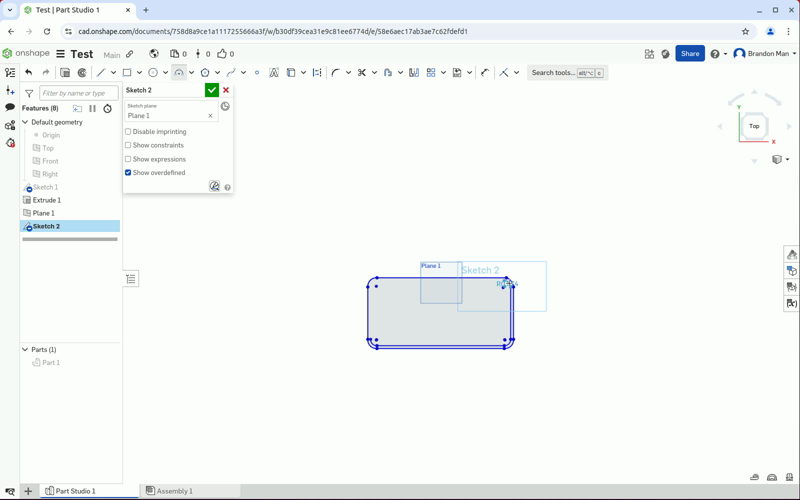
scroll(6)
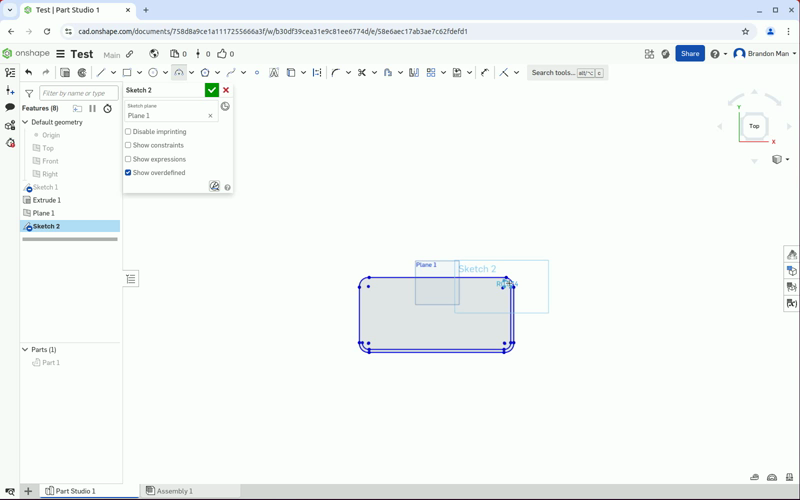
scroll(6)
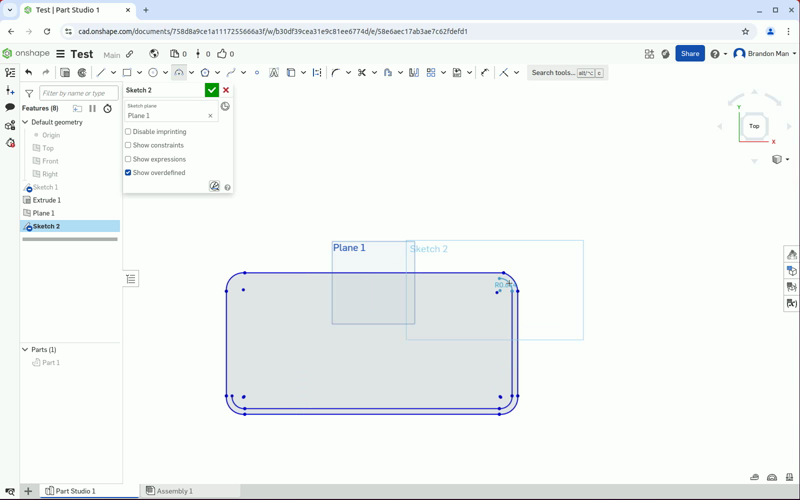
scroll(6)
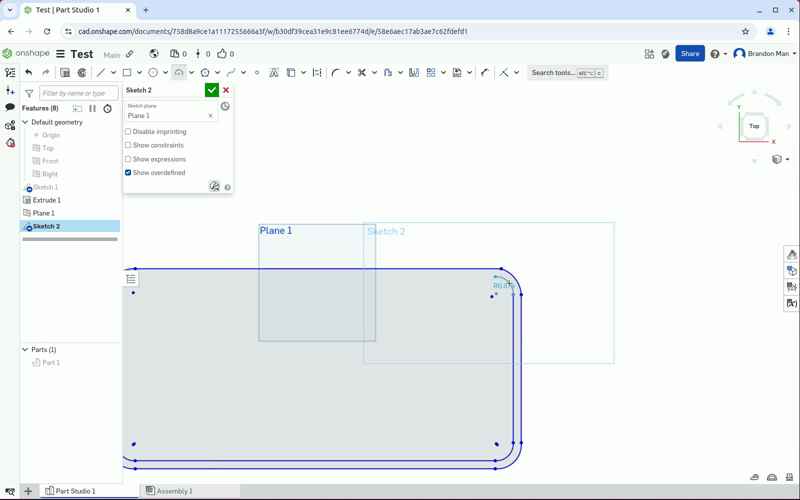
scroll(6)
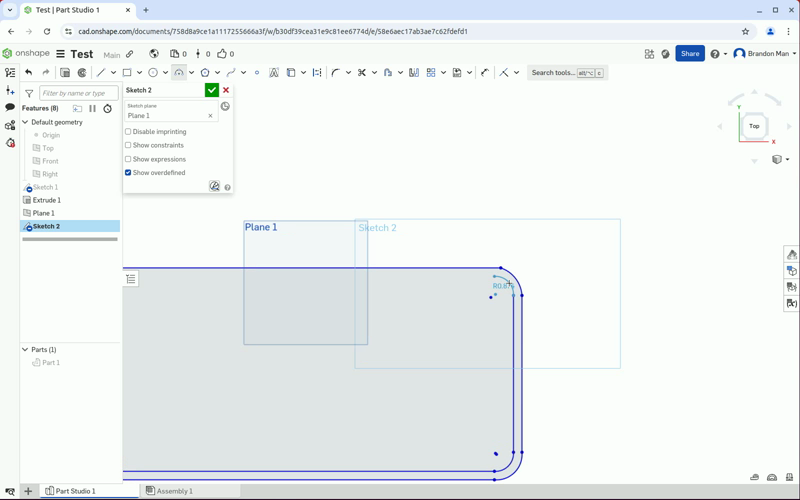
scroll(6)
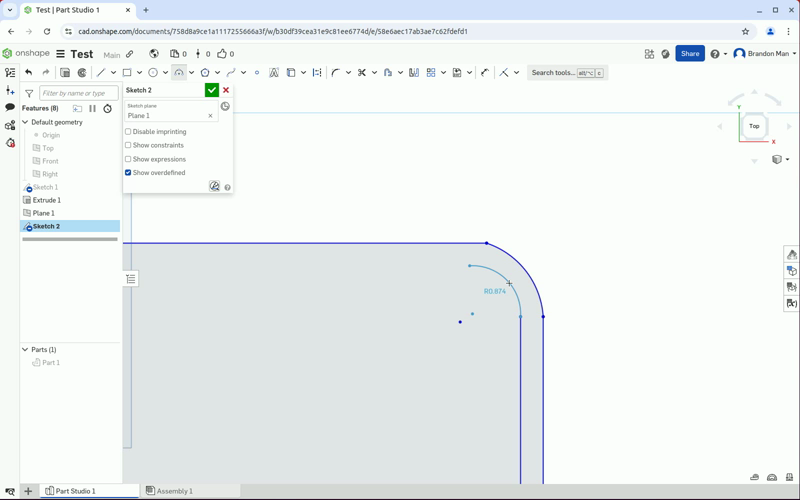
click(509, 282)
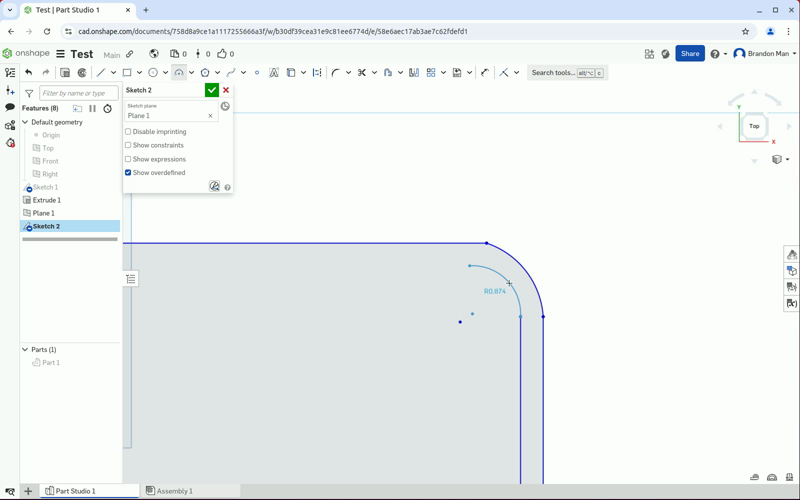
scroll(-6)
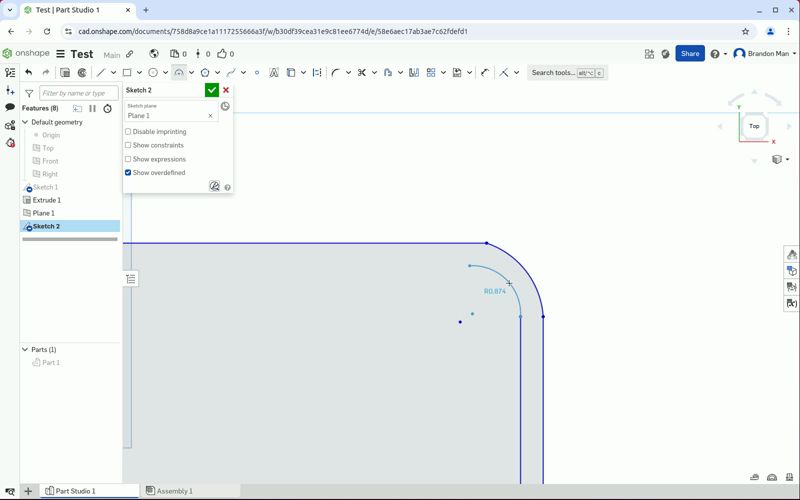
scroll(-6)
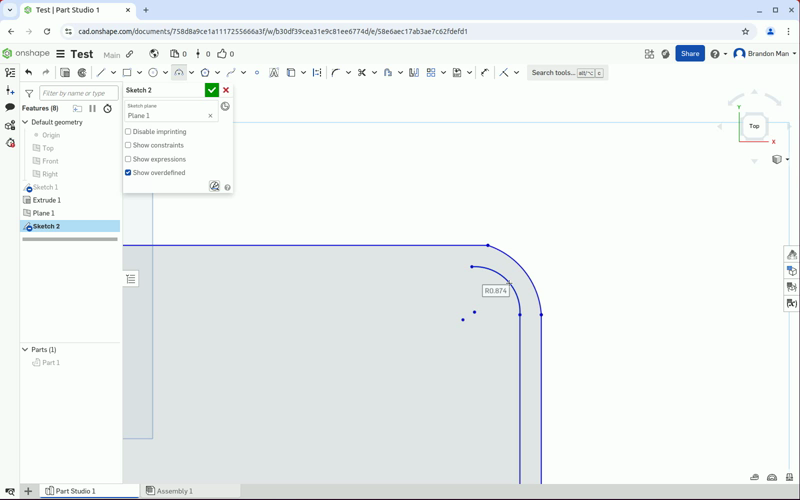
scroll(-6)
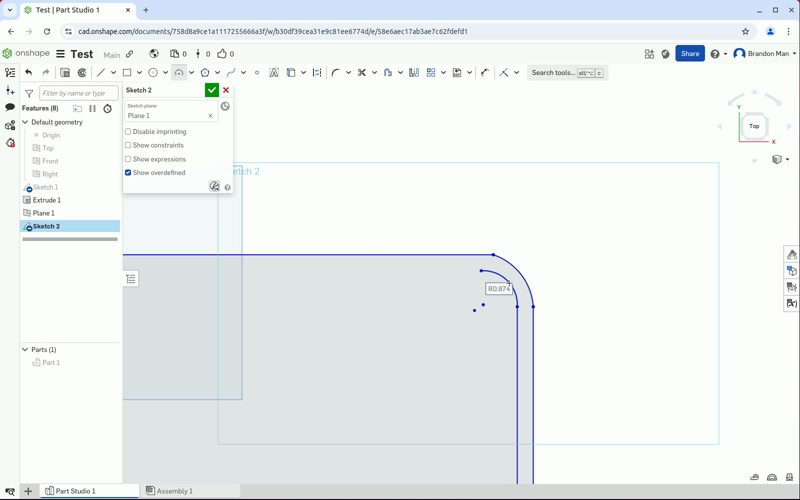
scroll(-6)
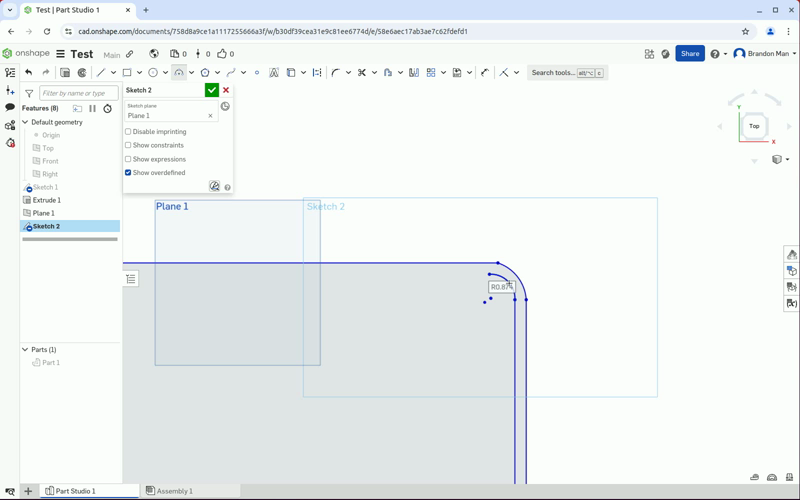
scroll(-6)
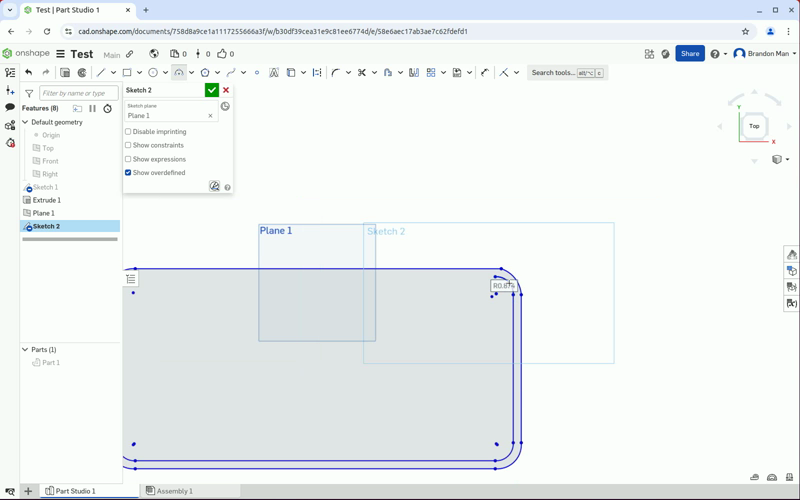
scroll(-6)
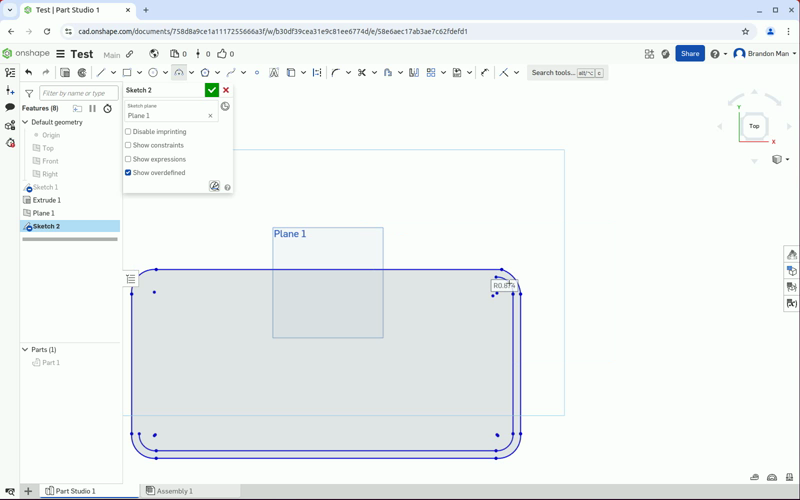
scroll(-6)
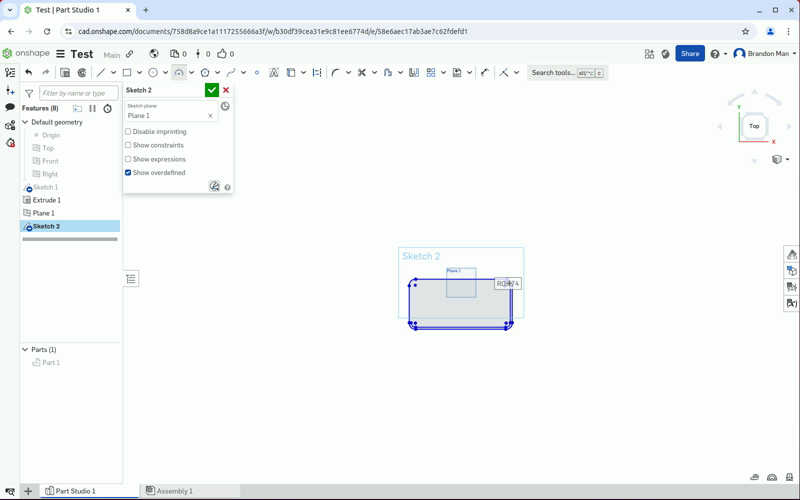
key_up(shift)
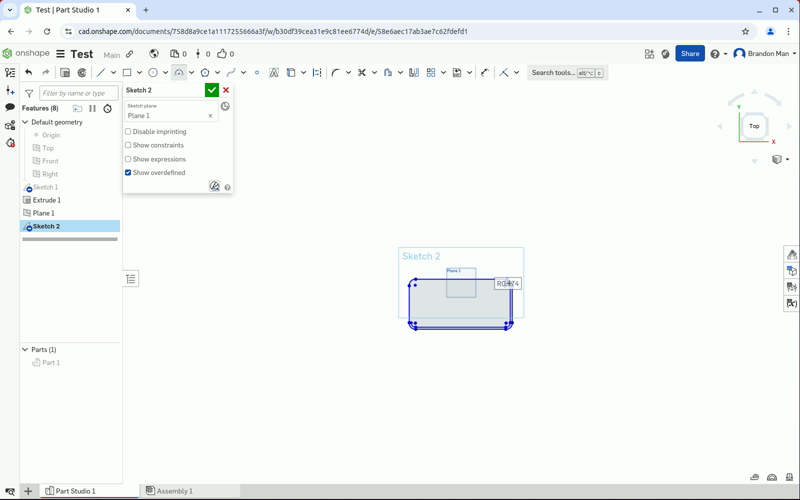
key(esc)
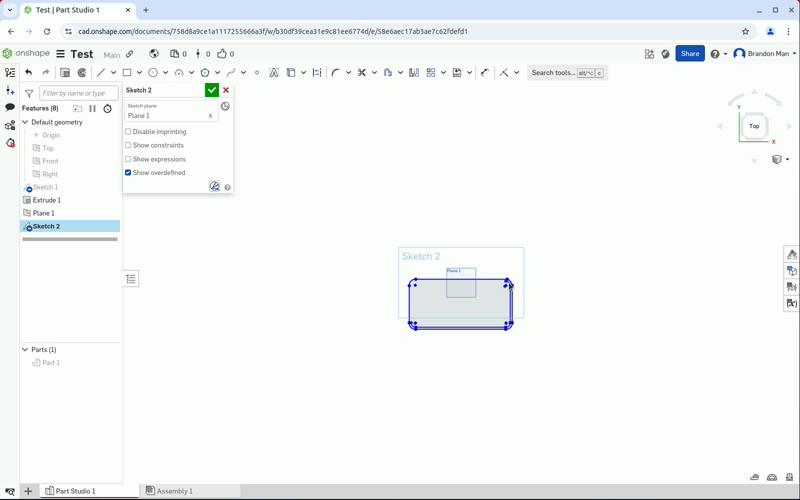
key(l)
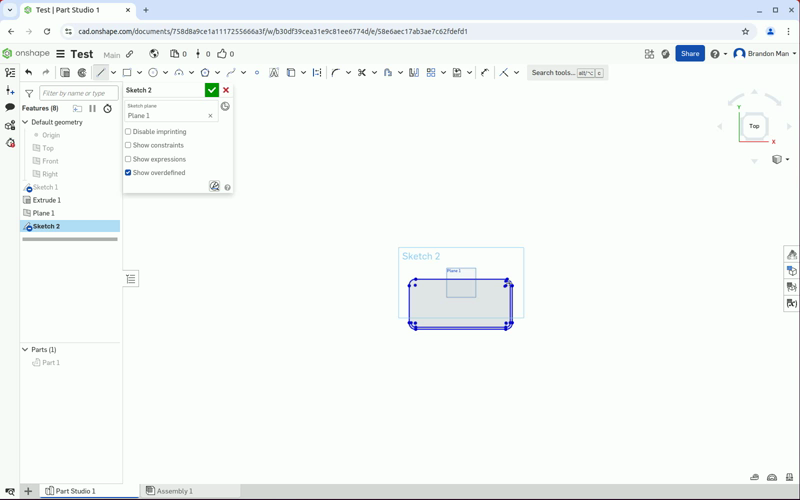
mouse_move(505, 281)
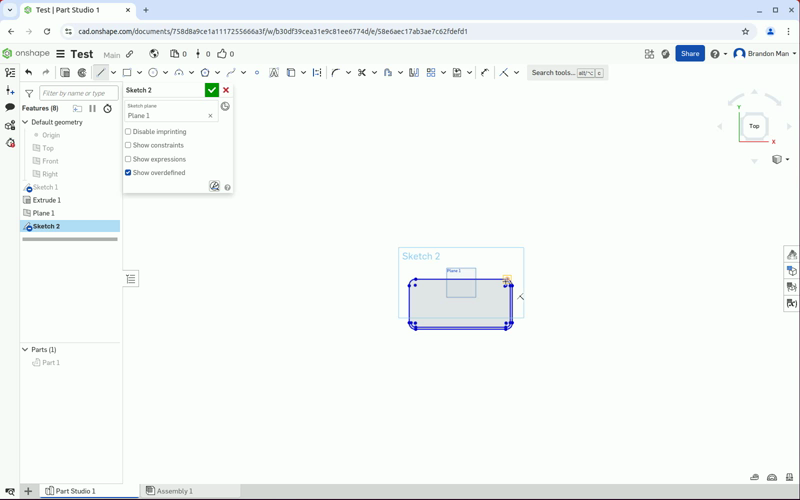
scroll(6)
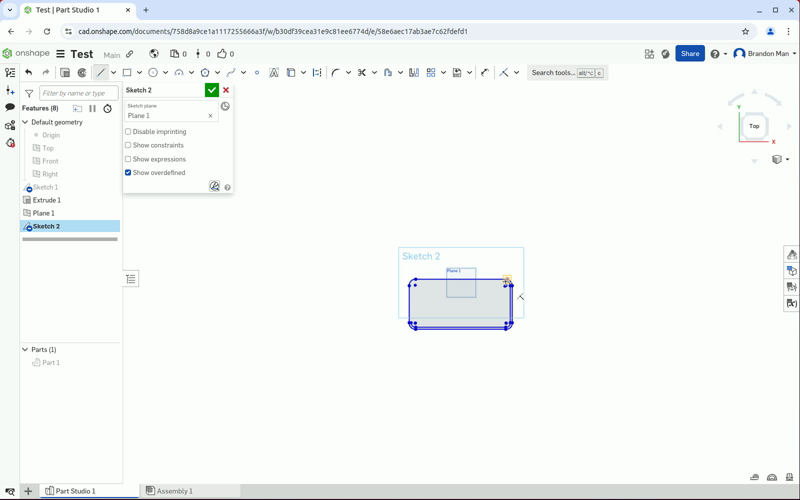
scroll(6)
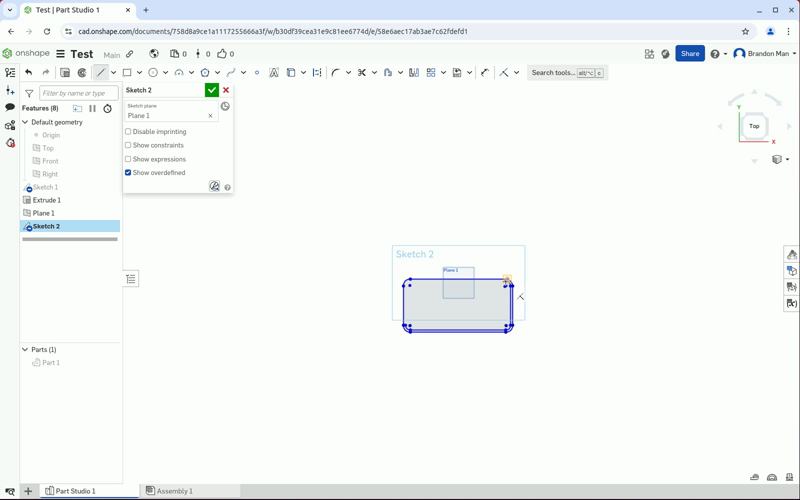
scroll(6)
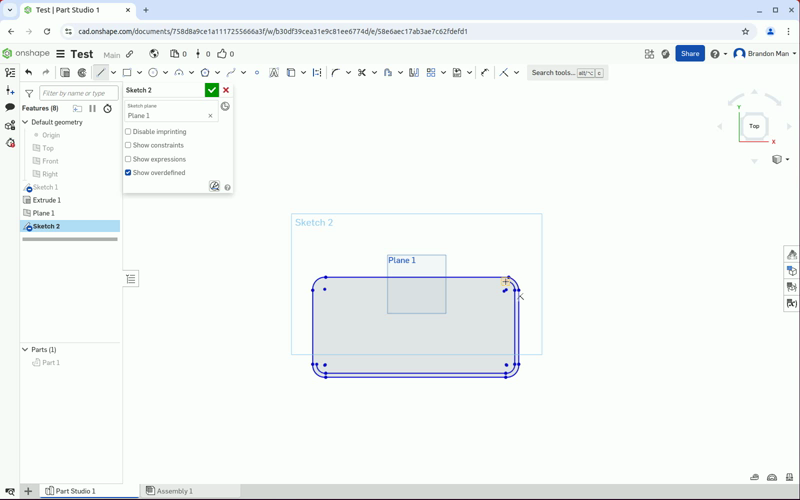
scroll(6)
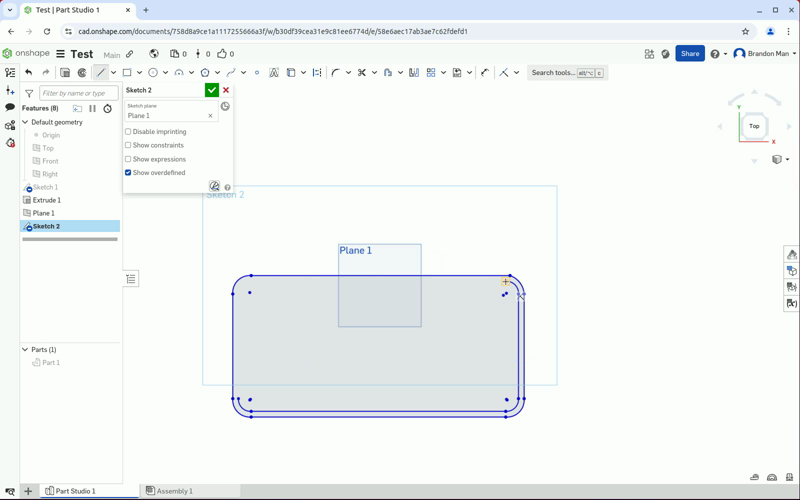
scroll(6)
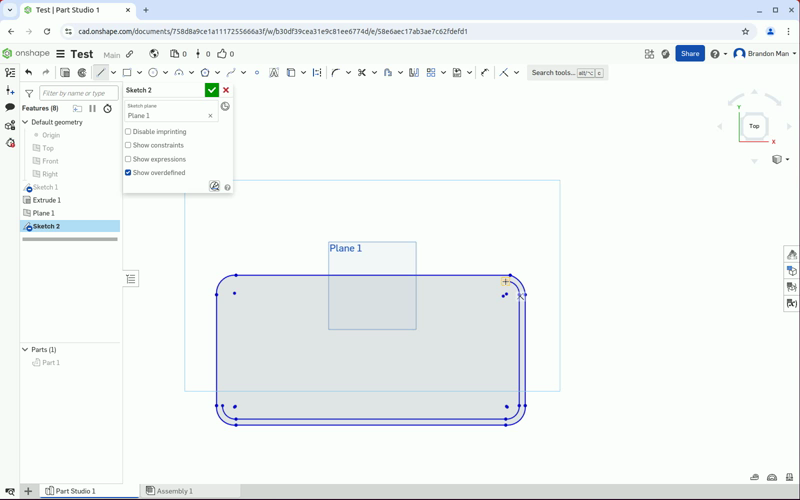
scroll(6)
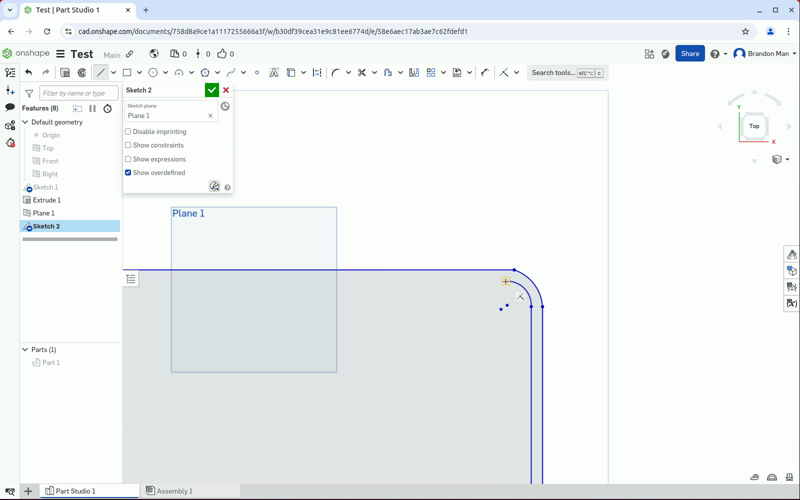
scroll(6)
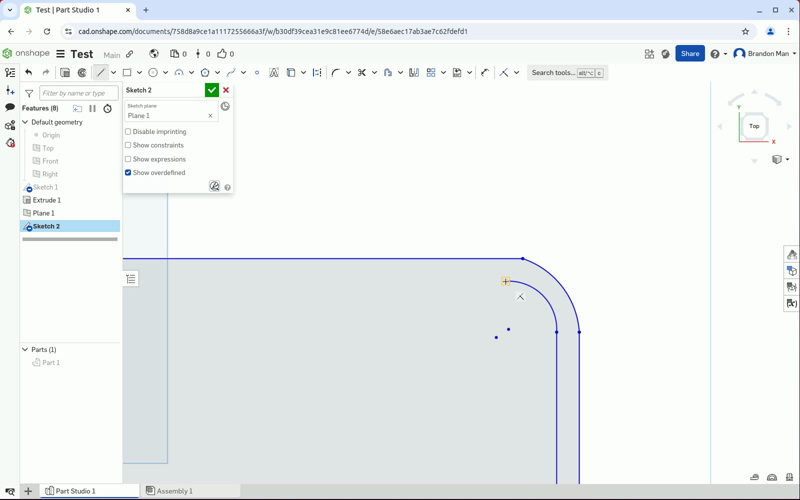
click(505, 281)
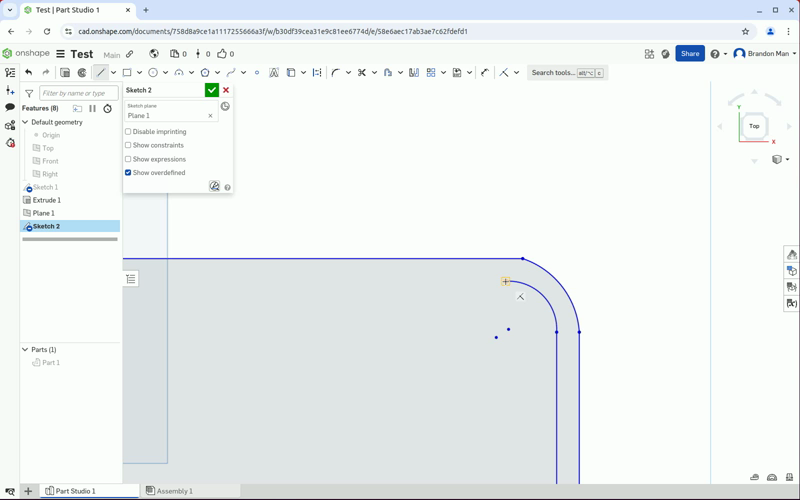
scroll(-6)
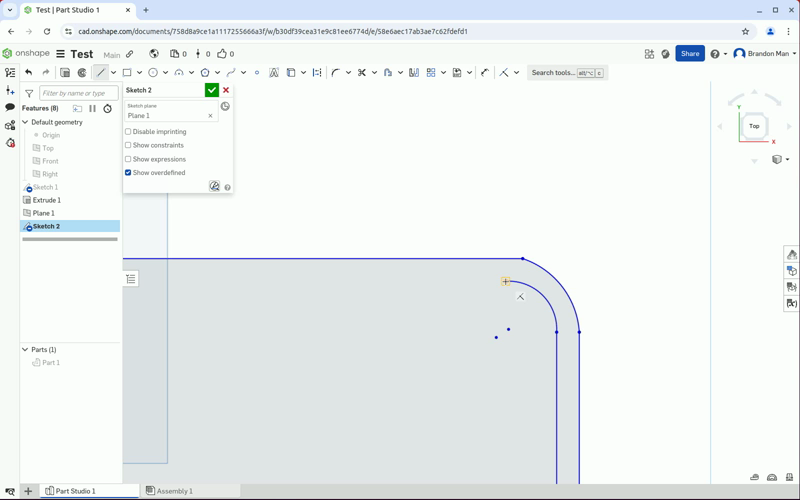
scroll(-6)
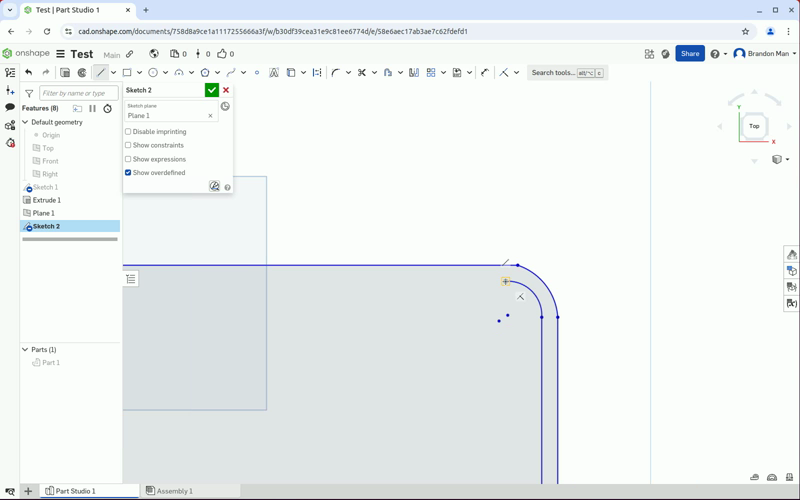
scroll(-6)
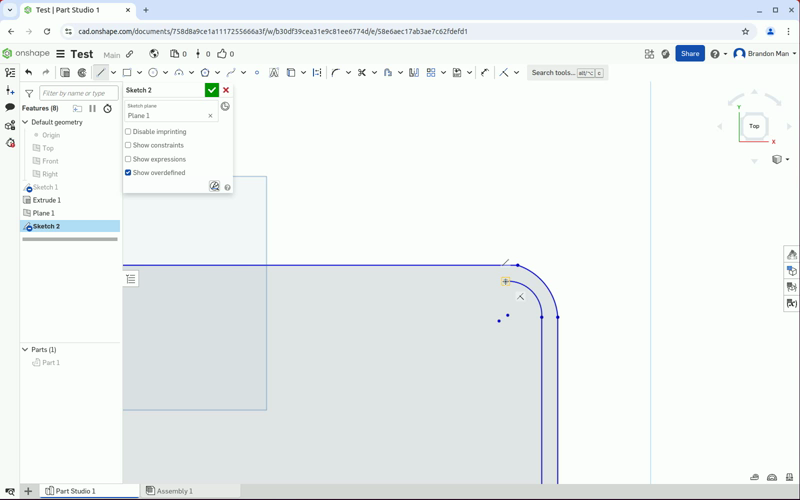
scroll(-6)
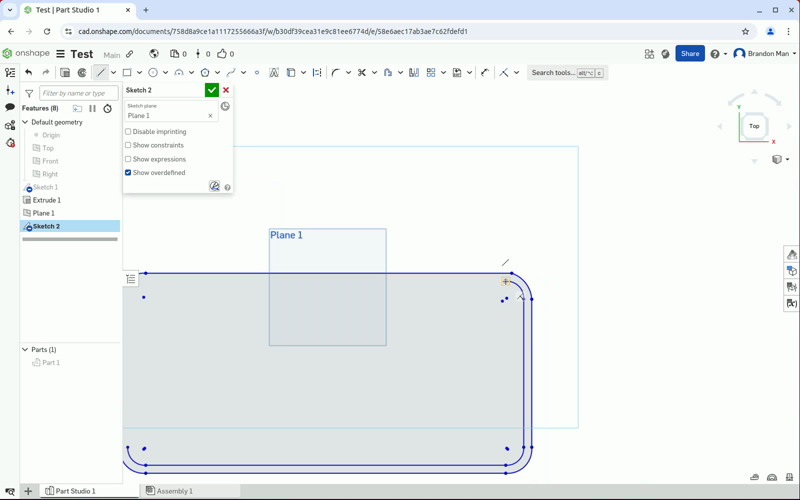
scroll(-6)
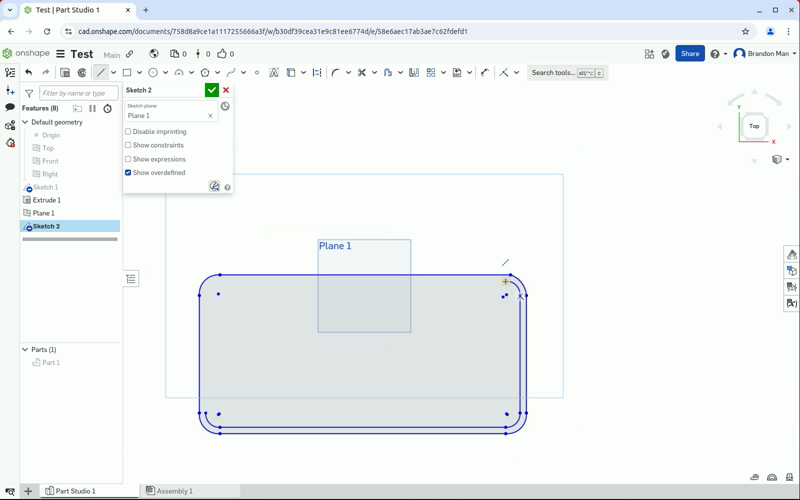
scroll(-6)
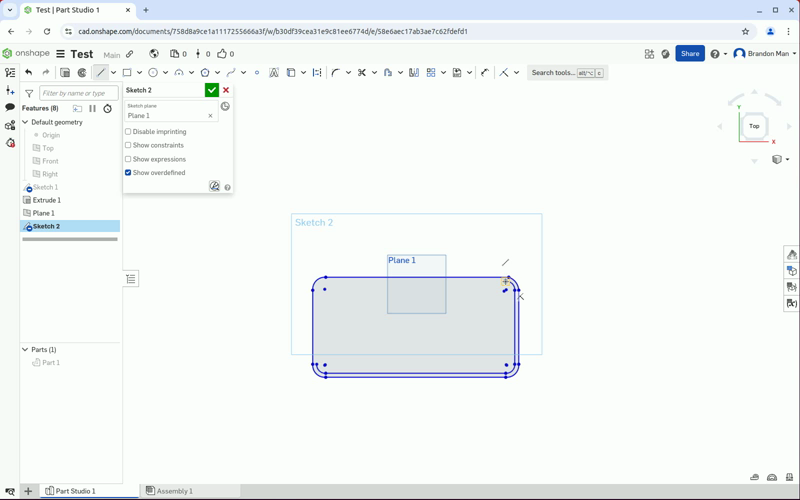
scroll(-6)
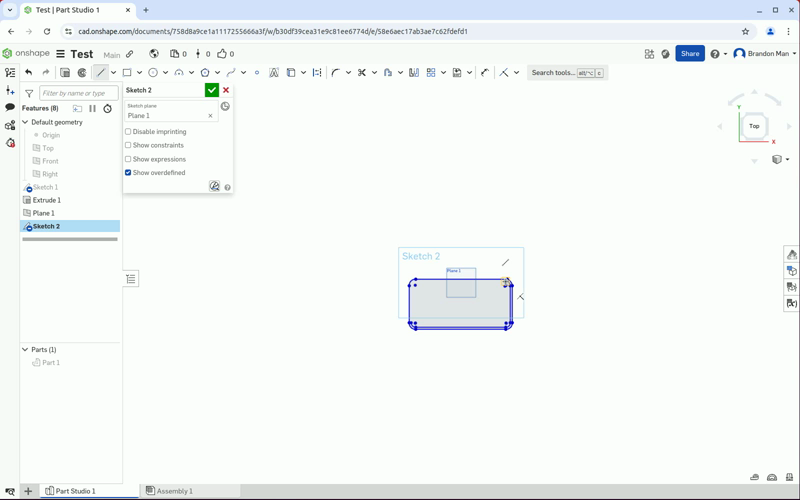
key_down(shift)
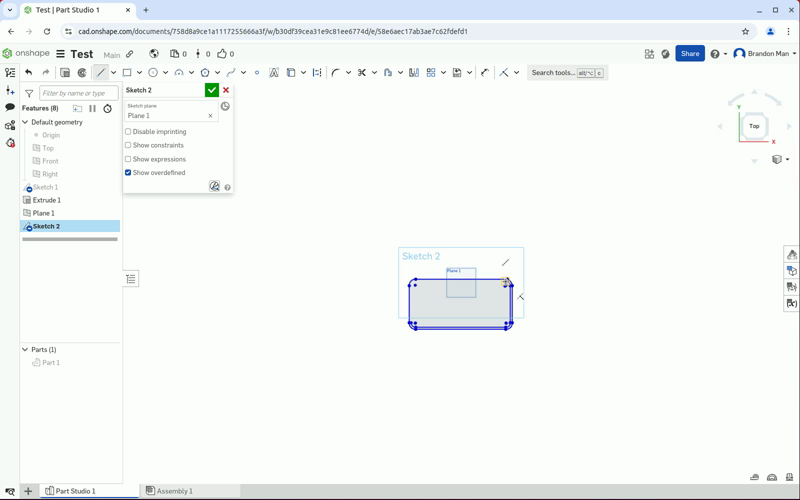
mouse_move(415, 281)
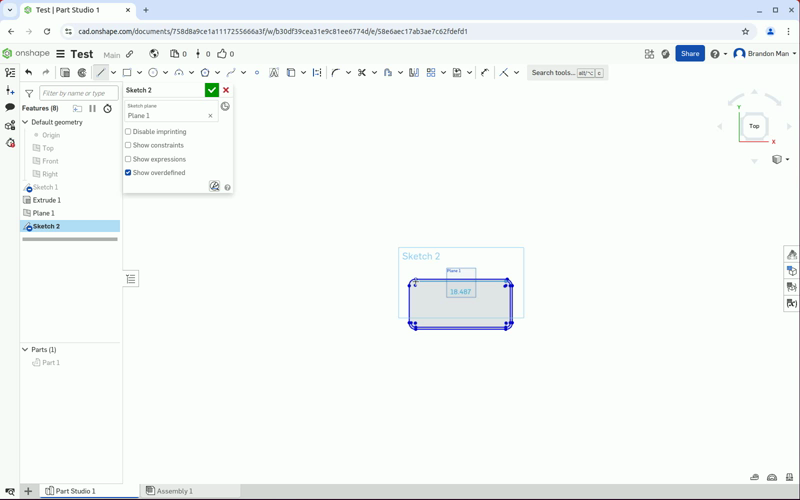
scroll(6)
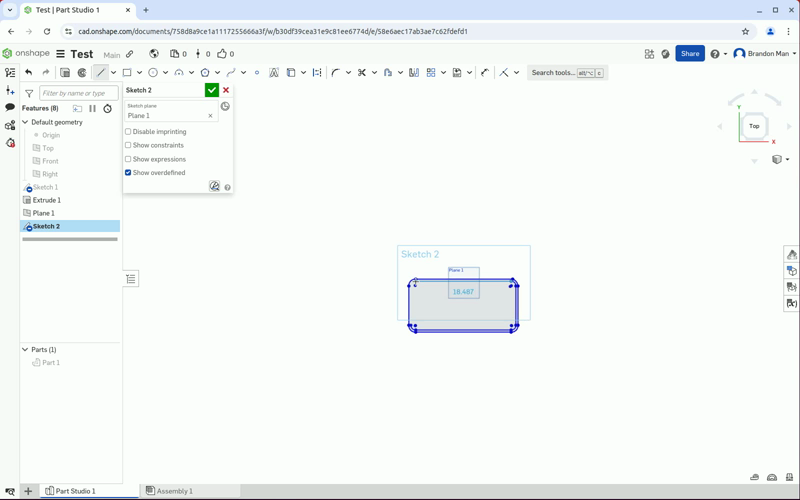
scroll(6)
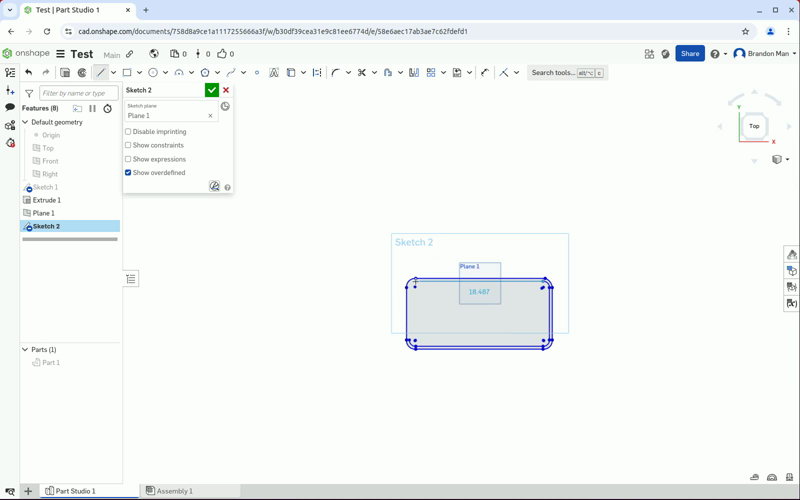
scroll(6)
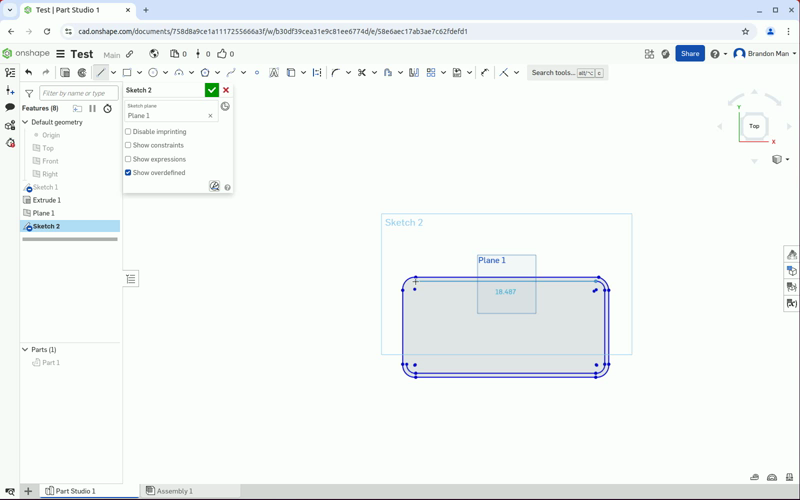
scroll(6)
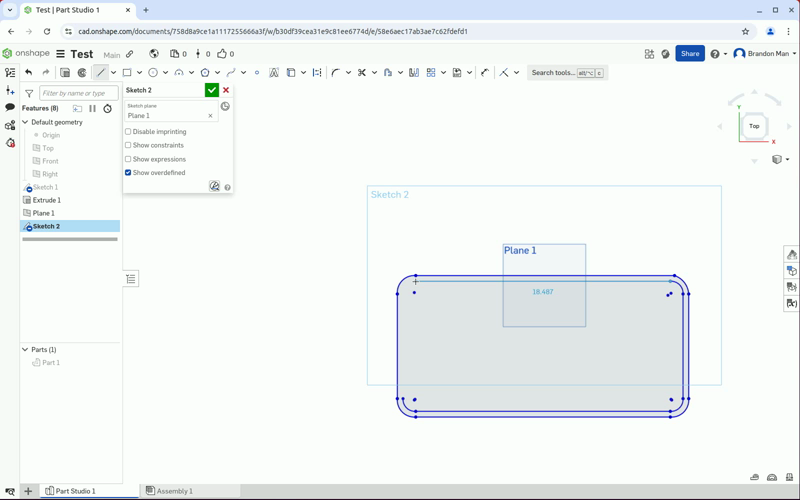
scroll(6)
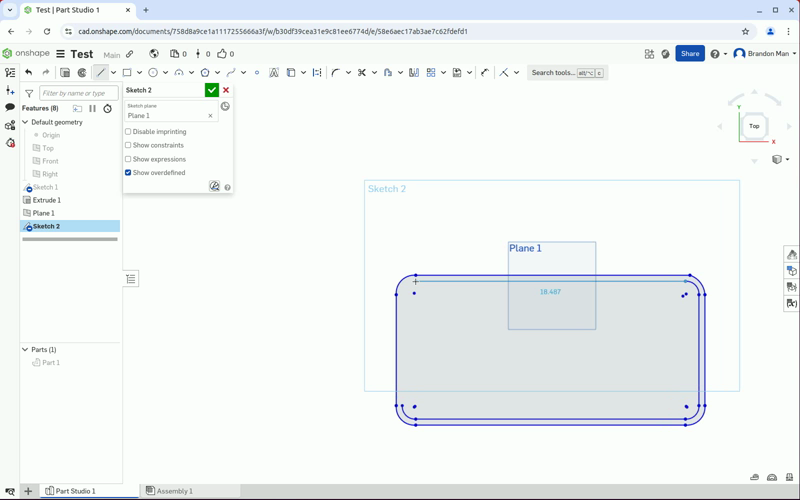
scroll(6)
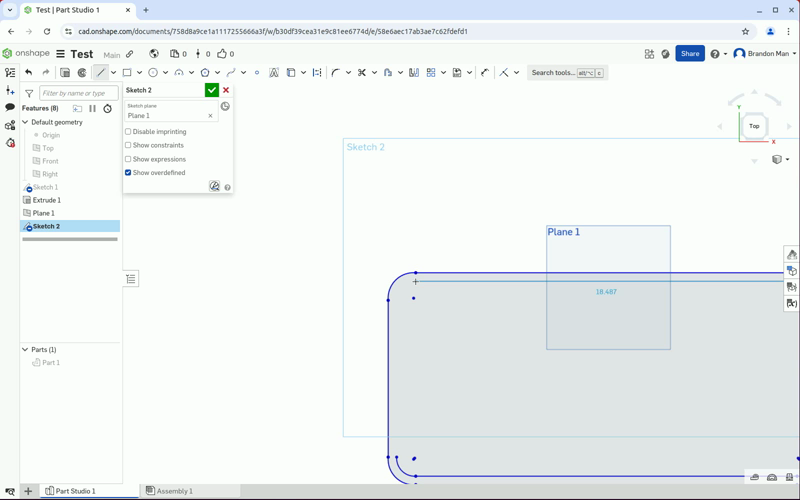
scroll(6)
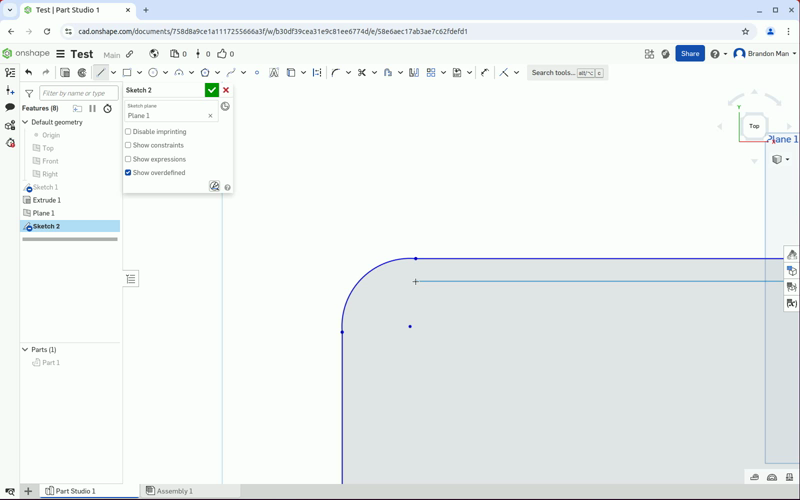
click(415, 281)
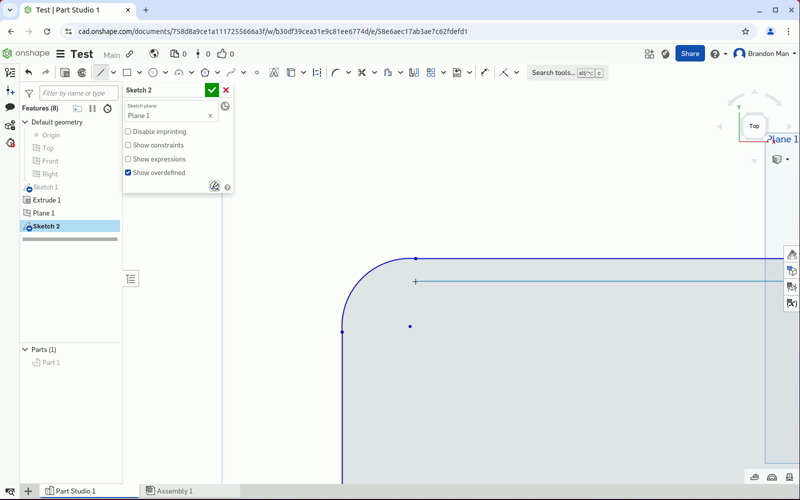
scroll(-6)
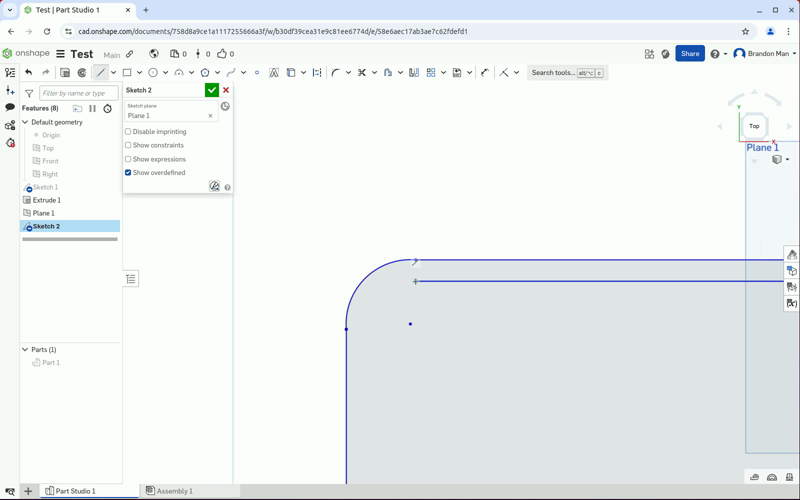
scroll(-6)
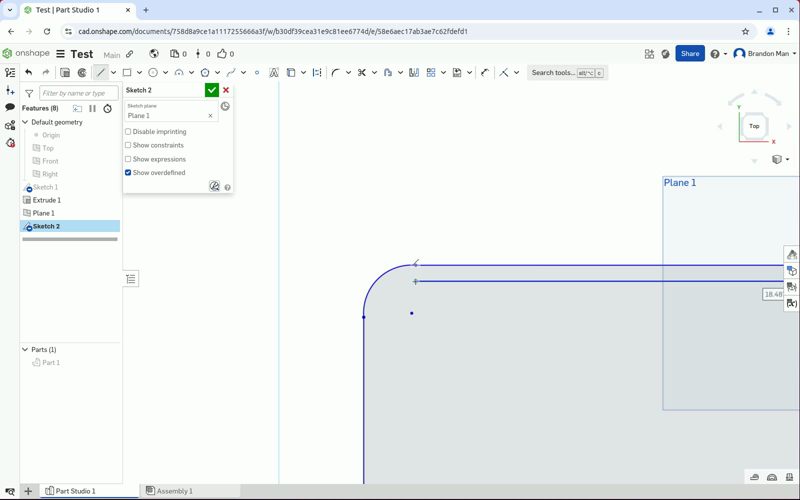
scroll(-6)
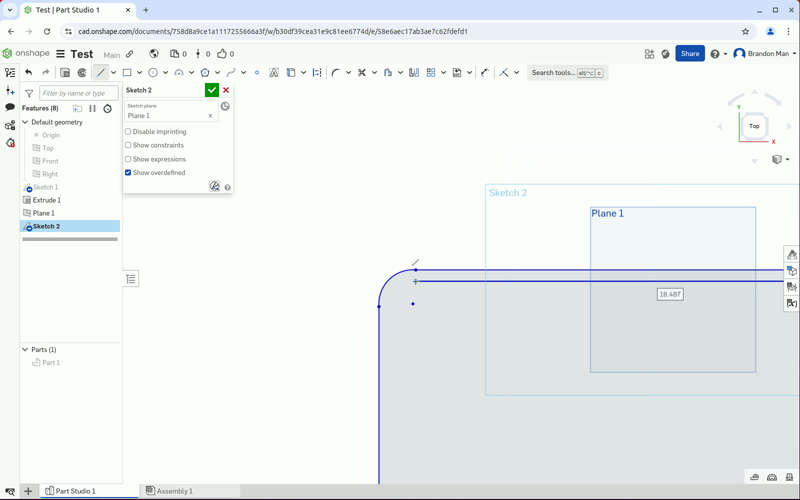
scroll(-6)
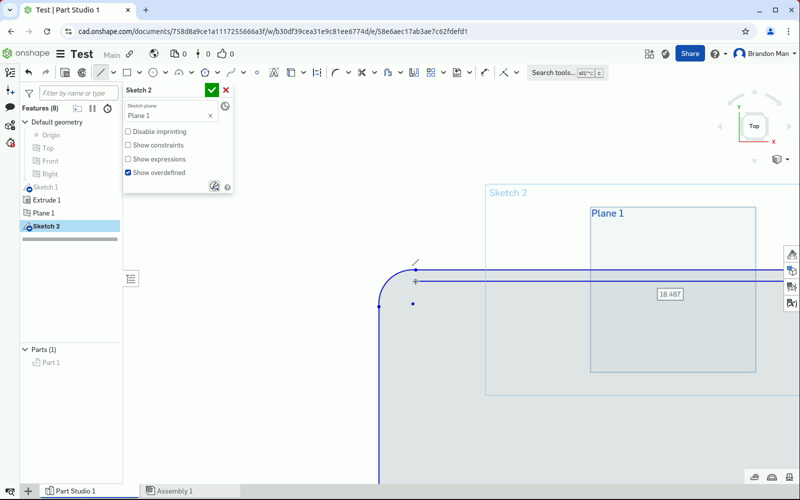
scroll(-6)
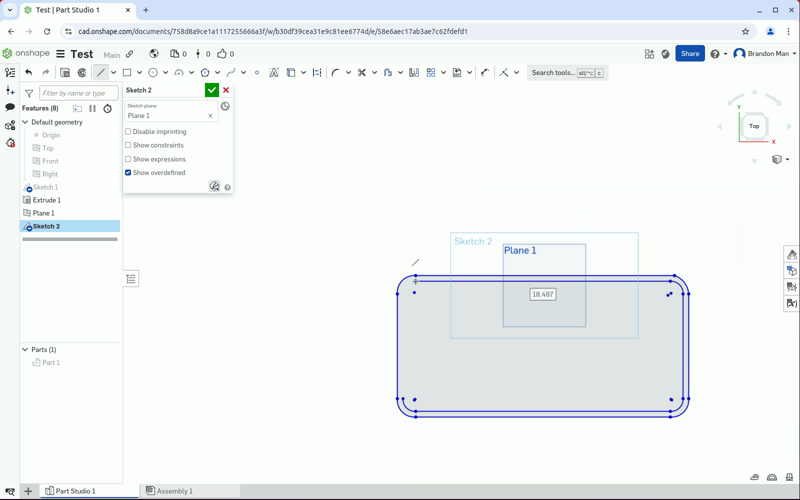
scroll(-6)
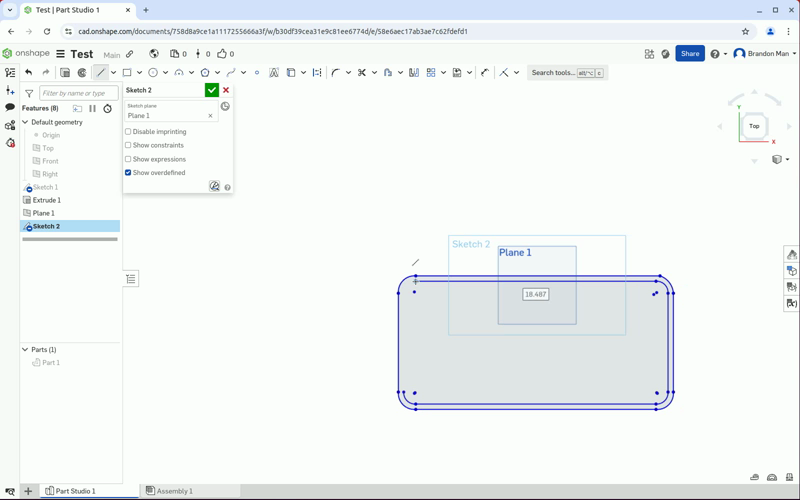
scroll(-6)
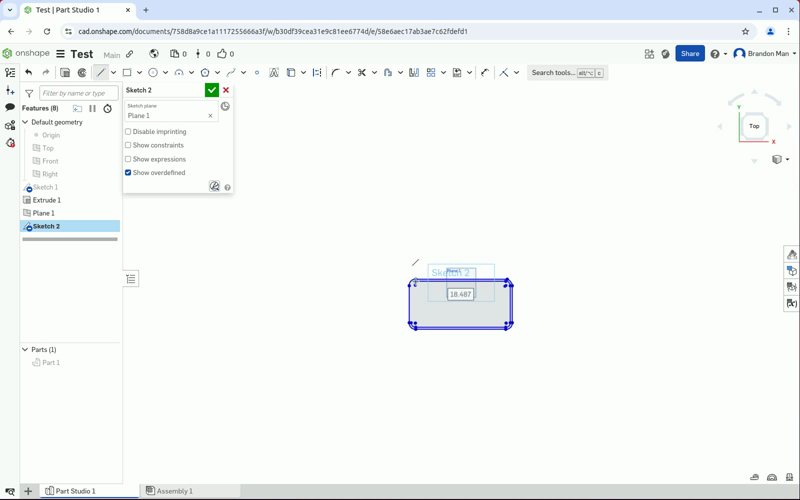
key_up(shift)
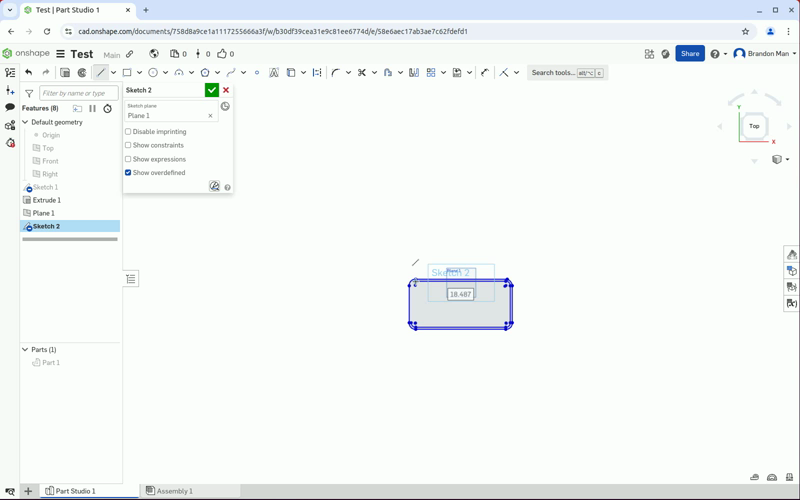
key(esc)
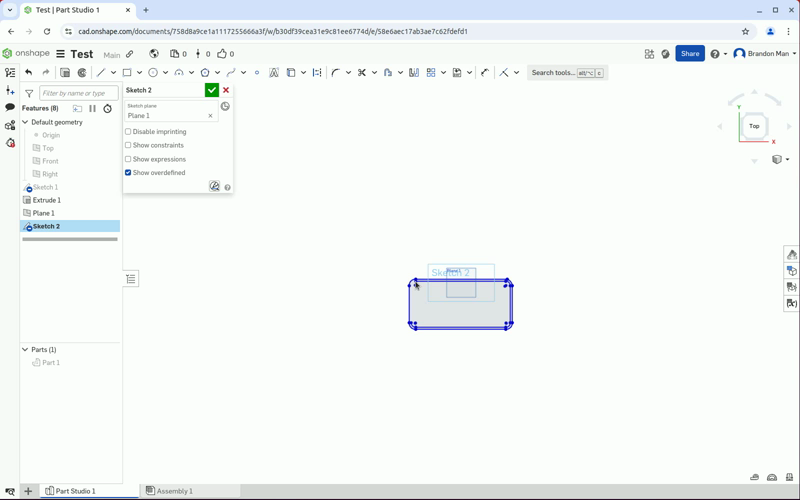
key(a)
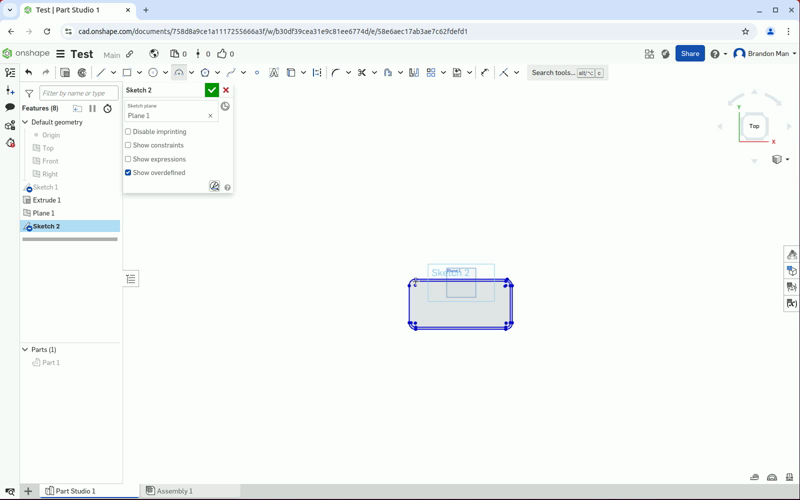
mouse_move(415, 281)
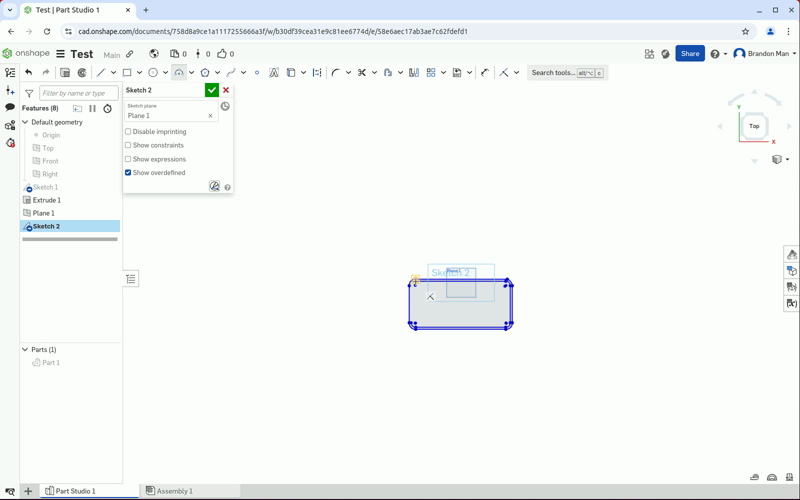
scroll(6)
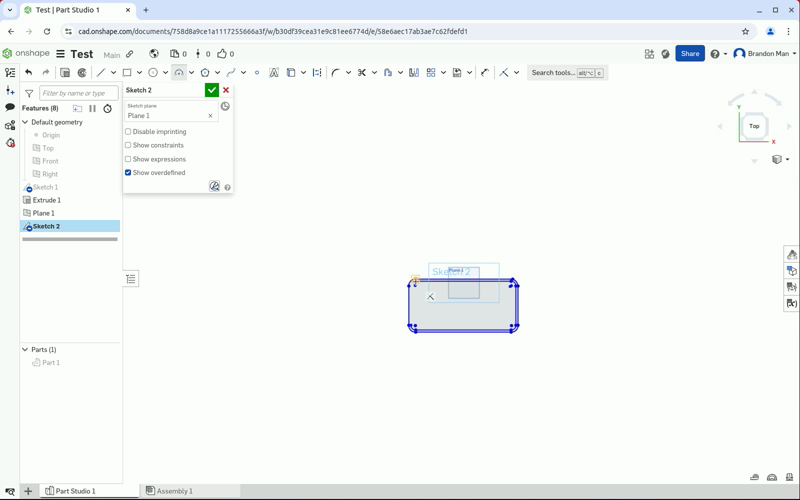
scroll(6)
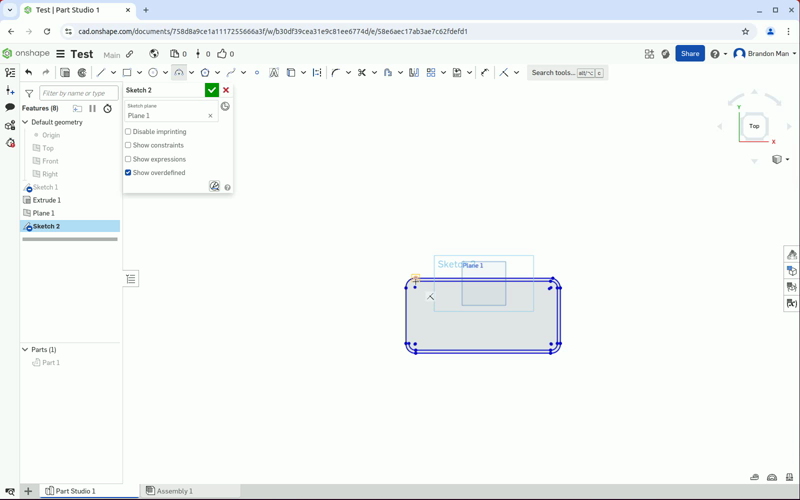
scroll(6)
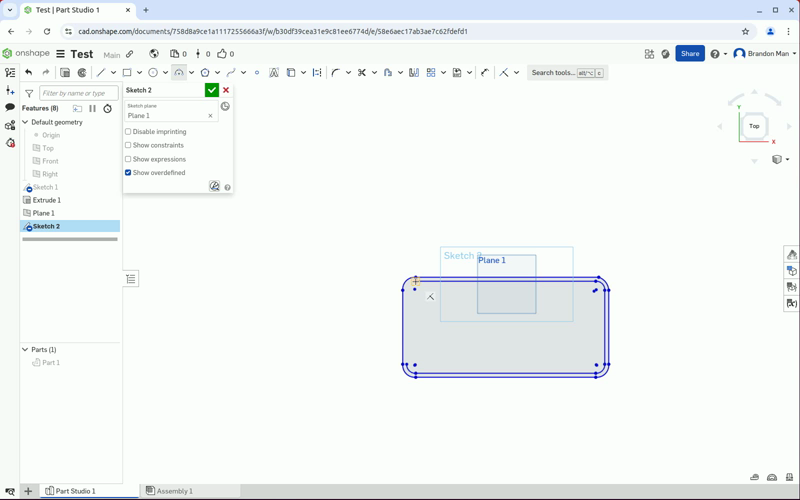
scroll(6)
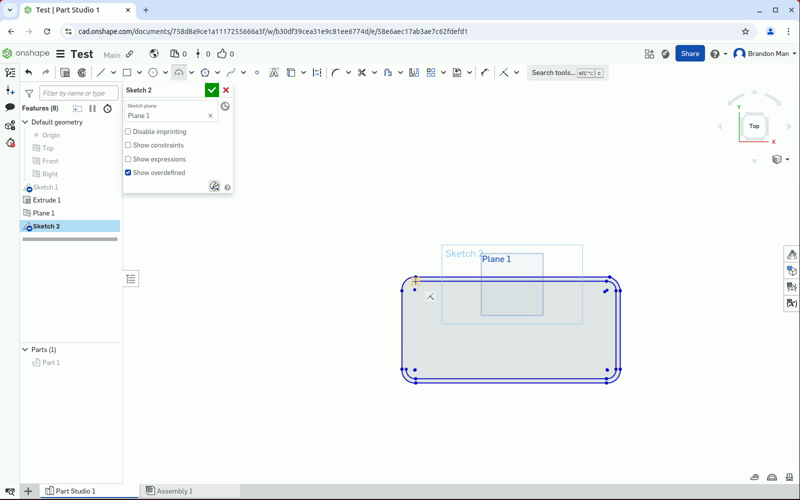
scroll(6)
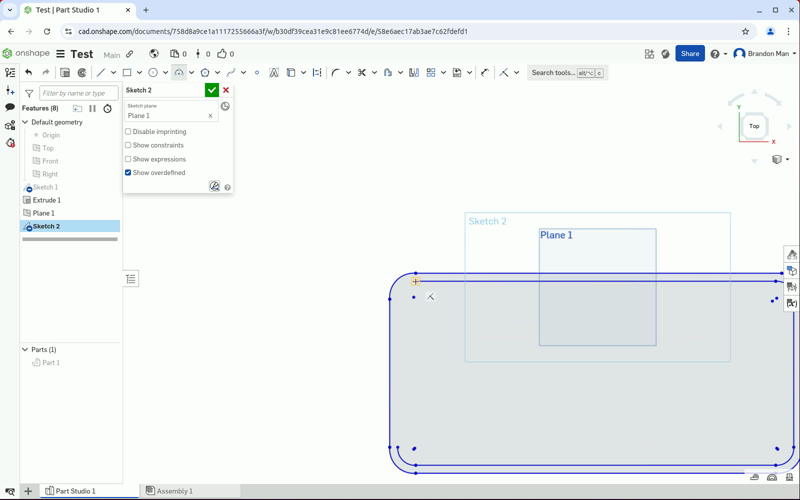
scroll(6)
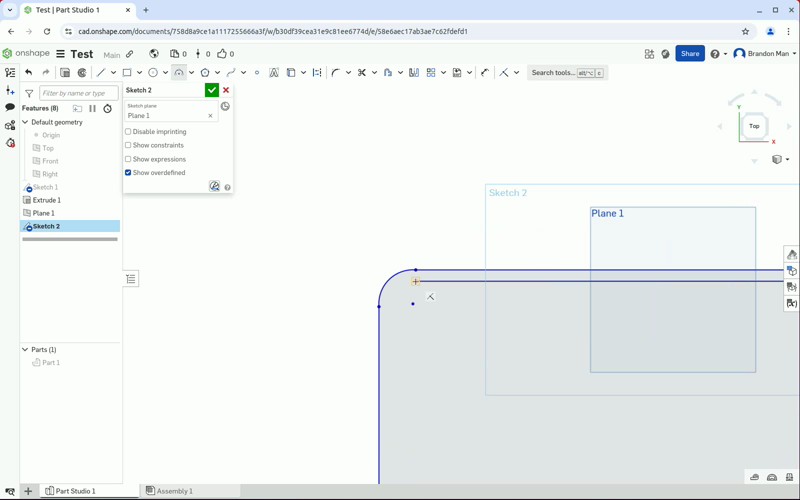
scroll(6)
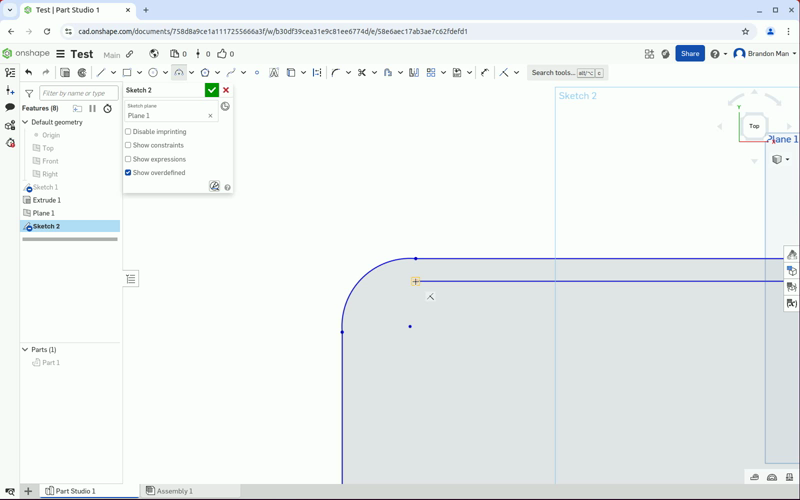
click(415, 281)
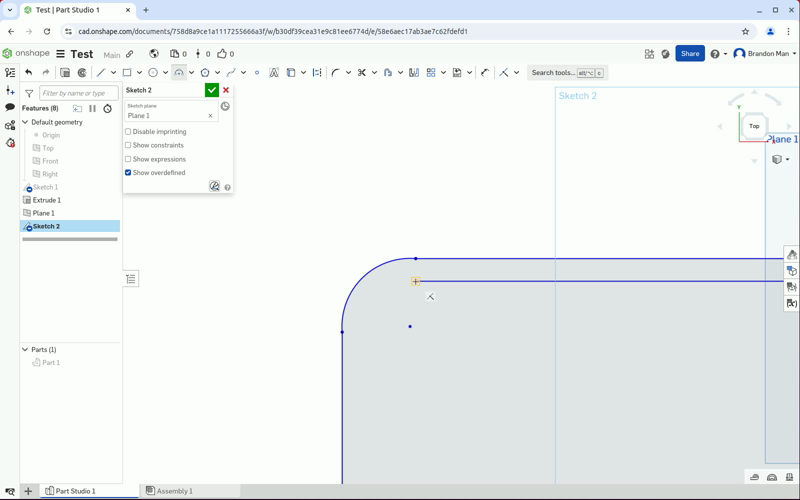
scroll(-6)
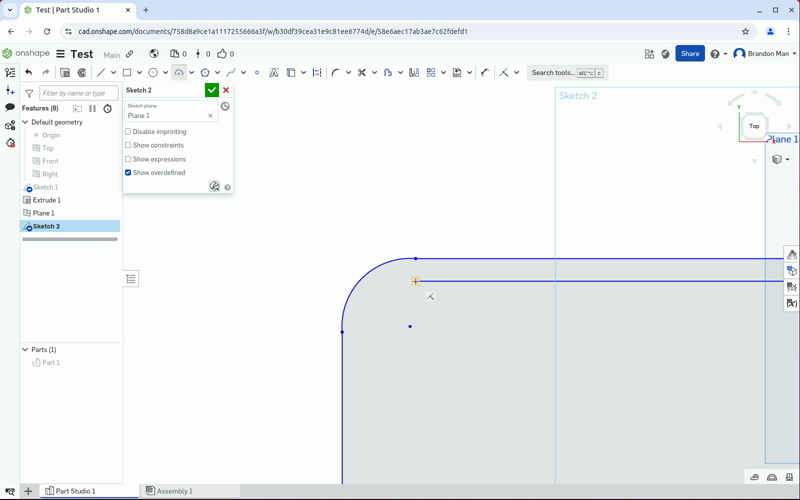
scroll(-6)
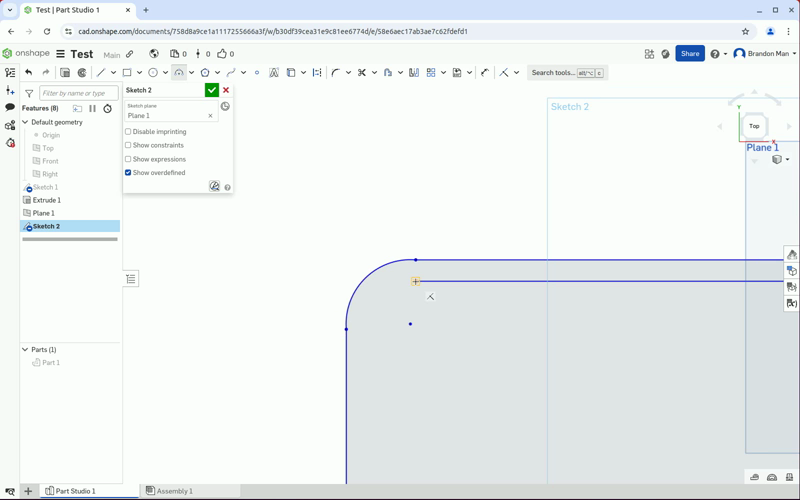
scroll(-6)
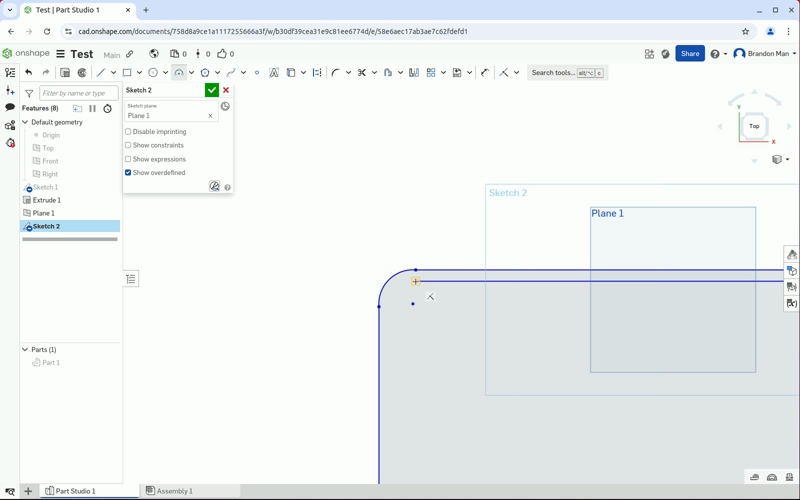
scroll(-6)
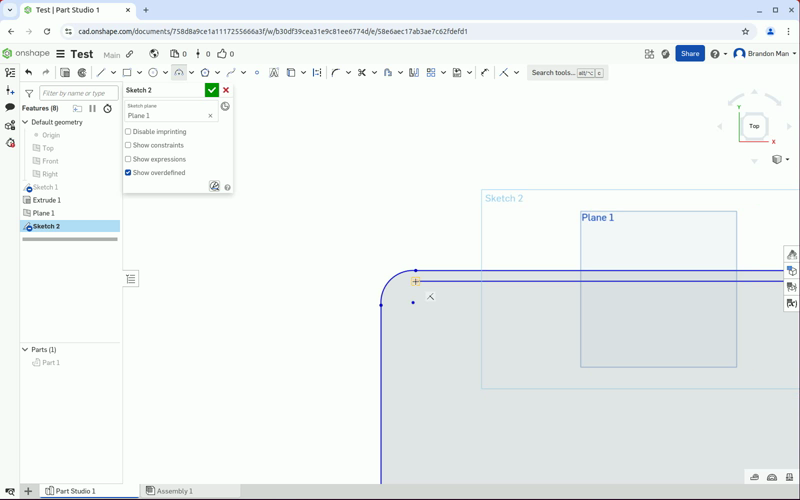
scroll(-6)
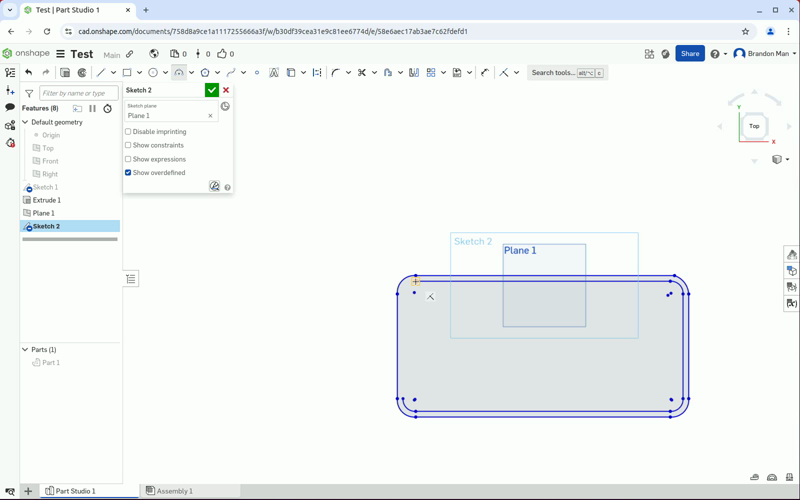
scroll(-6)
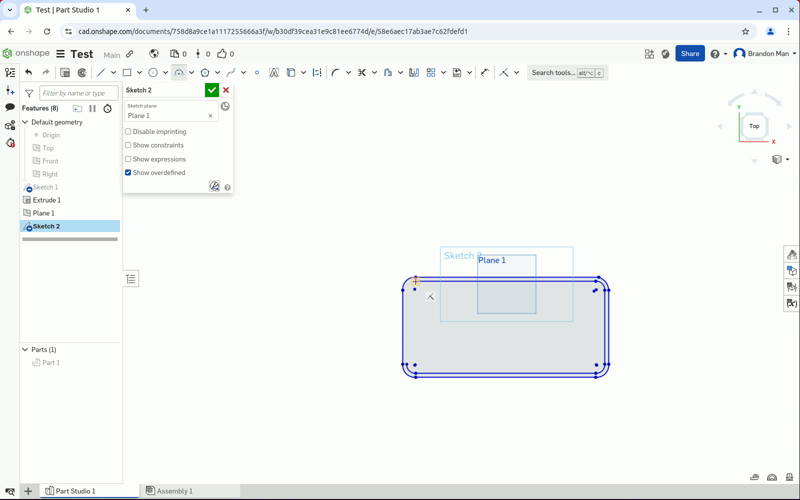
scroll(-6)
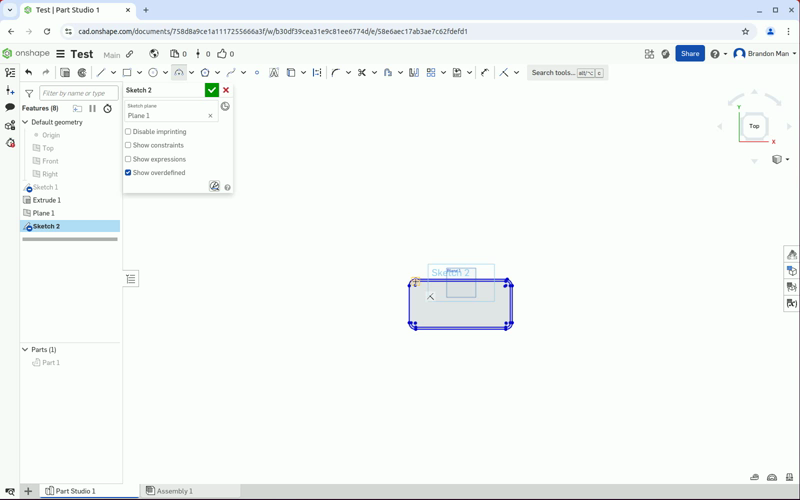
key_down(shift)
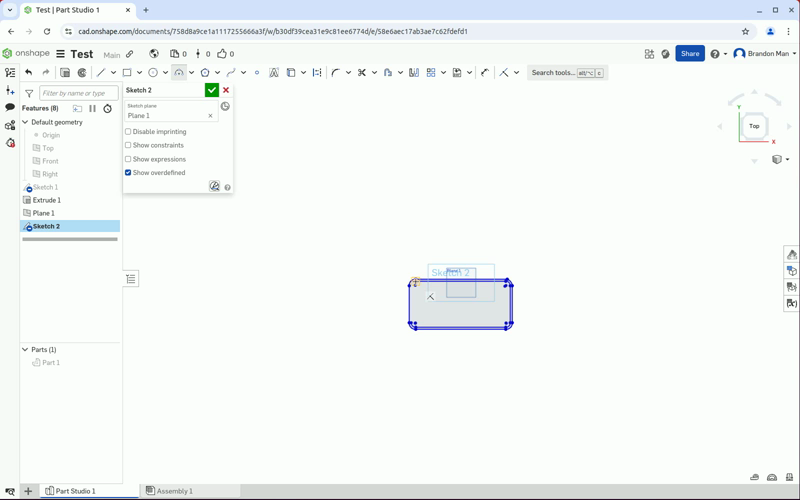
mouse_move(411, 285)
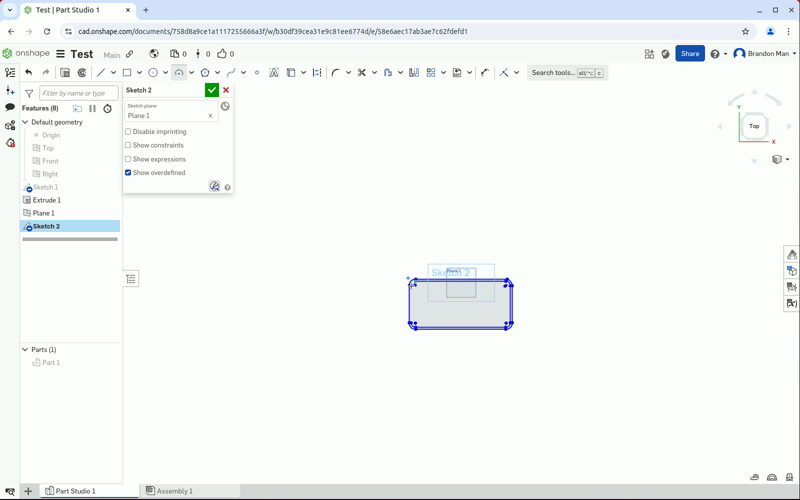
scroll(6)
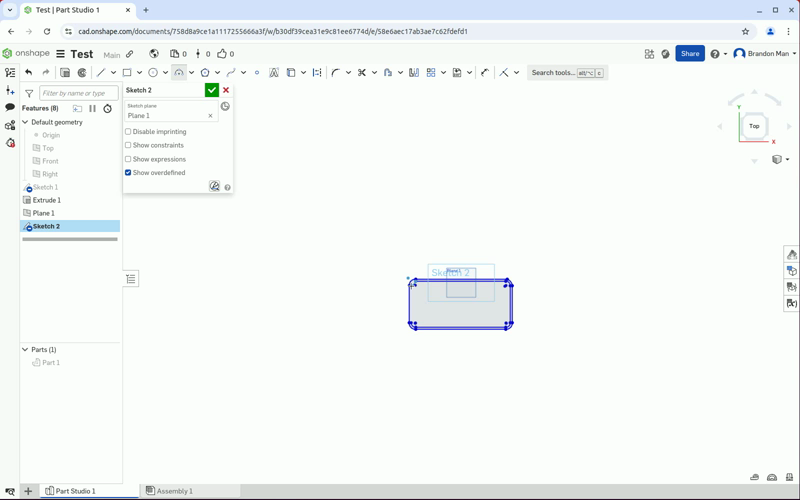
scroll(6)
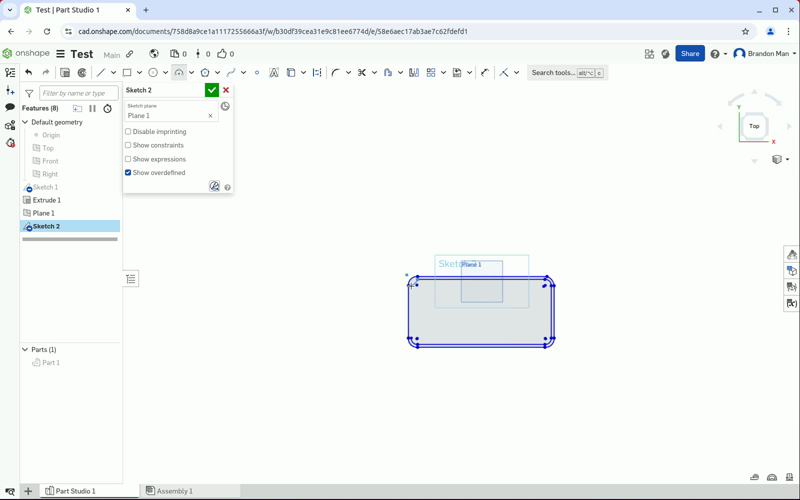
scroll(6)
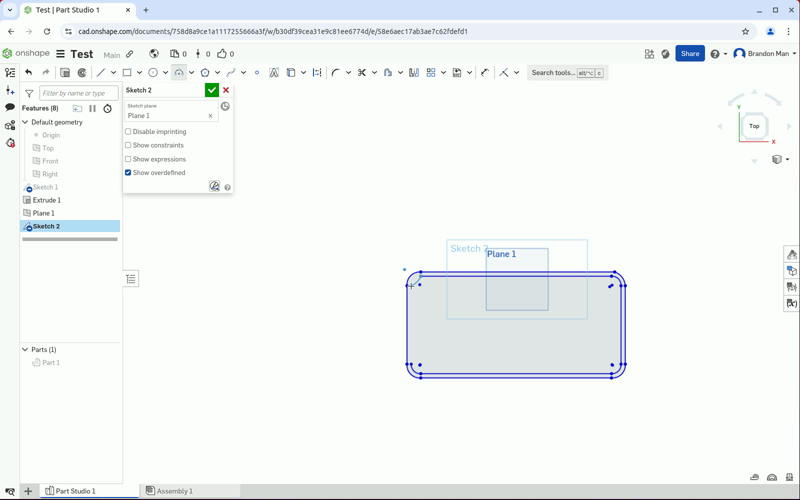
scroll(6)
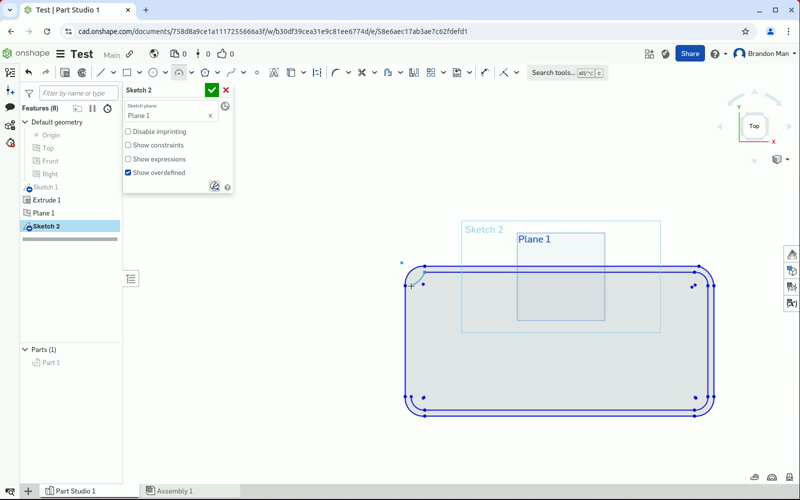
scroll(6)
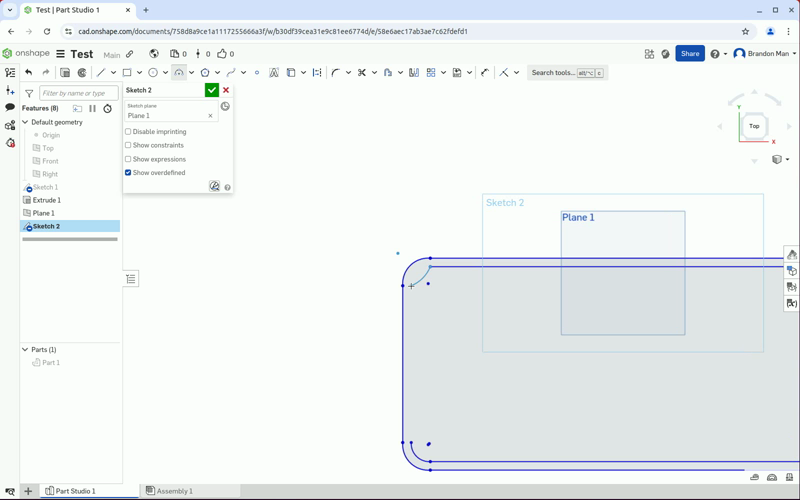
scroll(6)
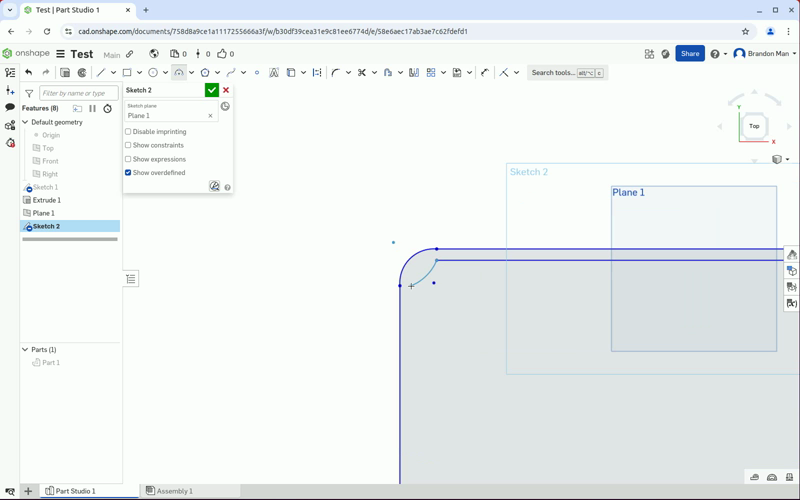
scroll(6)
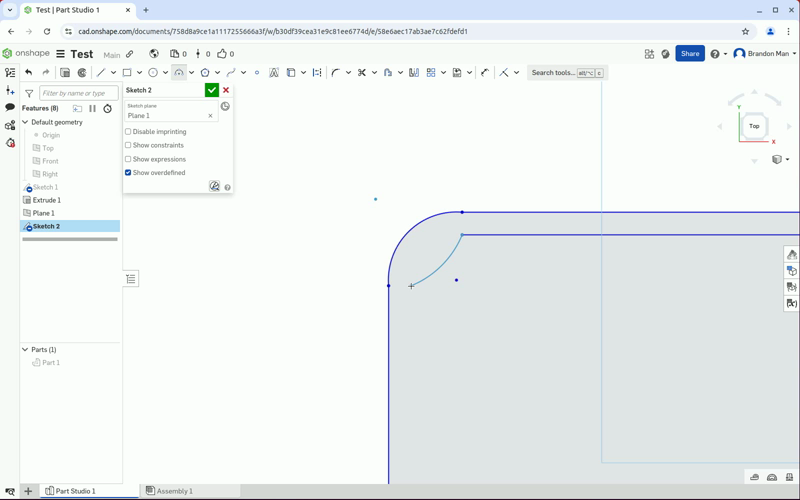
click(411, 285)
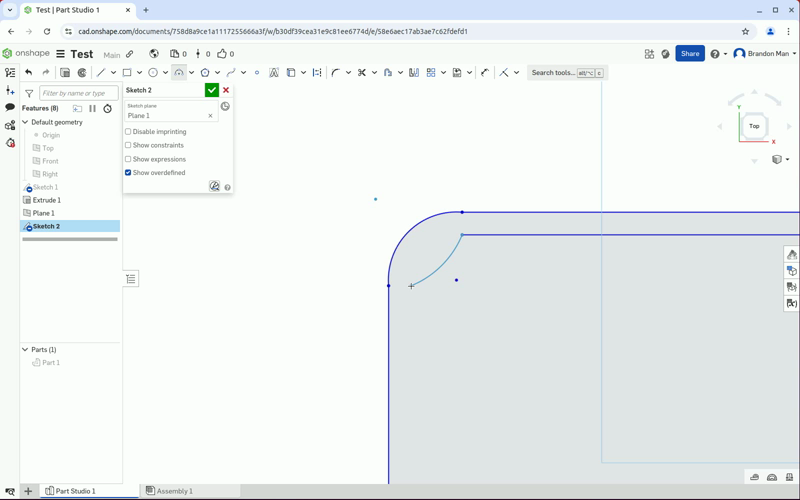
scroll(-6)
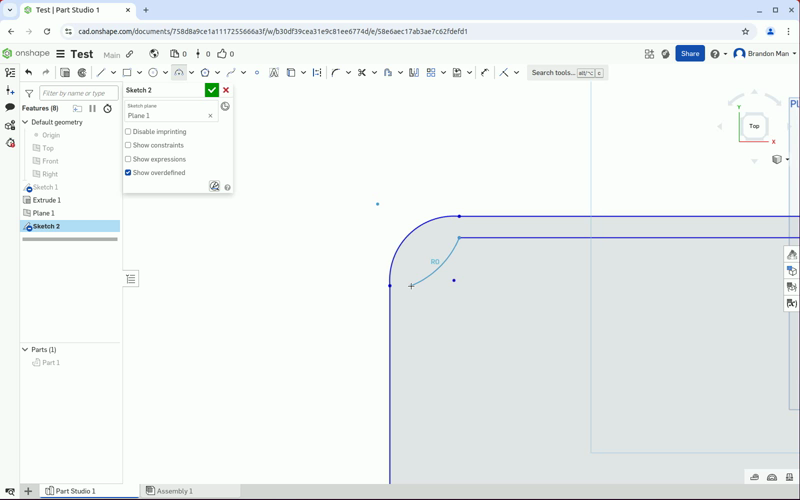
scroll(-6)
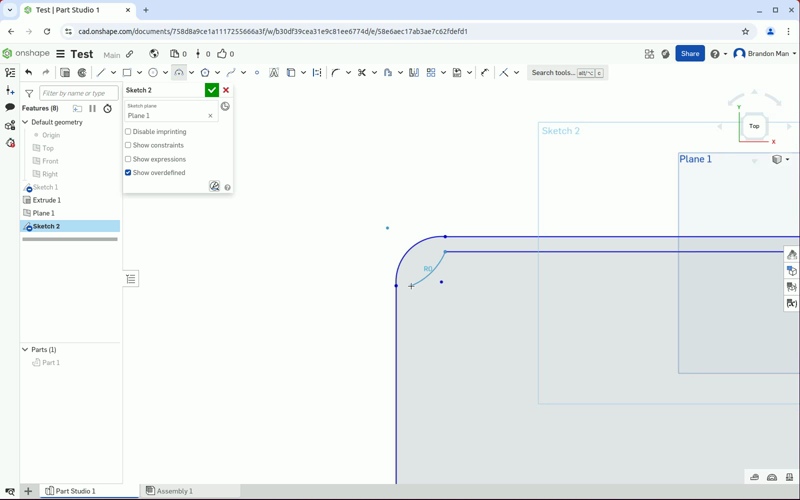
scroll(-6)
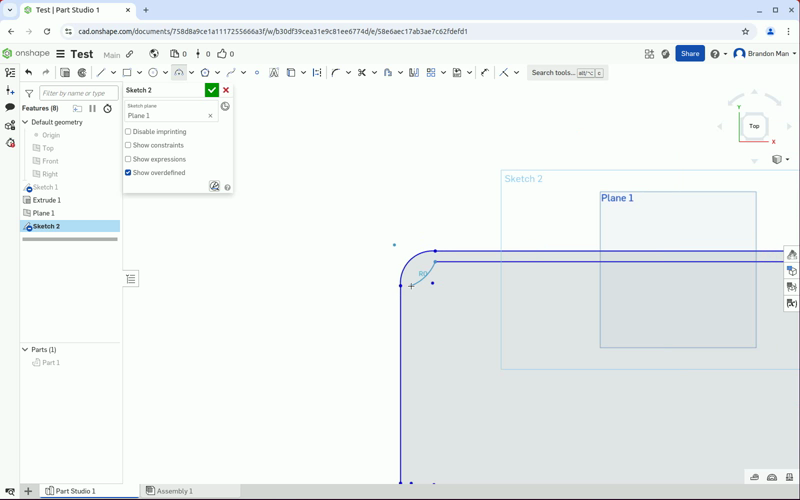
scroll(-6)
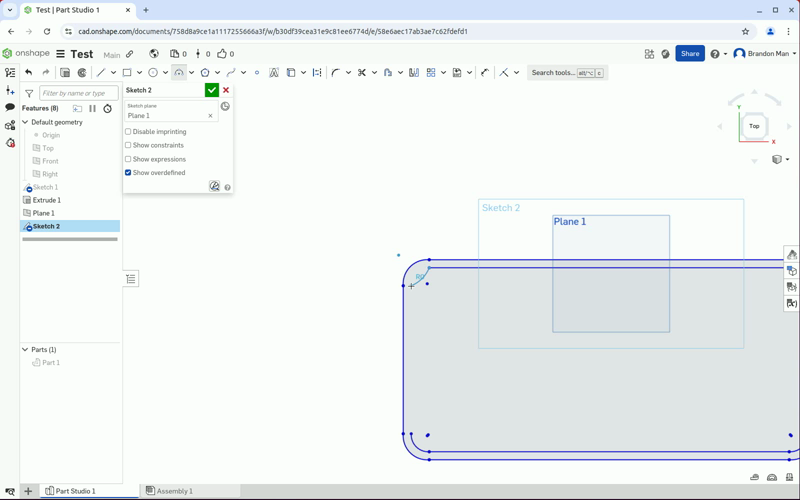
scroll(-6)
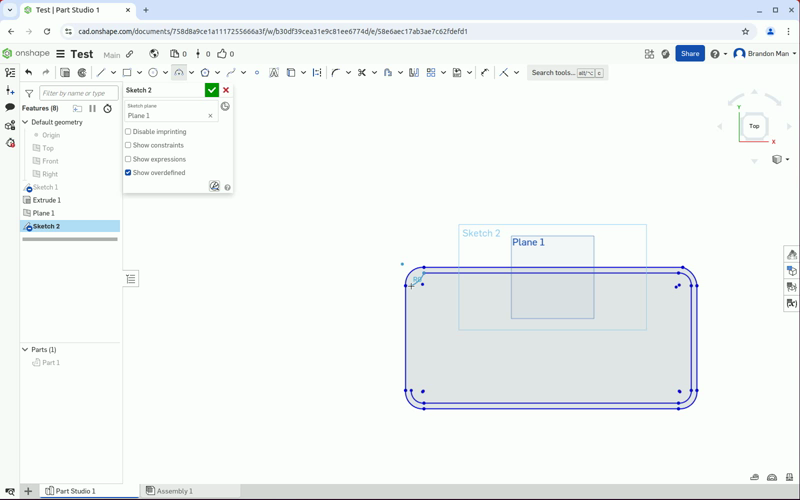
scroll(-6)
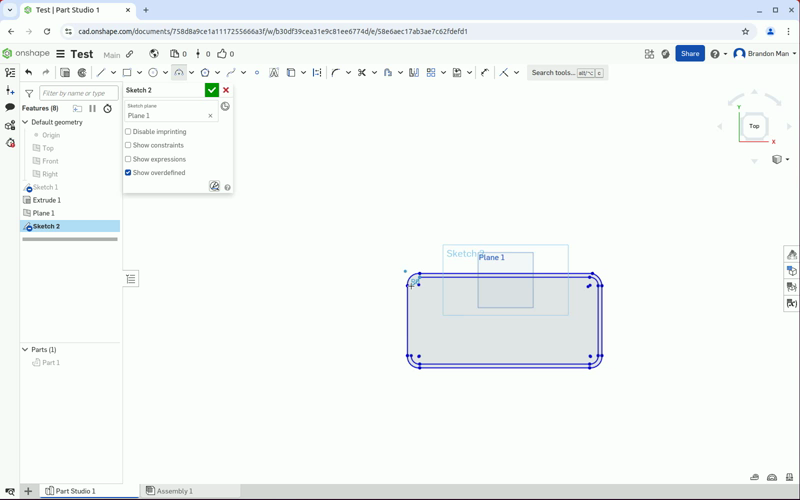
scroll(-6)
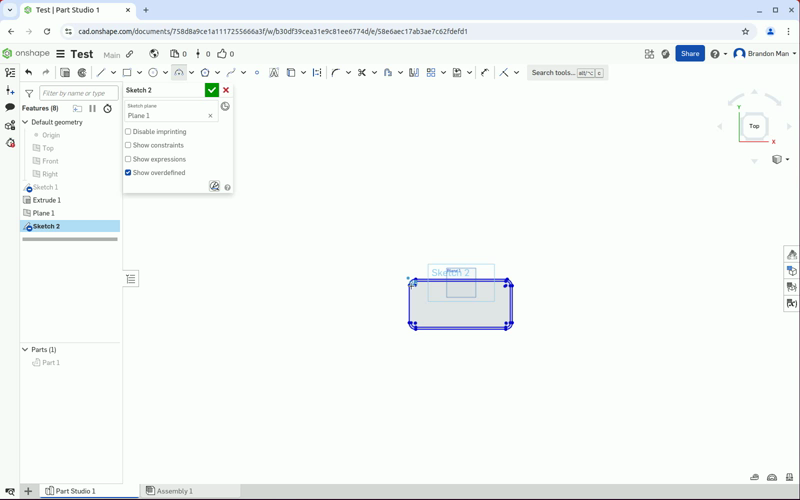
mouse_move(412, 282)
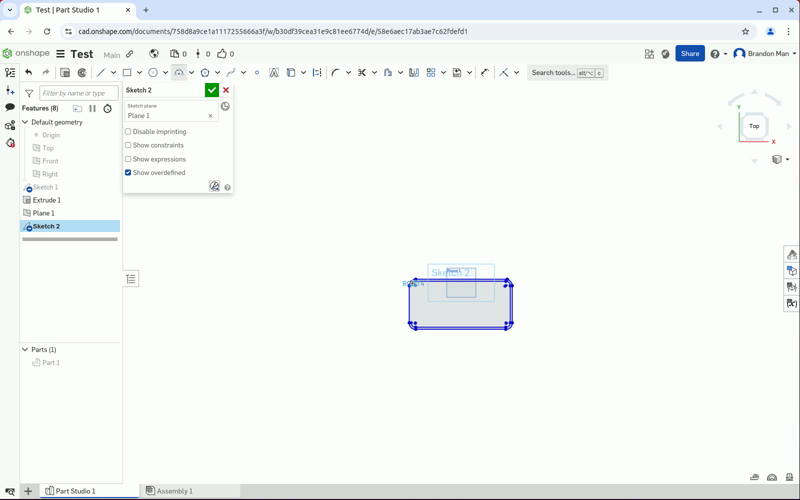
scroll(6)
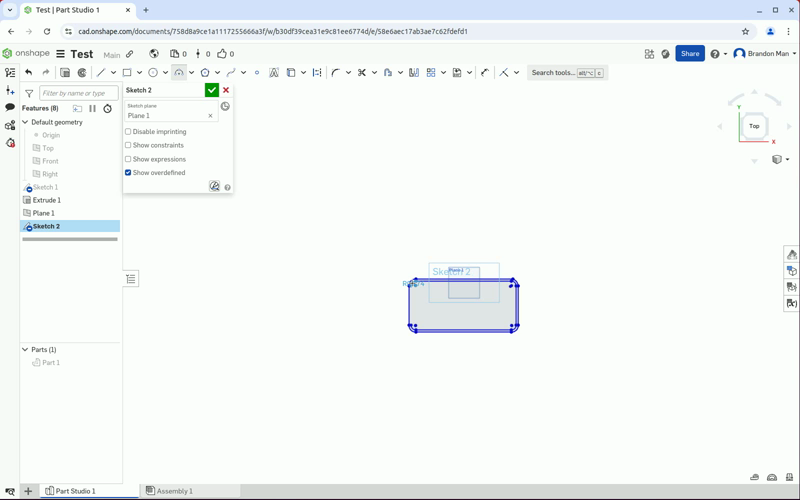
scroll(6)
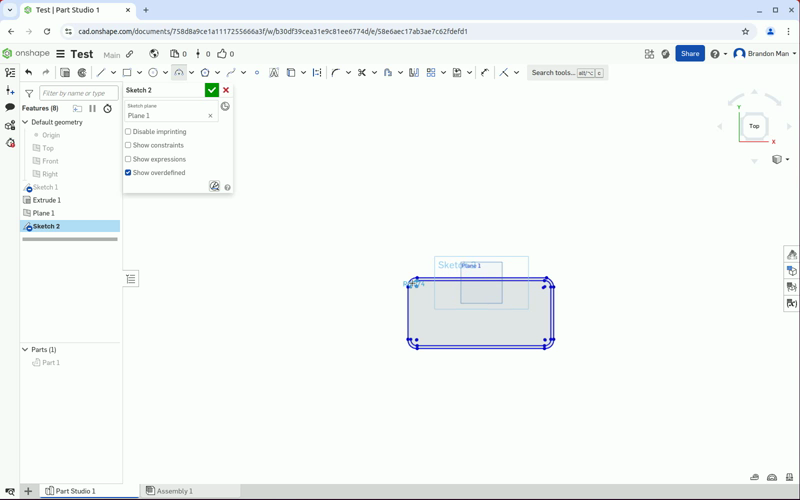
scroll(6)
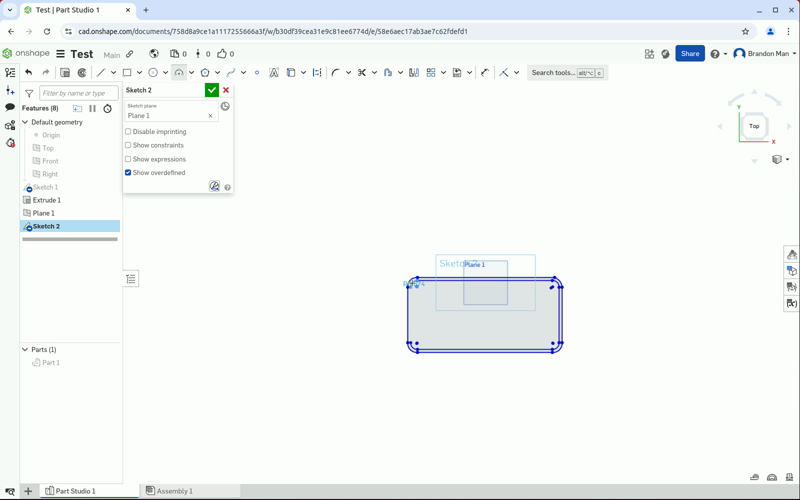
scroll(6)
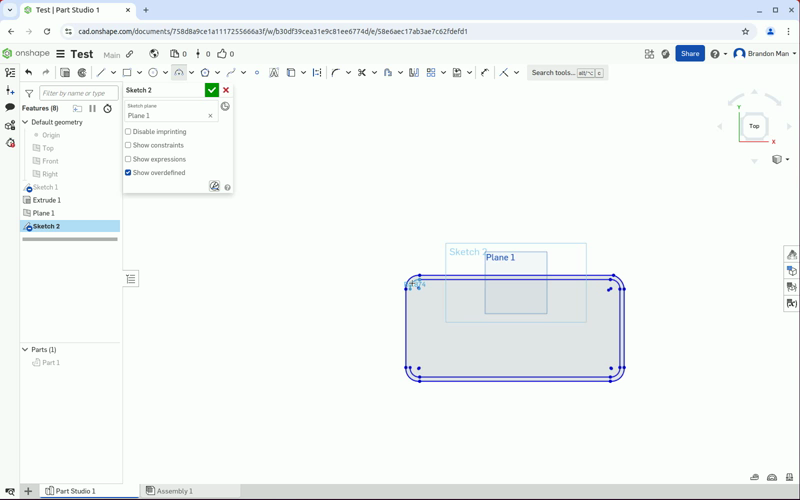
scroll(6)
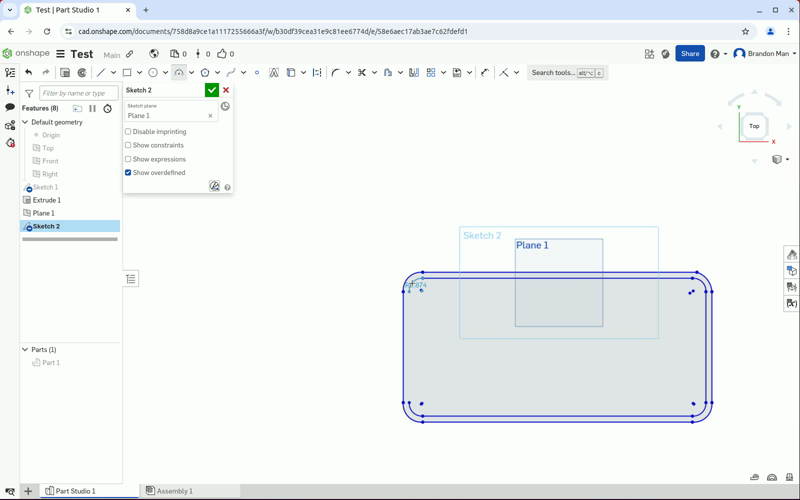
scroll(6)
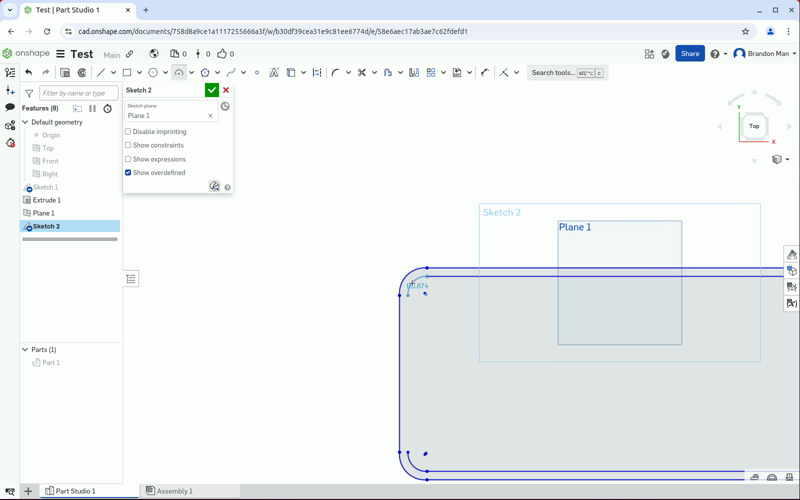
scroll(6)
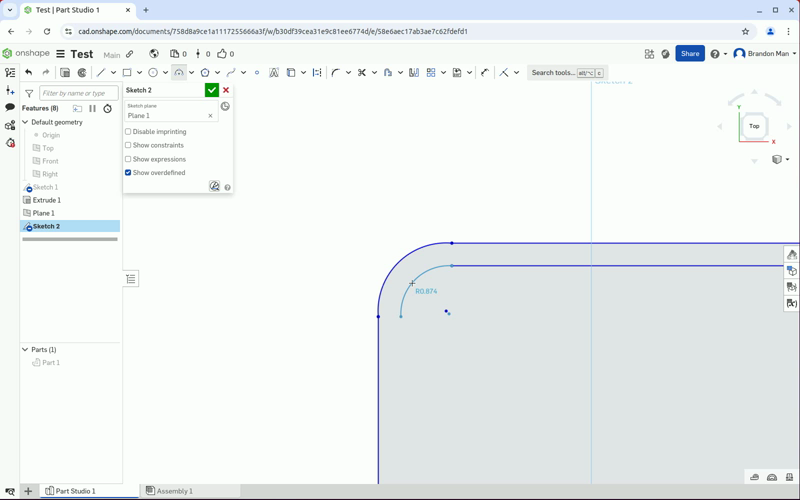
click(412, 282)
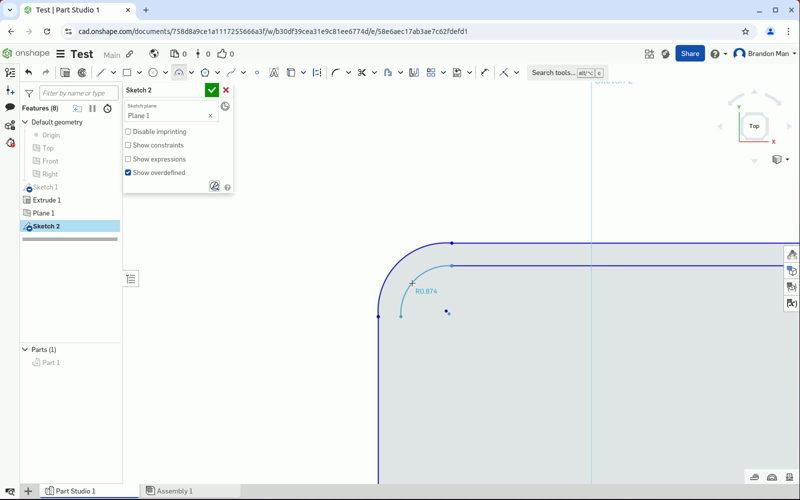
scroll(-6)
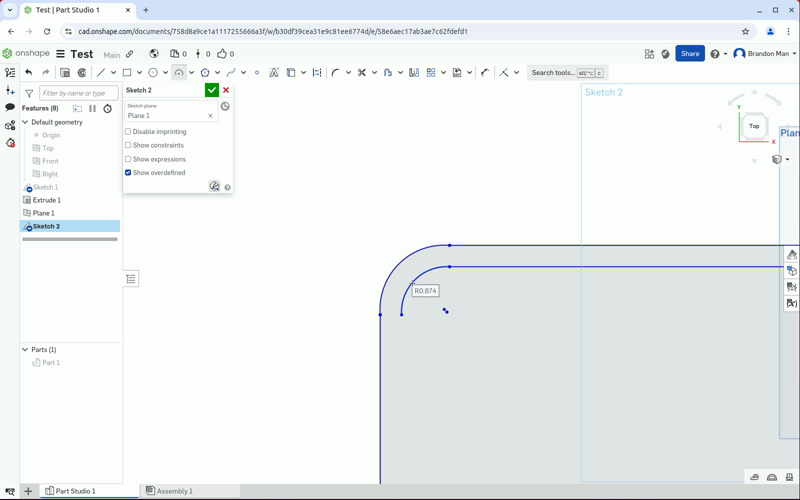
scroll(-6)
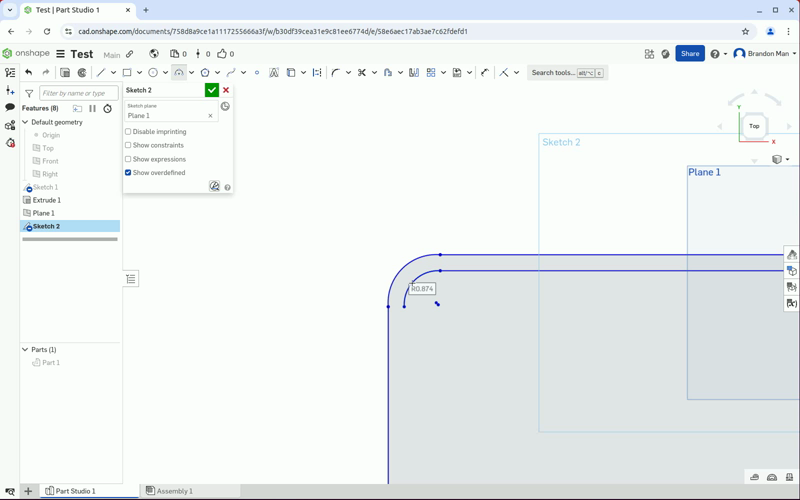
scroll(-6)
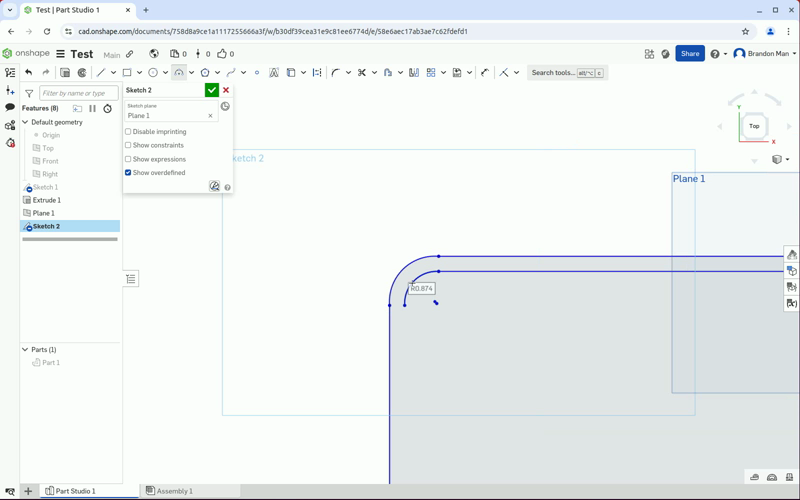
scroll(-6)
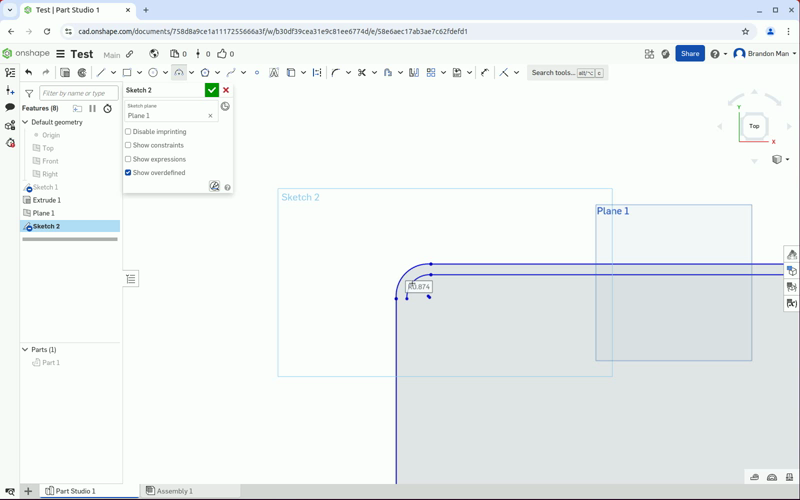
scroll(-6)
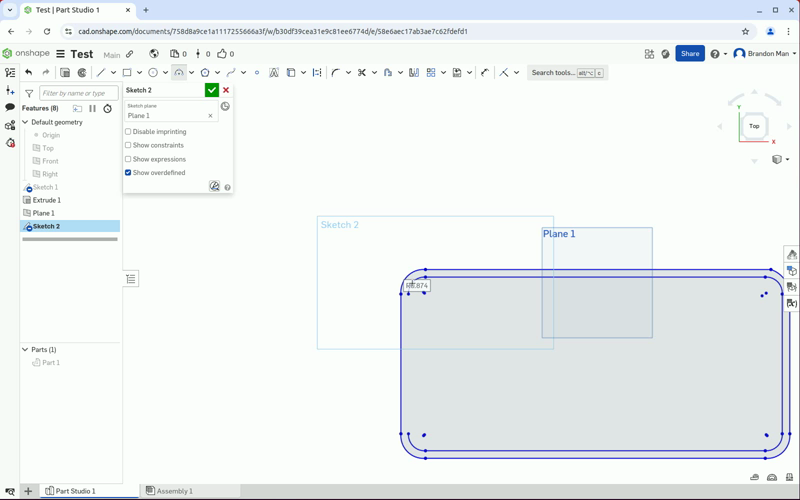
scroll(-6)
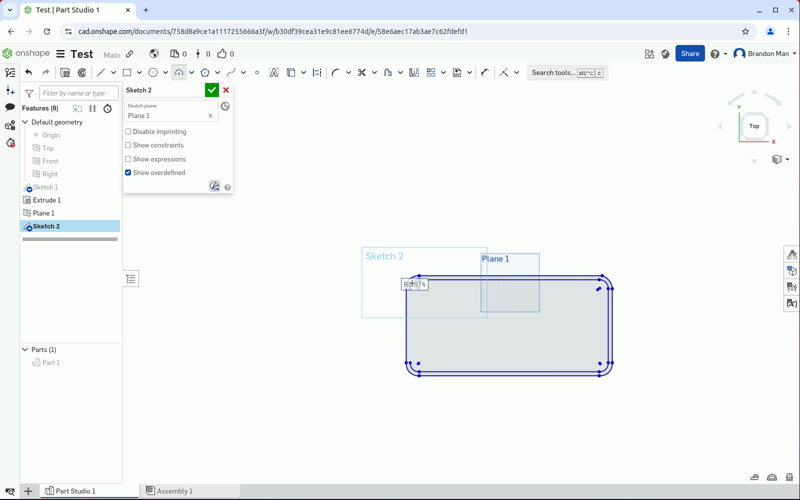
scroll(-6)
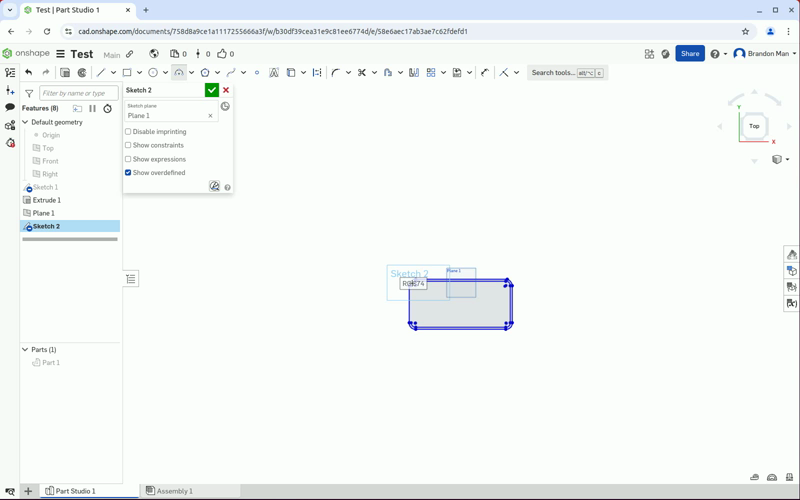
key_up(shift)
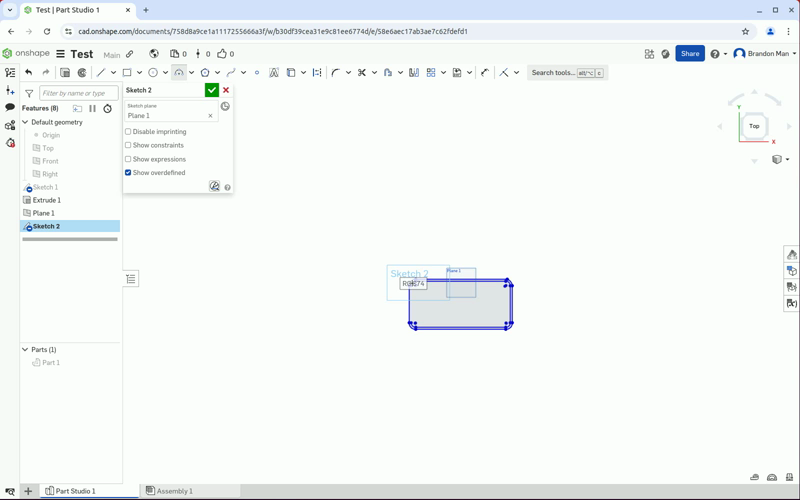
key(esc)
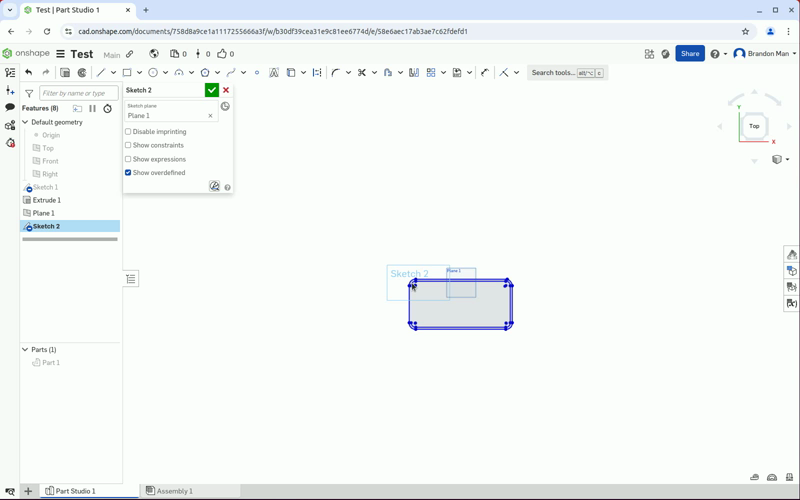
key(l)
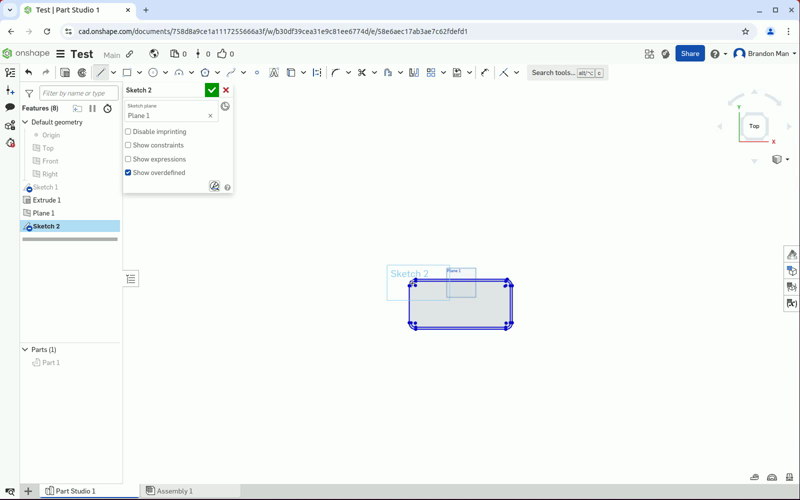
mouse_move(411, 285)
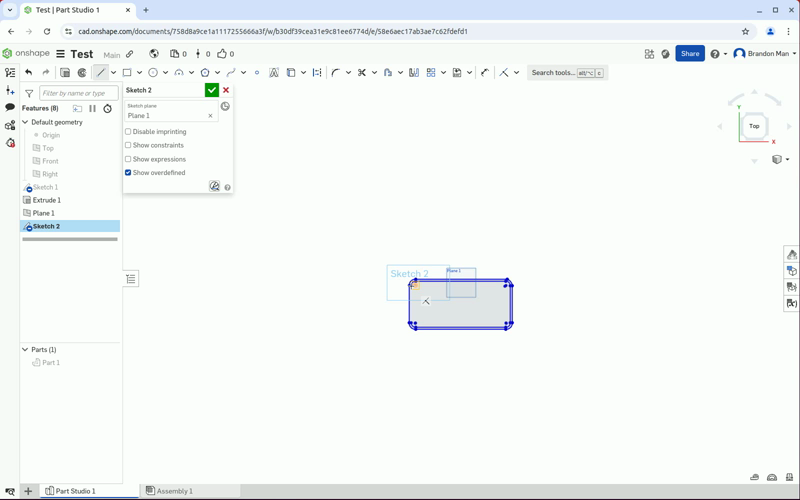
scroll(6)
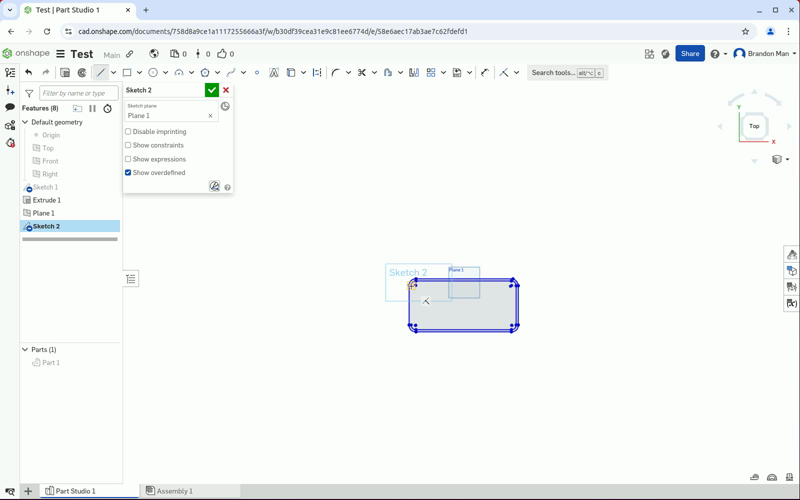
scroll(6)
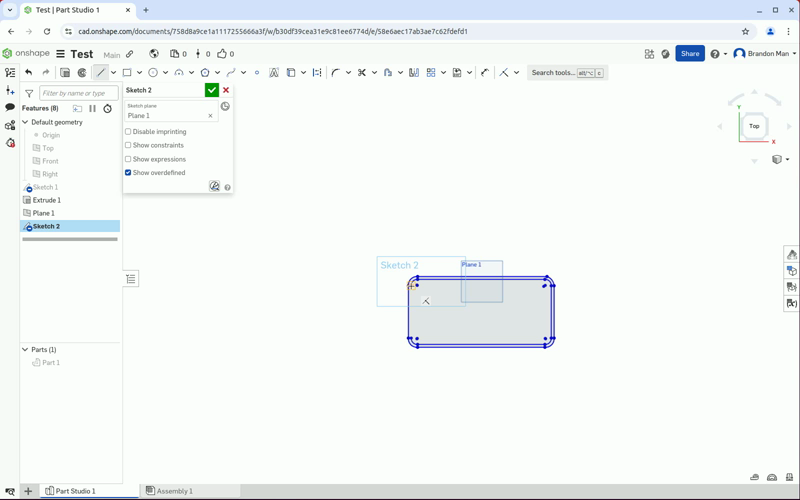
scroll(6)
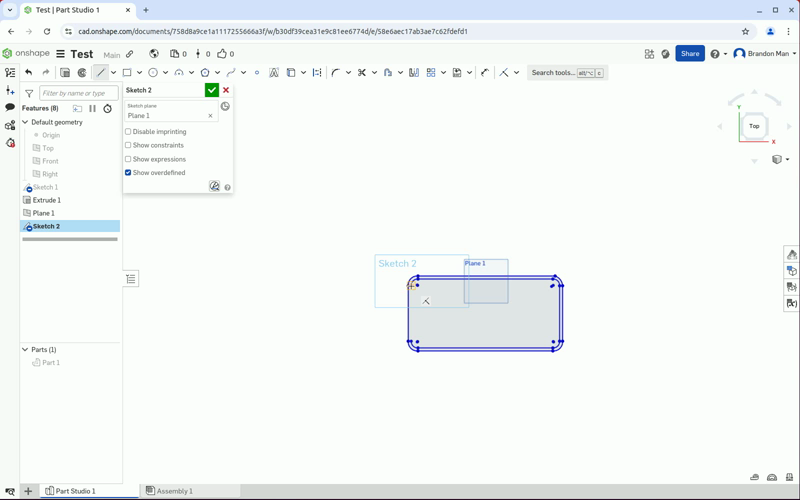
scroll(6)
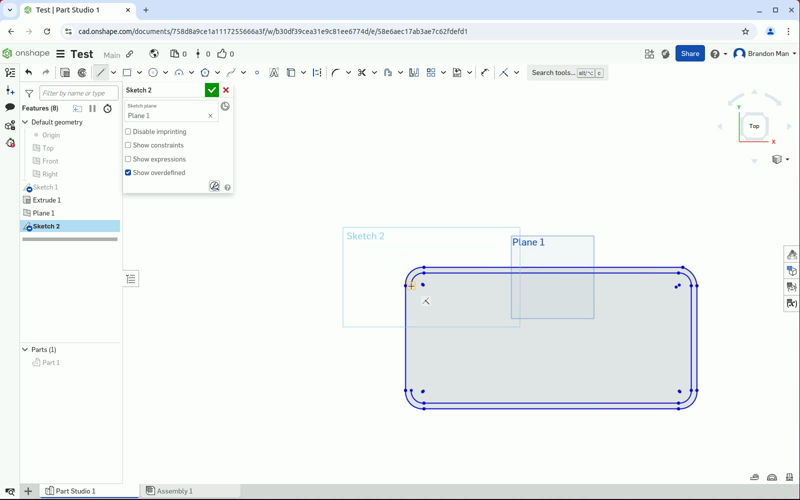
scroll(6)
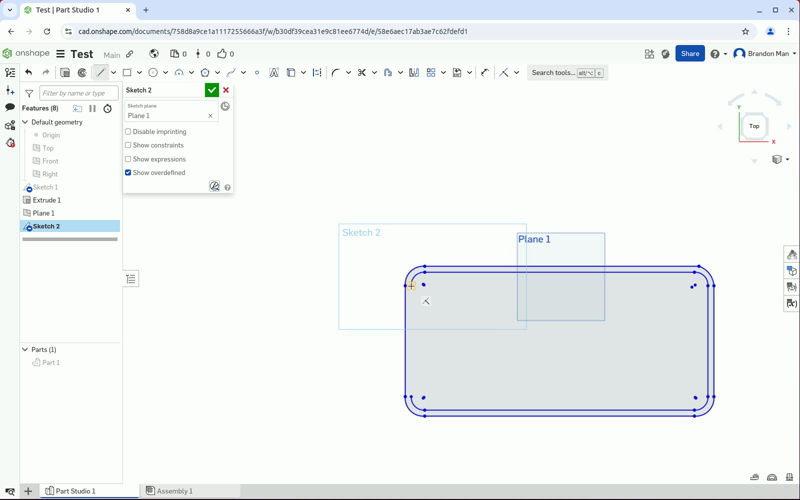
scroll(6)
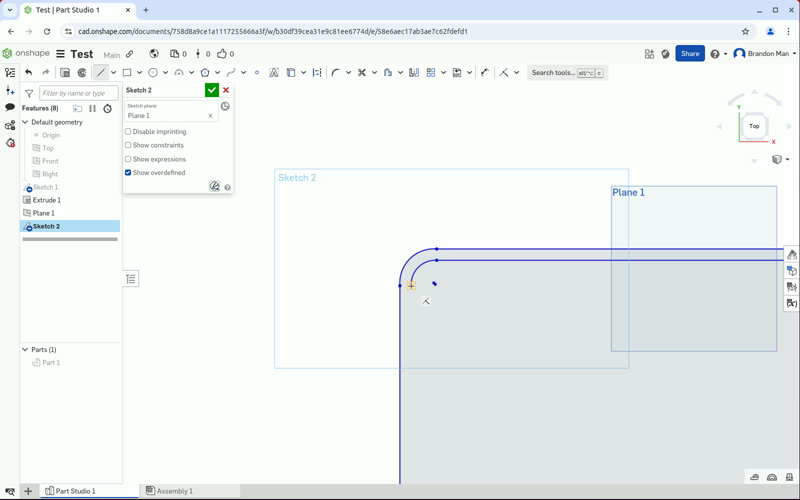
scroll(6)
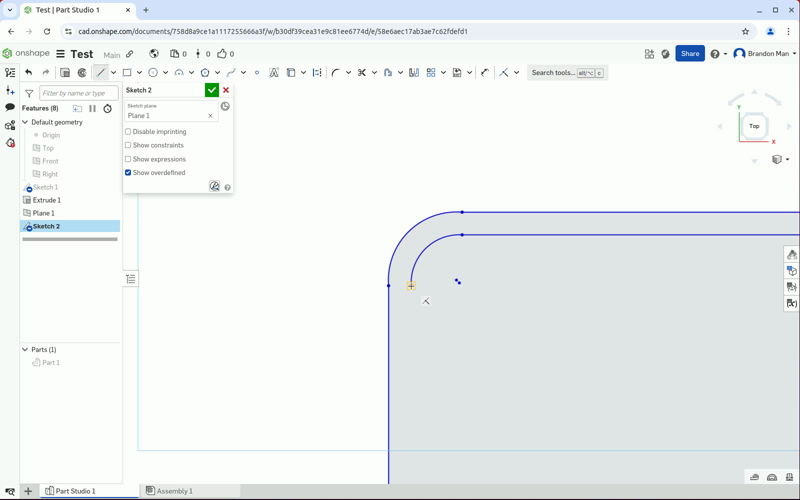
click(411, 285)
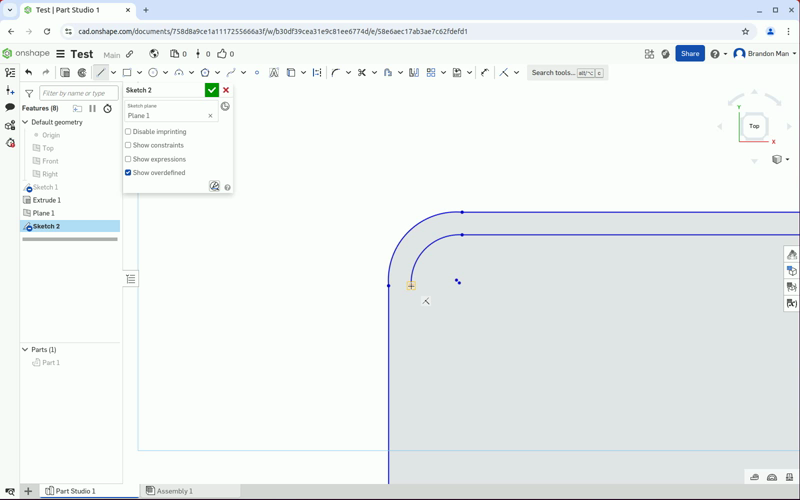
scroll(-6)
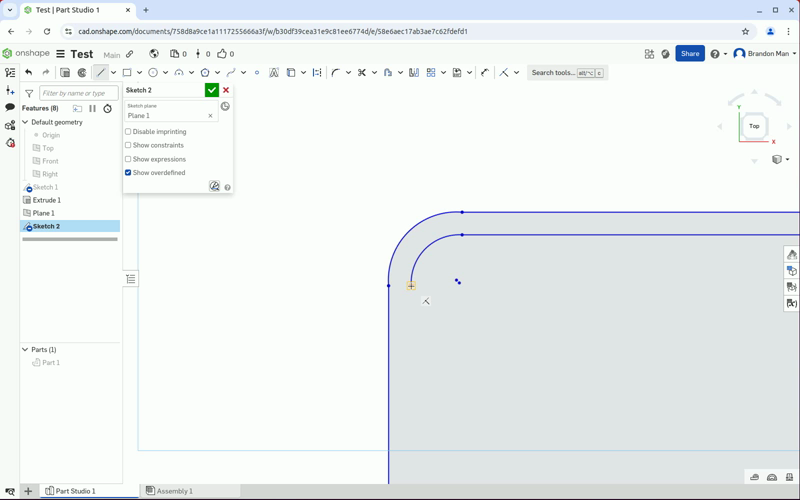
scroll(-6)
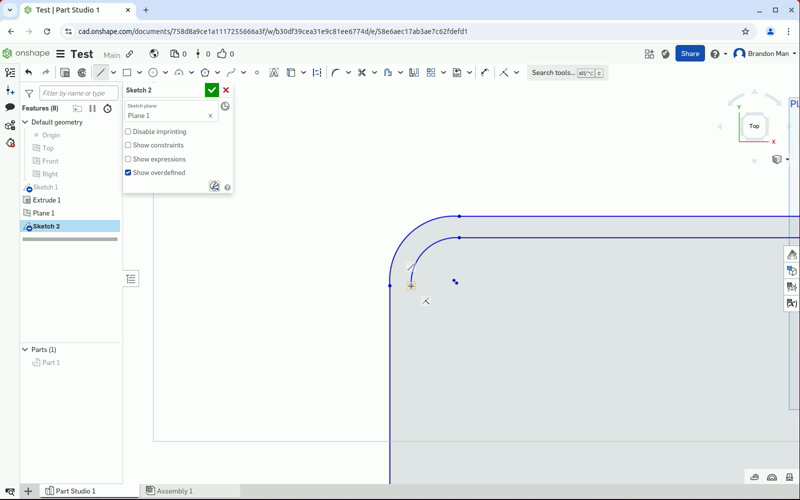
scroll(-6)
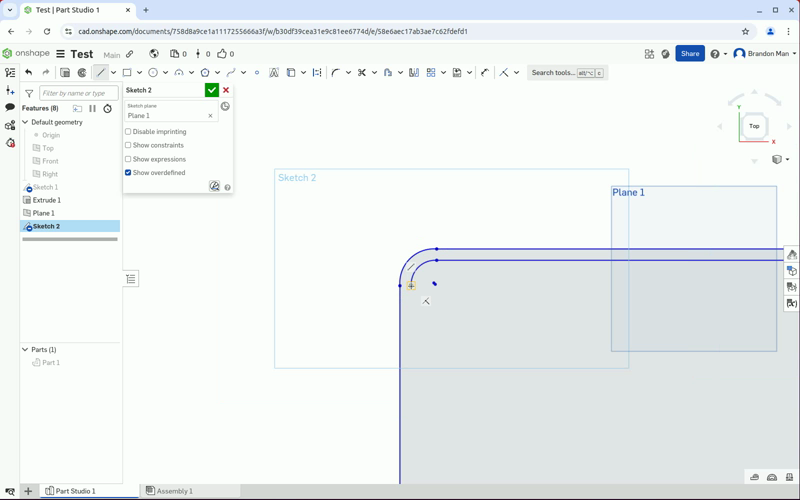
scroll(-6)
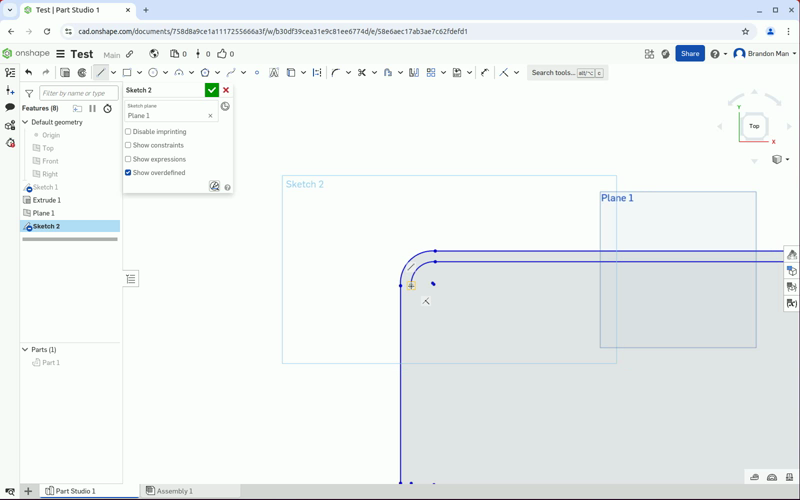
scroll(-6)
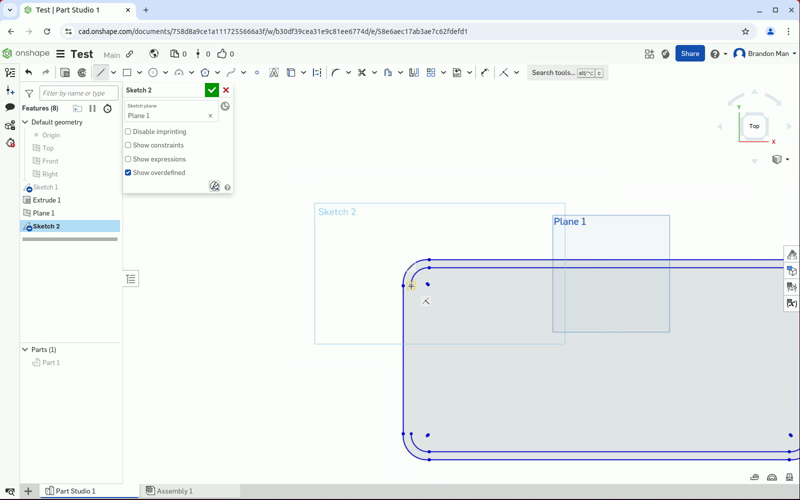
scroll(-6)
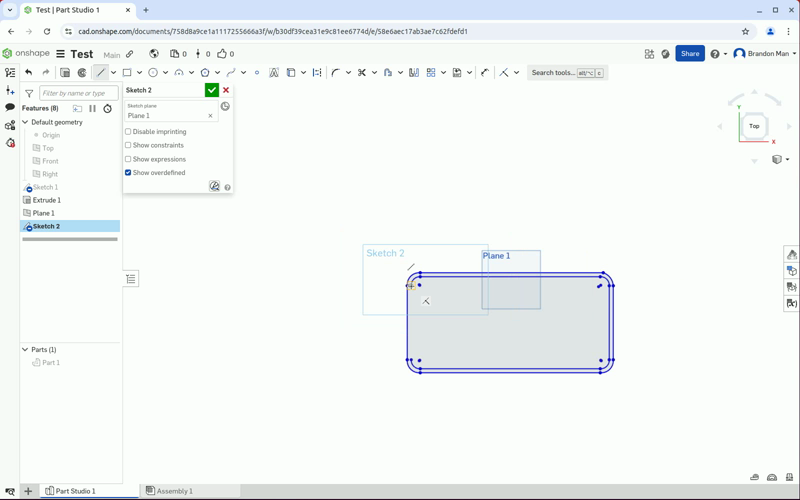
scroll(-6)
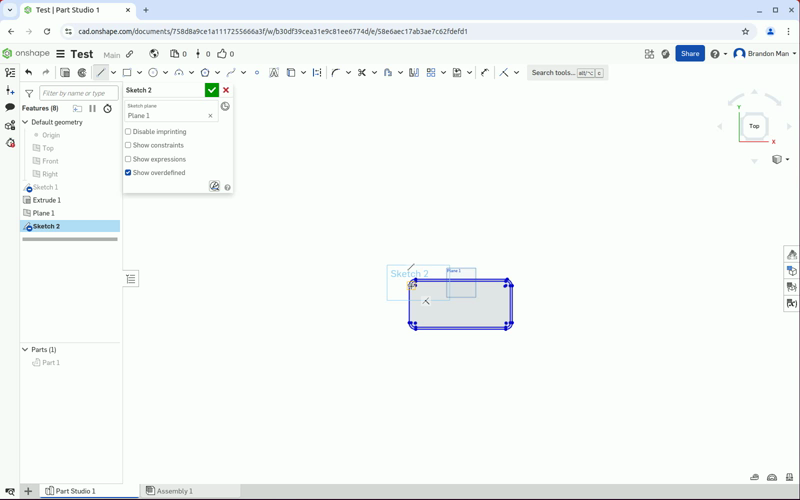
mouse_move(441, 285)
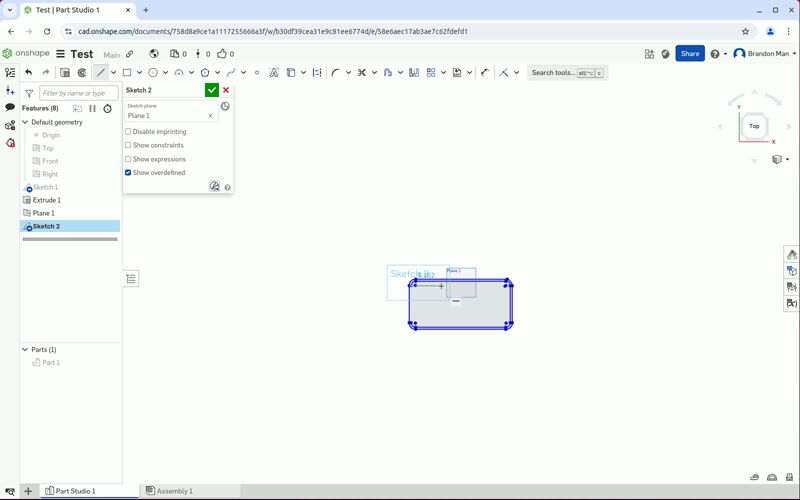
key_down(shift)
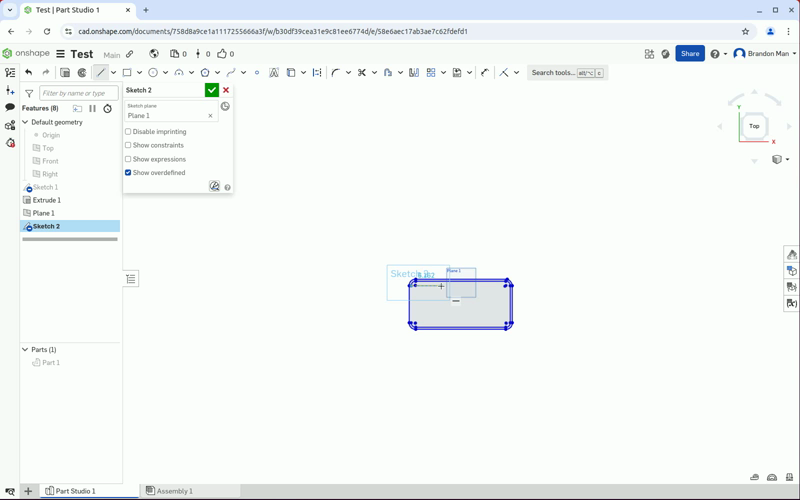
mouse_move(411, 322)
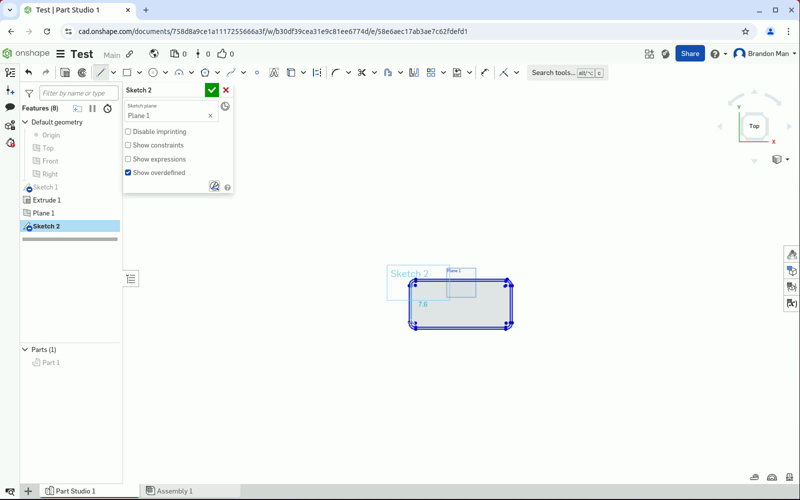
scroll(6)
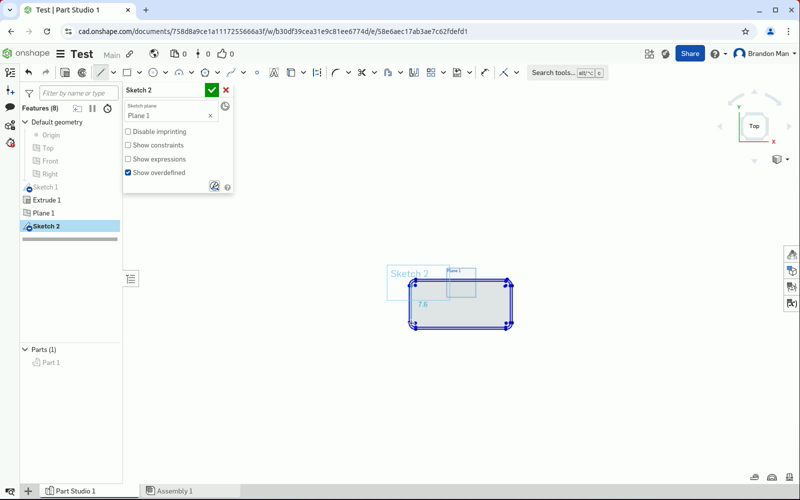
scroll(6)
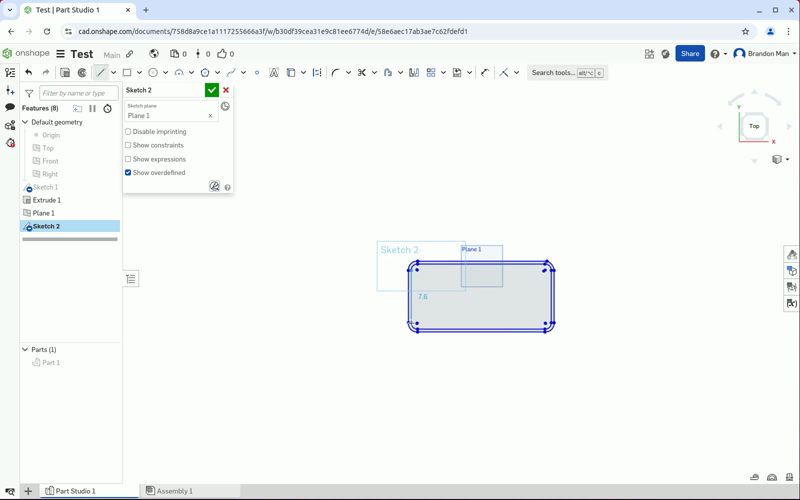
scroll(6)
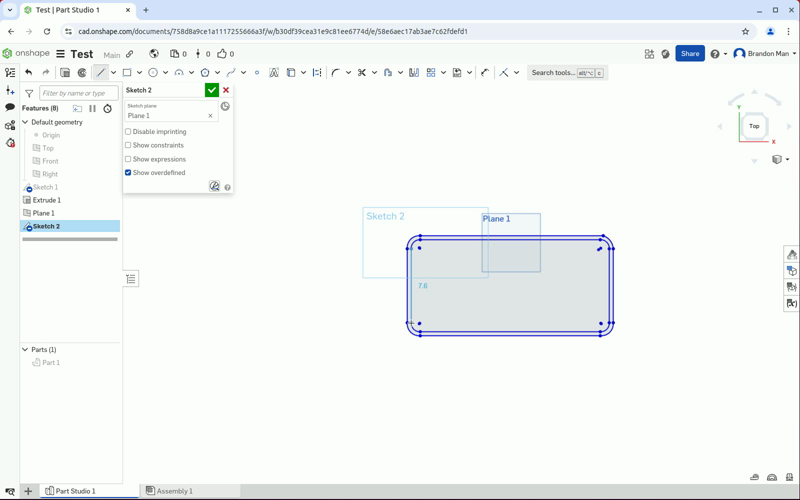
scroll(6)
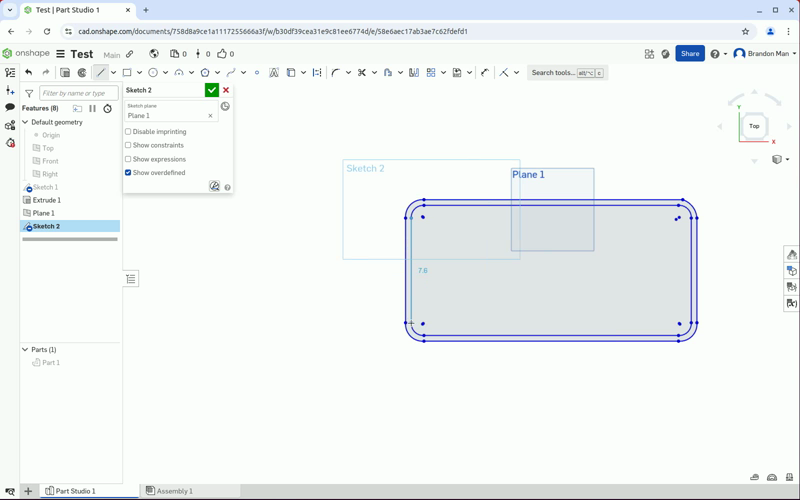
scroll(6)
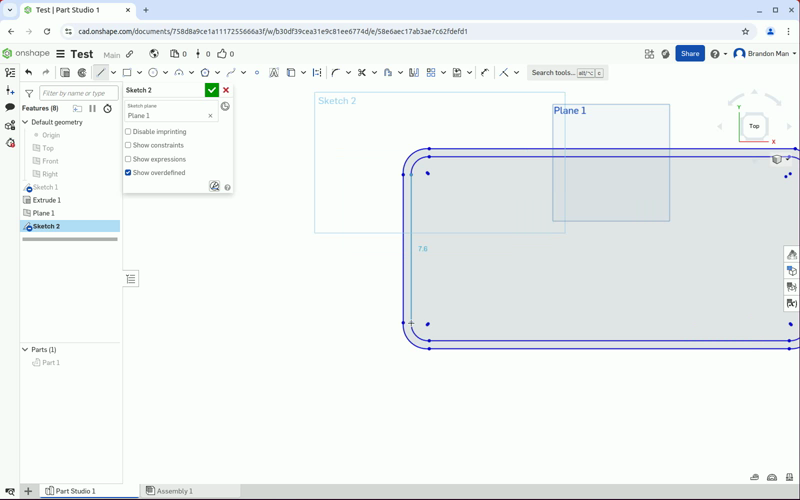
scroll(6)
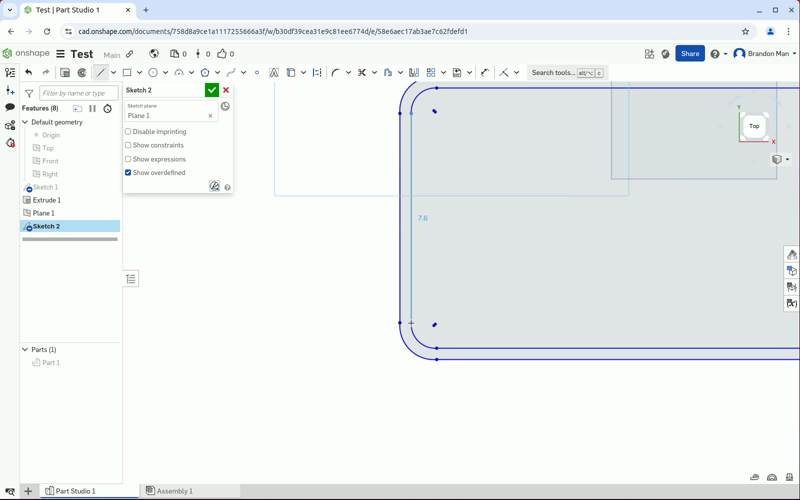
scroll(6)
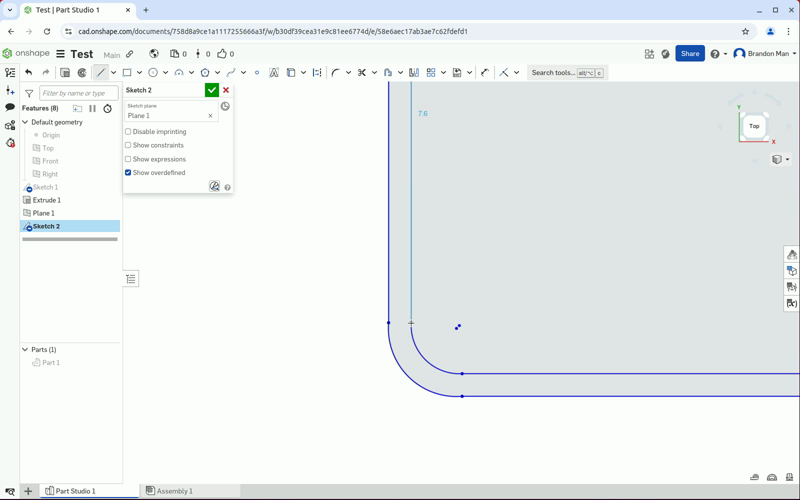
key_up(shift)
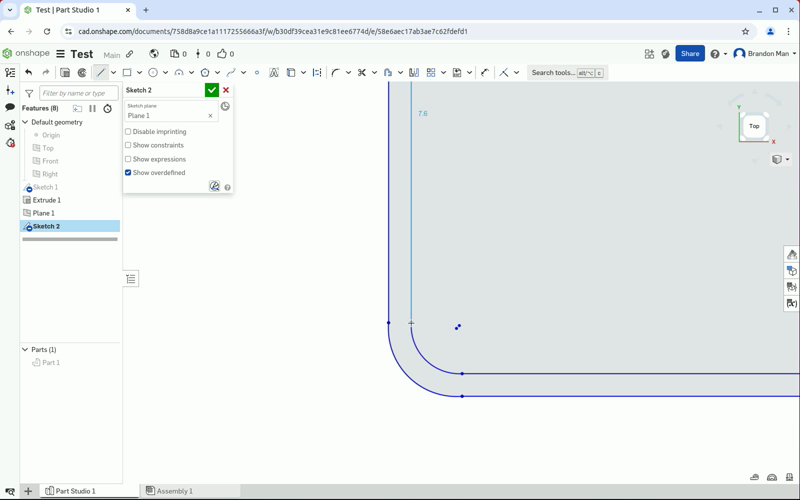
click(411, 322)
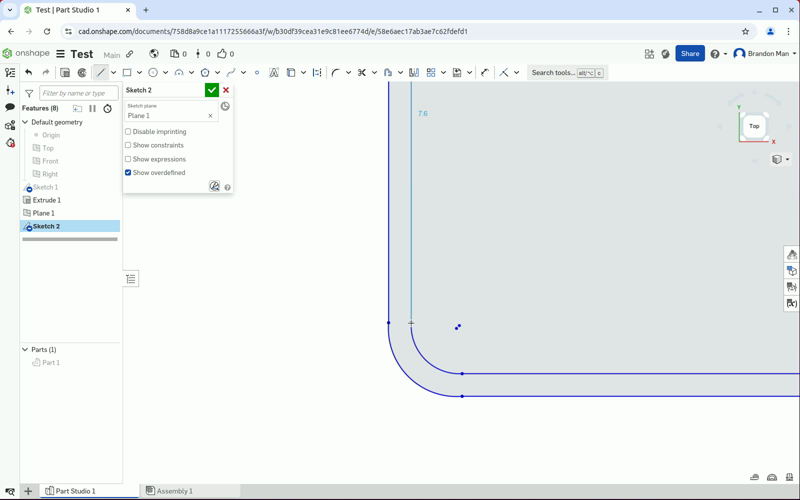
scroll(-6)
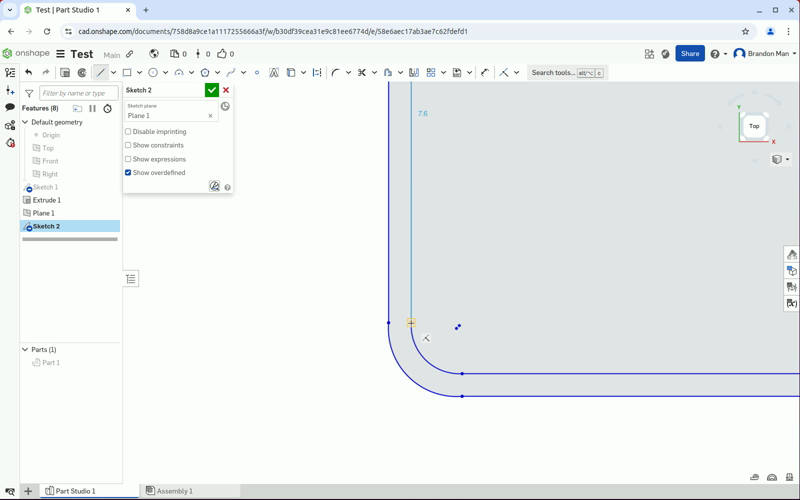
scroll(-6)
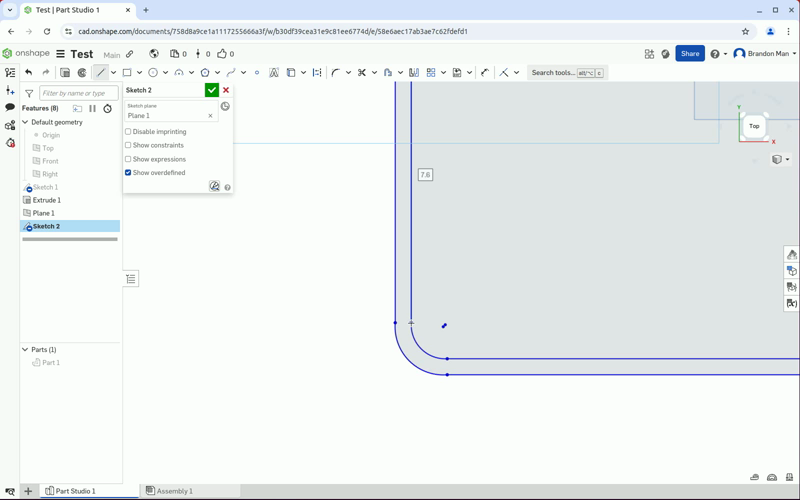
scroll(-6)
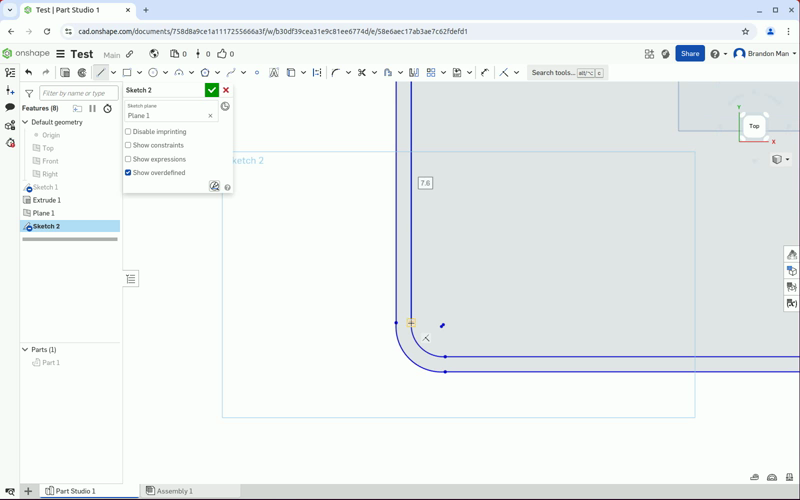
scroll(-6)
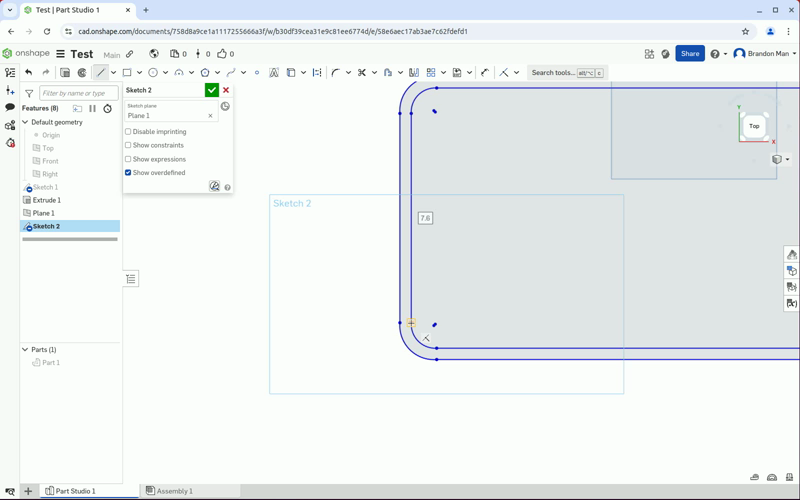
scroll(-6)
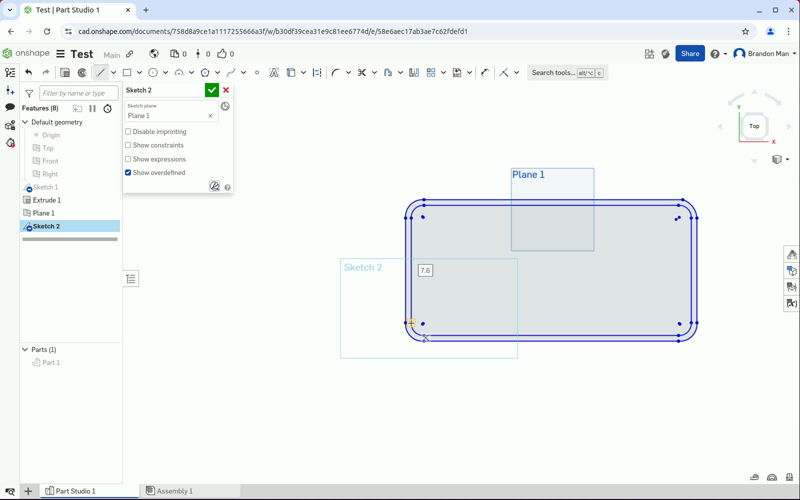
scroll(-6)
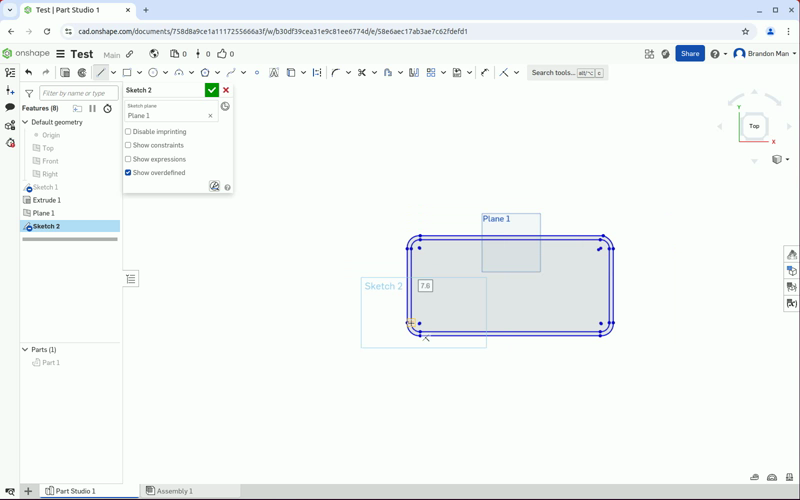
scroll(-6)
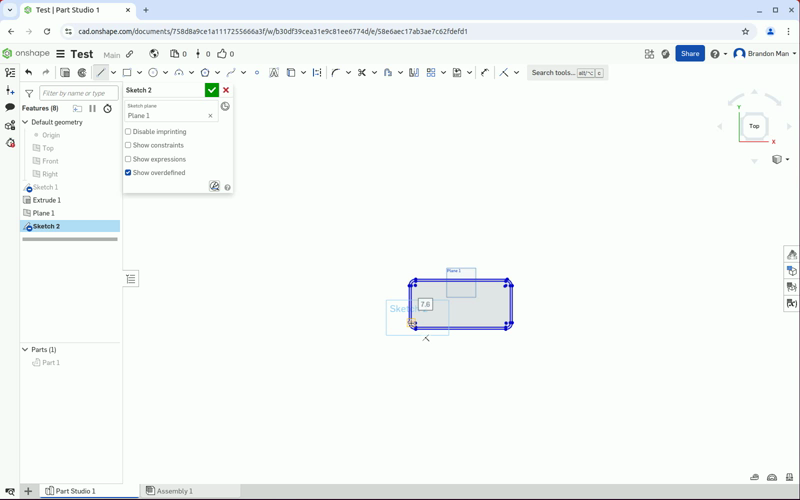
key(esc)
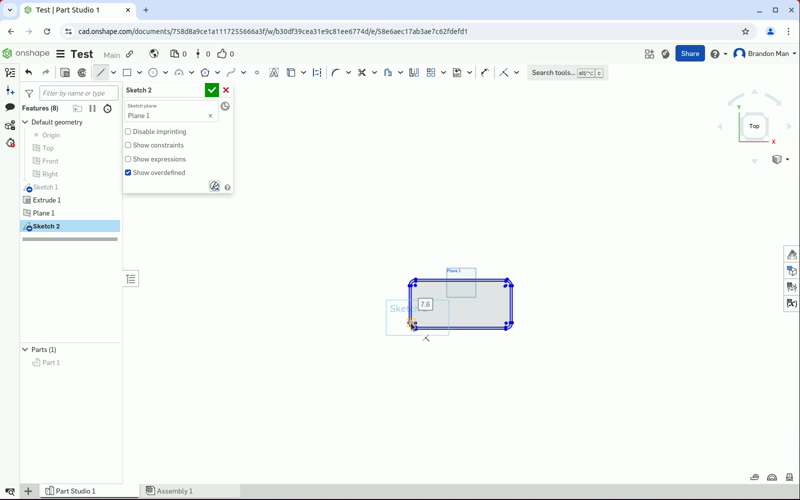
mouse_move(423, 280)
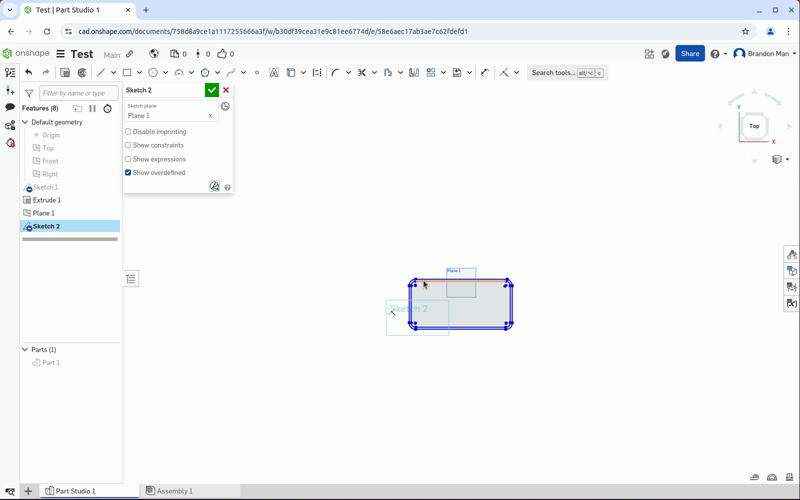
scroll(6)
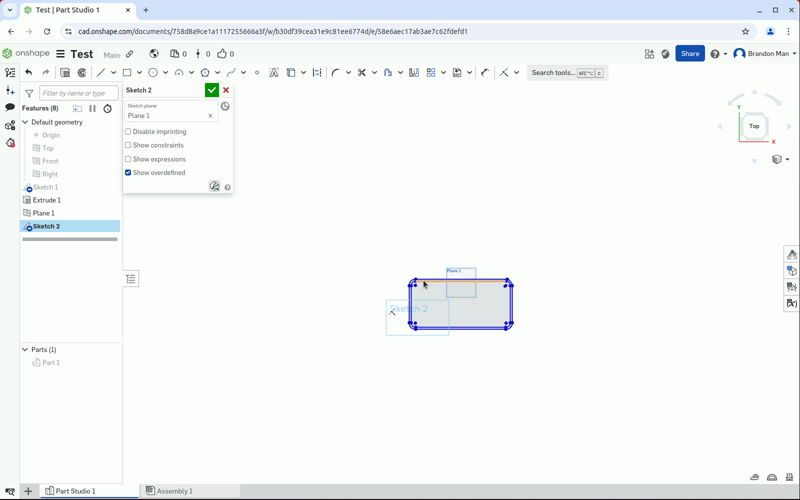
scroll(6)
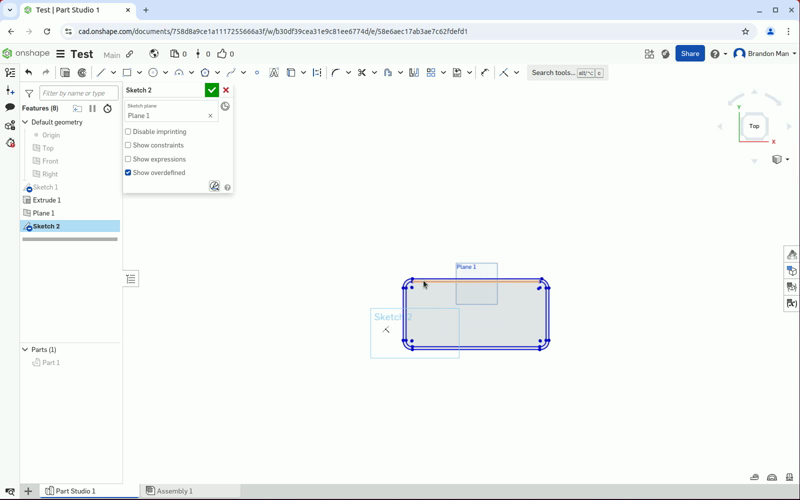
scroll(6)
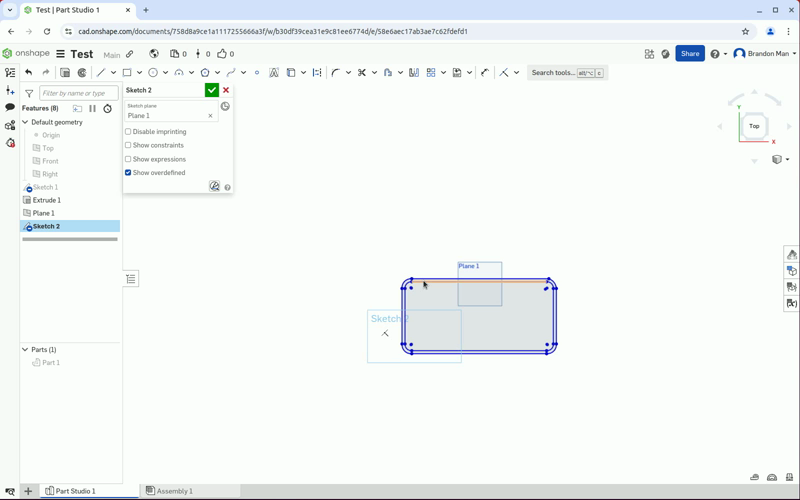
scroll(6)
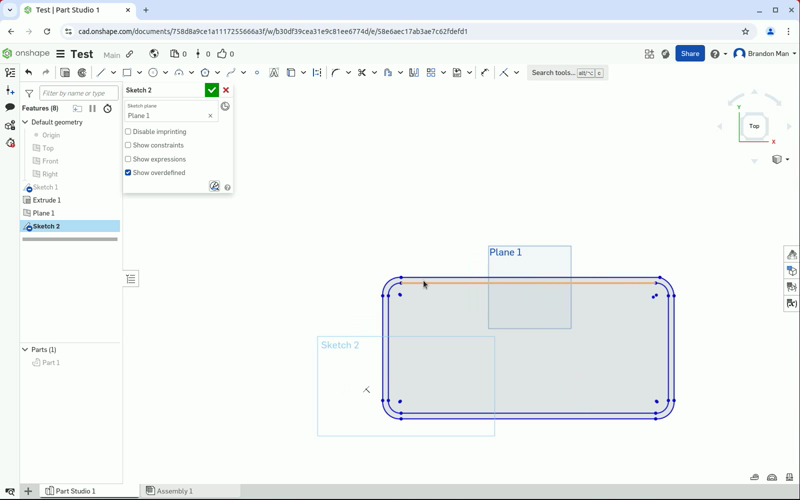
scroll(6)
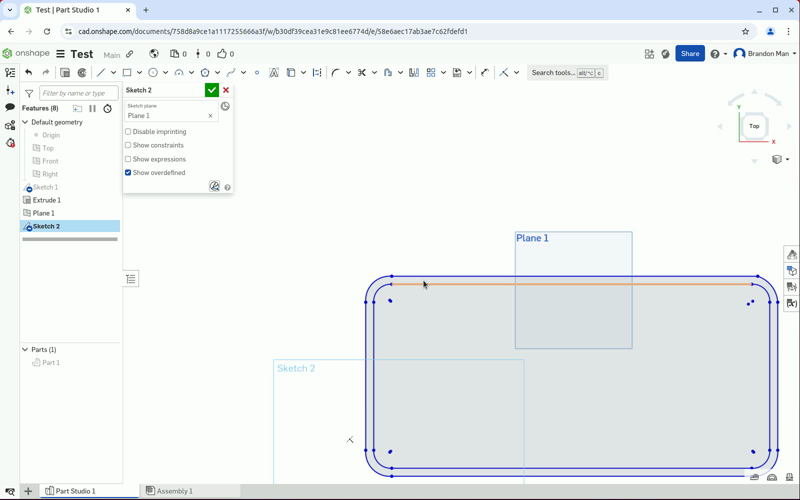
scroll(6)
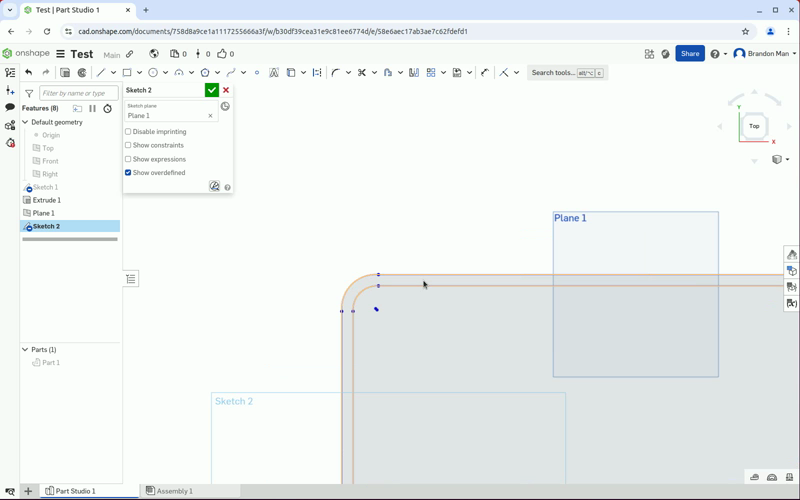
scroll(6)
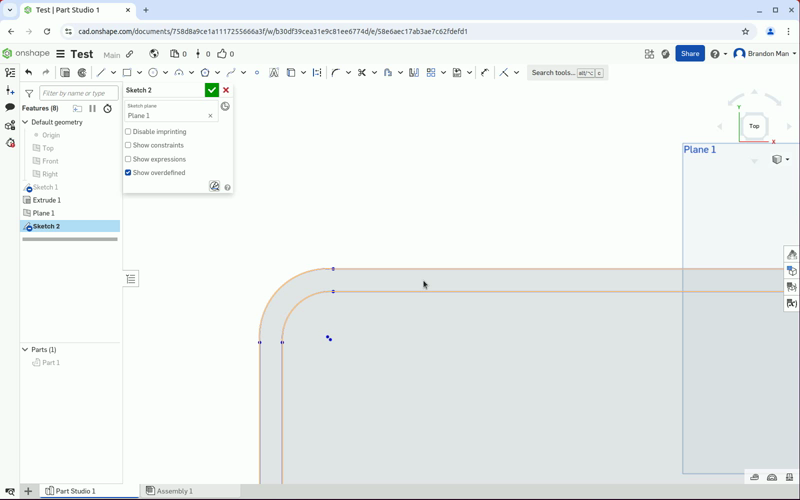
click(423, 280)
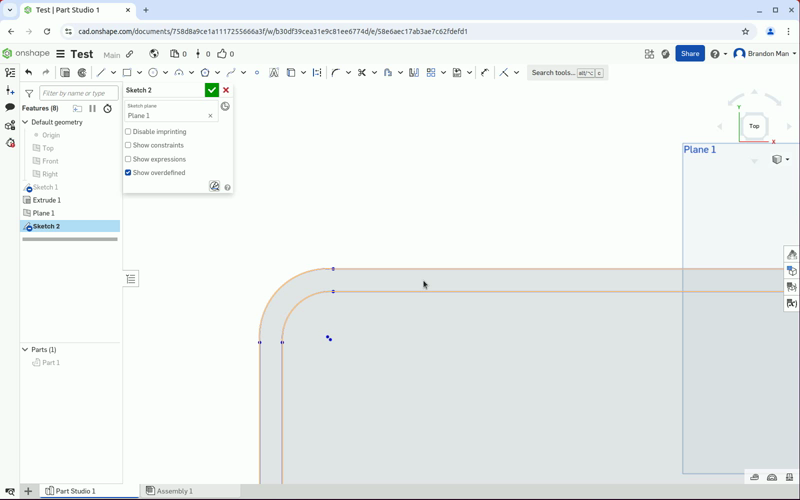
scroll(-6)
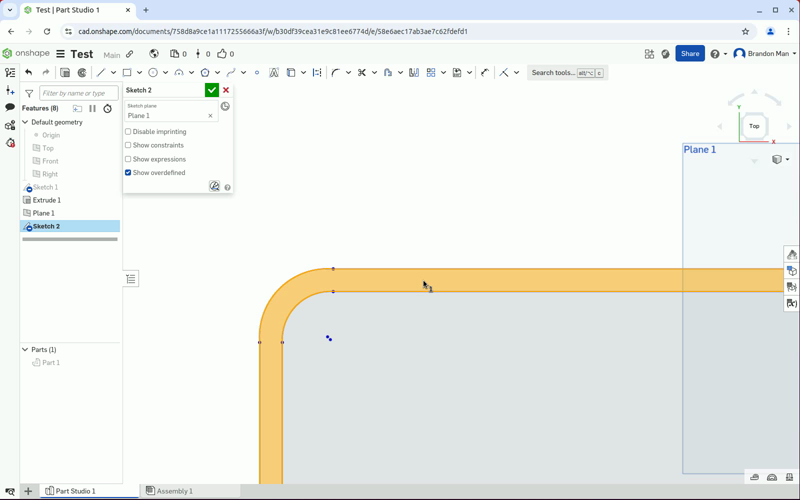
scroll(-6)
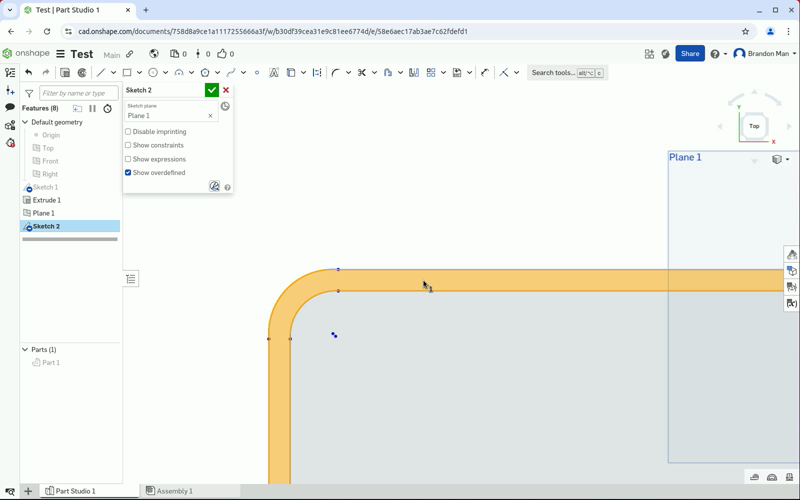
scroll(-6)
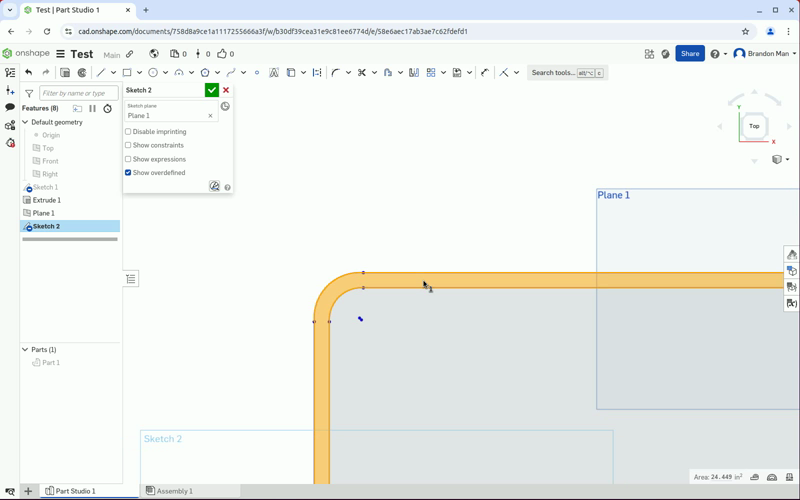
scroll(-6)
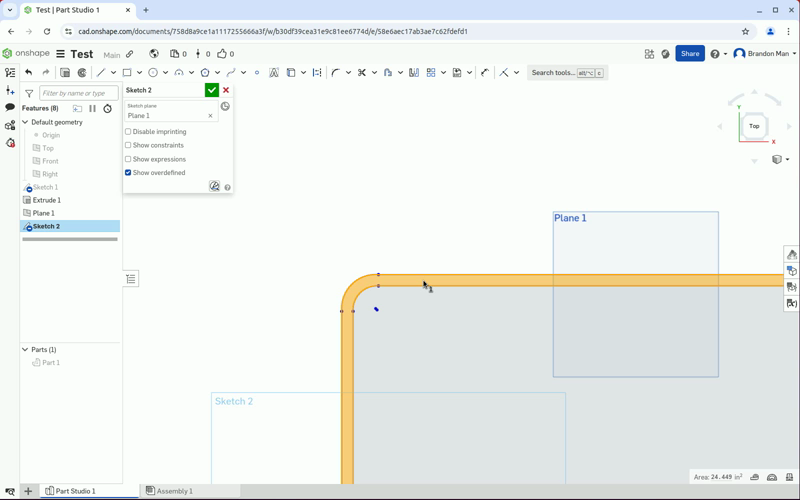
scroll(-6)
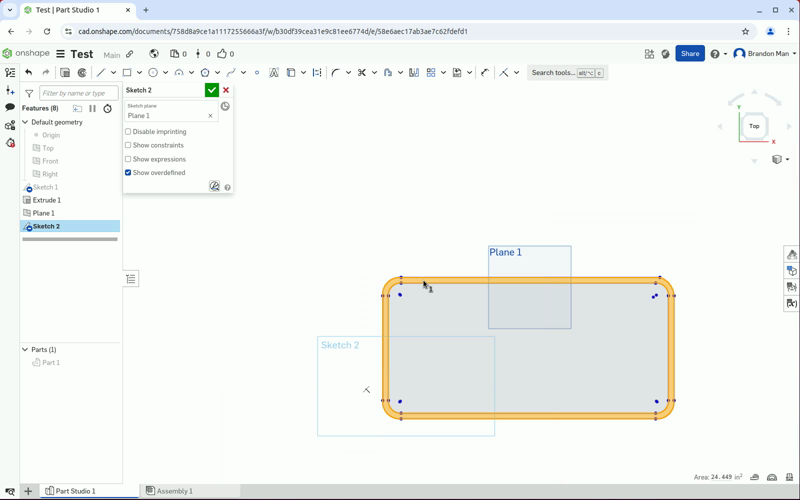
scroll(-6)
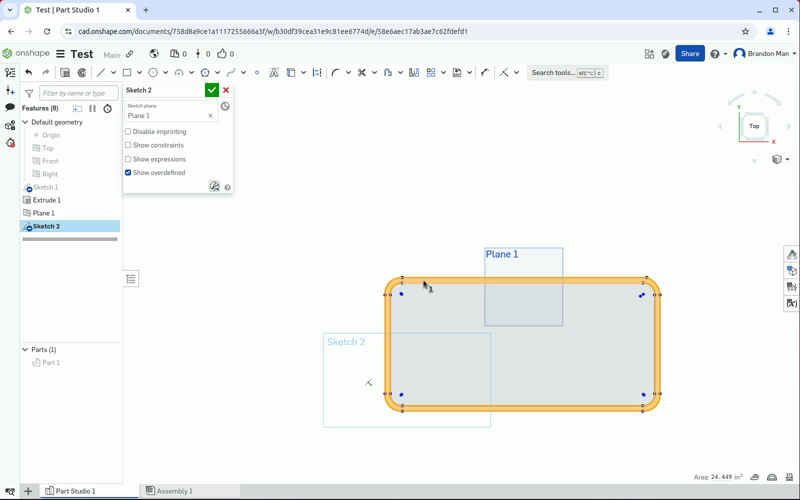
scroll(-6)
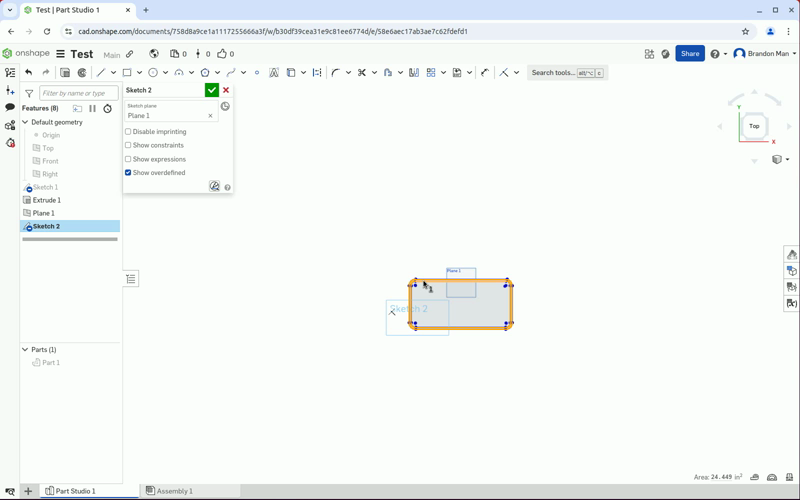
mouse_move(73, 352)
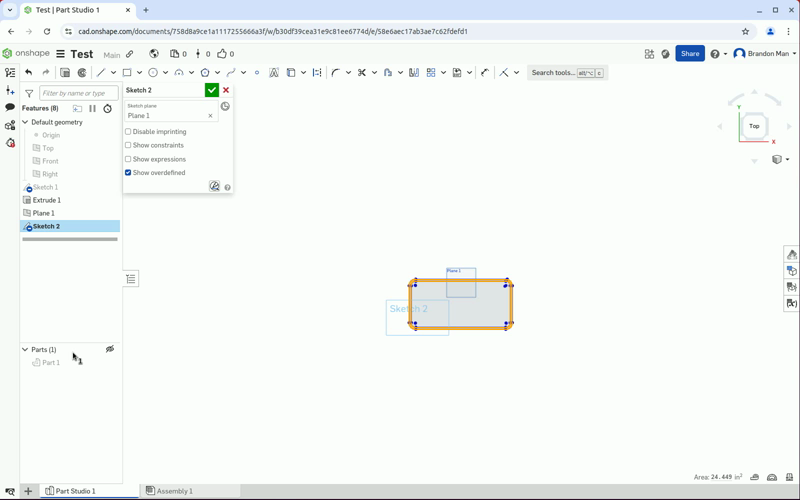
key(shift+y)
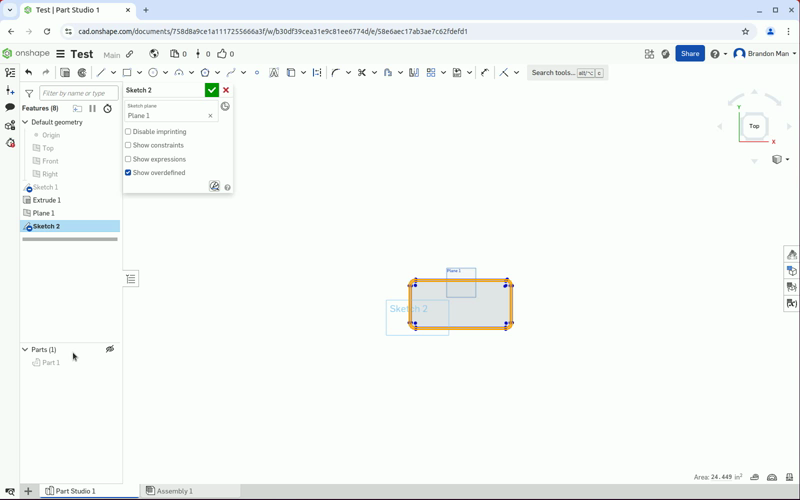
key(shift+e)
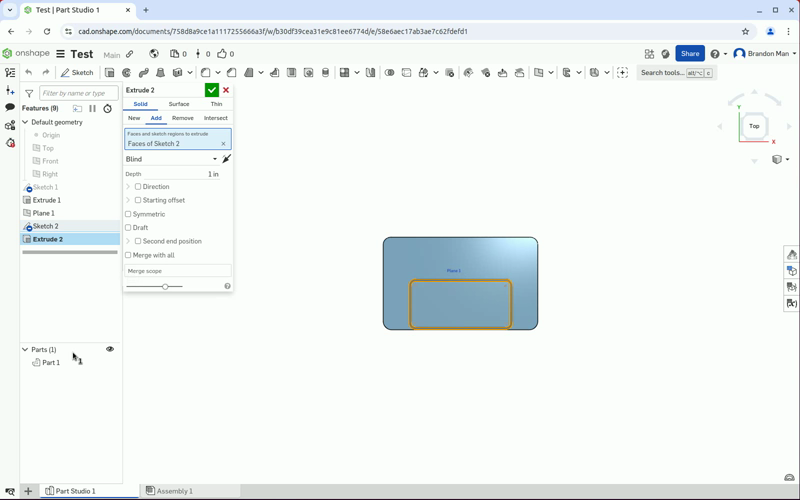
mouse_move(143, 106)
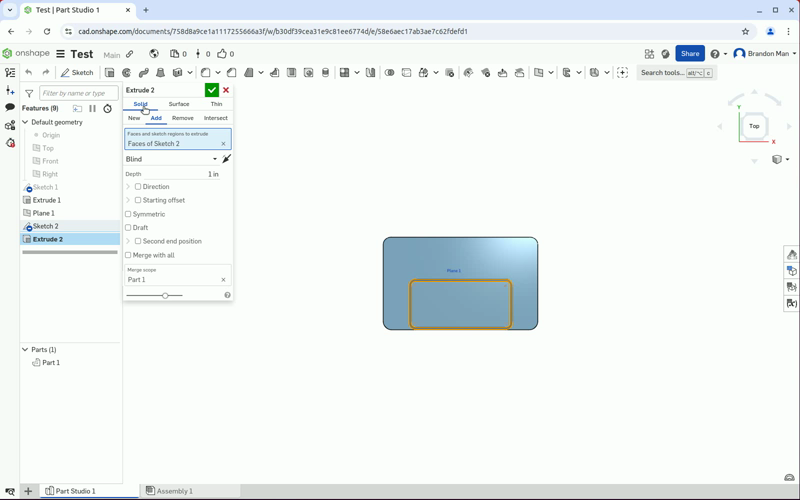
click(143, 106)
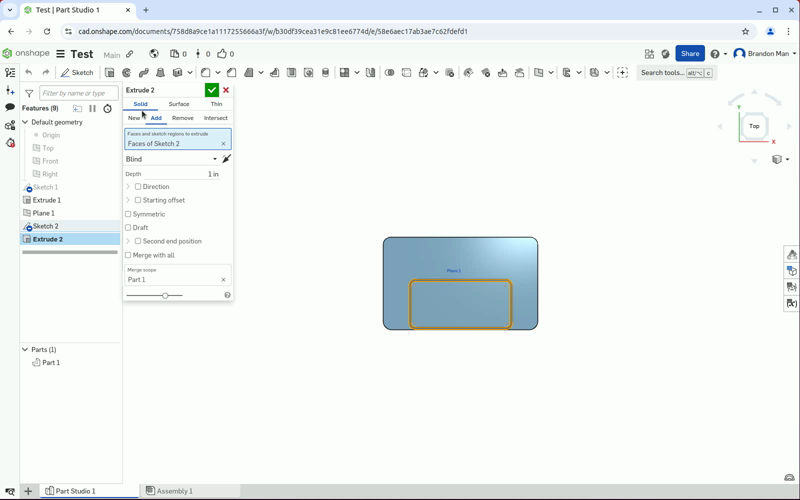
mouse_move(137, 120)
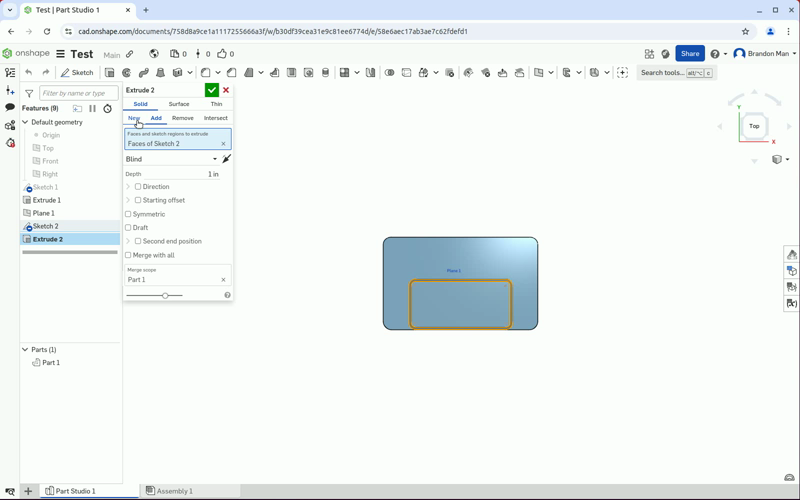
click(137, 120)
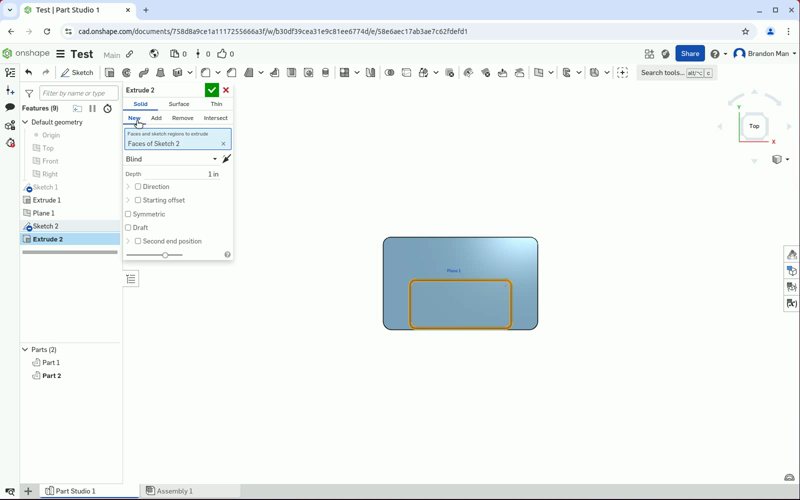
key(tab, 4)
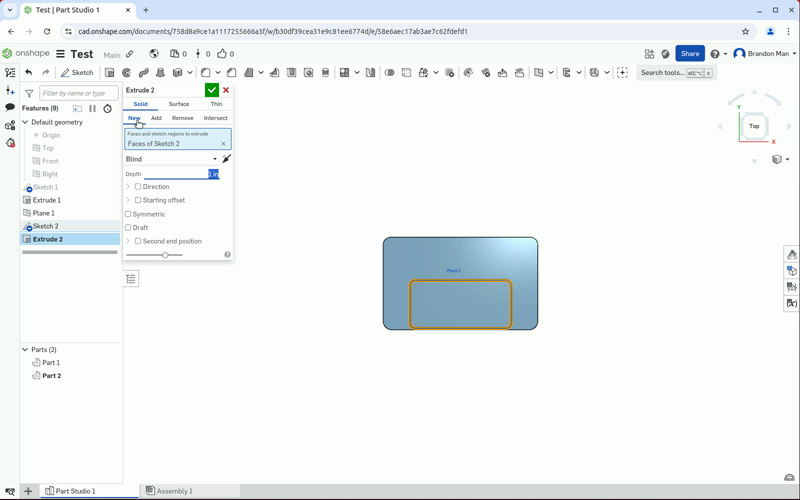
text(2.166)
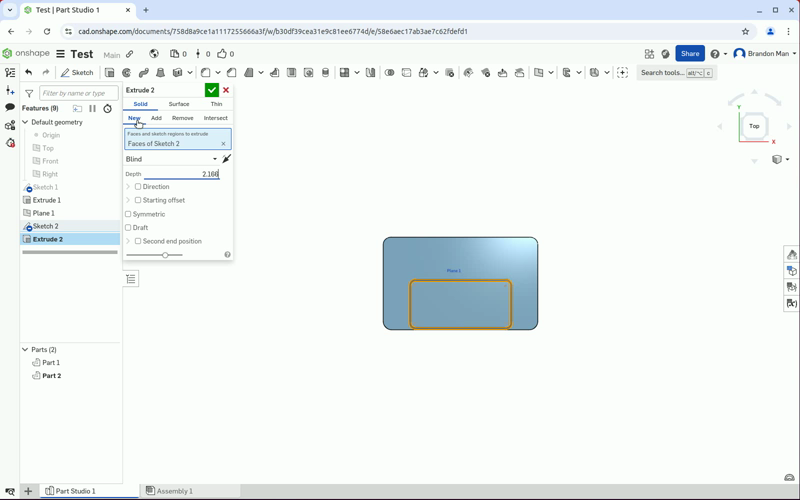
key(enter)
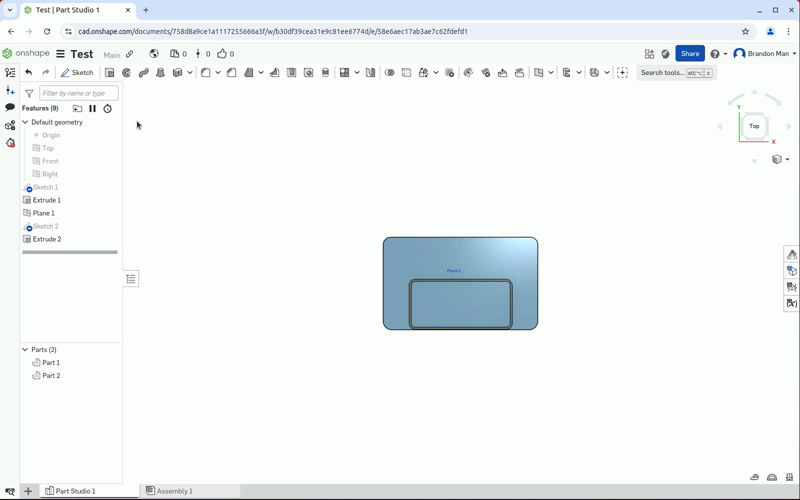
key(shift+h)
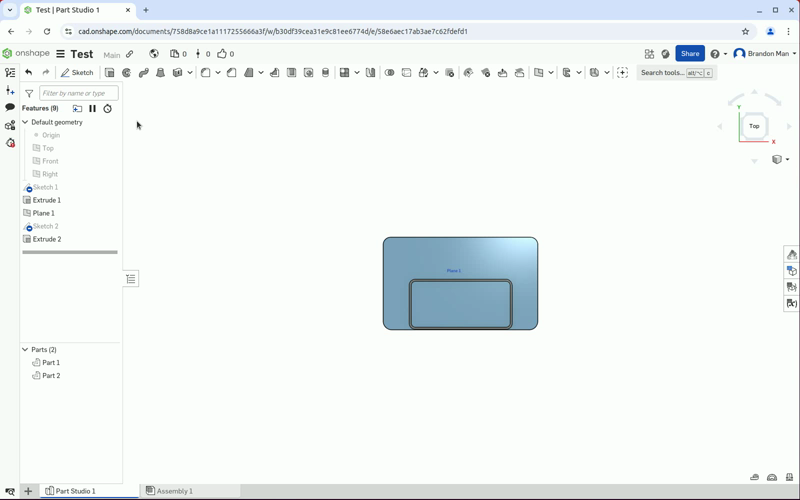
key(shift+h)
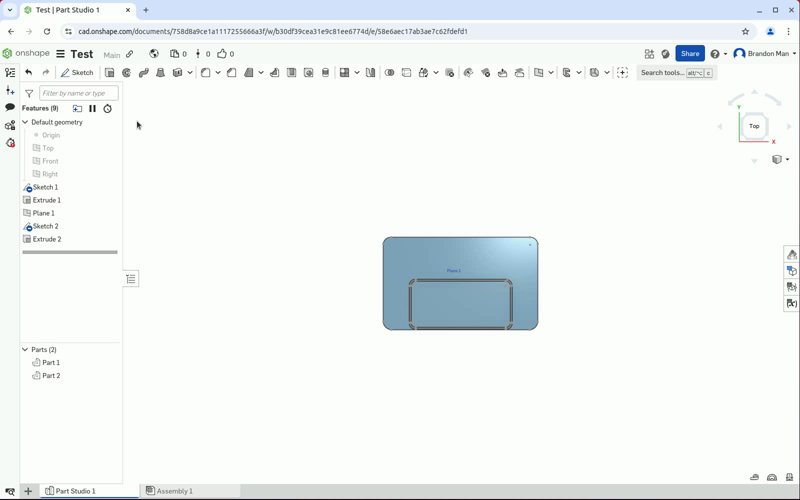
key(shift+7)
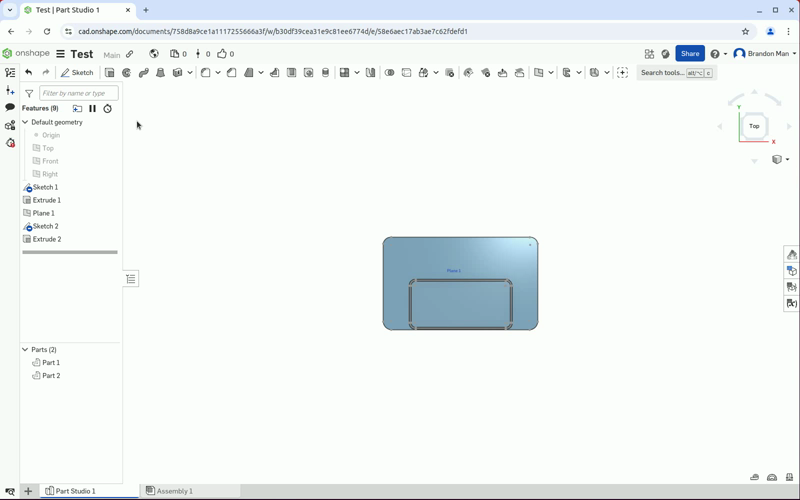
key(up, 3)
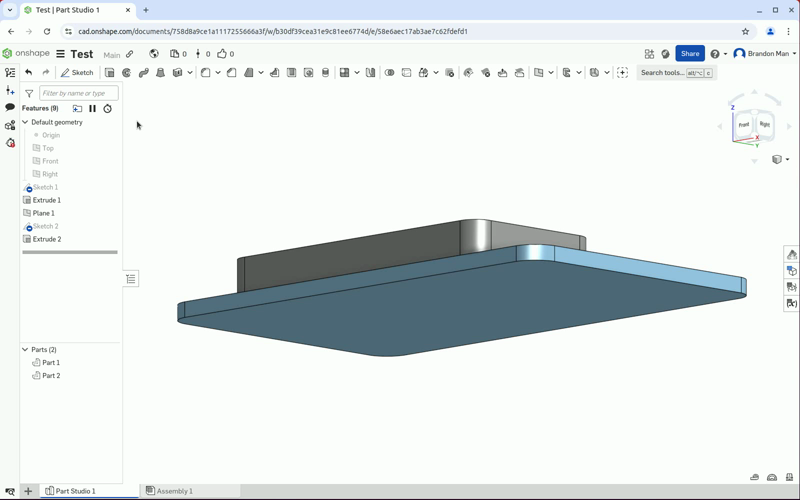
key(left, 3)
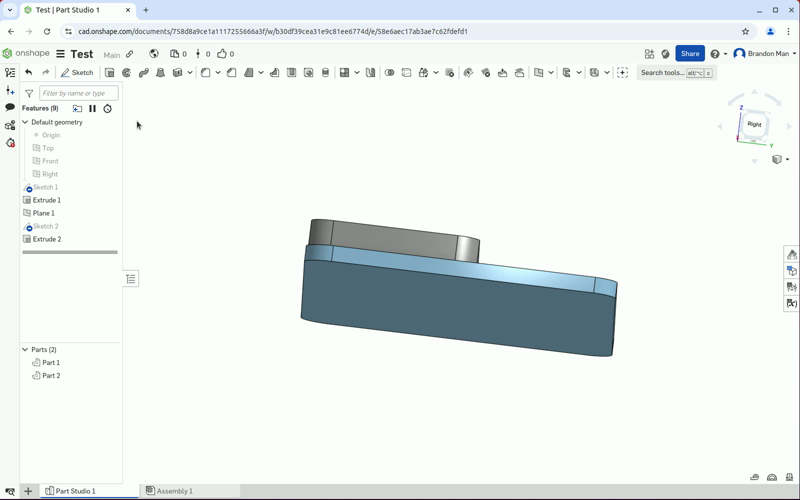
key(right, 3)
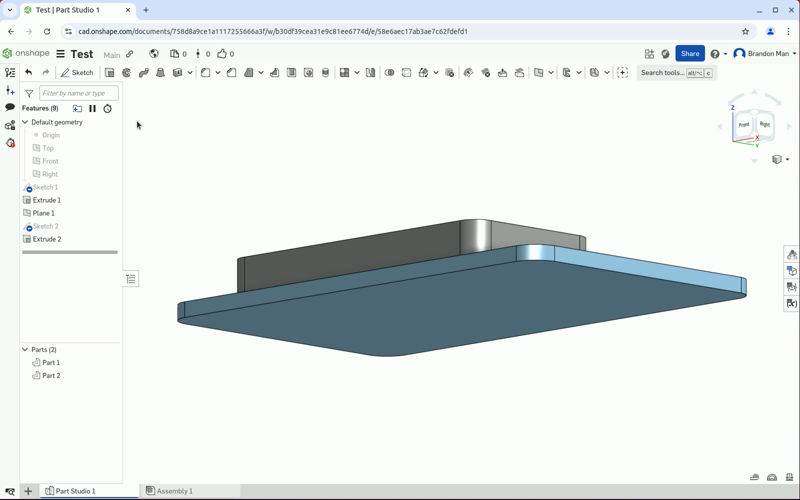
key(down, 3)
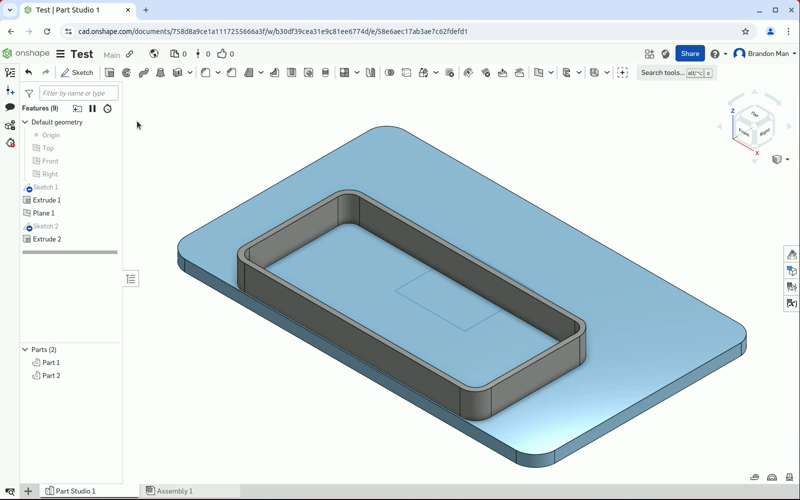
mouse_move(73, 189)
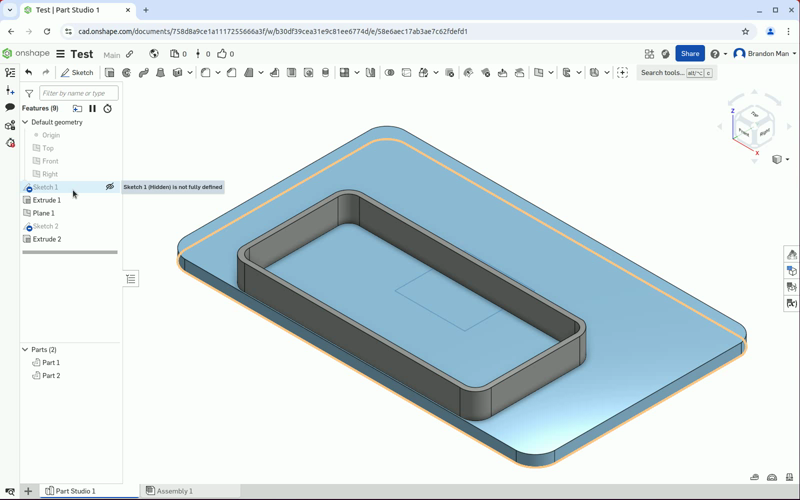
click(73, 189)